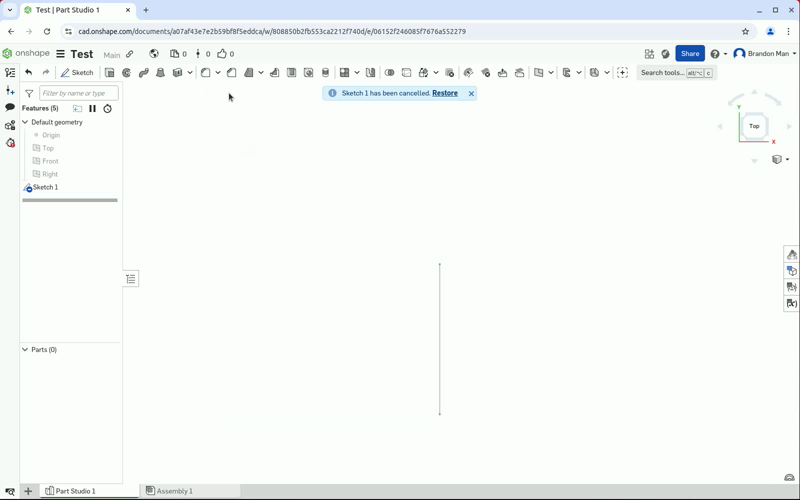
key(shift+h)
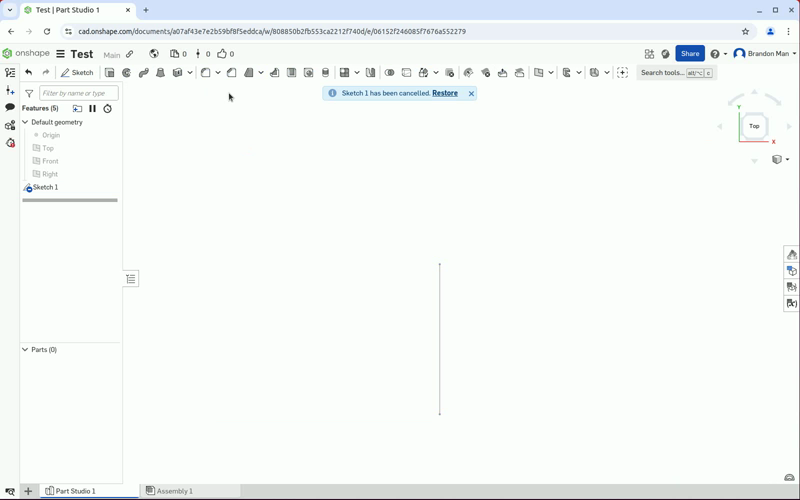
key(shift+s)
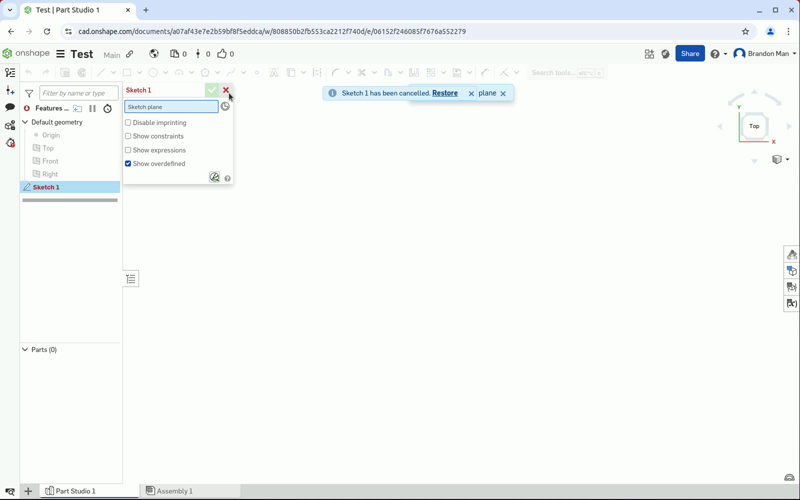
mouse_move(73, 150)
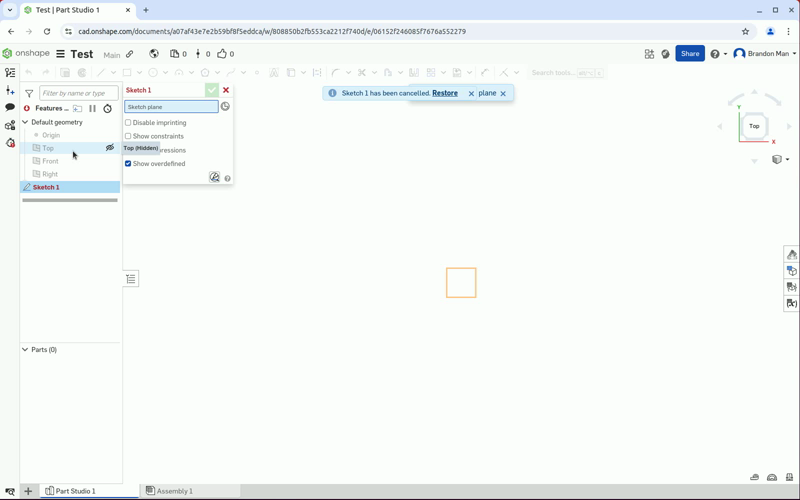
click(73, 150)
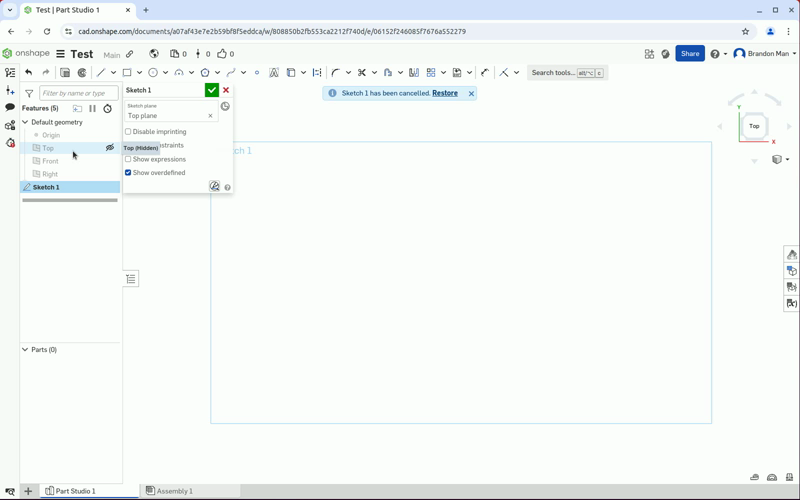
mouse_move(73, 352)
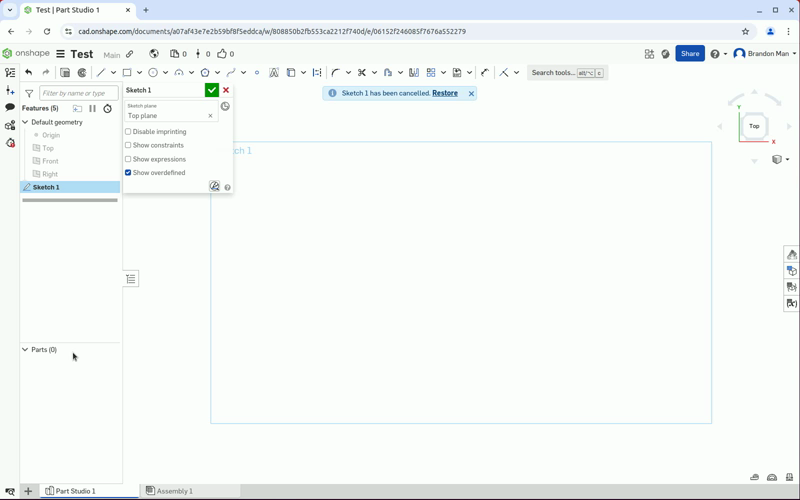
key(y)
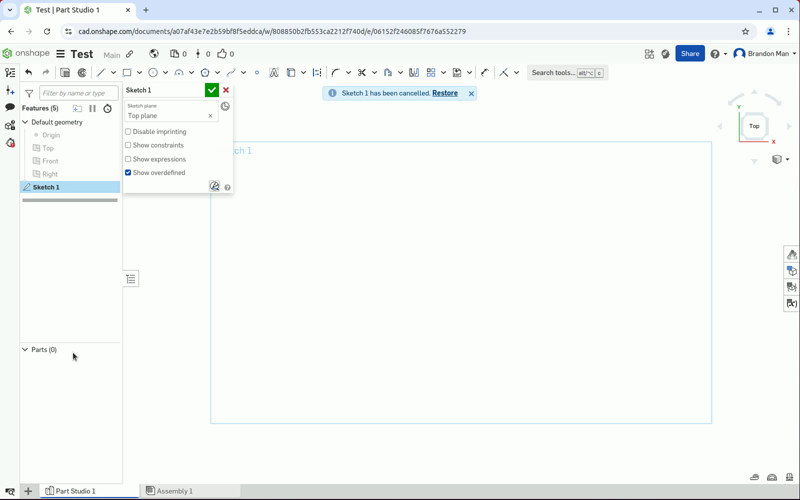
key(l)
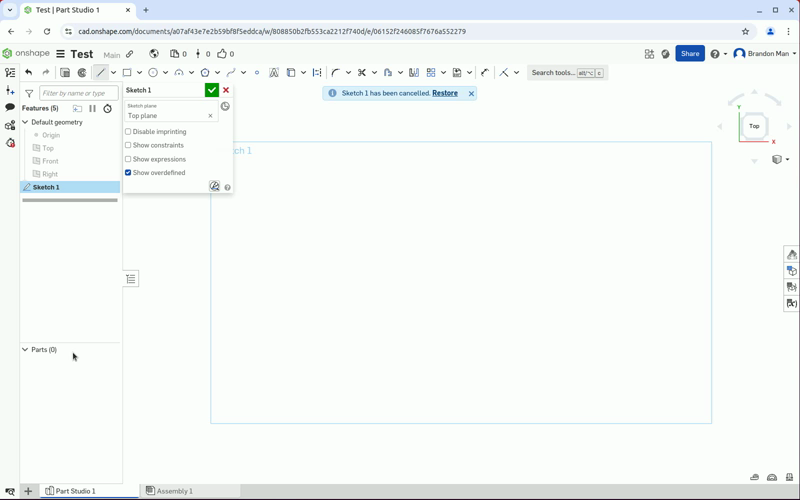
key_down(shift)
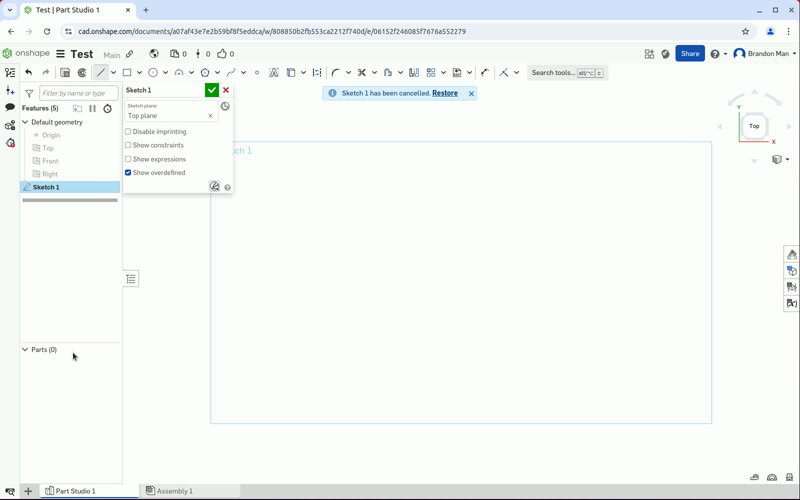
mouse_move(502, 222)
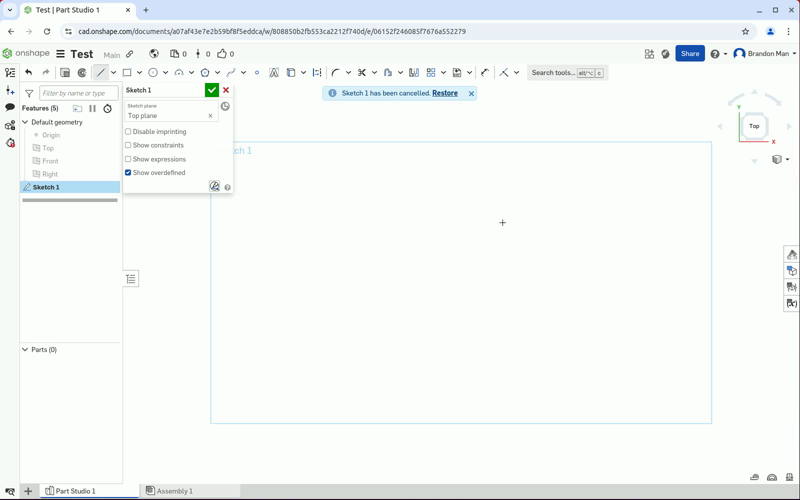
click(502, 222)
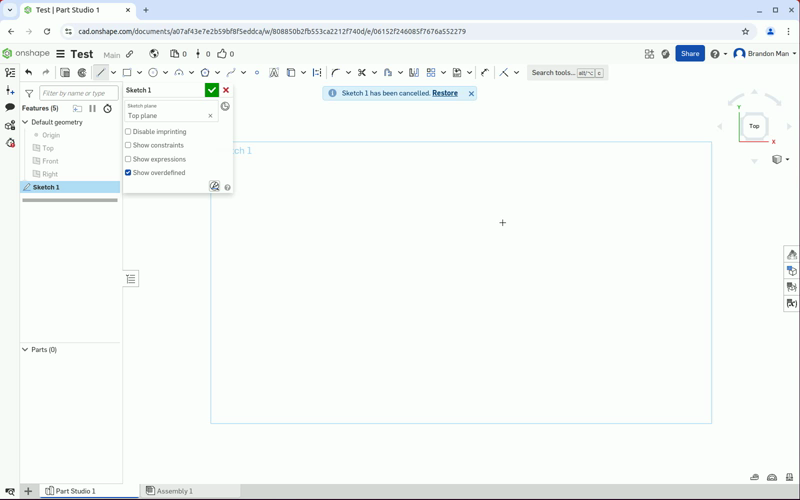
key_up(shift)
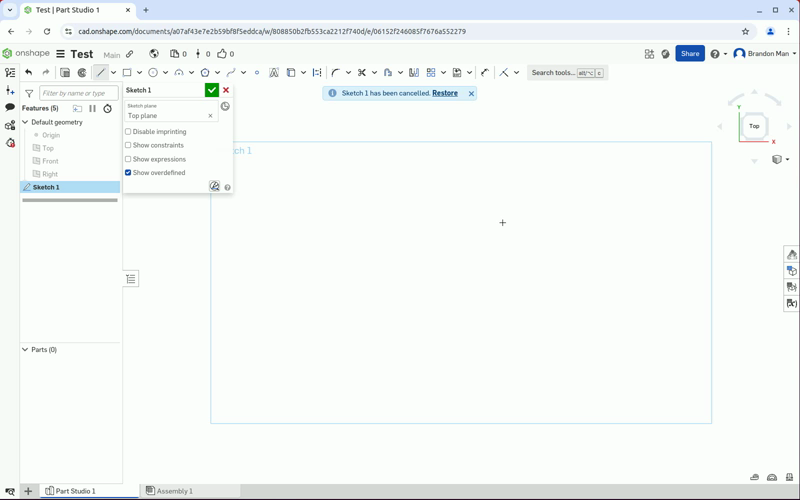
key_down(shift)
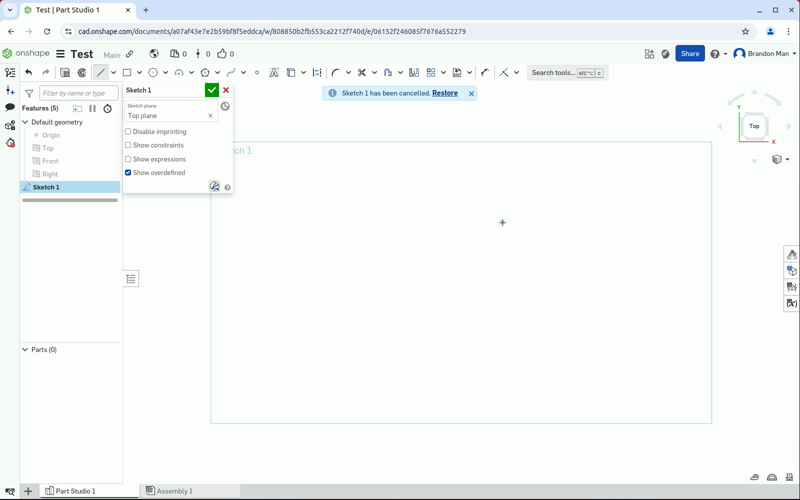
mouse_move(532, 222)
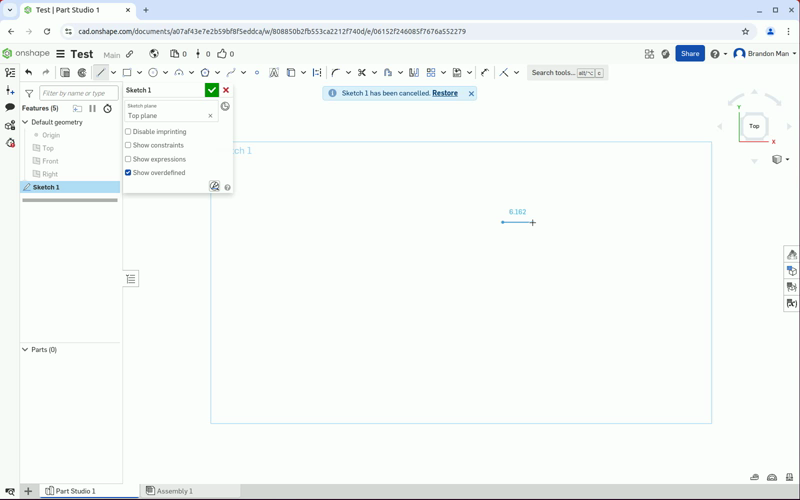
mouse_move(514, 222)
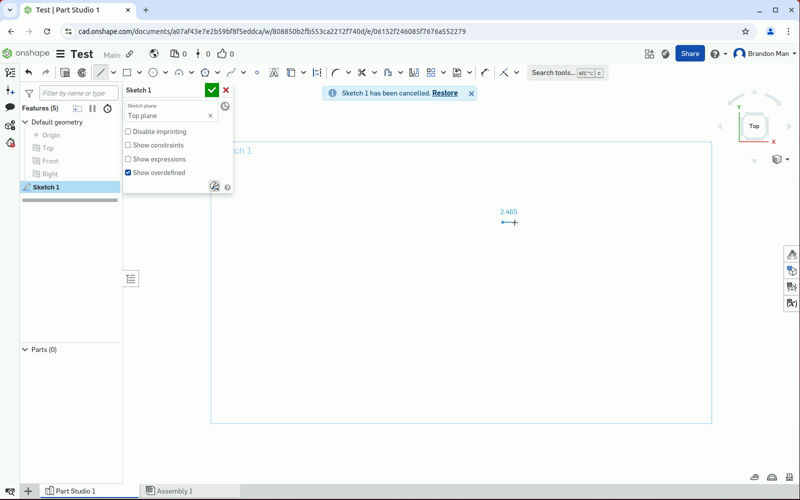
click(514, 222)
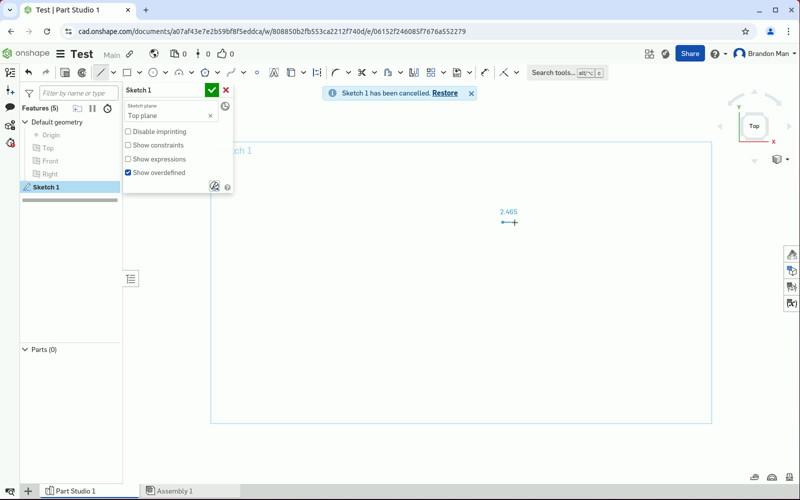
key_up(shift)
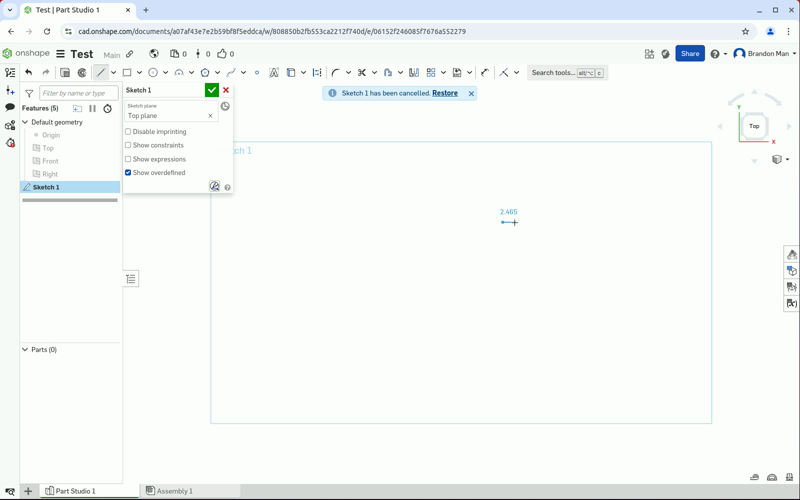
key_down(shift)
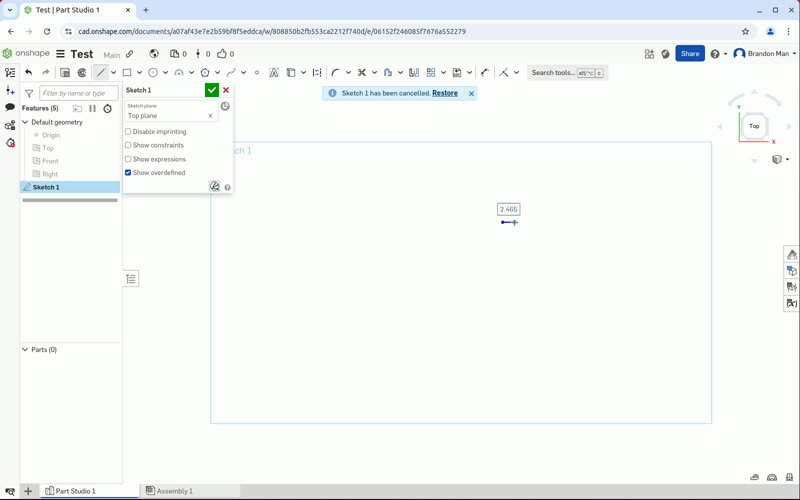
mouse_move(544, 222)
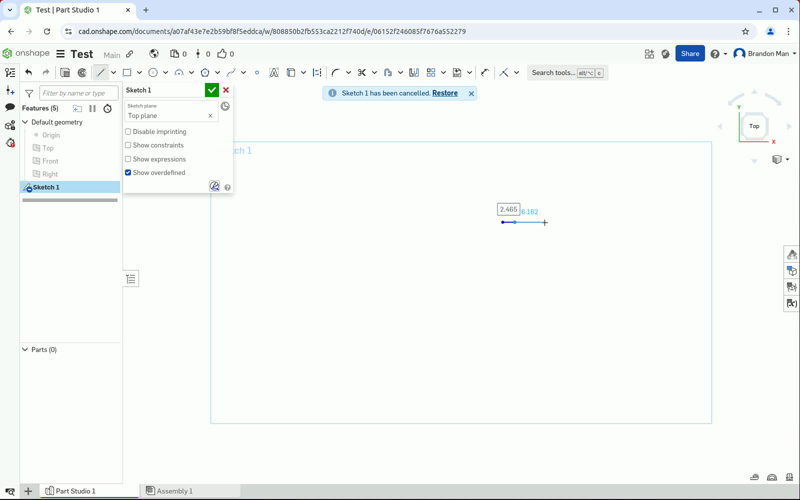
mouse_move(514, 217)
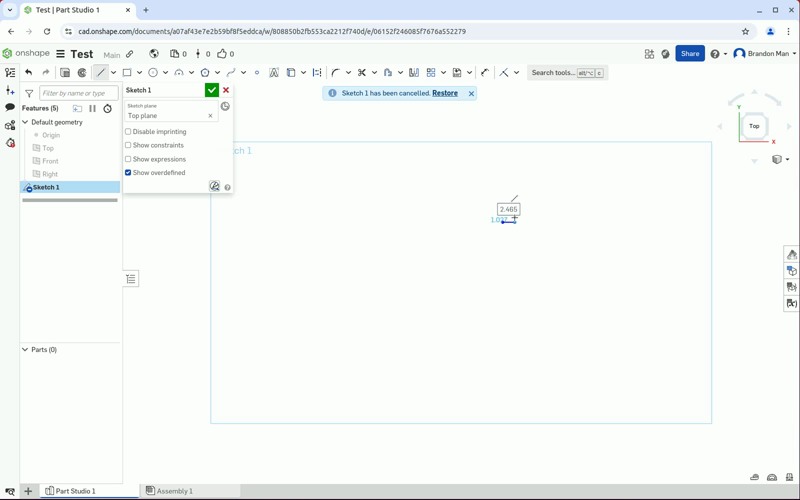
scroll(6)
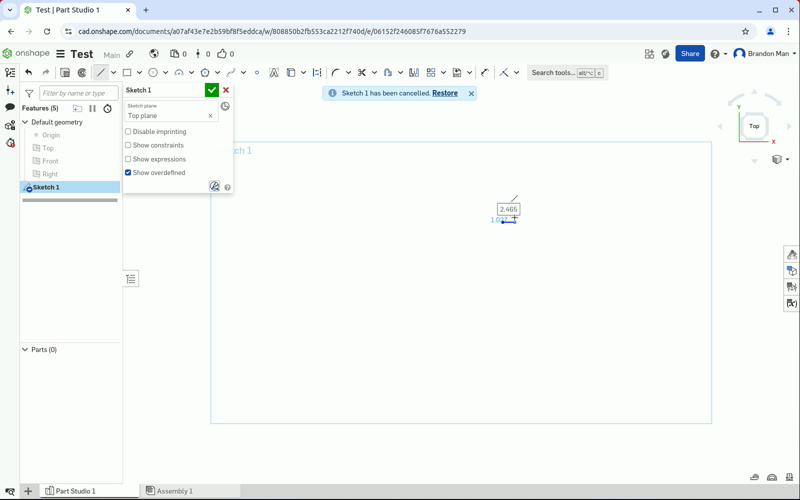
scroll(6)
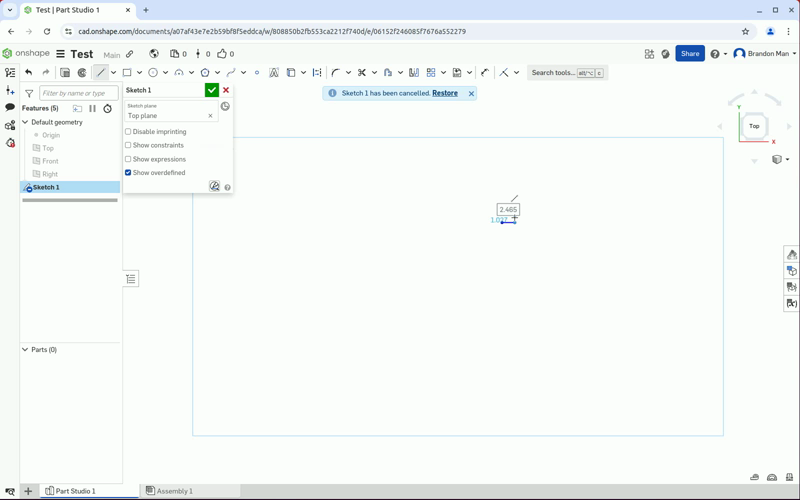
scroll(6)
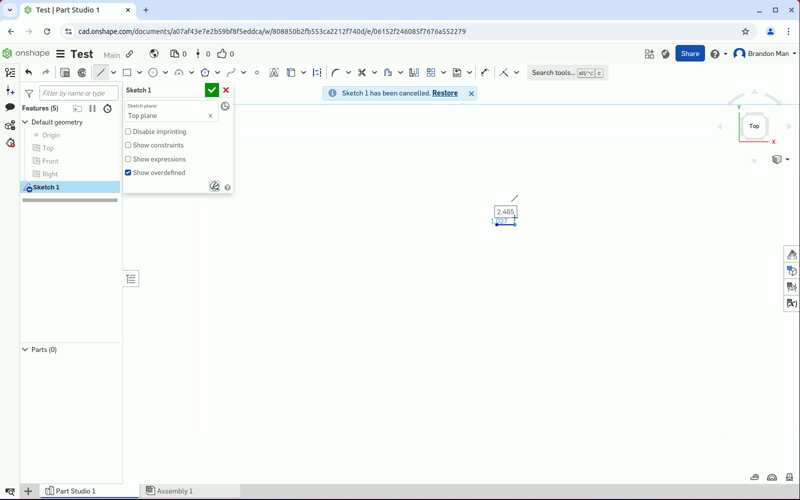
scroll(6)
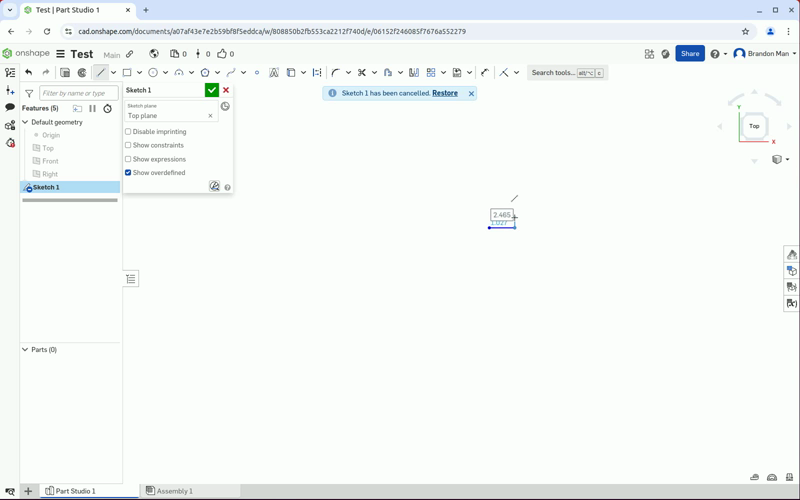
scroll(6)
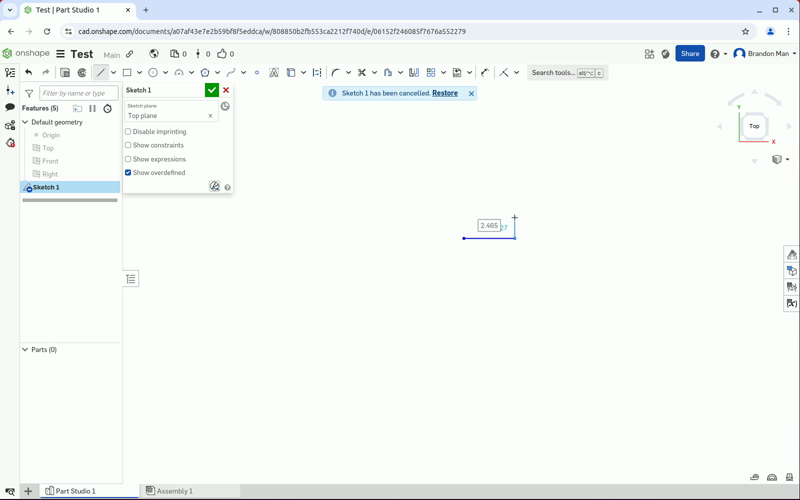
scroll(6)
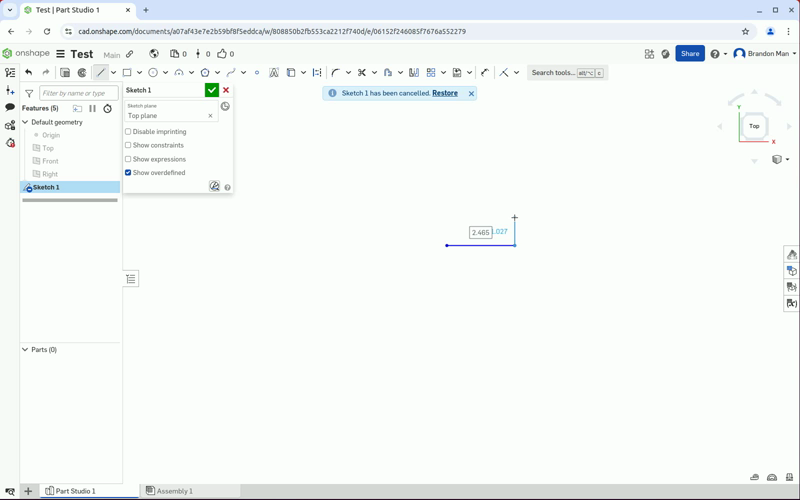
scroll(6)
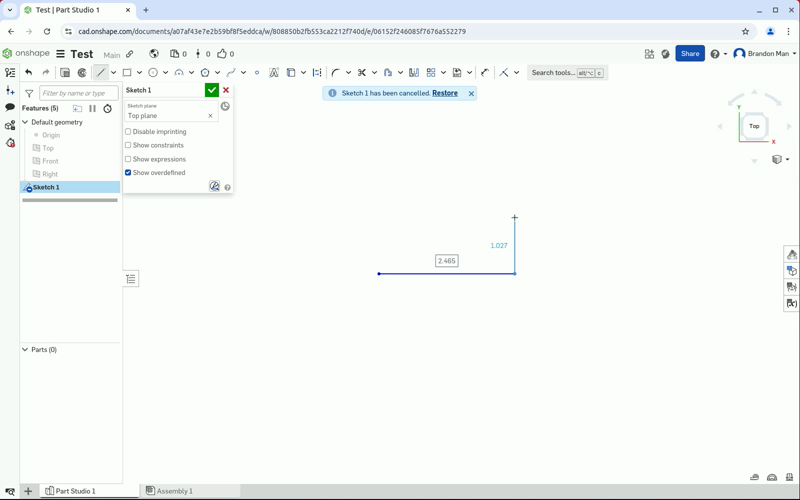
click(514, 217)
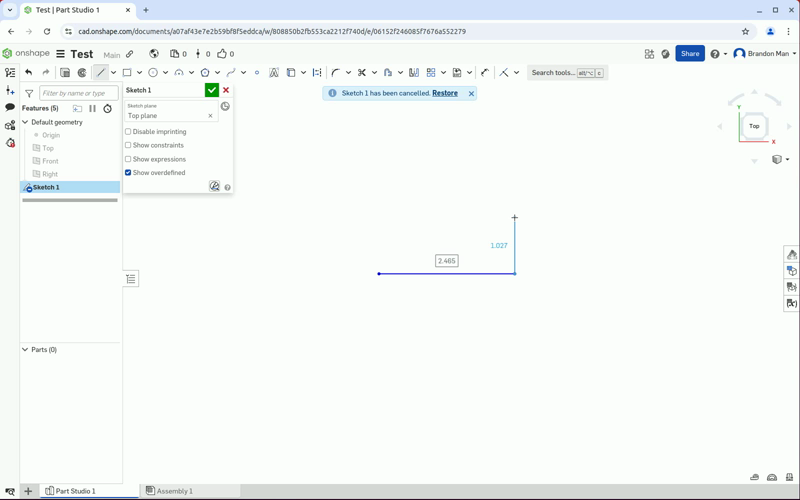
scroll(-6)
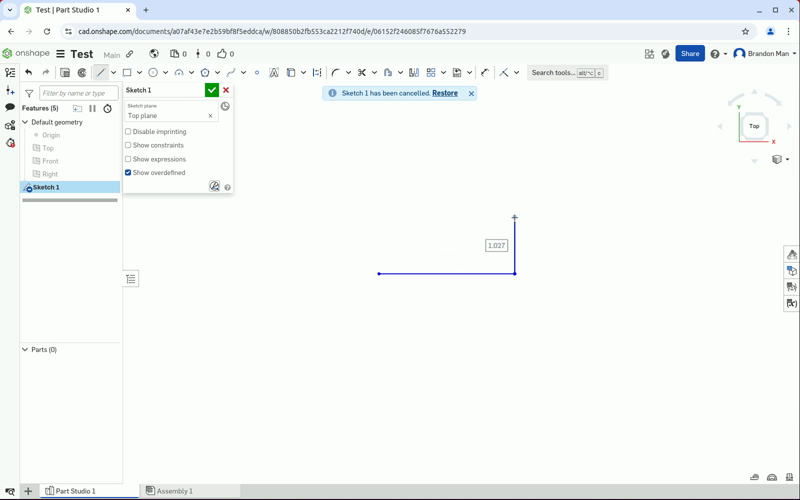
scroll(-6)
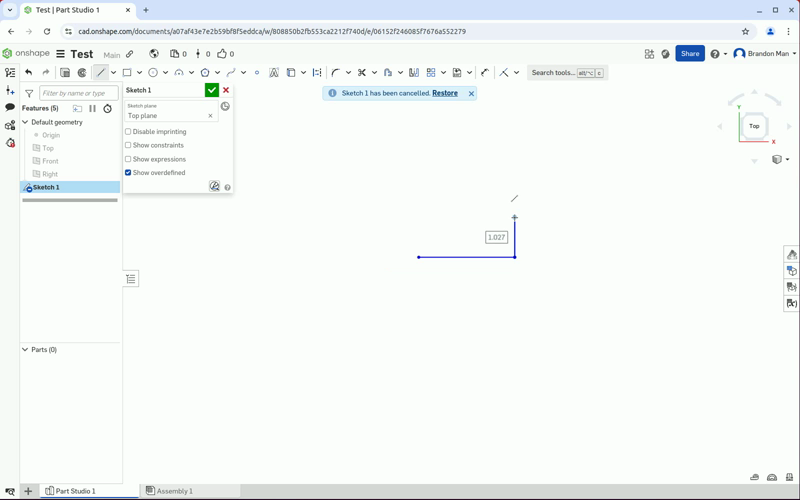
scroll(-6)
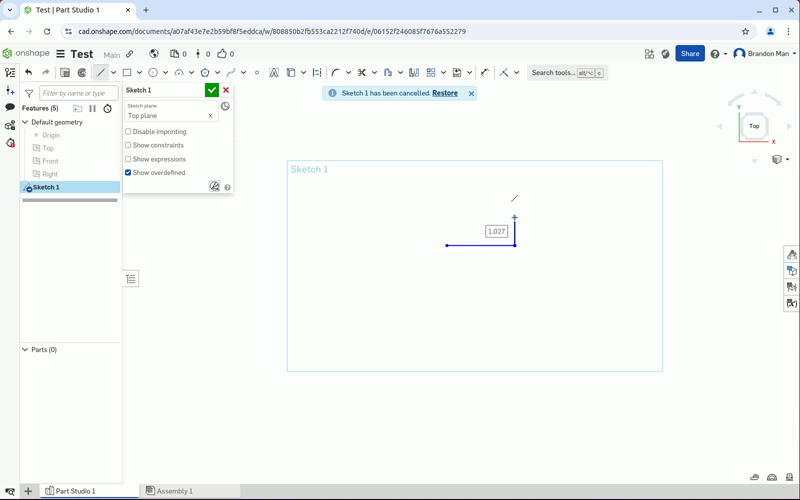
scroll(-6)
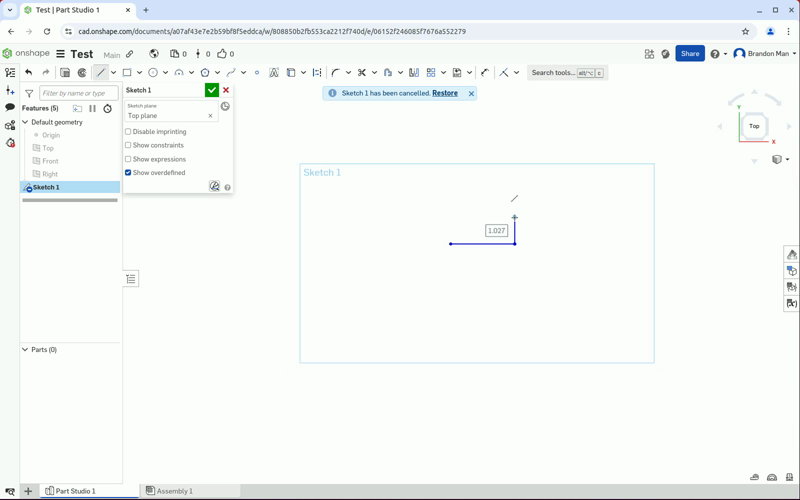
scroll(-6)
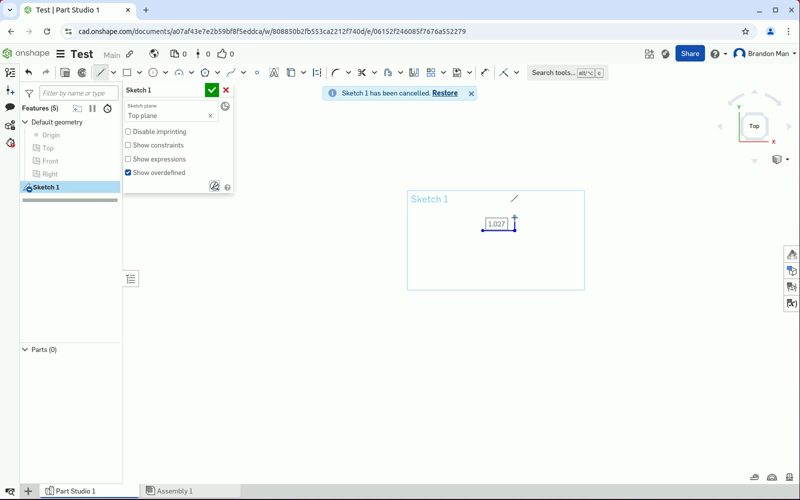
scroll(-6)
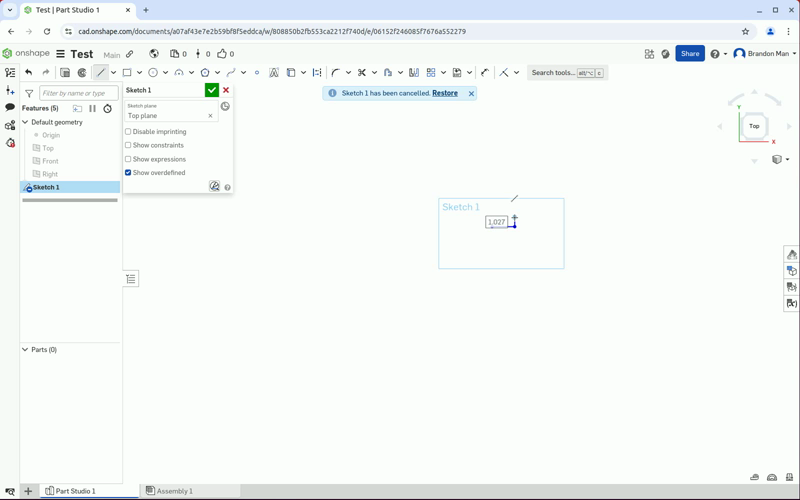
scroll(-6)
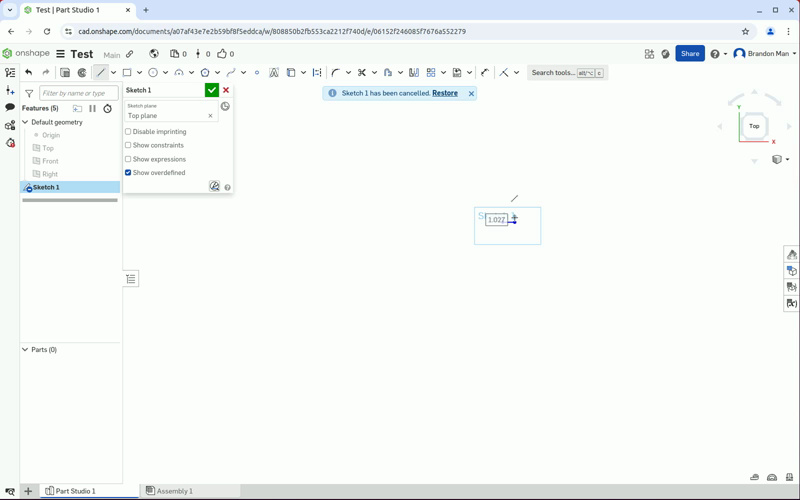
key_up(shift)
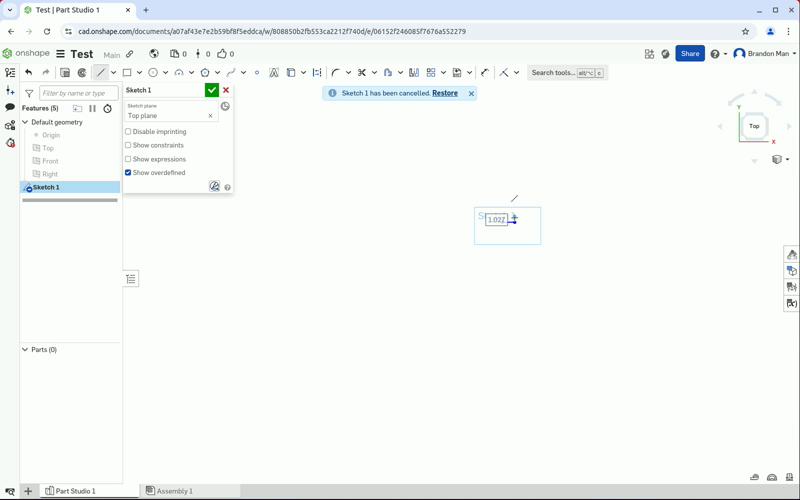
key_down(shift)
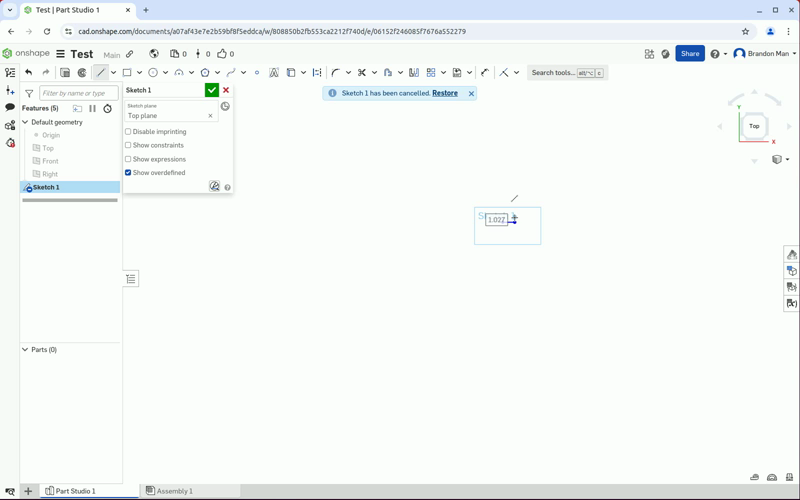
mouse_move(544, 217)
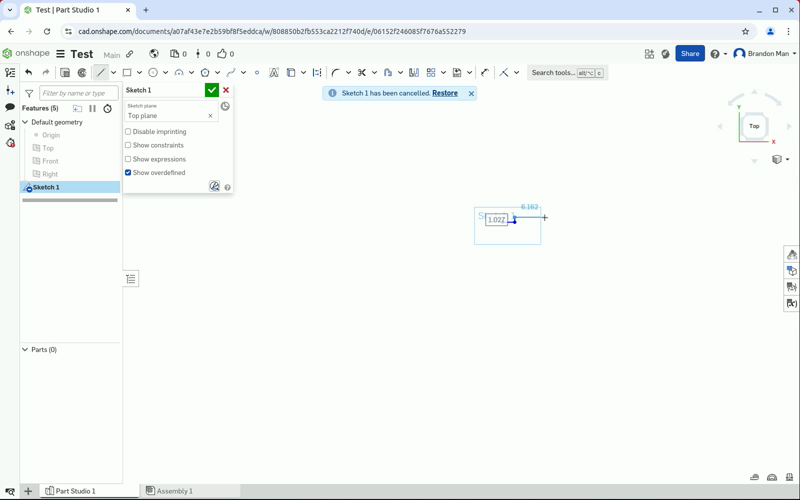
mouse_move(502, 217)
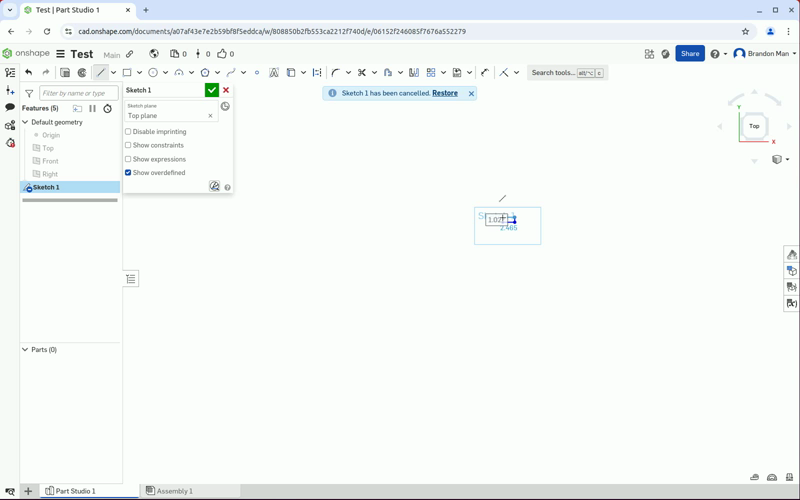
click(502, 217)
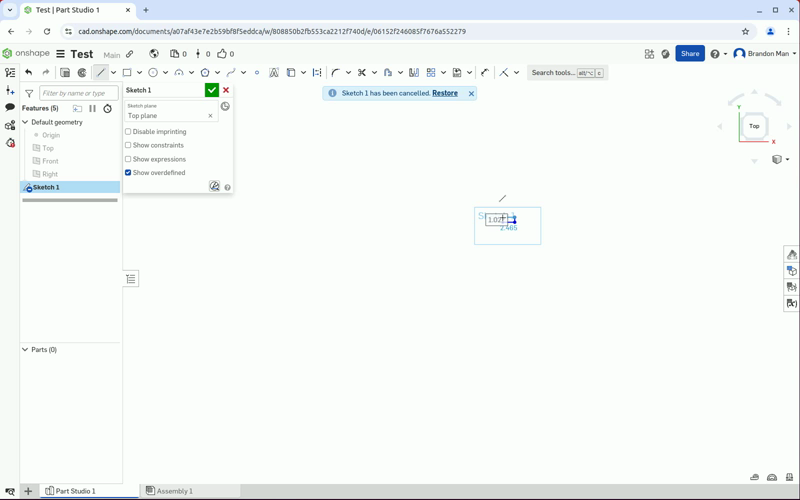
key_up(shift)
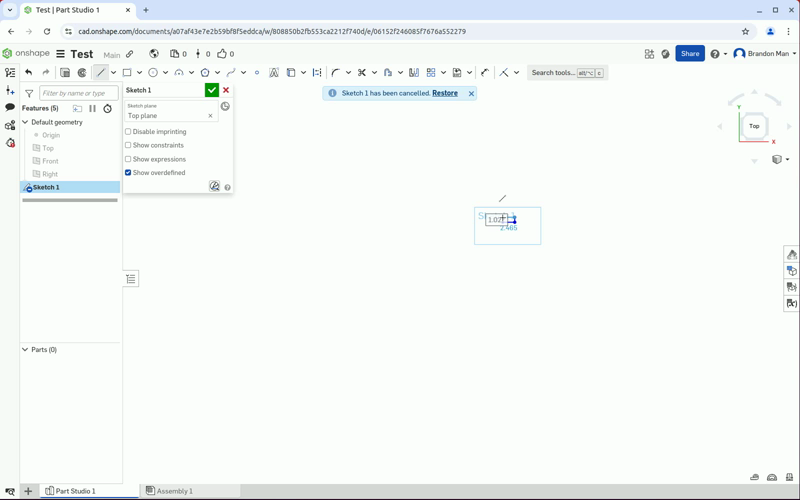
mouse_move(532, 217)
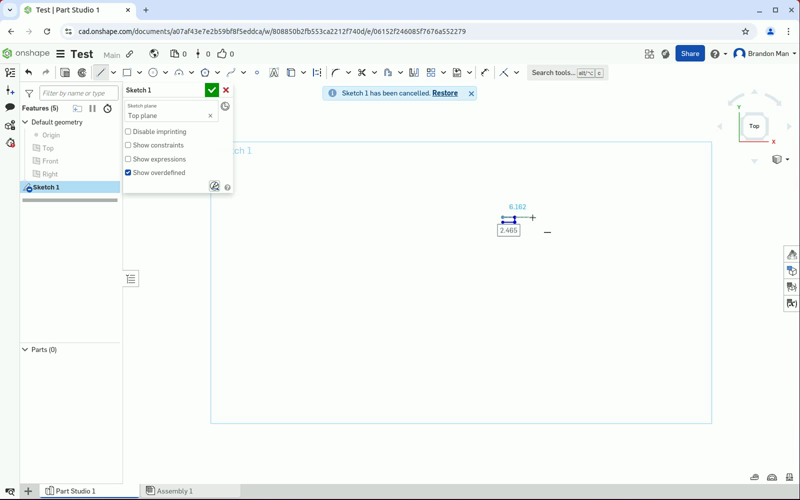
key_down(shift)
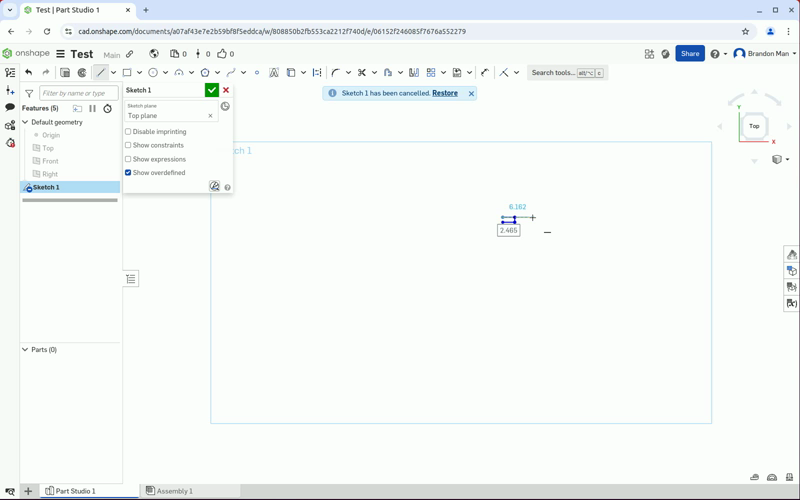
mouse_move(502, 222)
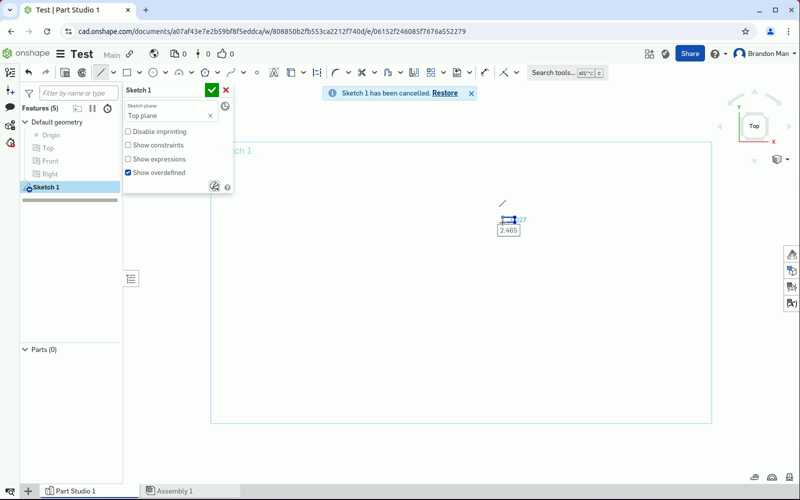
scroll(6)
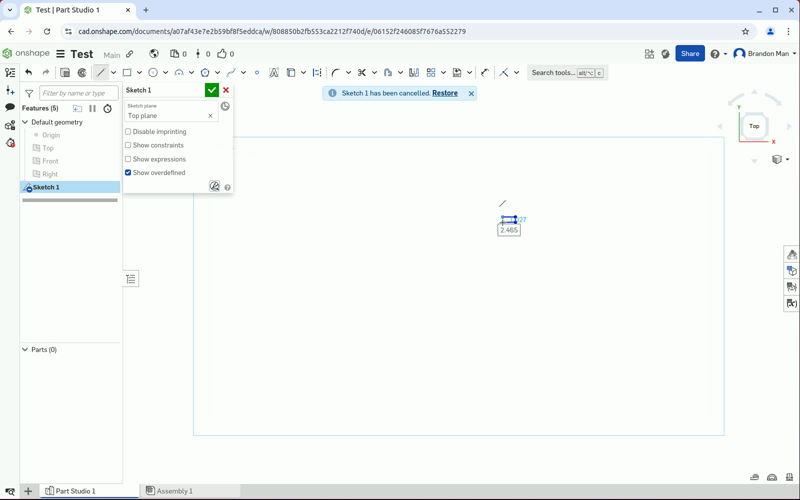
scroll(6)
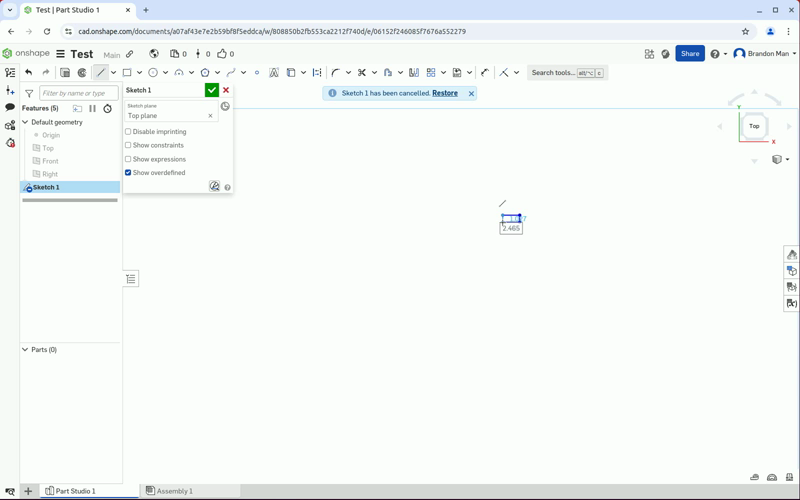
scroll(6)
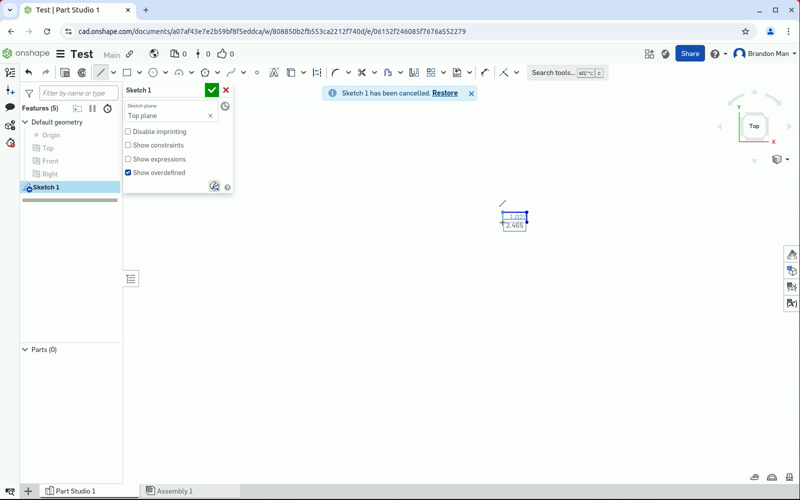
scroll(6)
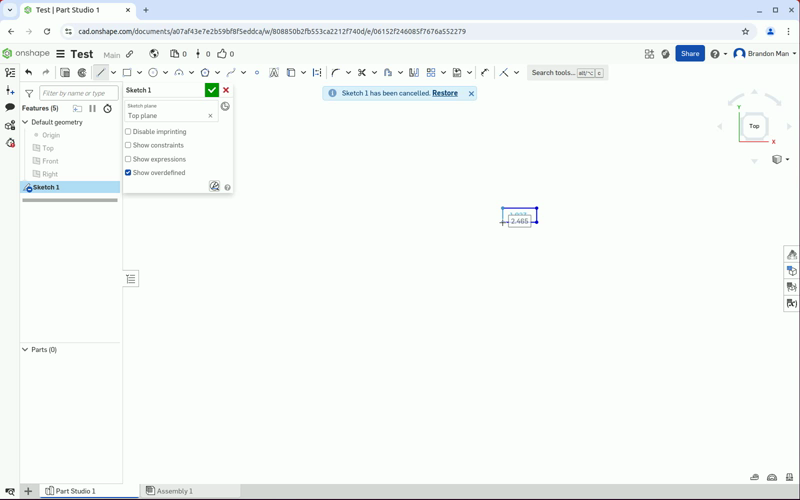
scroll(6)
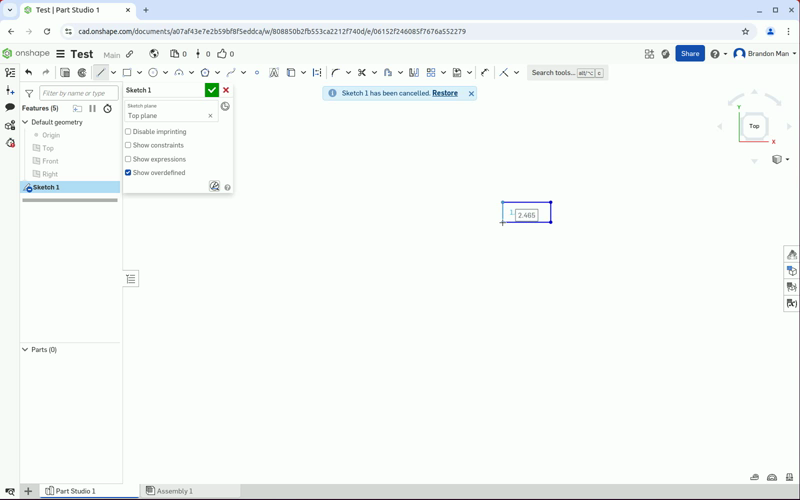
scroll(6)
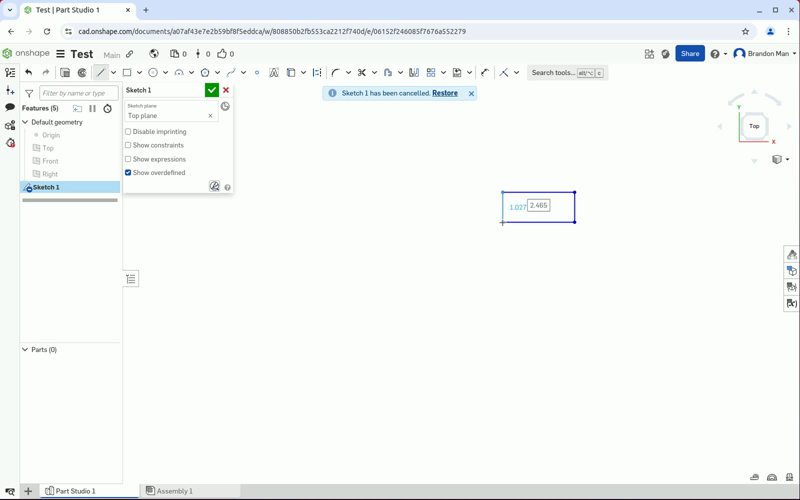
scroll(6)
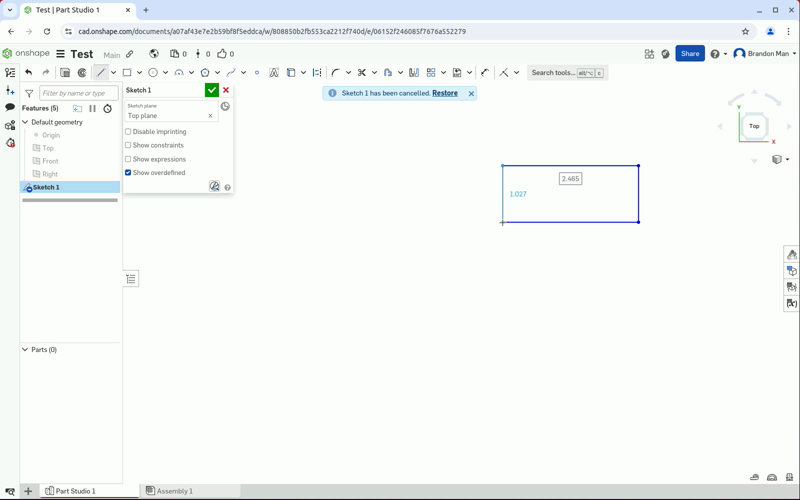
key_up(shift)
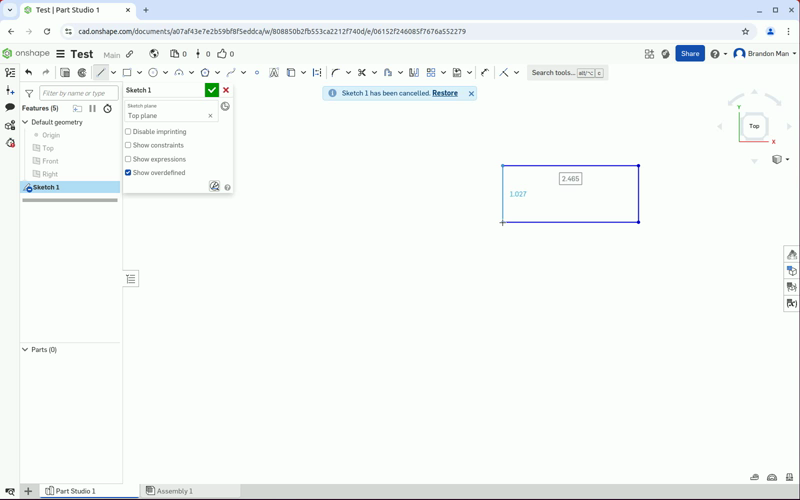
click(502, 222)
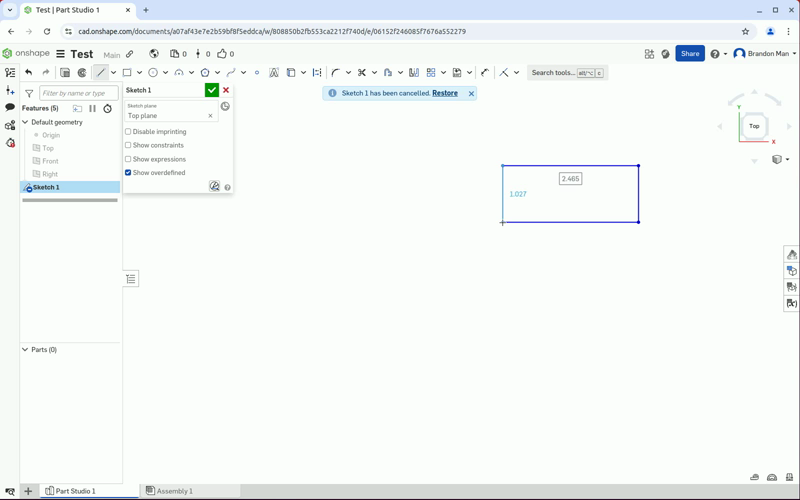
scroll(-6)
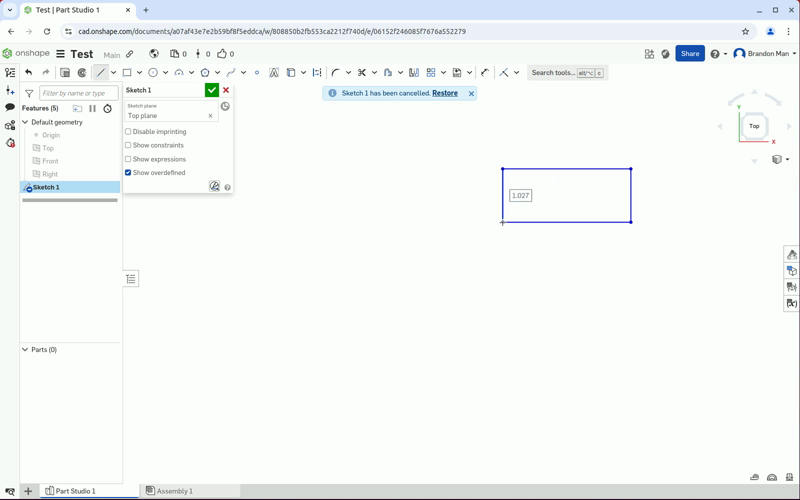
scroll(-6)
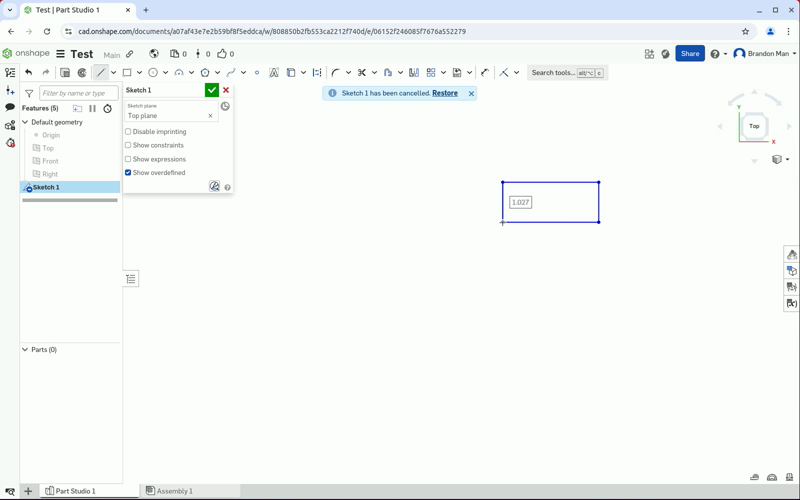
scroll(-6)
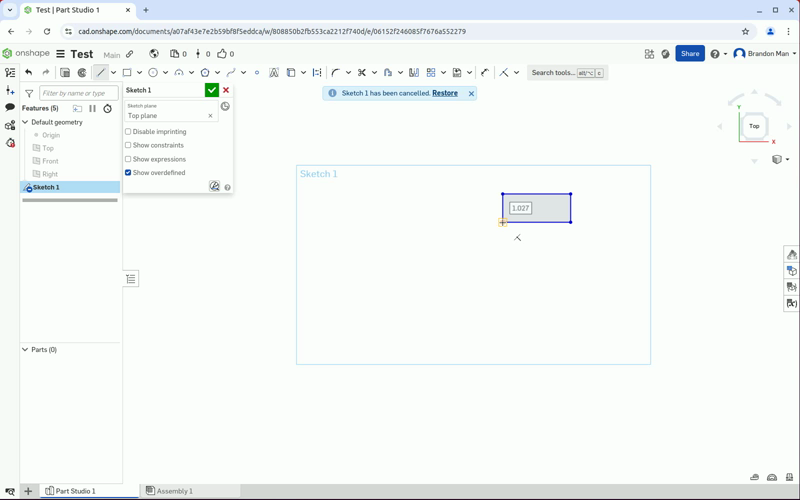
scroll(-6)
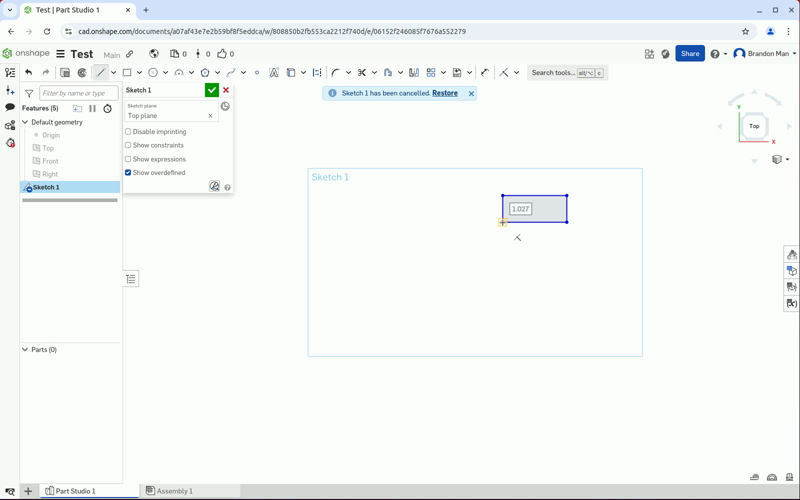
scroll(-6)
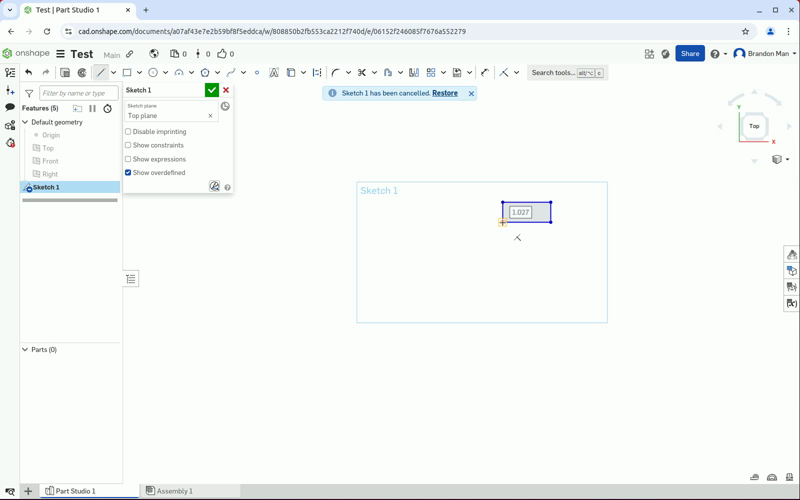
scroll(-6)
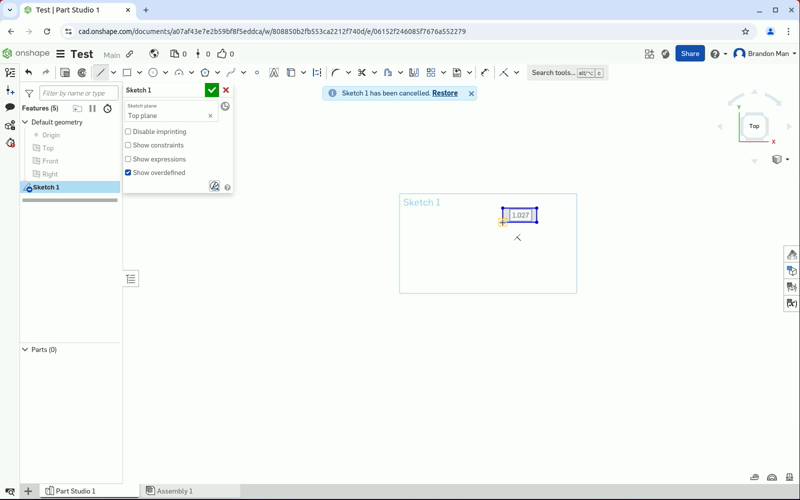
scroll(-6)
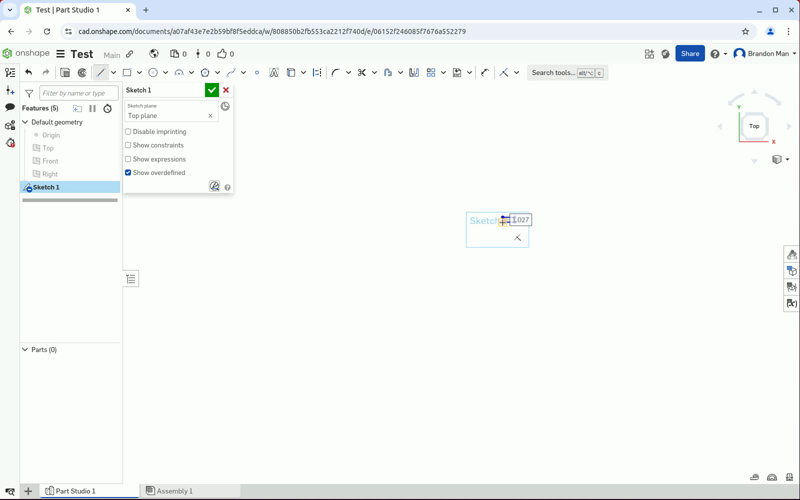
key(esc)
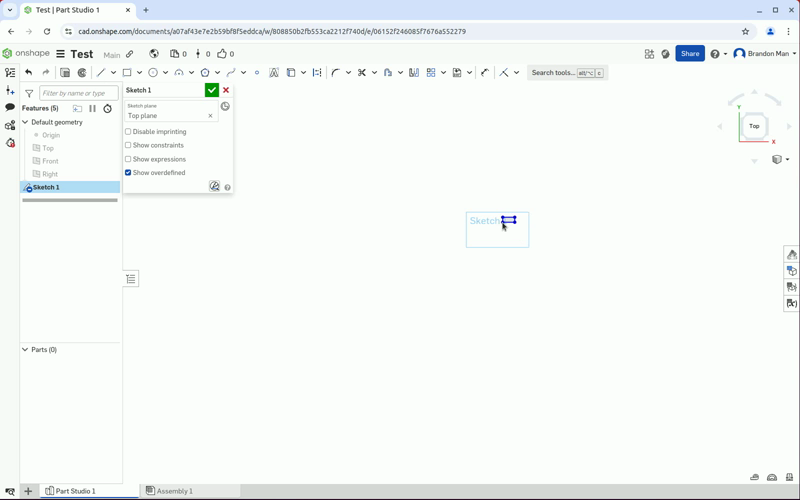
mouse_move(512, 221)
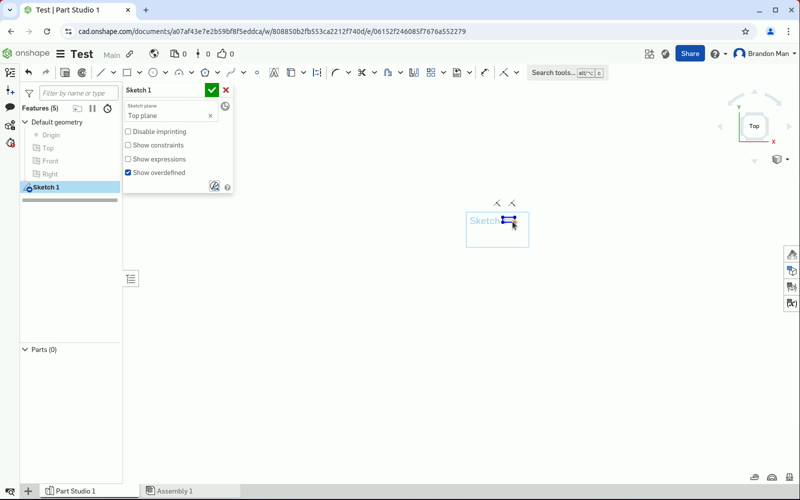
scroll(6)
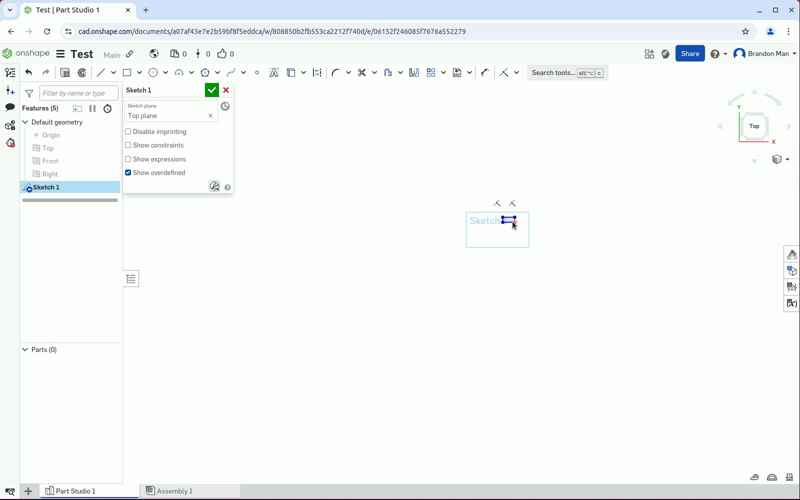
scroll(6)
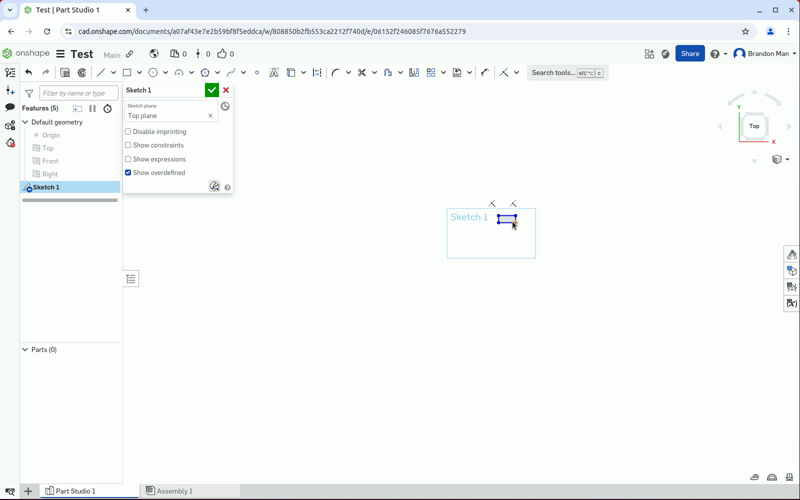
scroll(6)
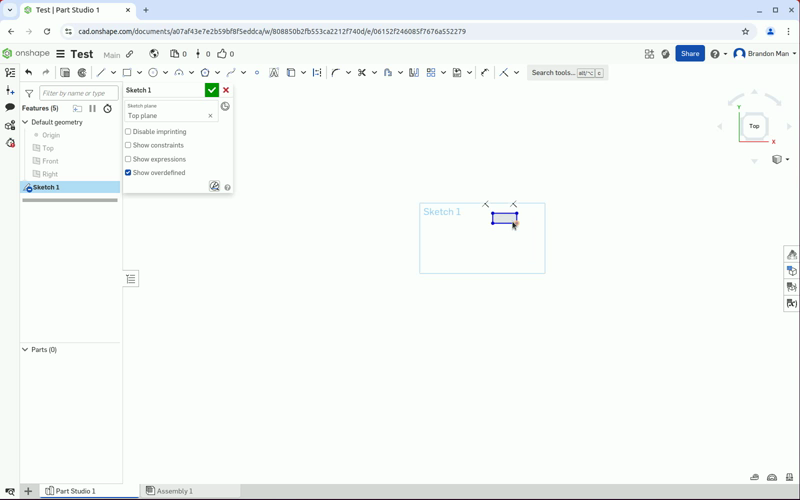
scroll(6)
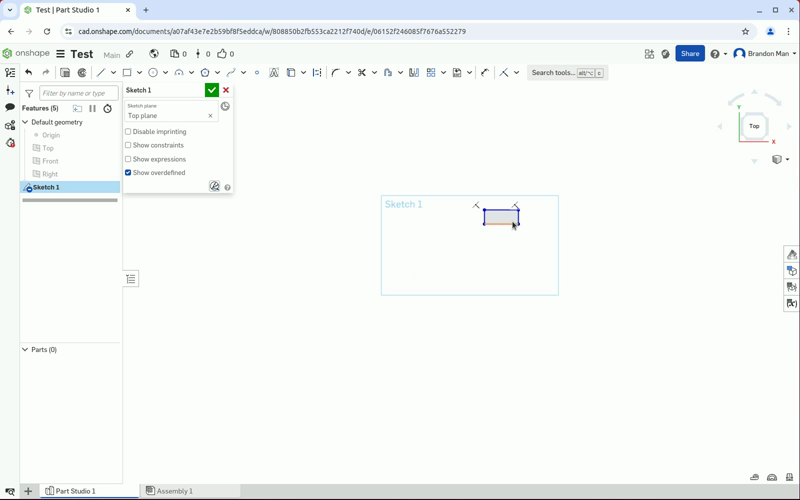
scroll(6)
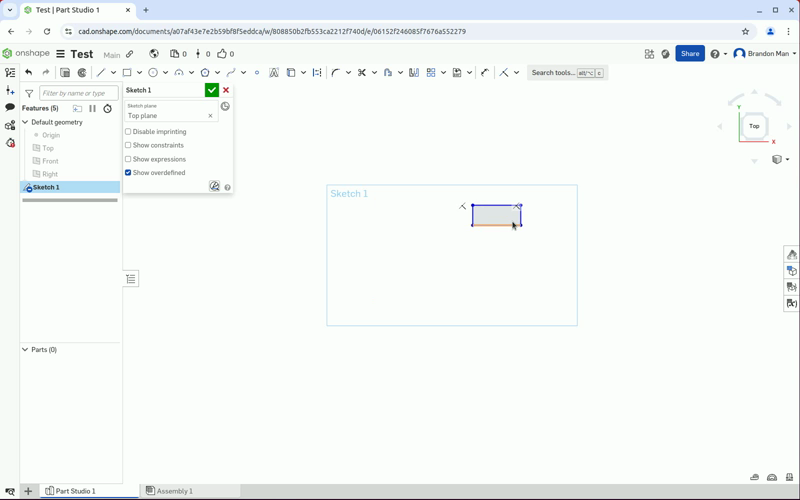
scroll(6)
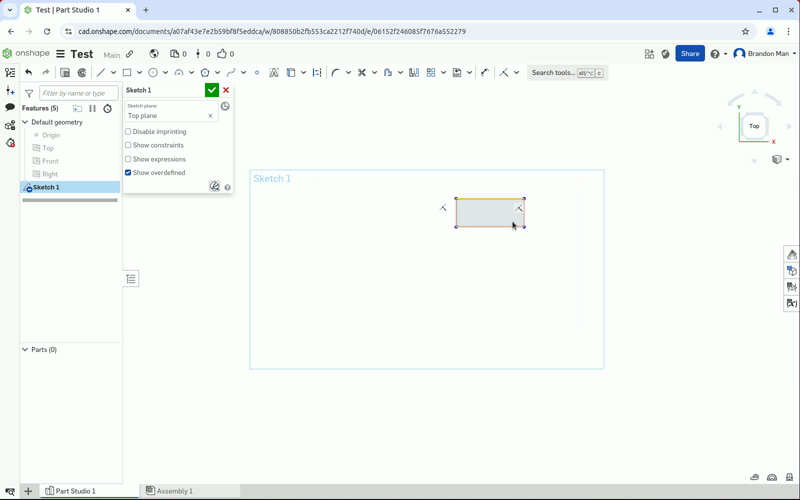
scroll(6)
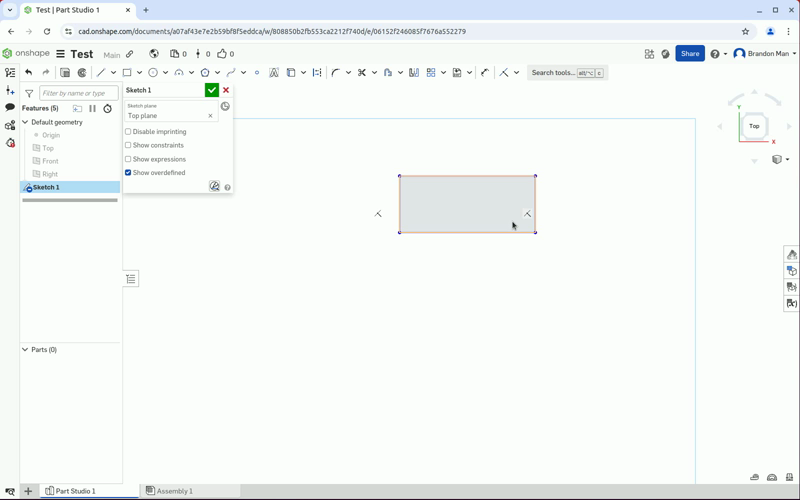
click(512, 221)
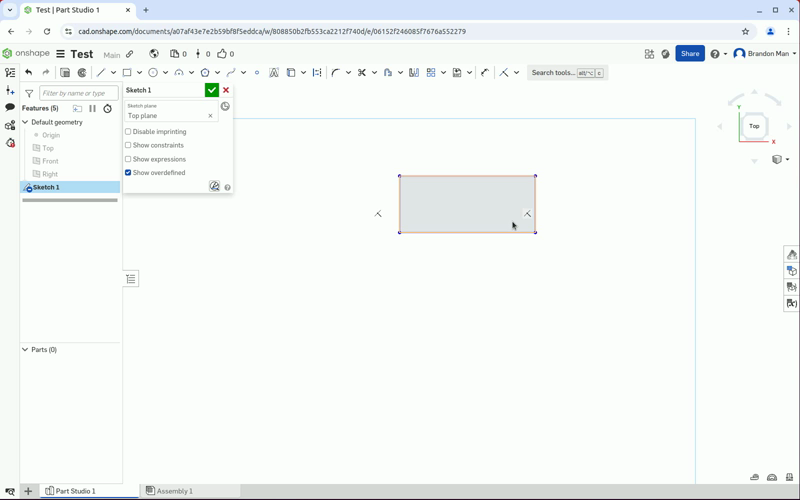
scroll(-6)
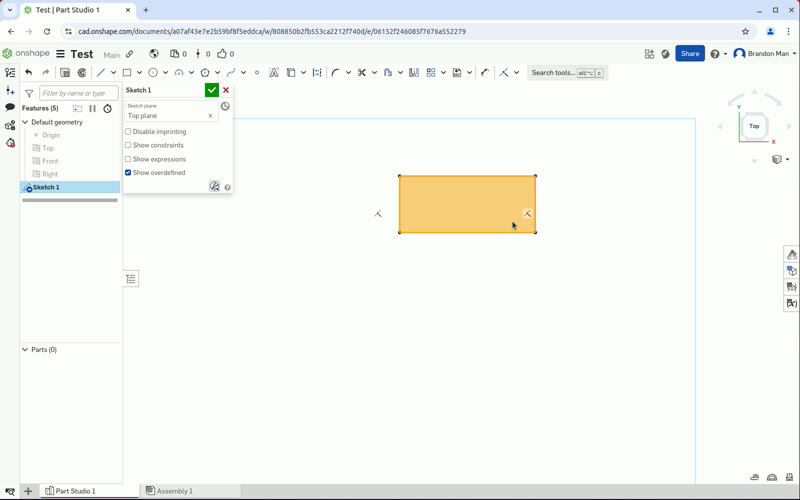
scroll(-6)
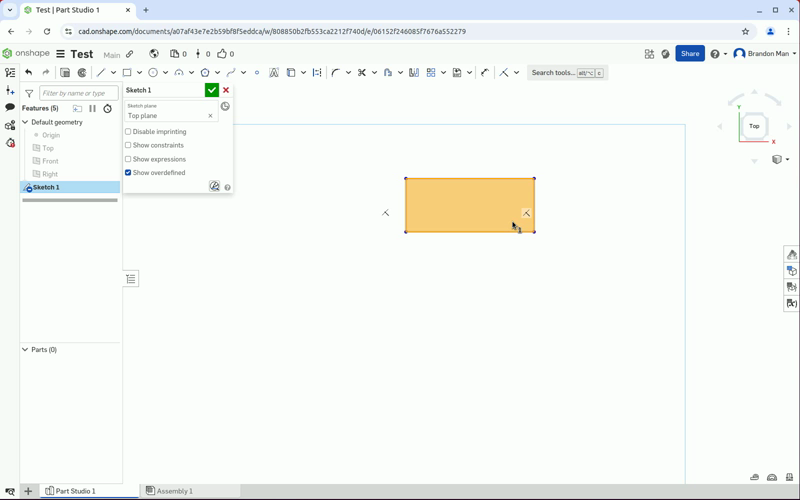
scroll(-6)
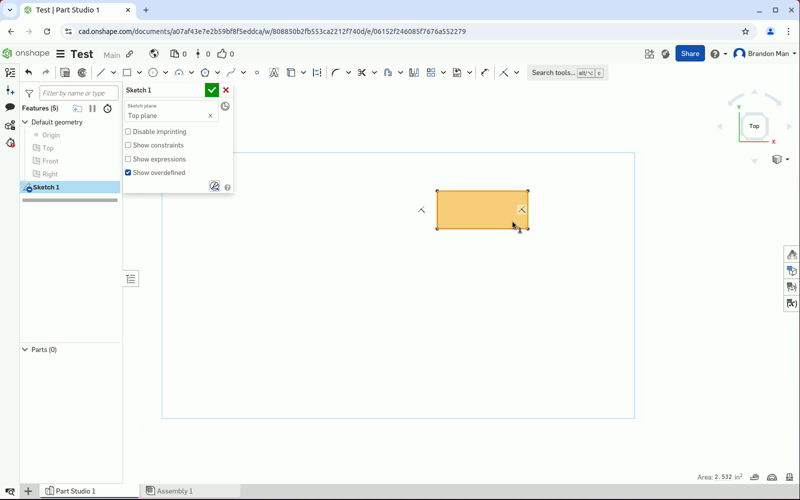
scroll(-6)
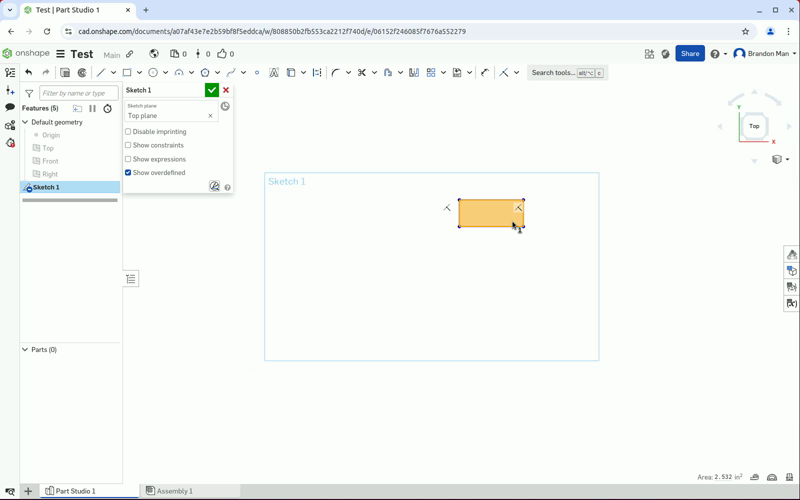
scroll(-6)
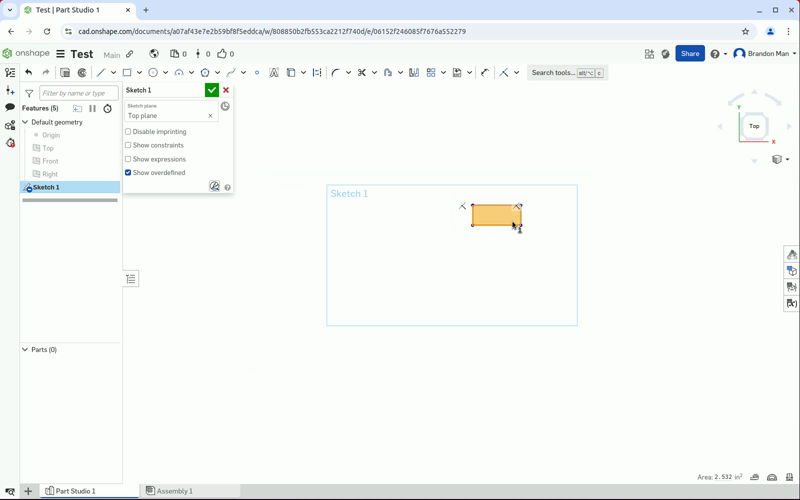
scroll(-6)
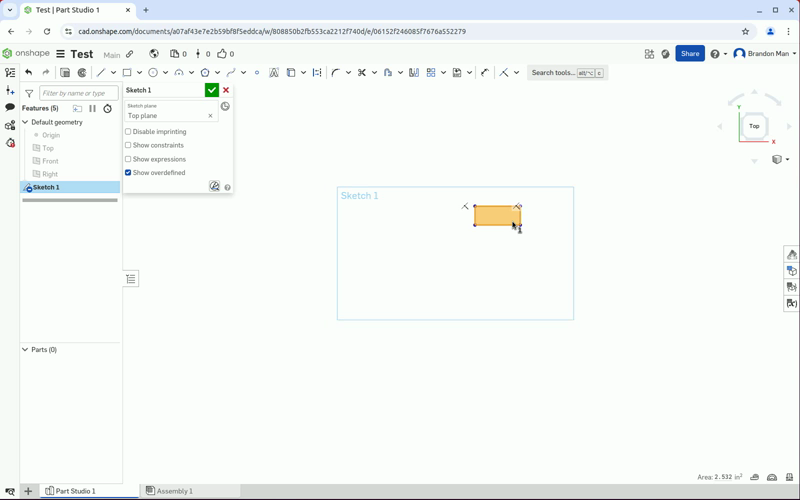
scroll(-6)
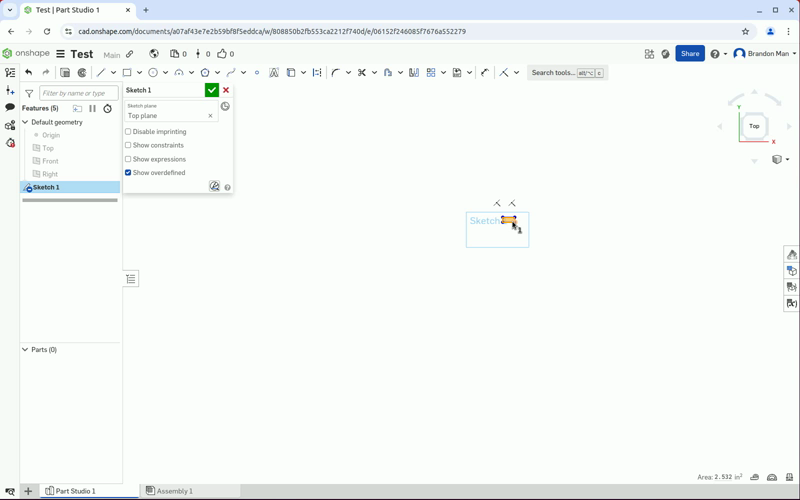
mouse_move(73, 352)
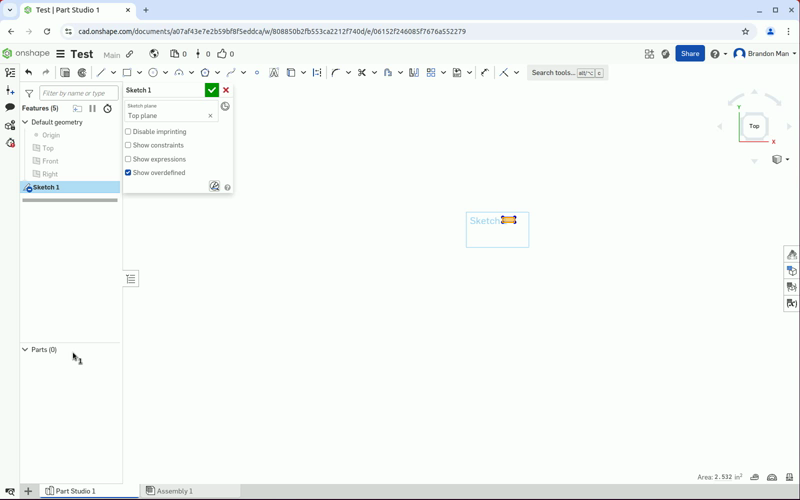
key(shift+y)
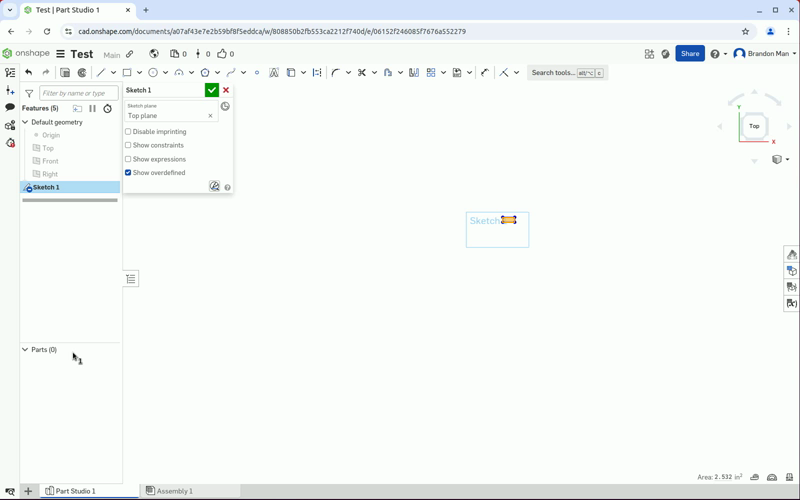
key(shift+e)
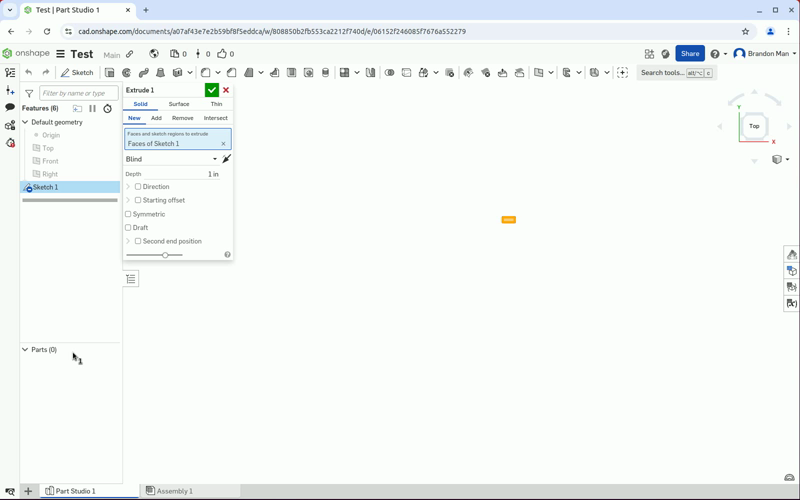
mouse_move(143, 106)
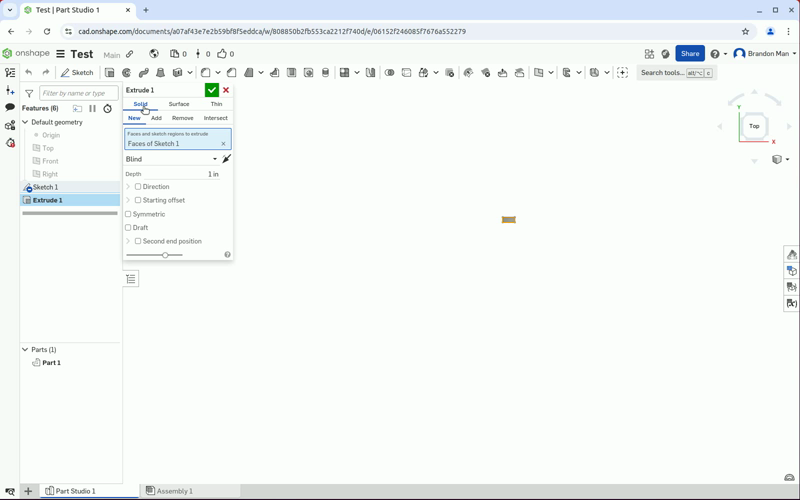
click(143, 106)
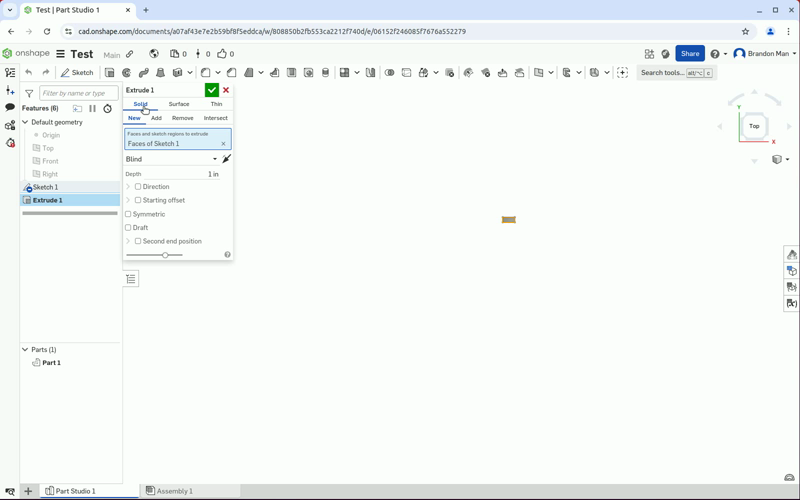
mouse_move(137, 120)
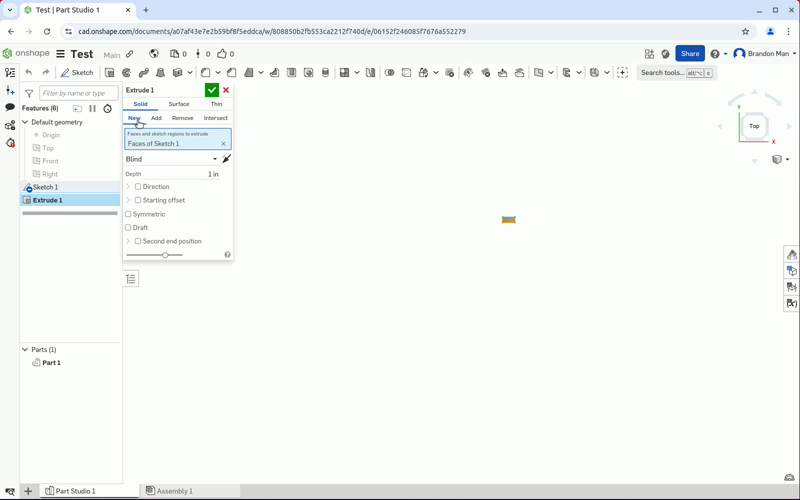
click(137, 120)
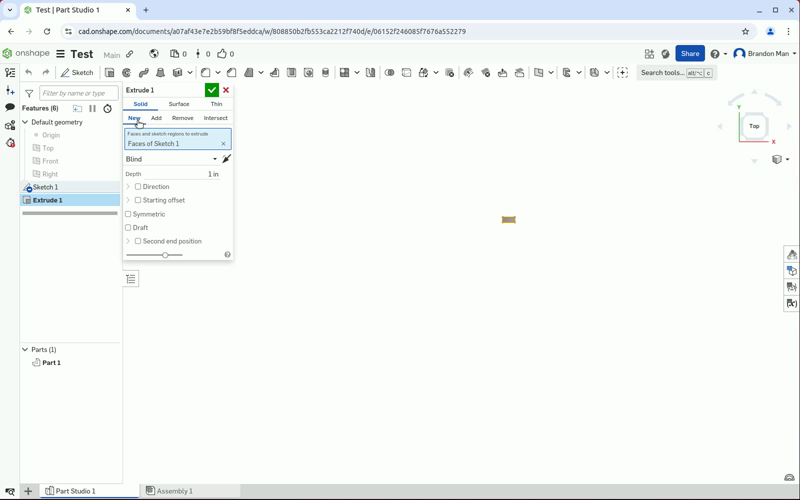
key(tab, 4)
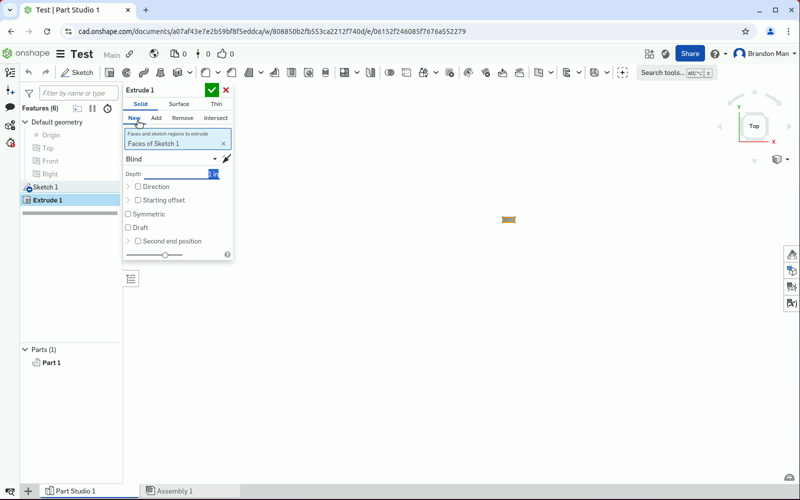
text(0.963)
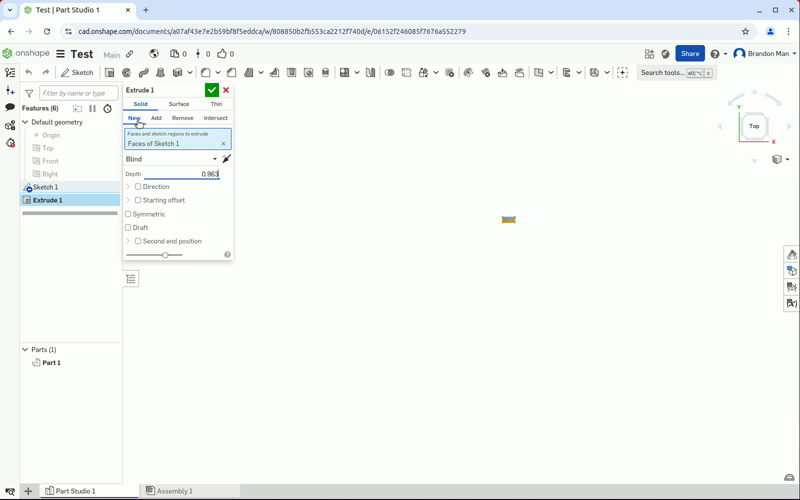
key(enter)
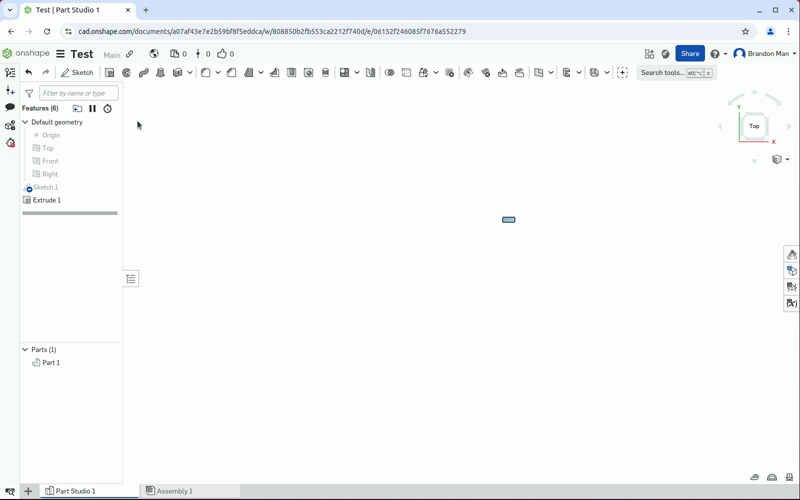
key(shift+h)
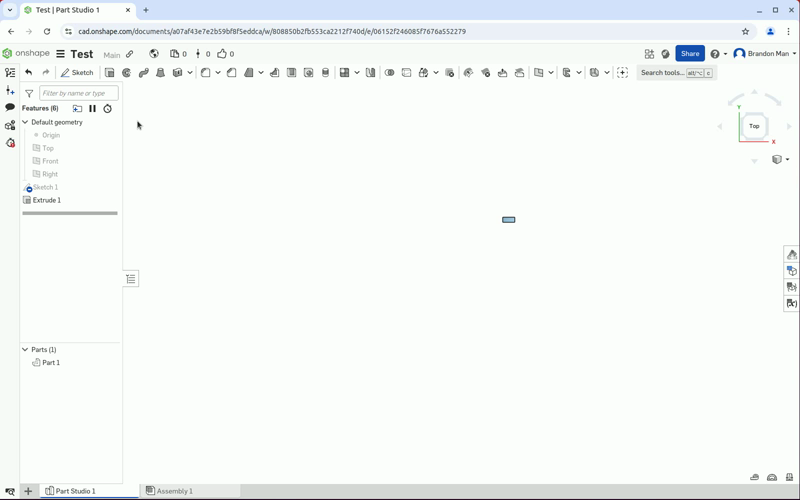
key(shift+h)
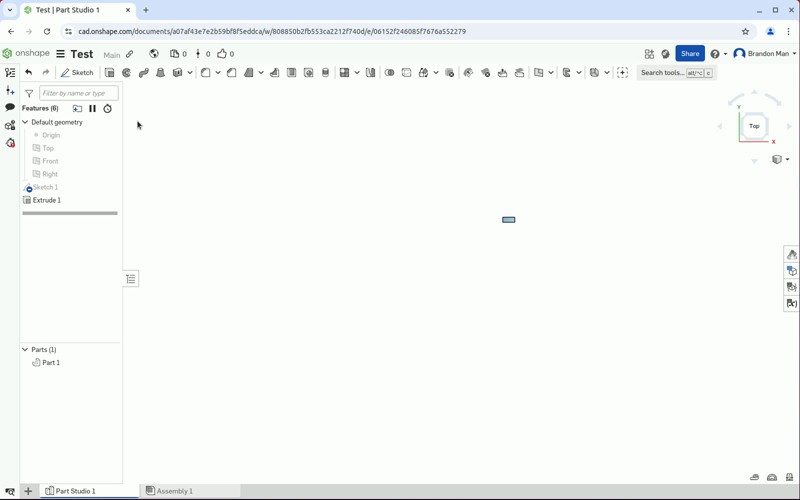
mouse_move(73, 189)
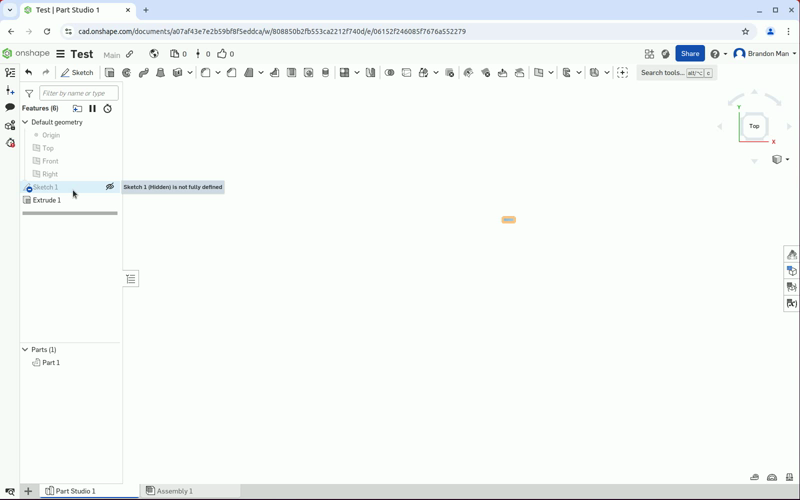
click(73, 189)
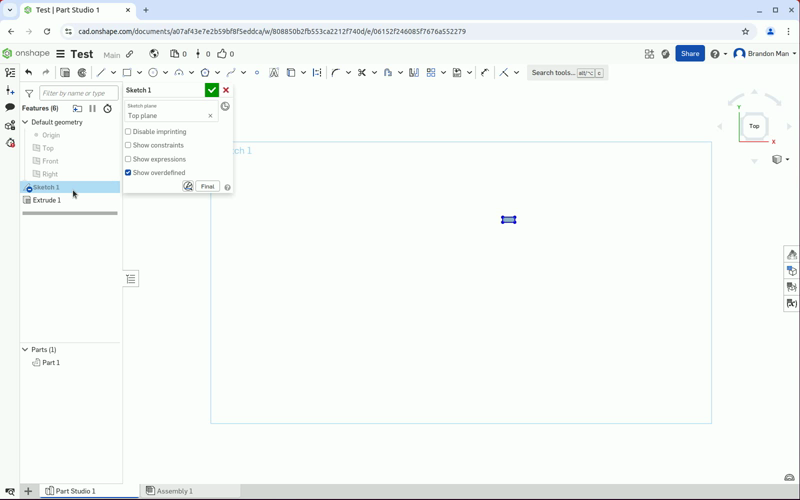
mouse_move(229, 92)
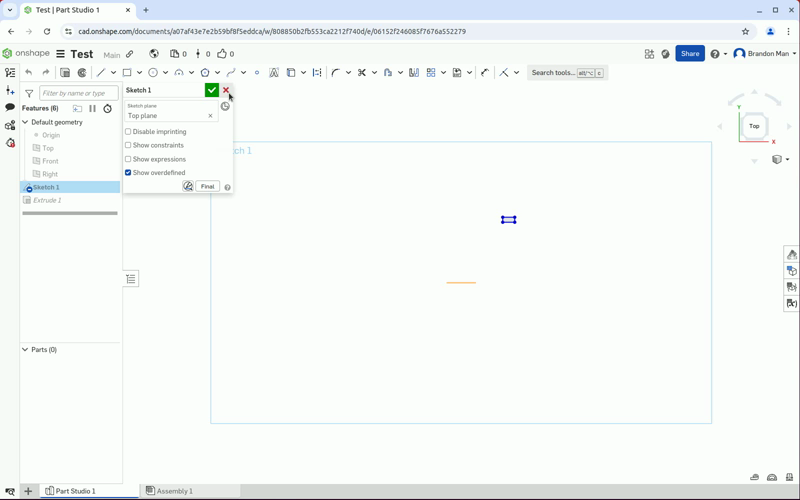
click(229, 92)
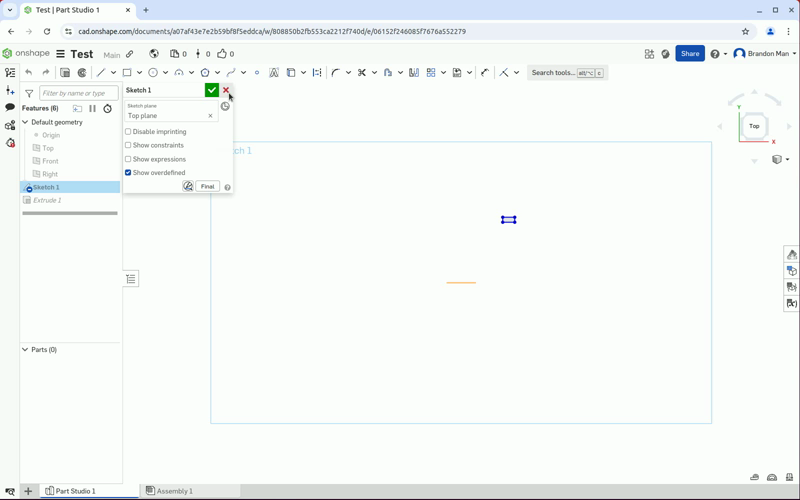
key(shift+s)
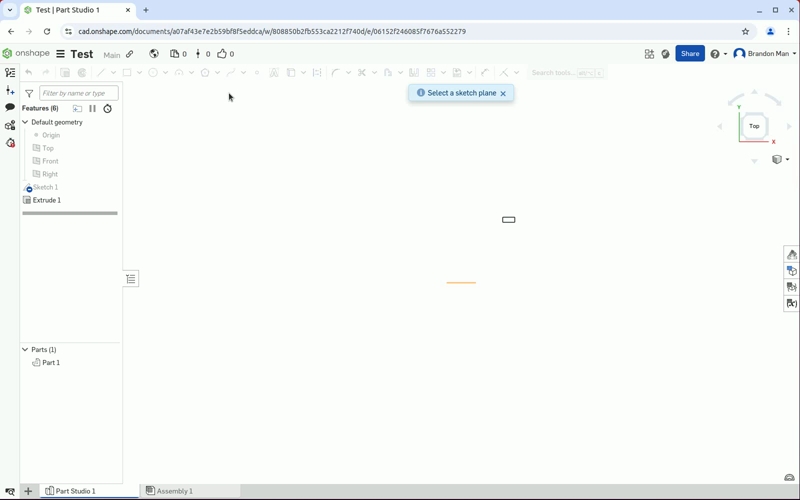
mouse_move(73, 150)
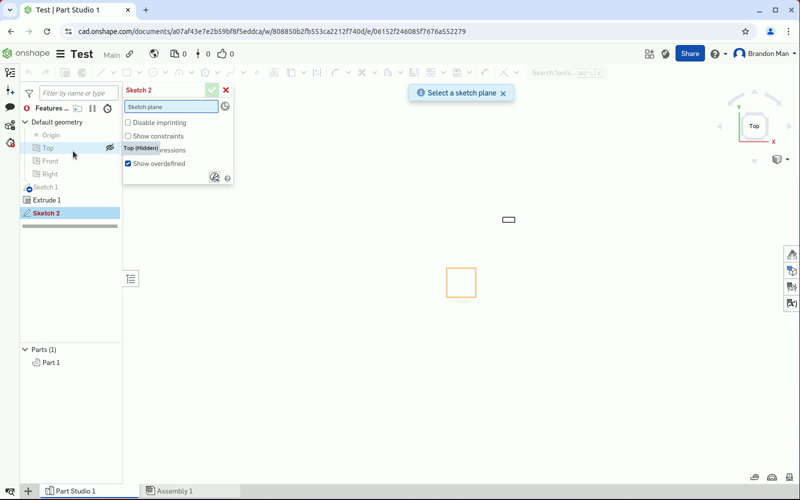
click(73, 150)
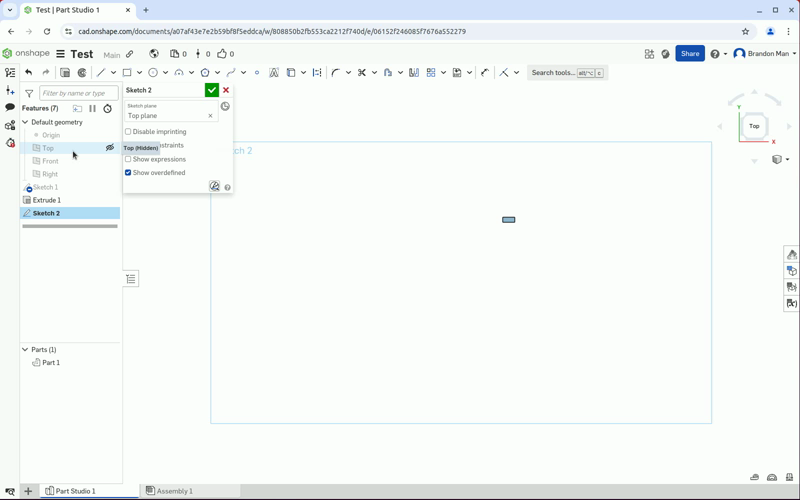
mouse_move(73, 352)
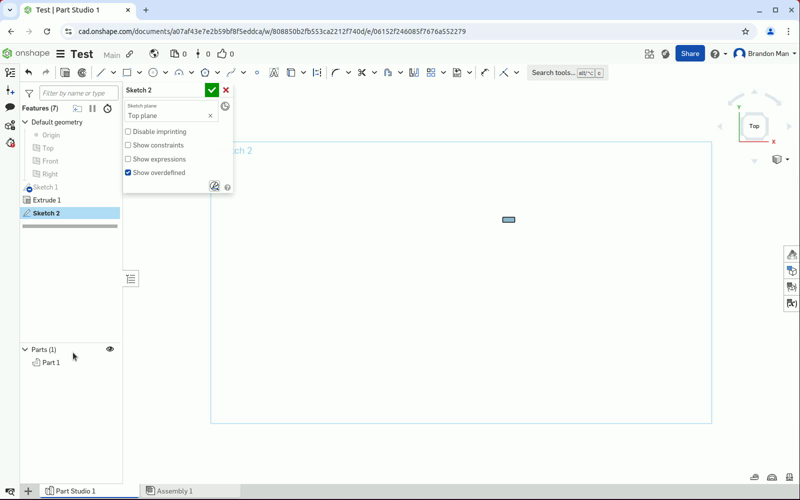
key(y)
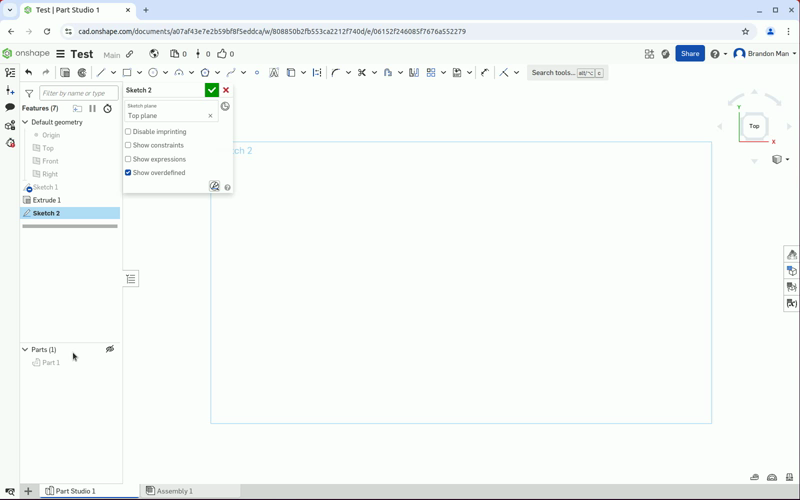
key(l)
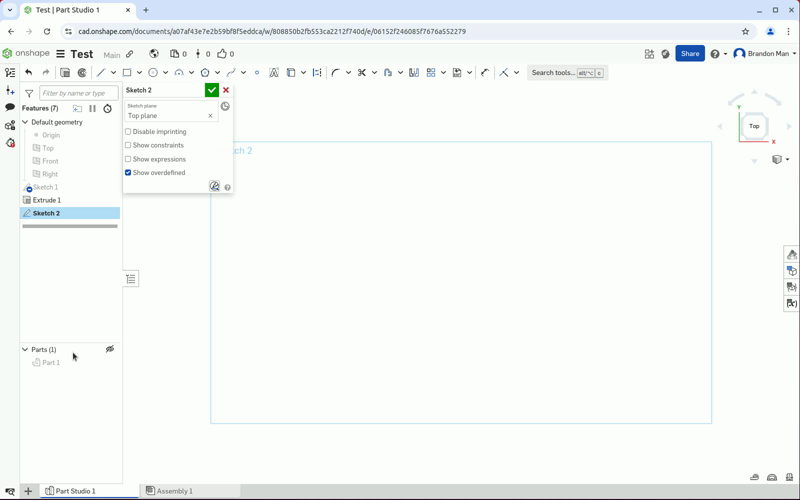
key_down(shift)
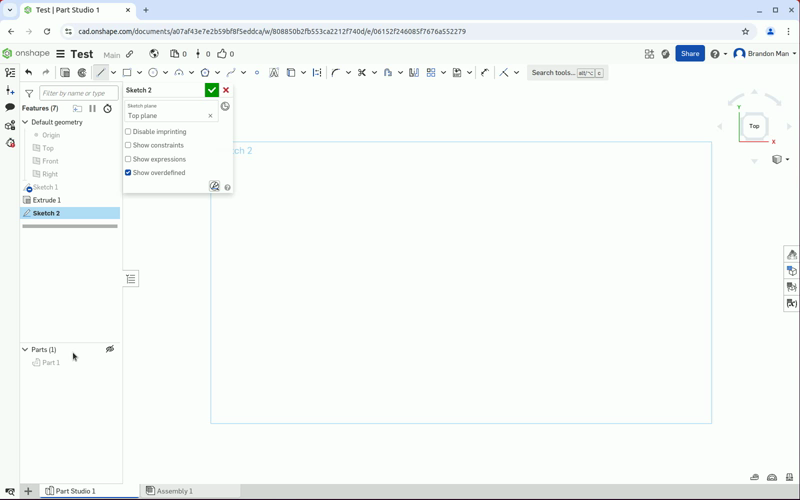
mouse_move(525, 243)
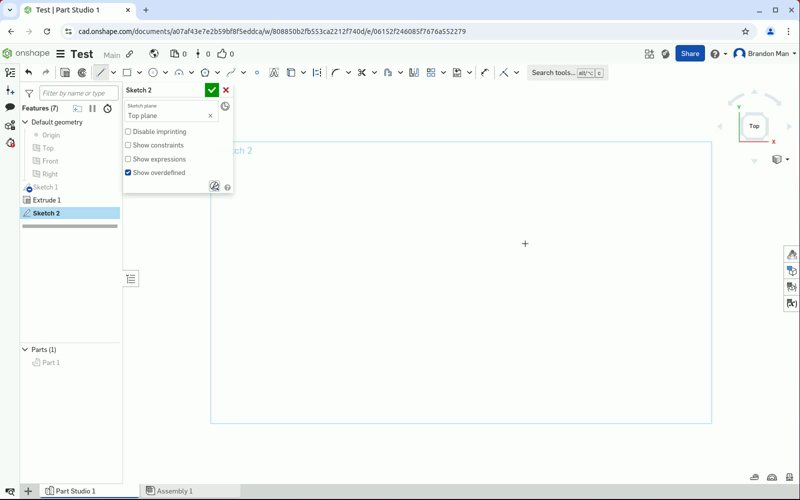
click(525, 243)
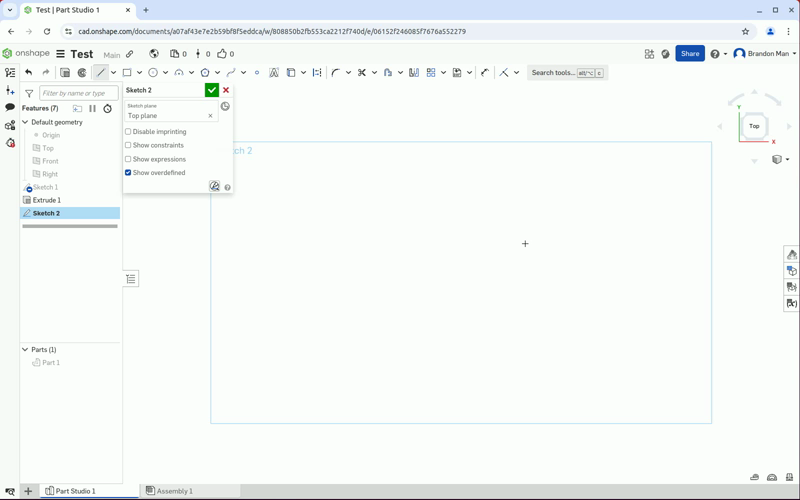
key_up(shift)
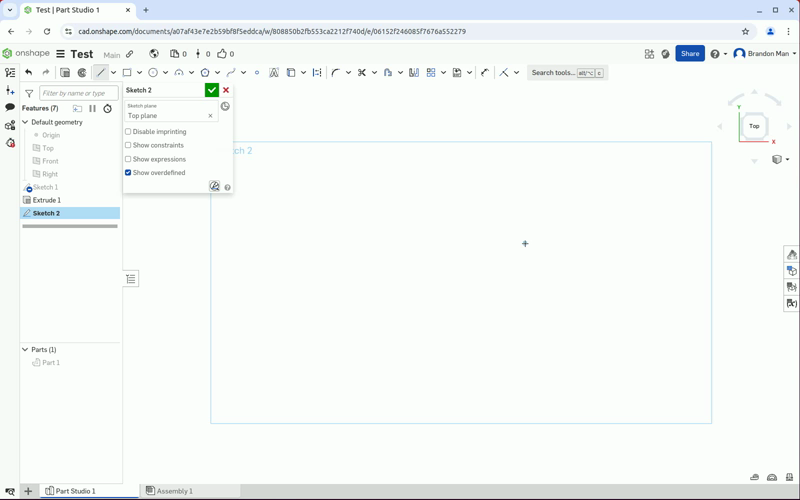
key_down(shift)
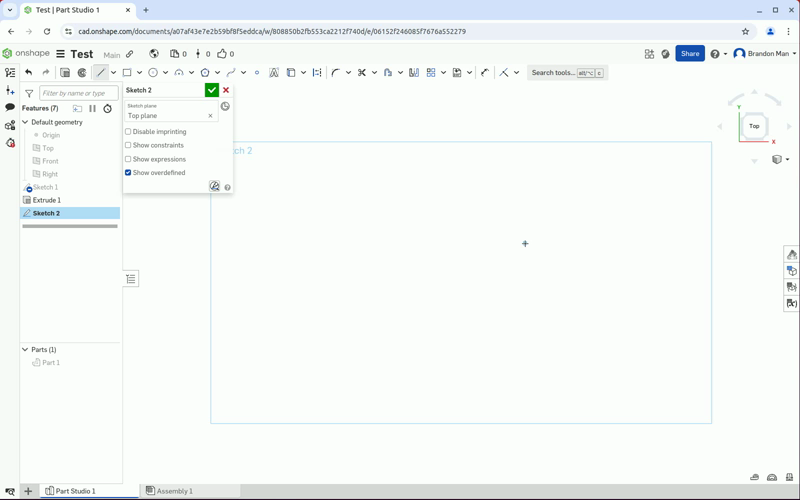
mouse_move(555, 243)
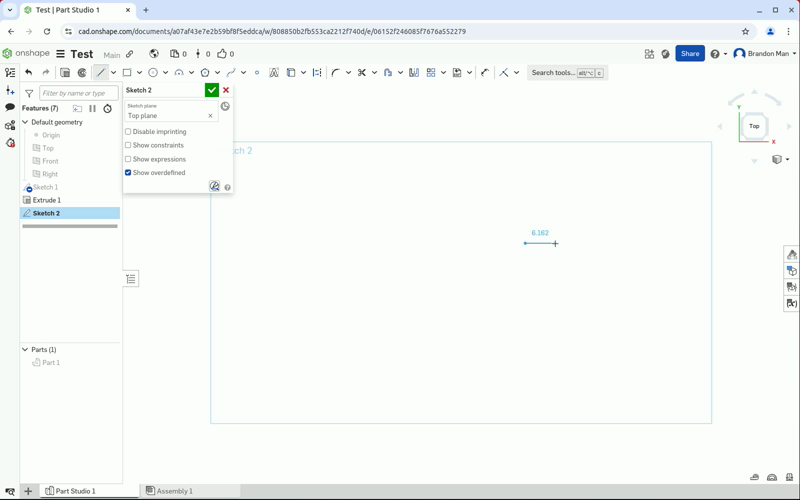
mouse_move(530, 243)
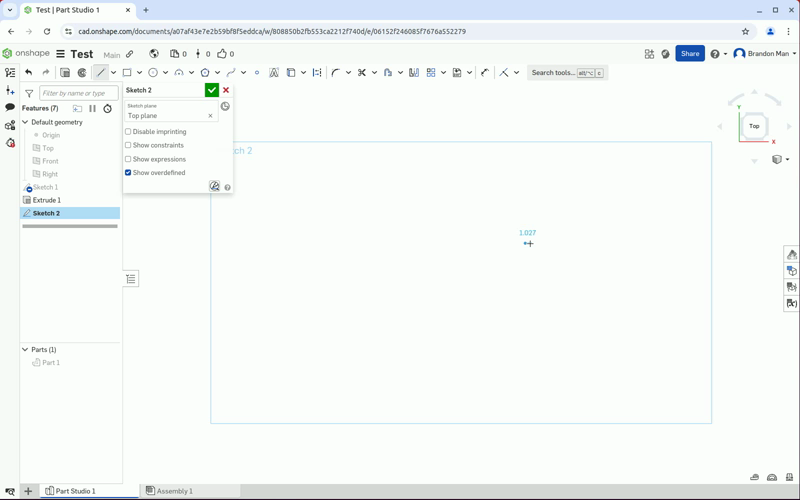
scroll(6)
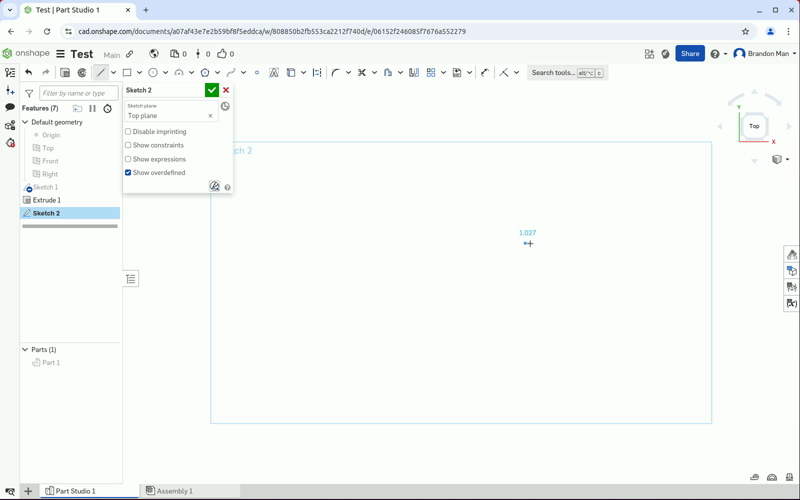
scroll(6)
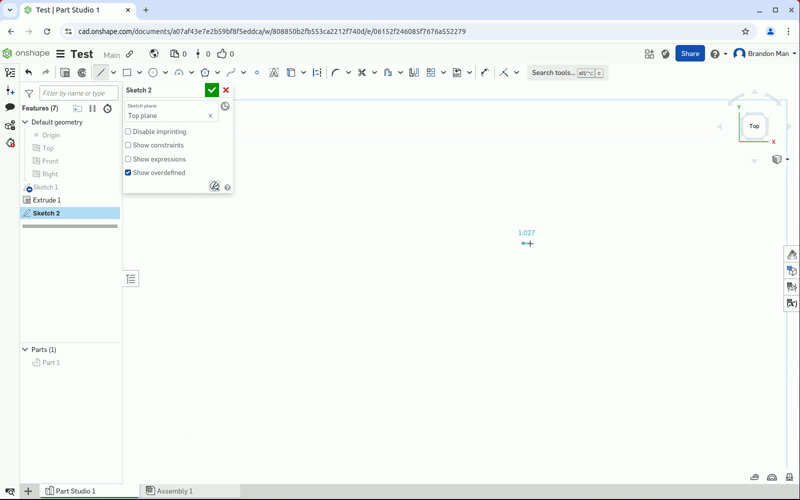
scroll(6)
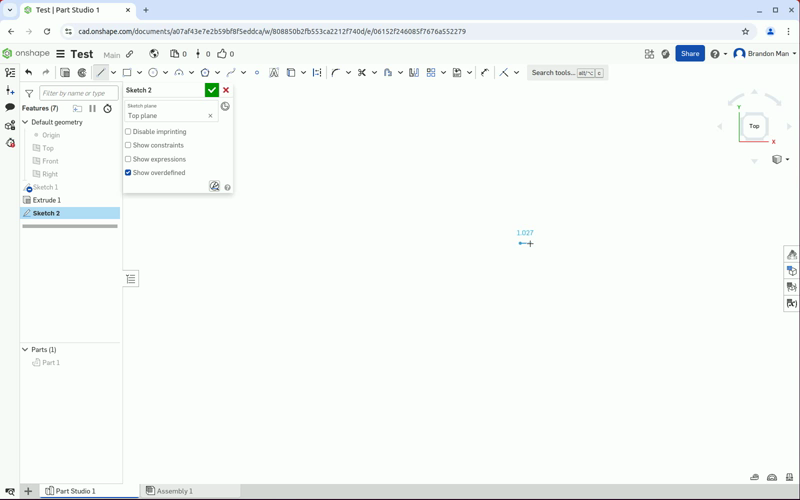
scroll(6)
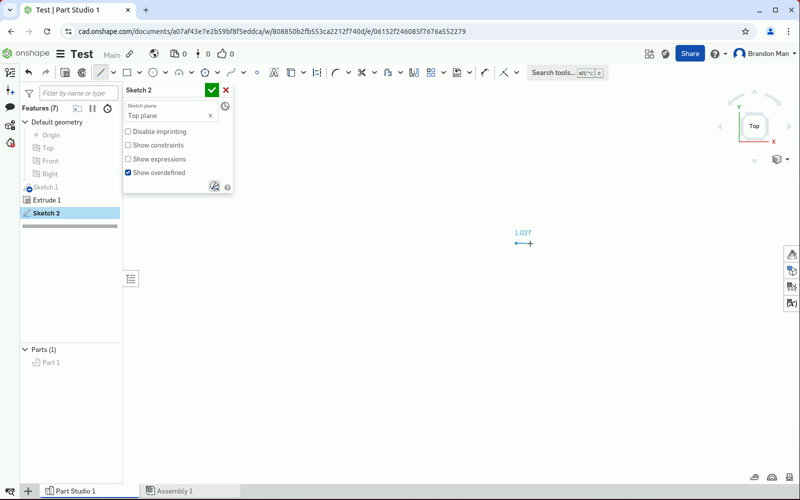
scroll(6)
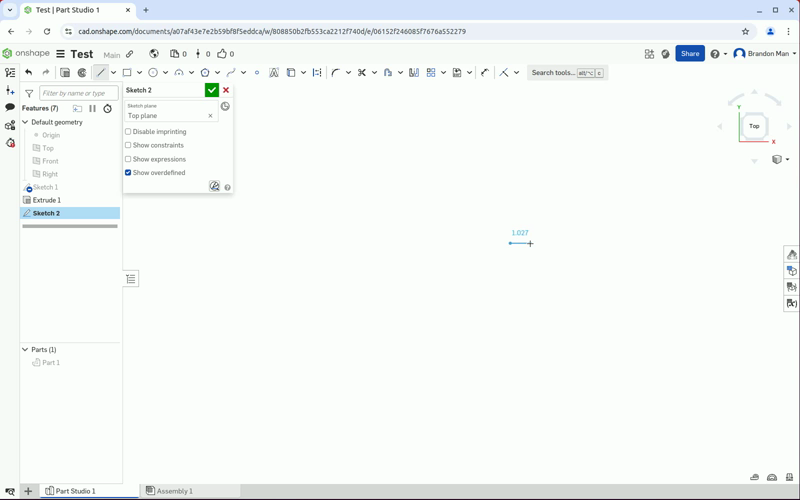
scroll(6)
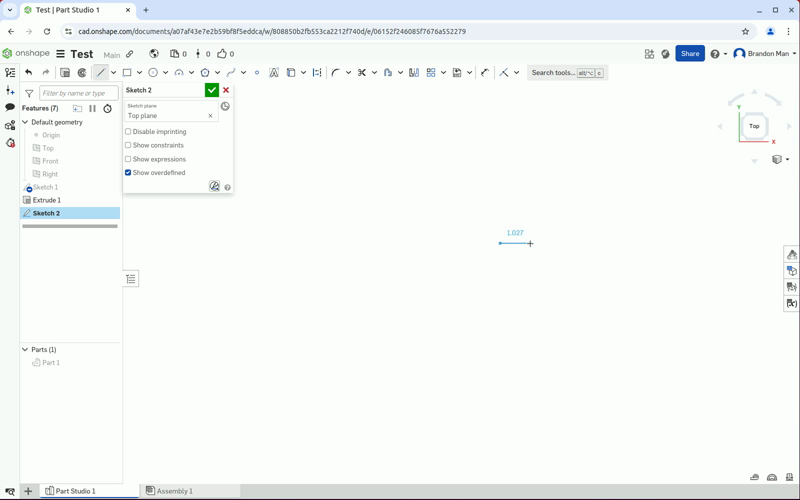
scroll(6)
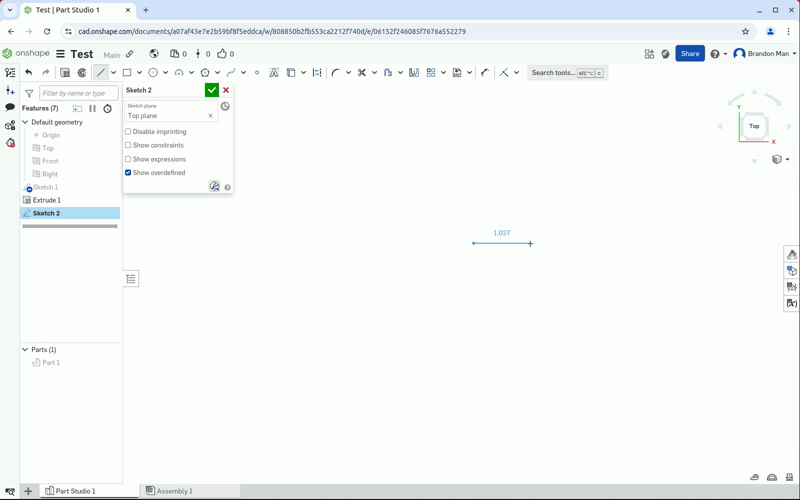
click(530, 243)
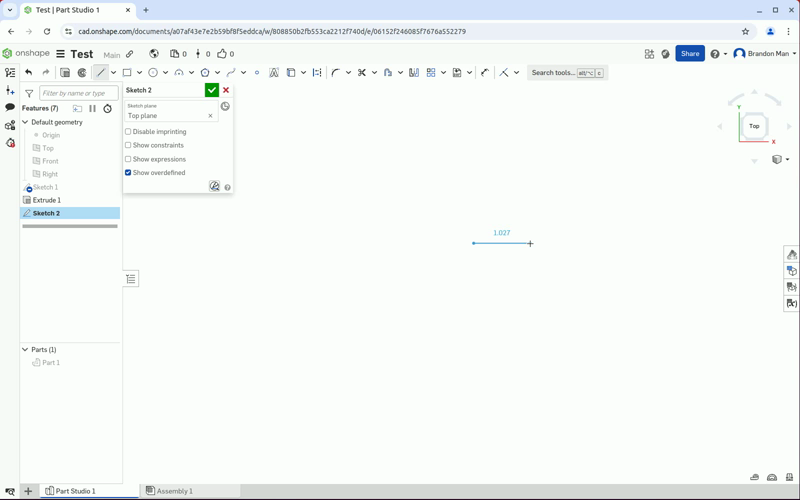
scroll(-6)
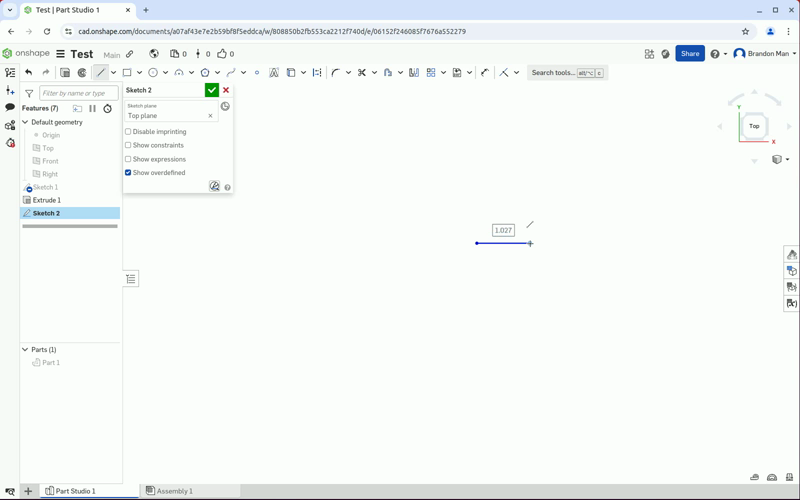
scroll(-6)
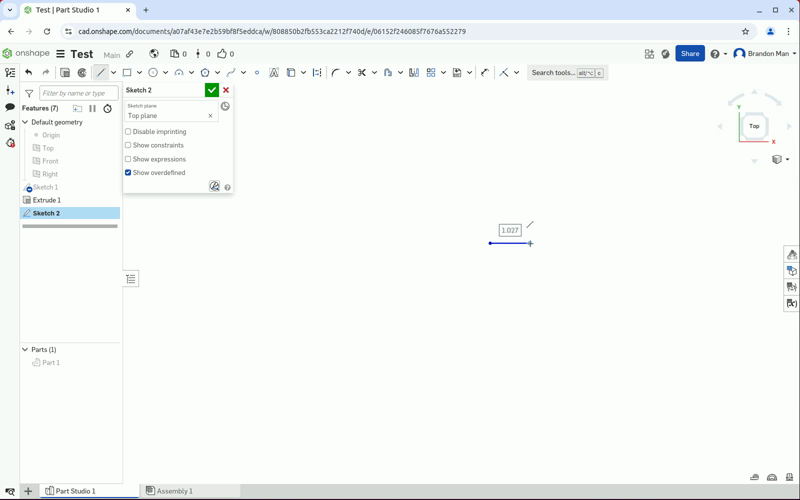
scroll(-6)
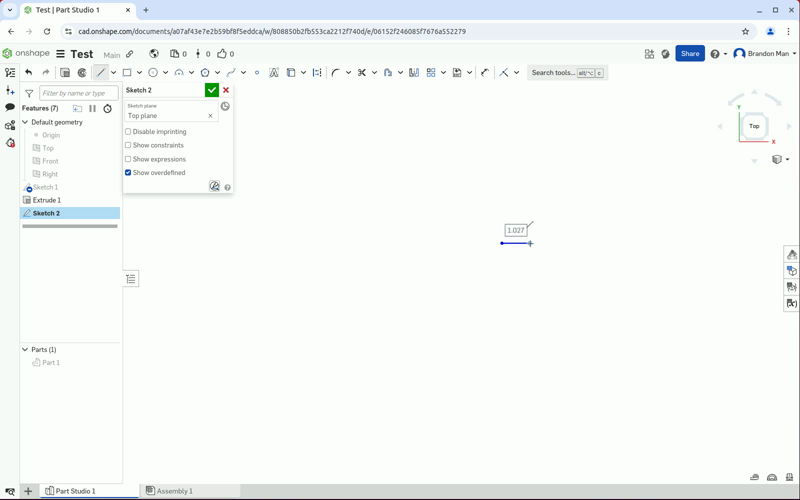
scroll(-6)
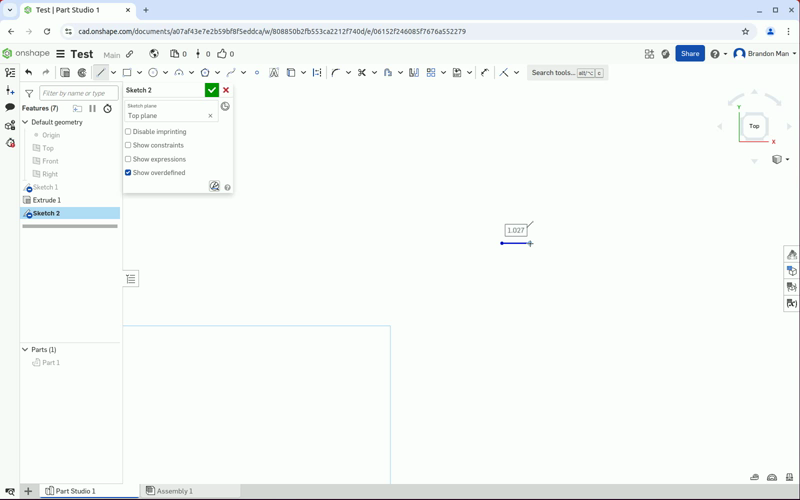
scroll(-6)
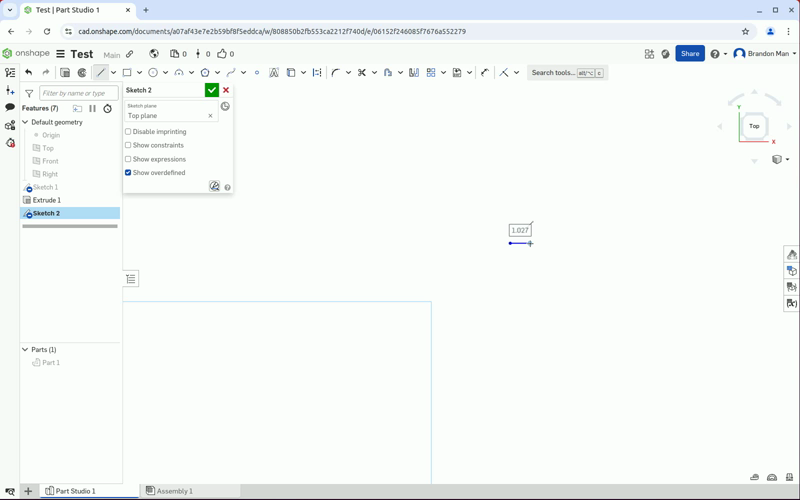
scroll(-6)
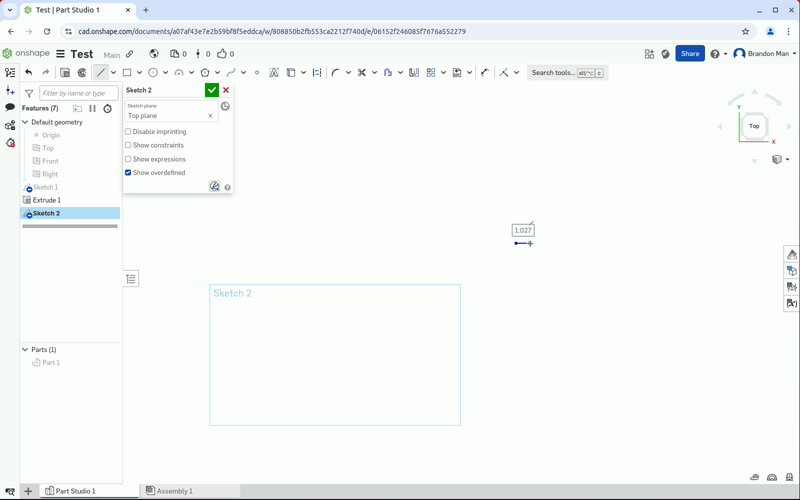
scroll(-6)
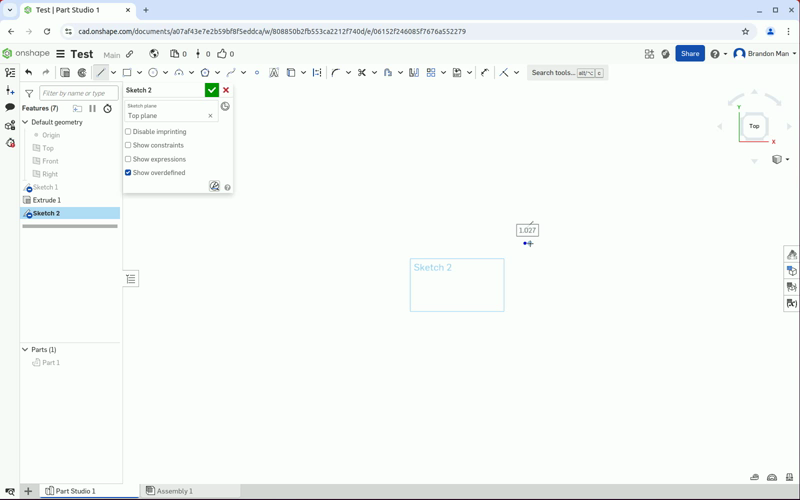
key_up(shift)
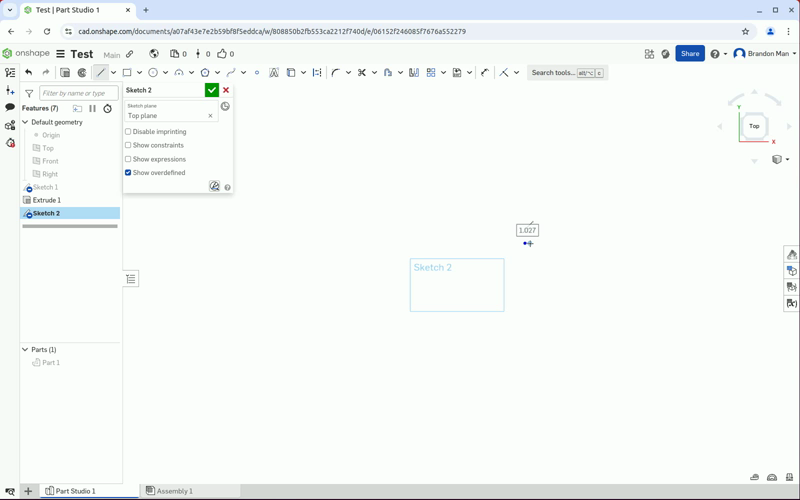
key_down(shift)
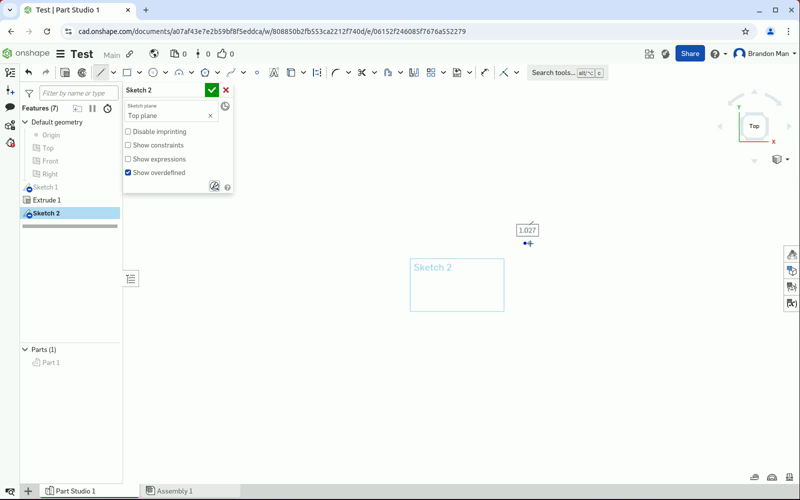
mouse_move(560, 243)
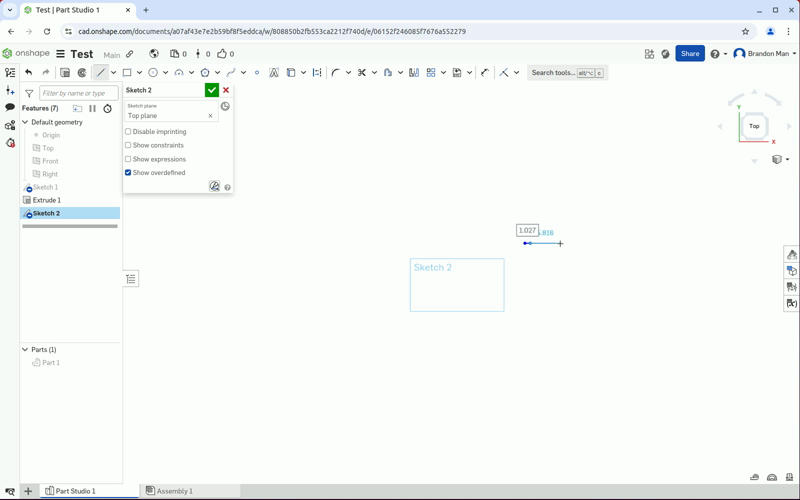
mouse_move(530, 231)
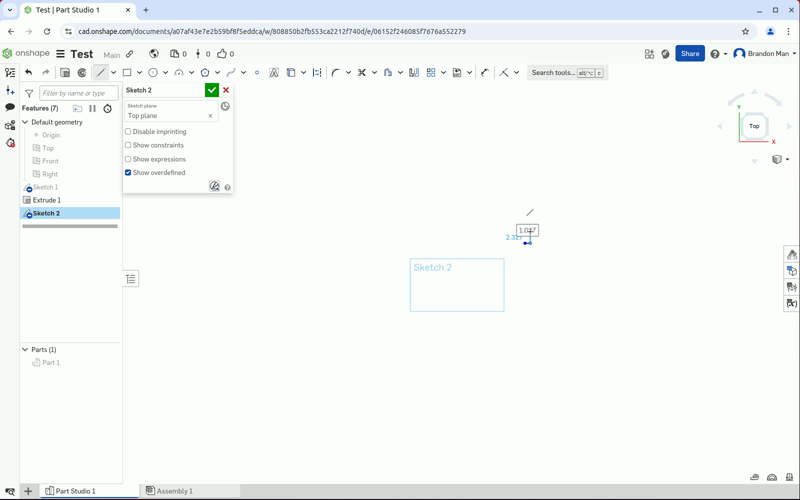
click(530, 231)
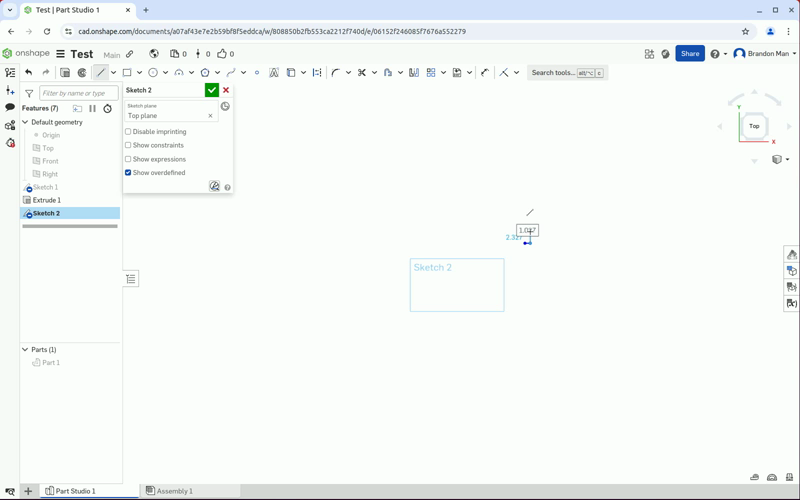
key_up(shift)
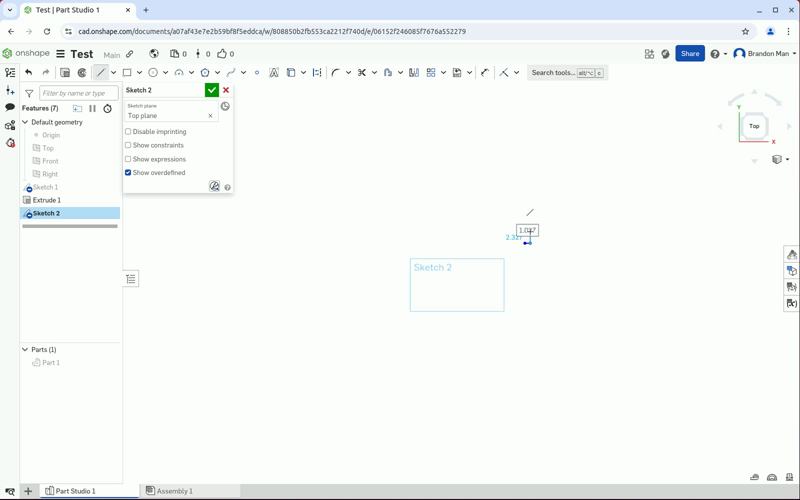
key_down(shift)
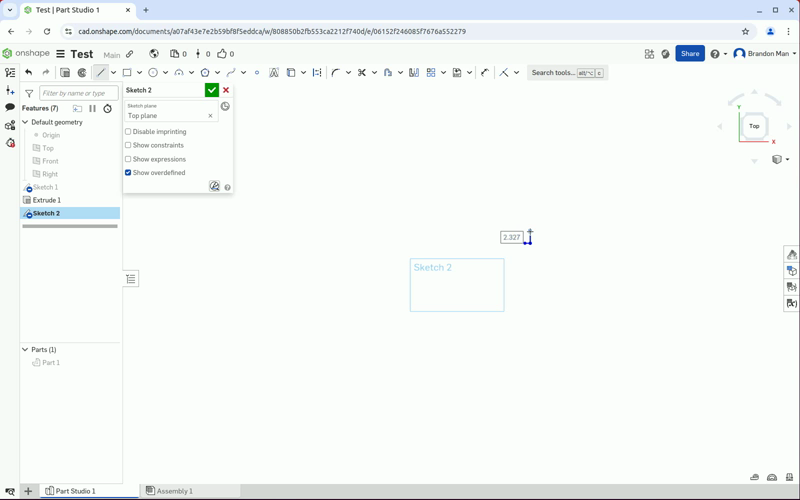
mouse_move(560, 231)
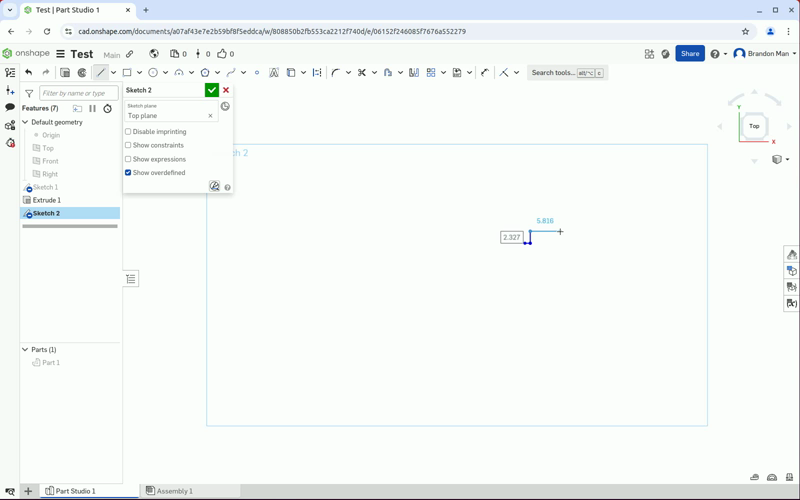
mouse_move(525, 231)
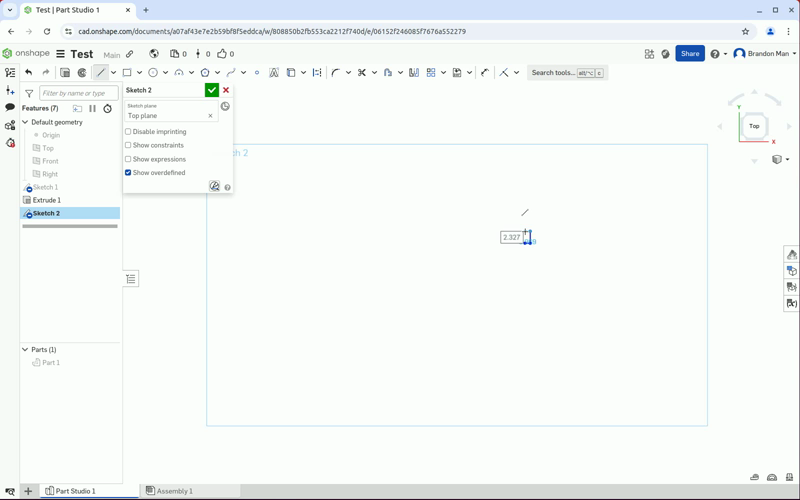
scroll(6)
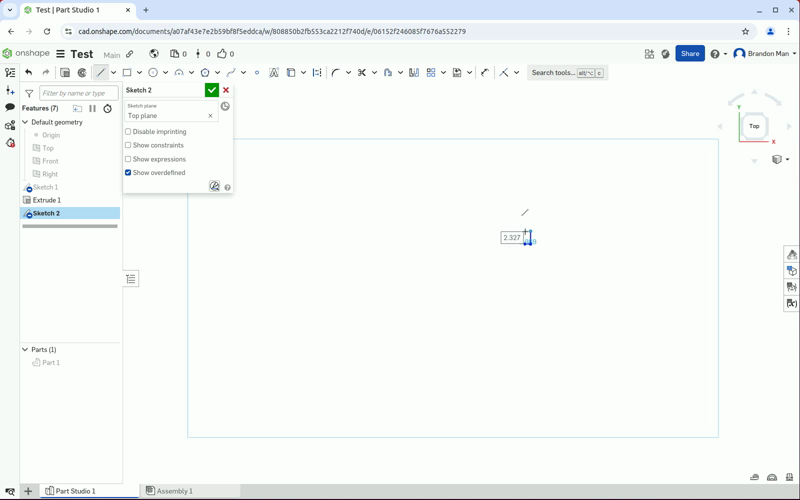
scroll(6)
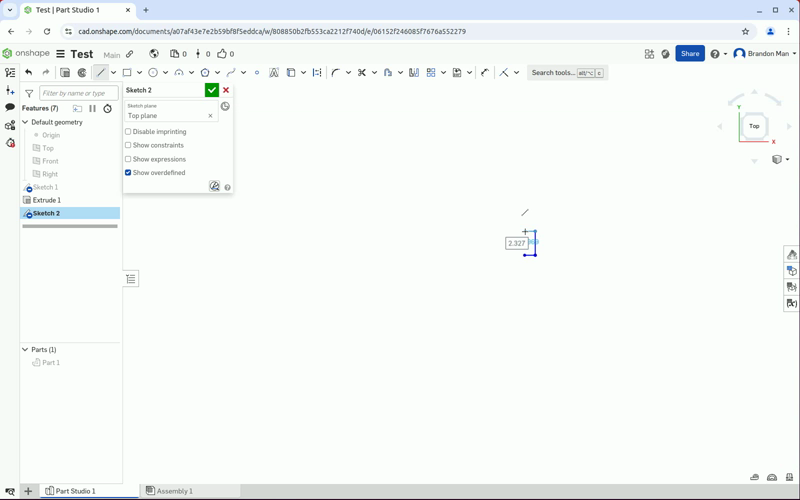
scroll(6)
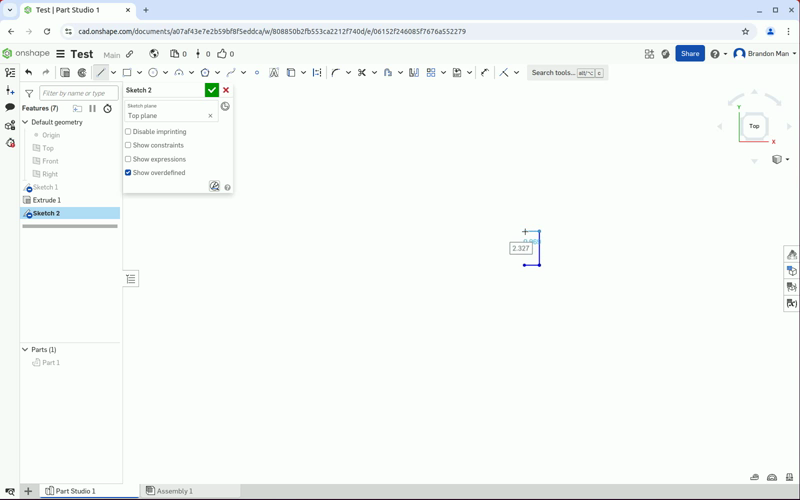
scroll(6)
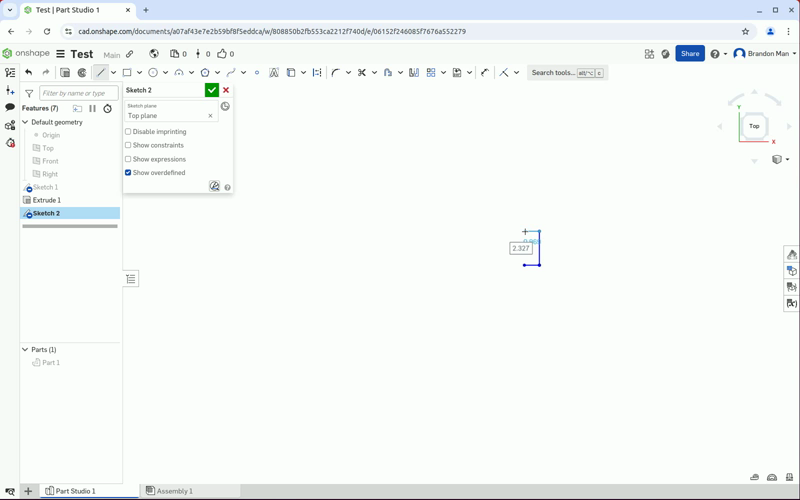
scroll(6)
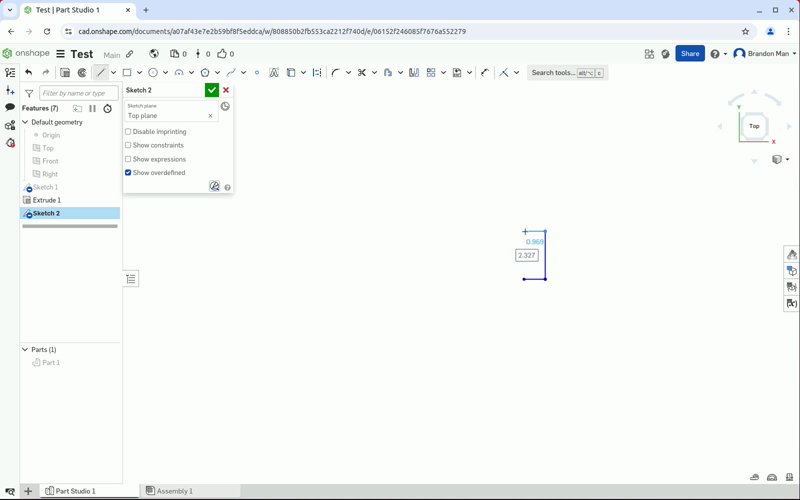
scroll(6)
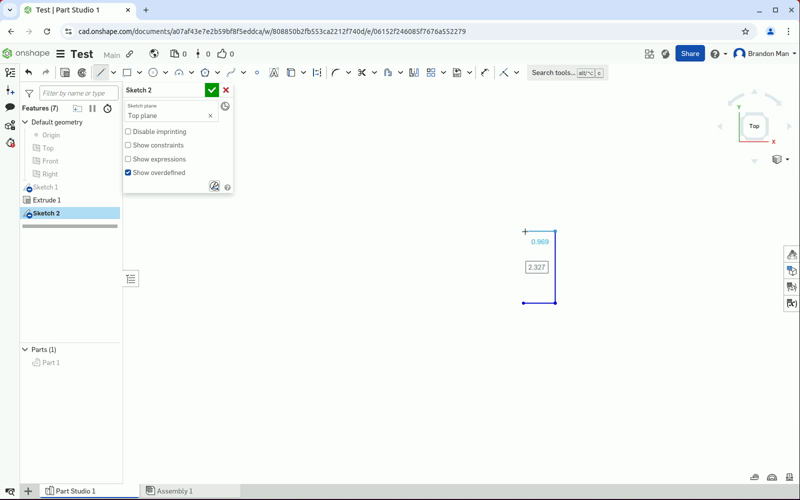
scroll(6)
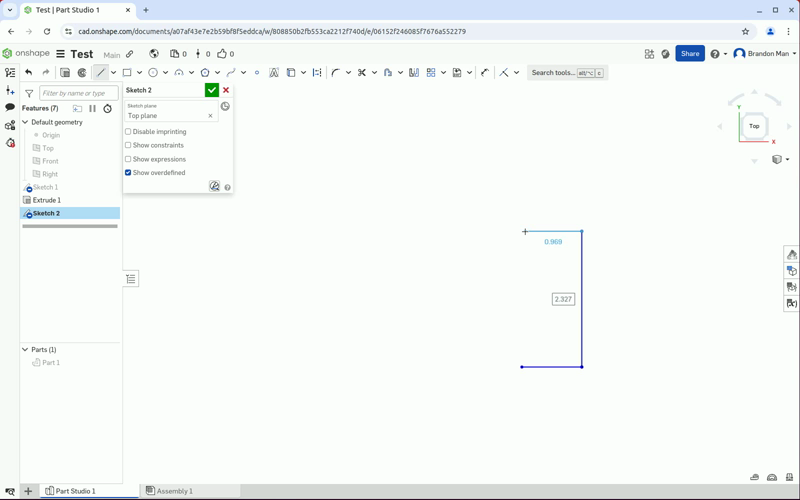
click(525, 231)
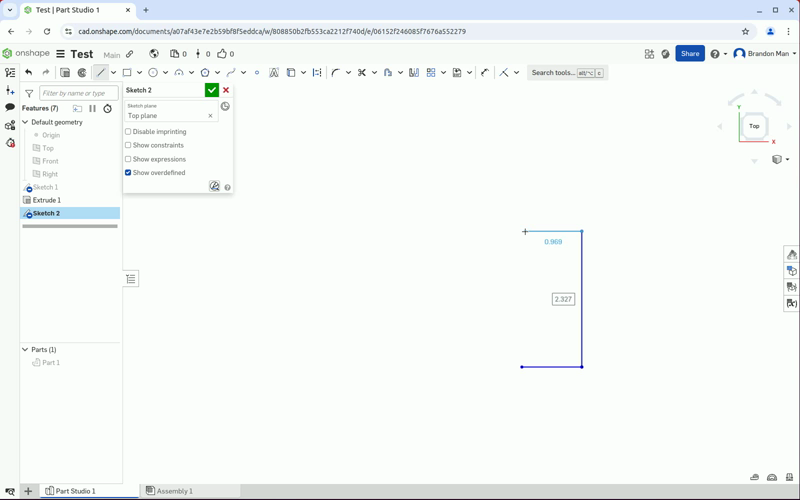
scroll(-6)
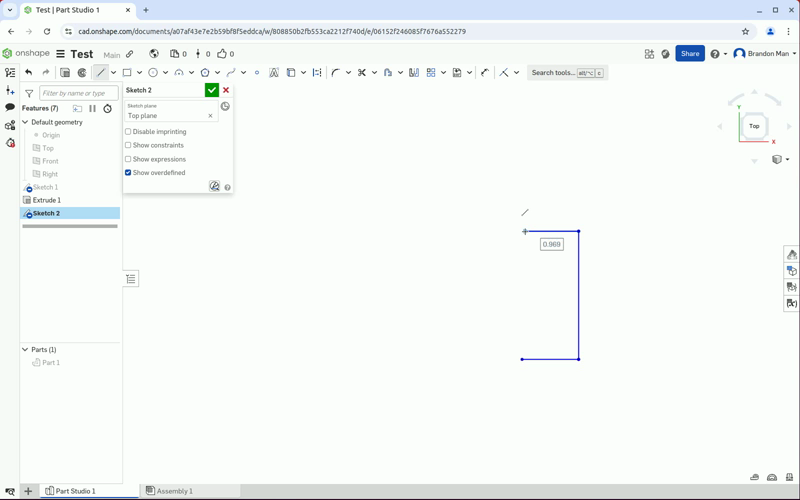
scroll(-6)
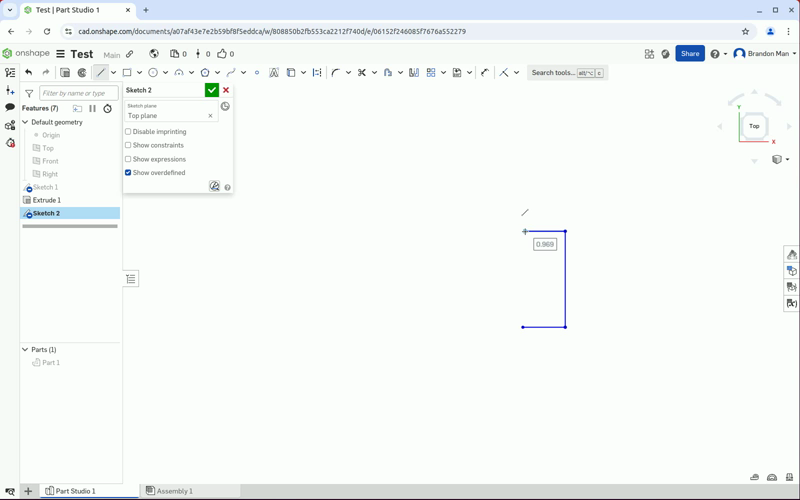
scroll(-6)
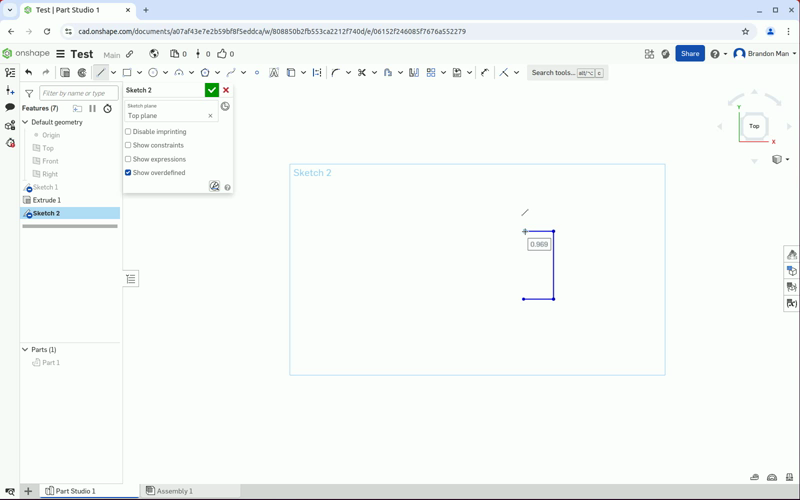
scroll(-6)
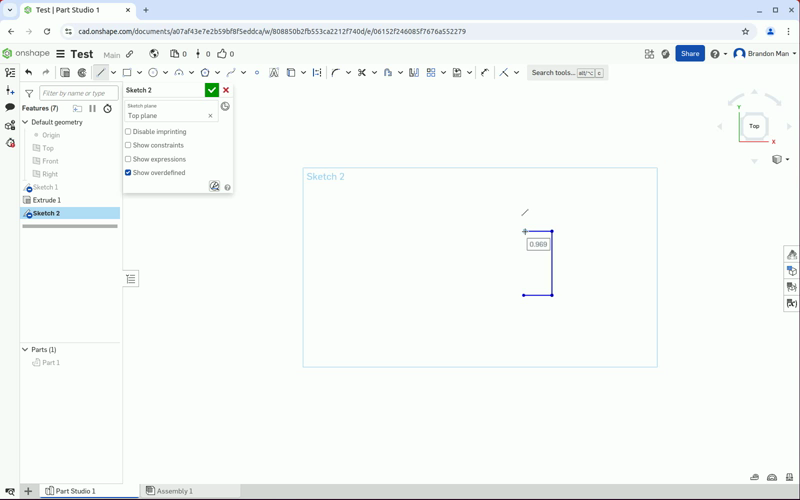
scroll(-6)
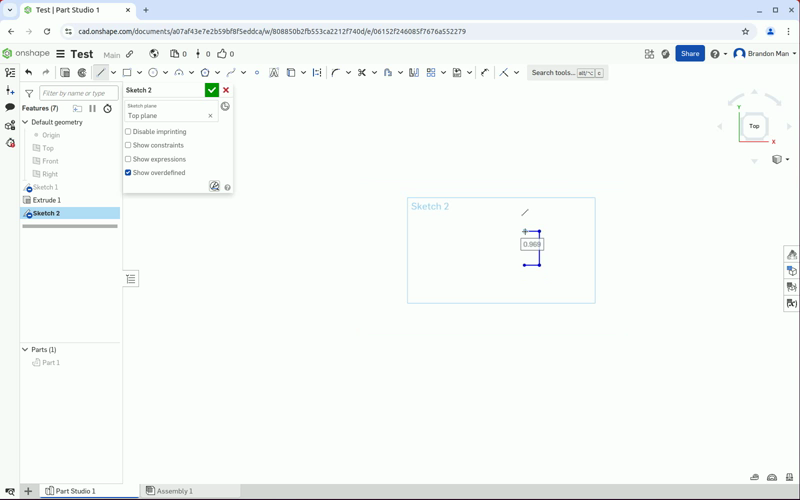
scroll(-6)
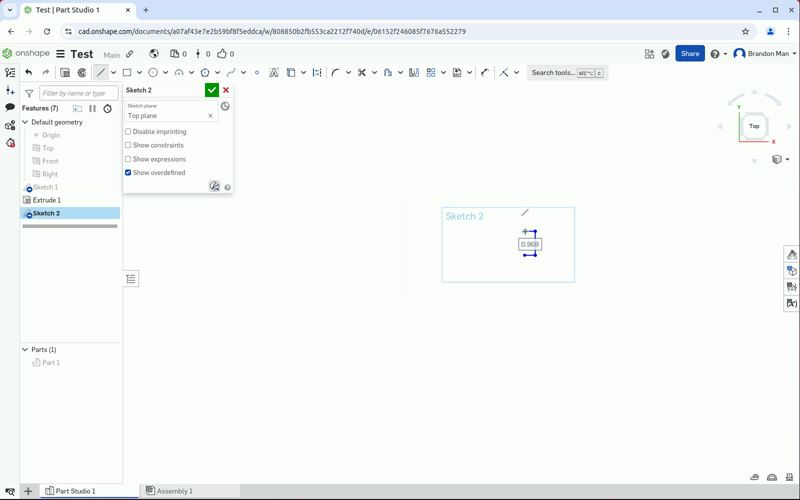
scroll(-6)
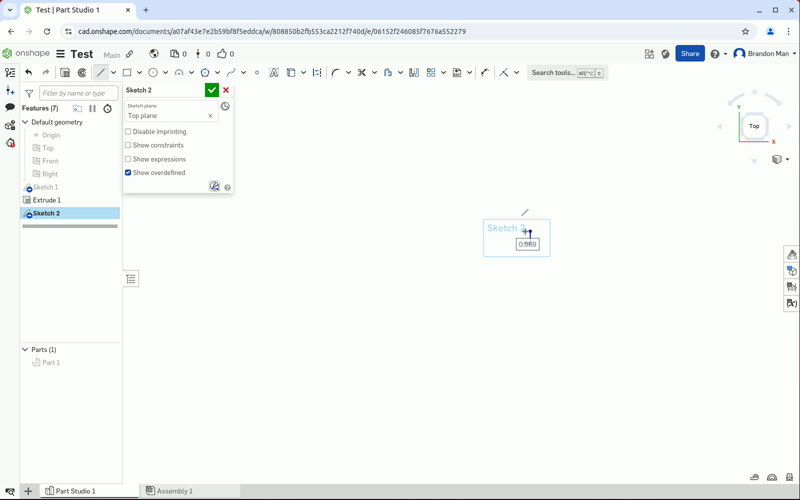
key_up(shift)
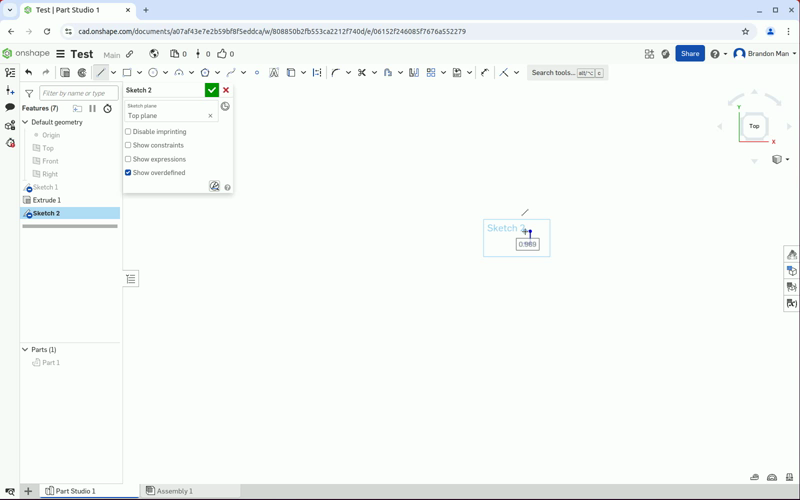
mouse_move(555, 231)
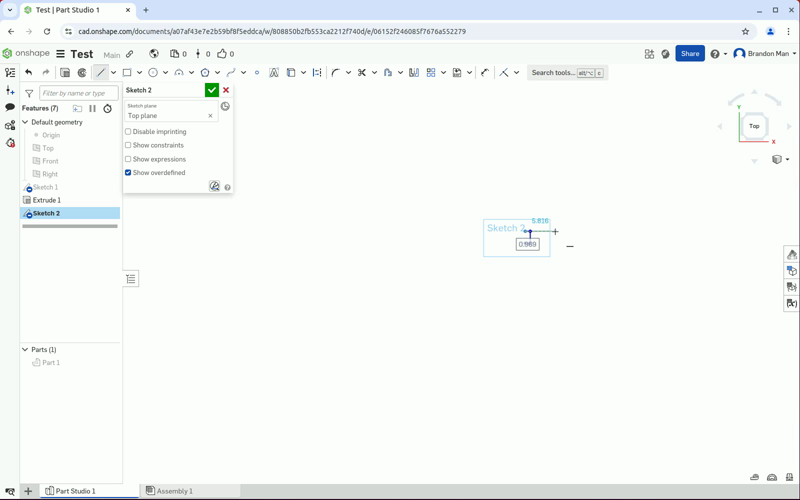
key_down(shift)
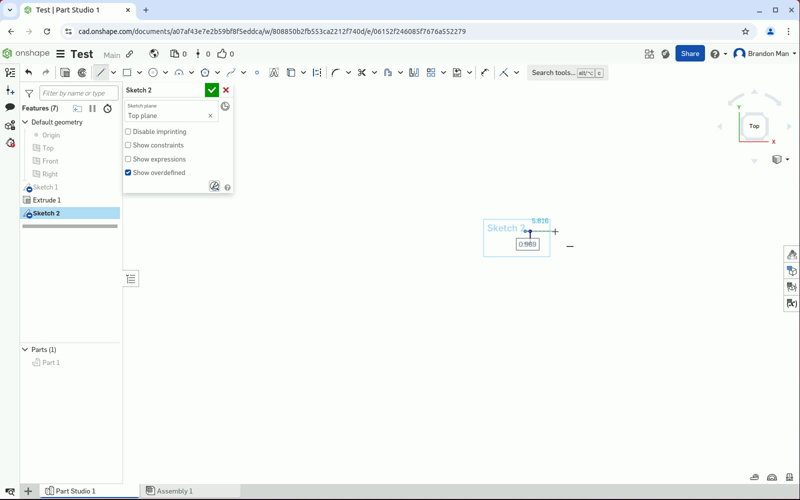
mouse_move(525, 243)
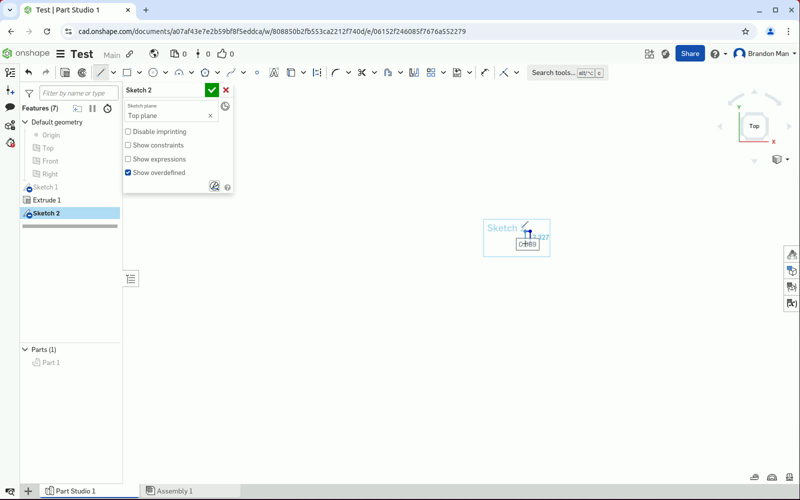
key_up(shift)
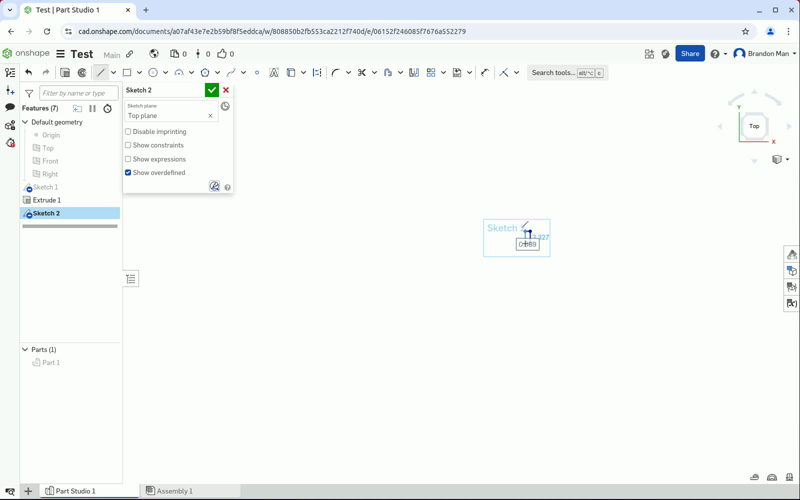
click(525, 243)
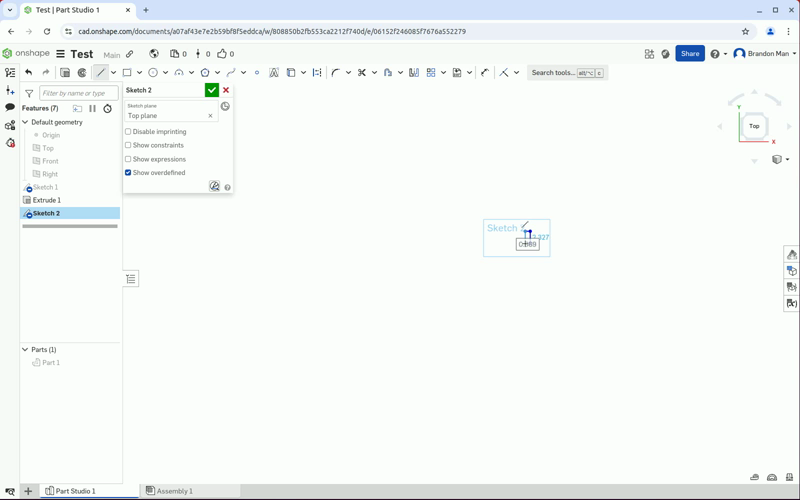
key(esc)
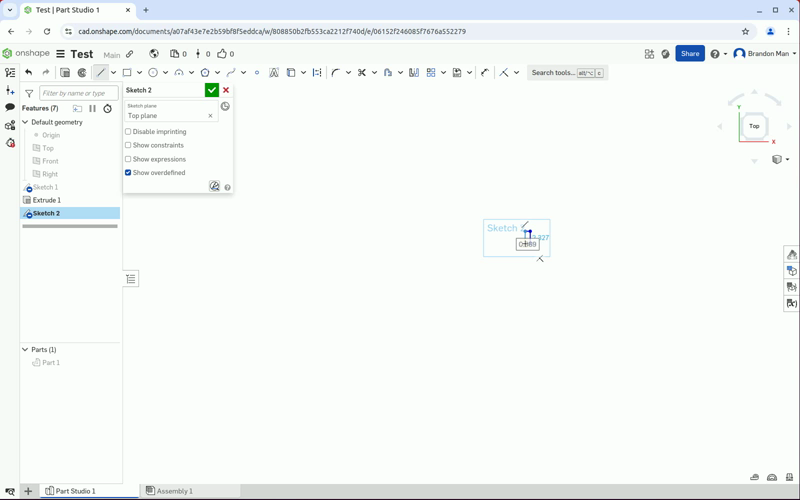
mouse_move(528, 238)
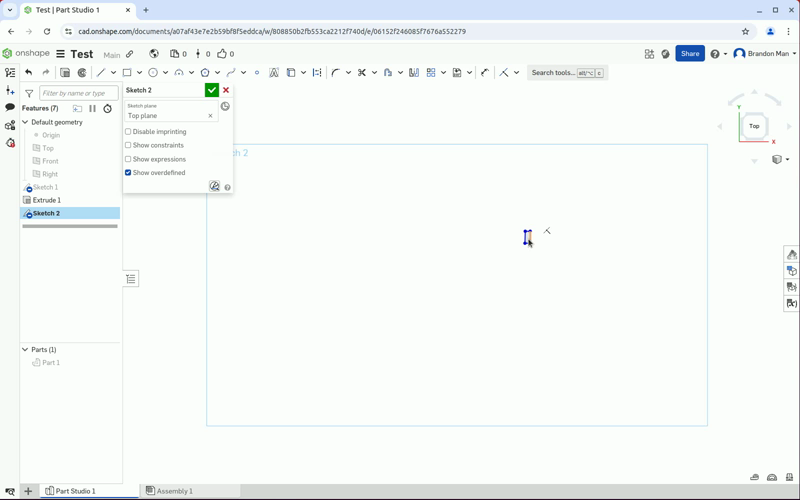
scroll(6)
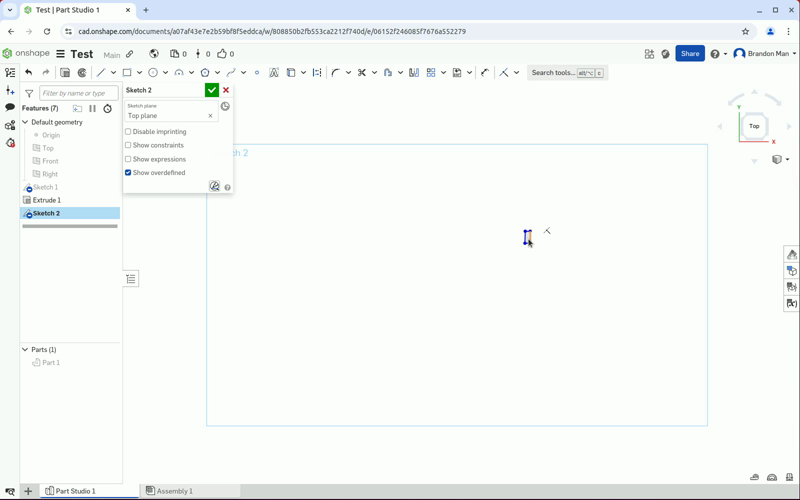
scroll(6)
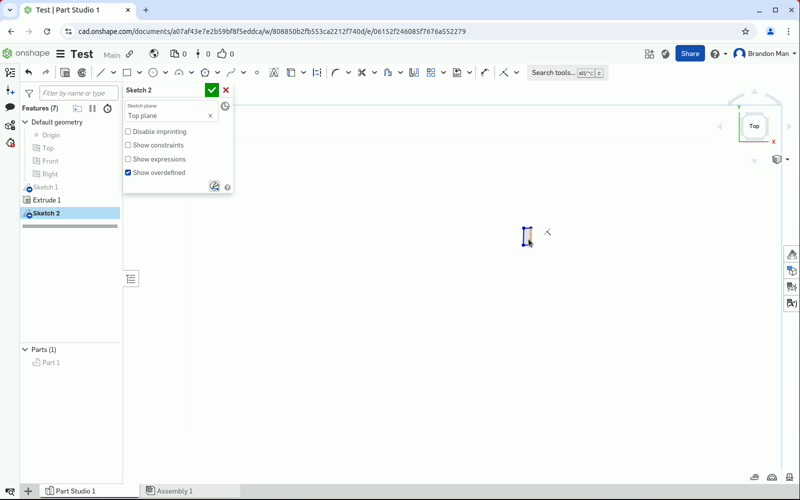
scroll(6)
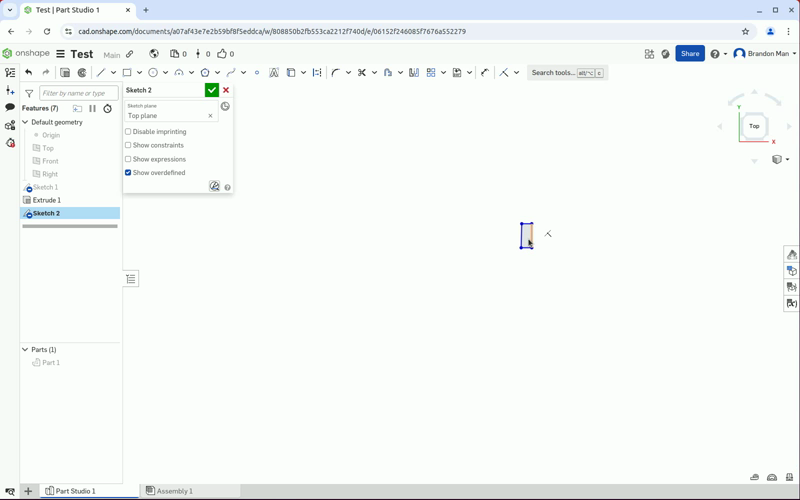
scroll(6)
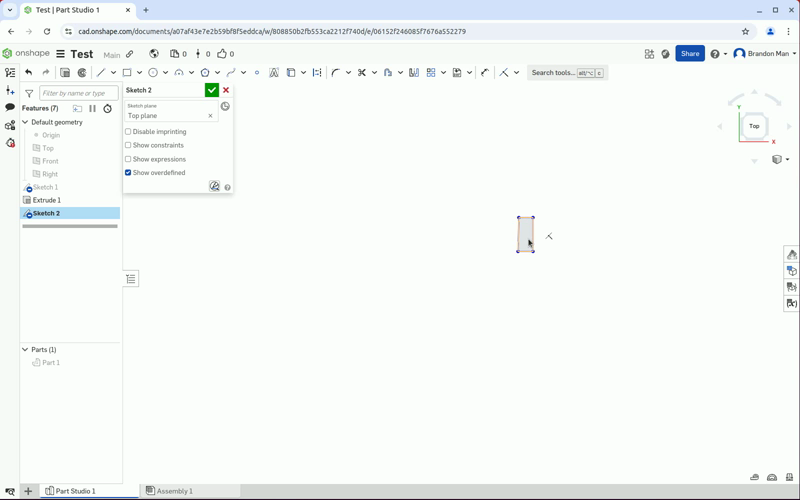
scroll(6)
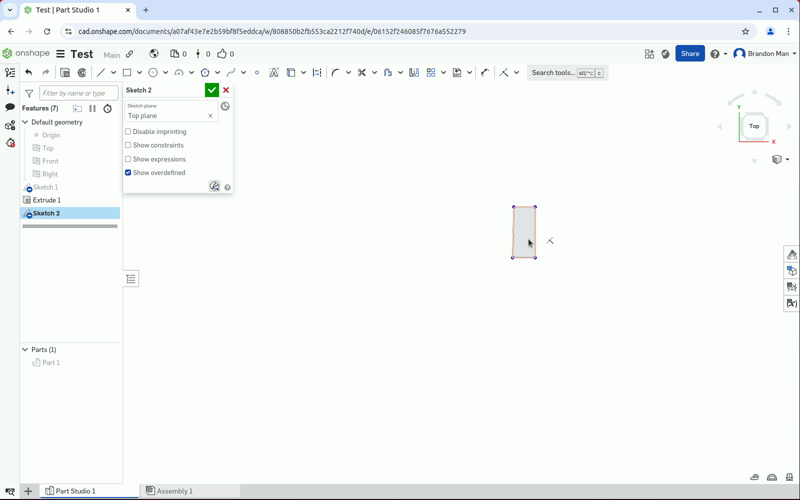
scroll(6)
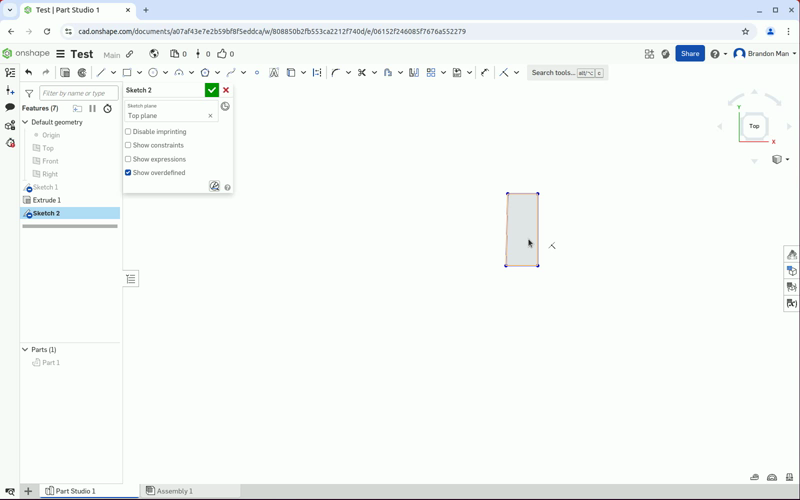
scroll(6)
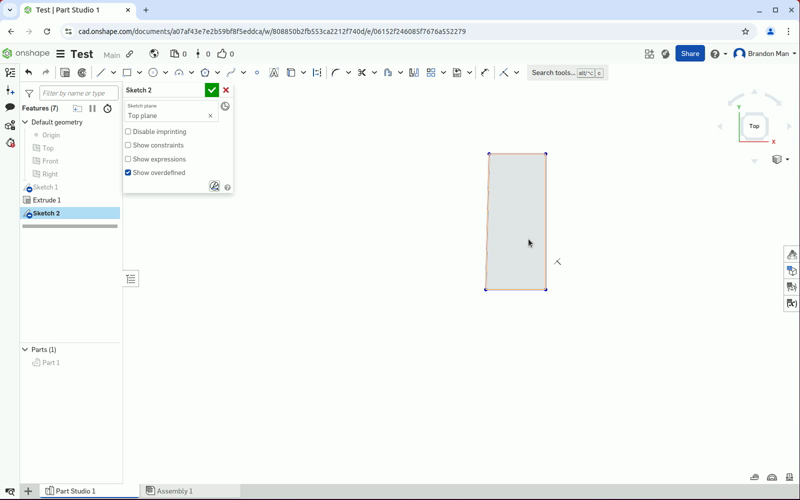
click(528, 238)
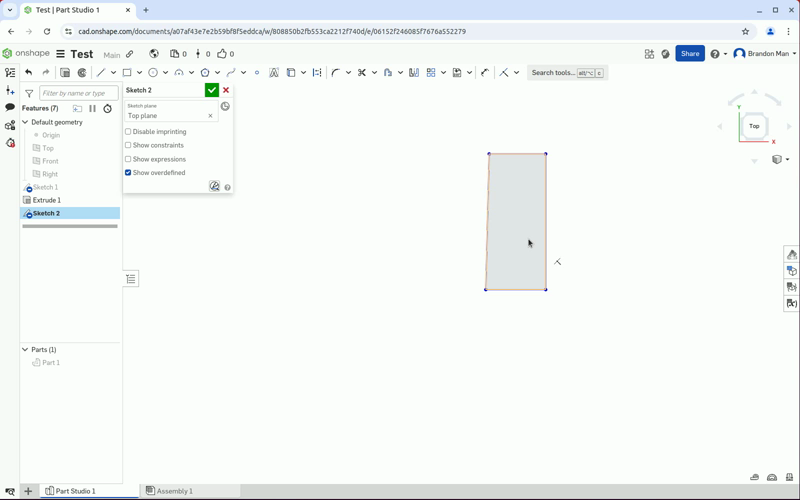
scroll(-6)
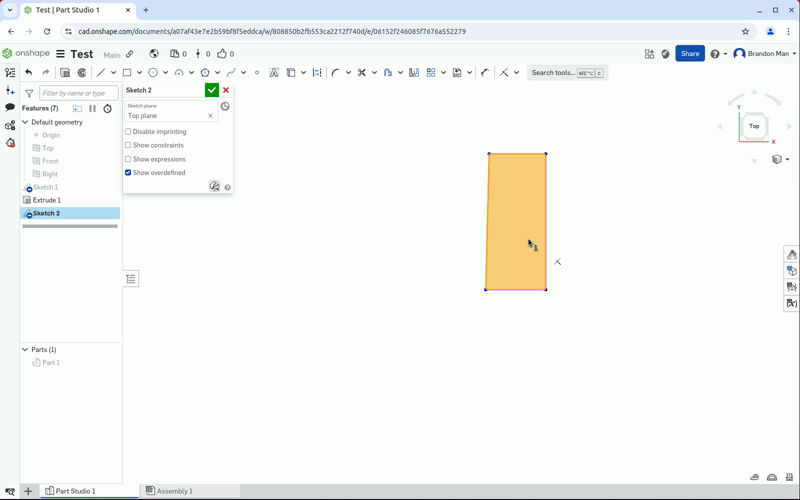
scroll(-6)
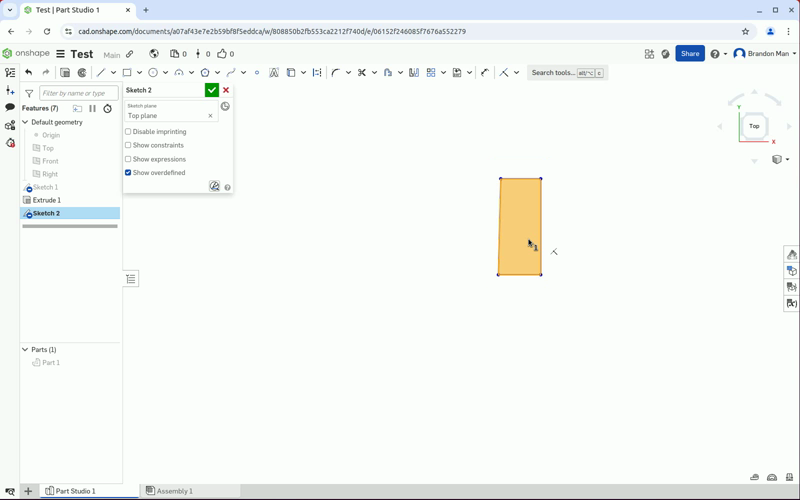
scroll(-6)
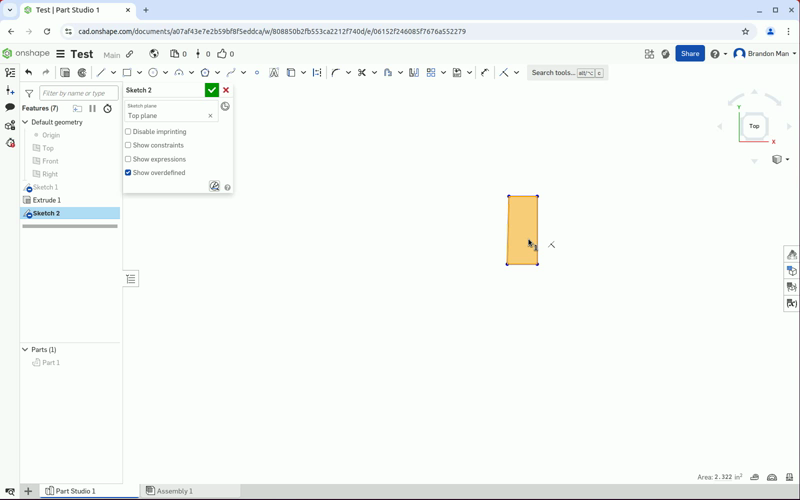
scroll(-6)
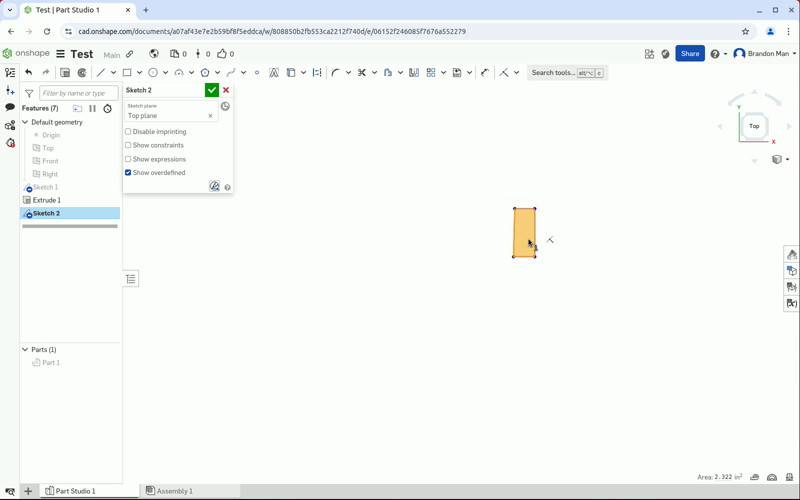
scroll(-6)
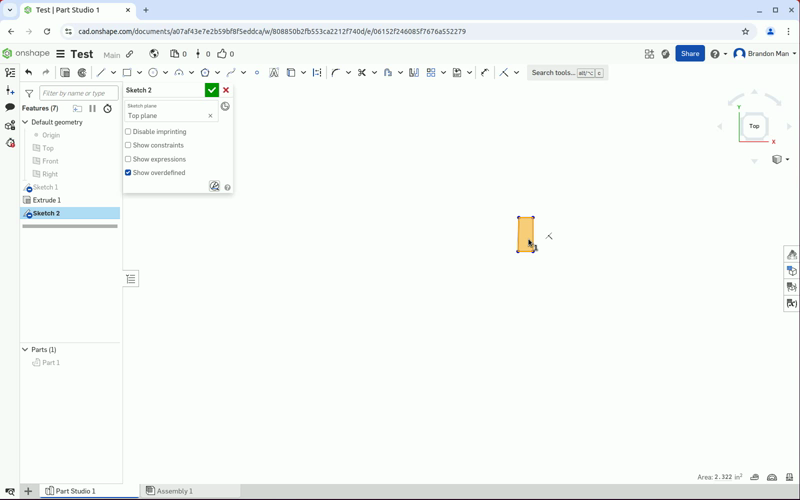
scroll(-6)
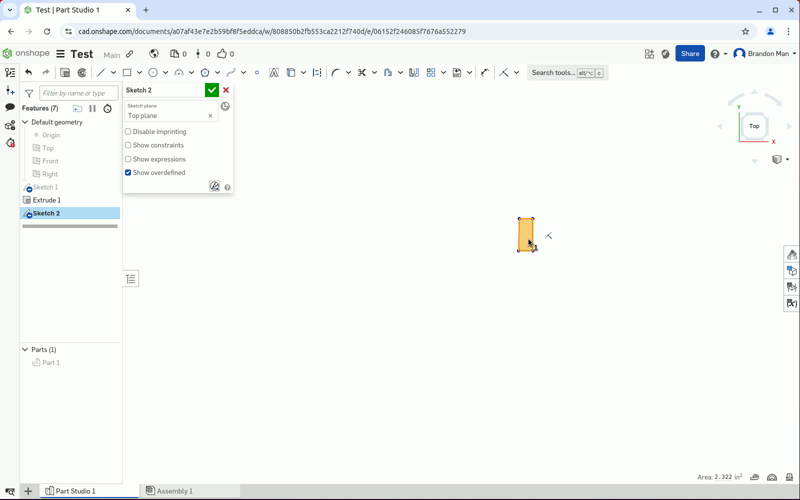
scroll(-6)
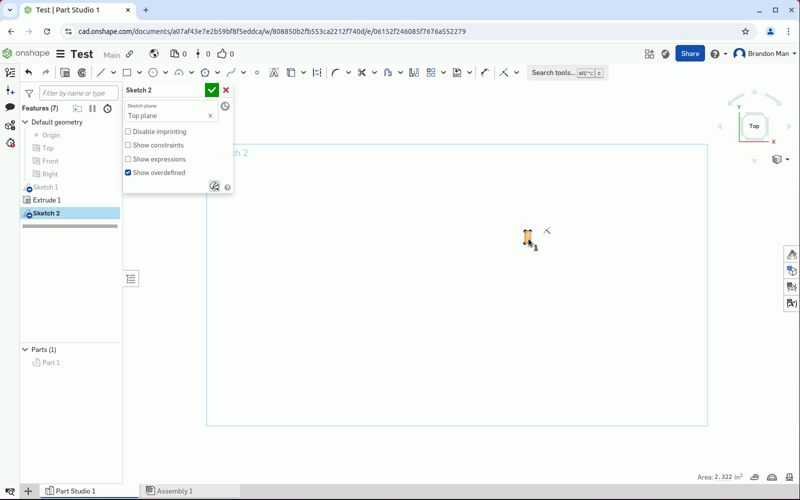
mouse_move(73, 352)
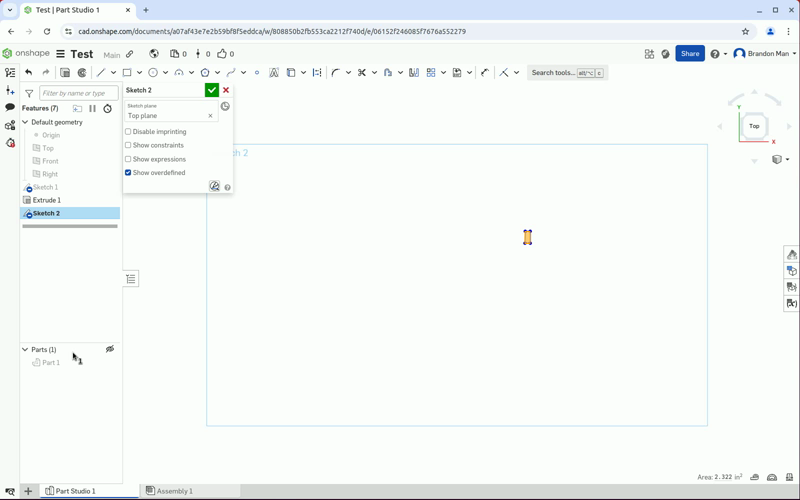
key(shift+y)
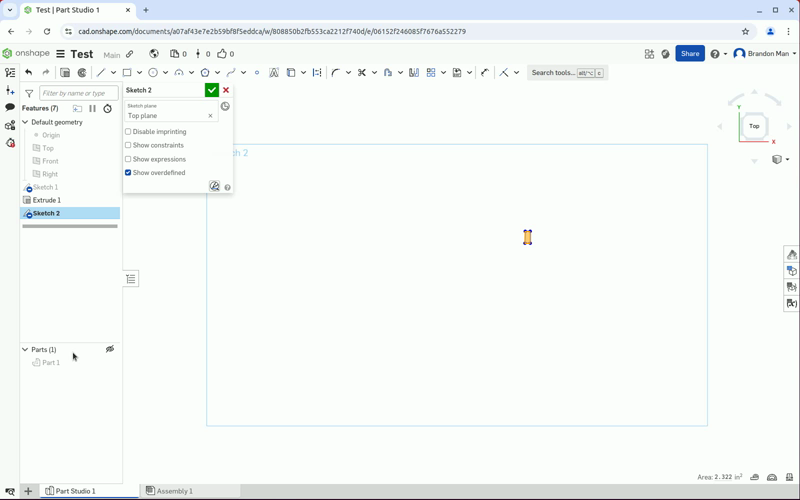
key(shift+e)
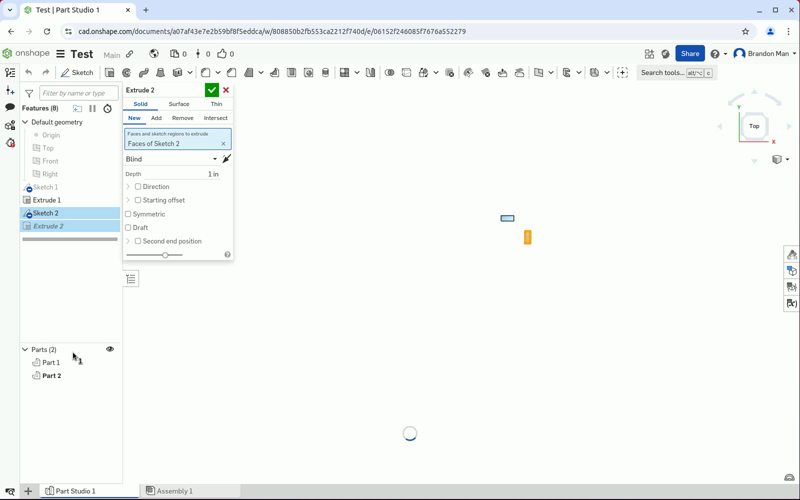
mouse_move(143, 106)
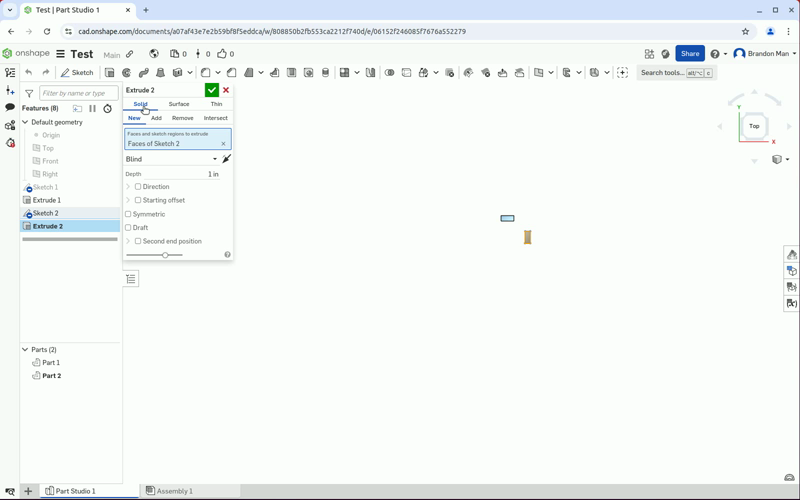
click(143, 106)
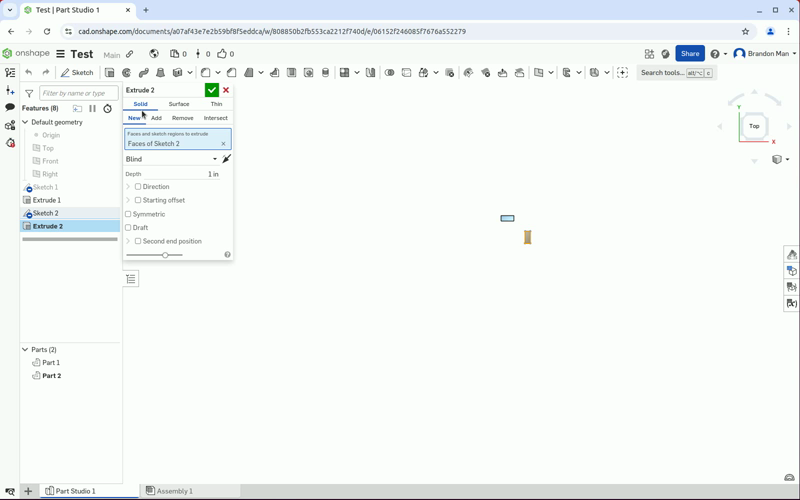
mouse_move(137, 120)
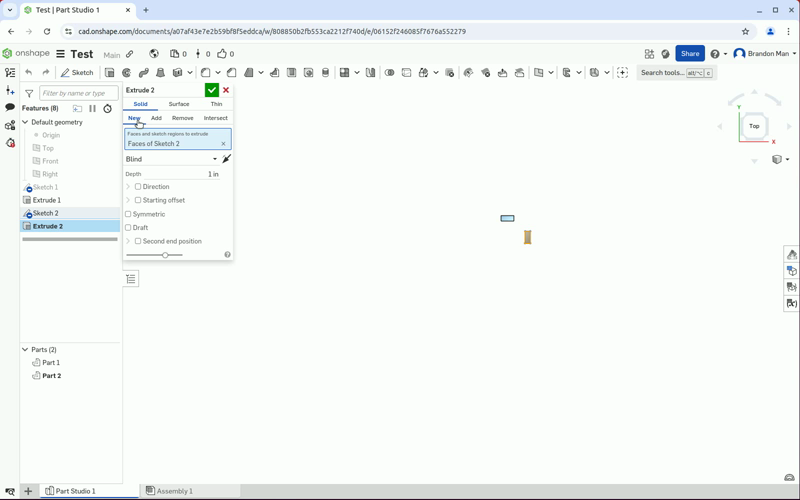
click(137, 120)
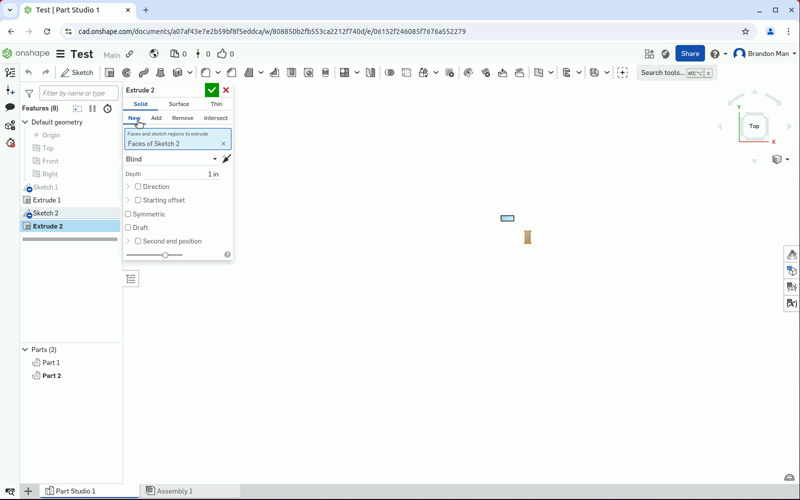
key(tab, 4)
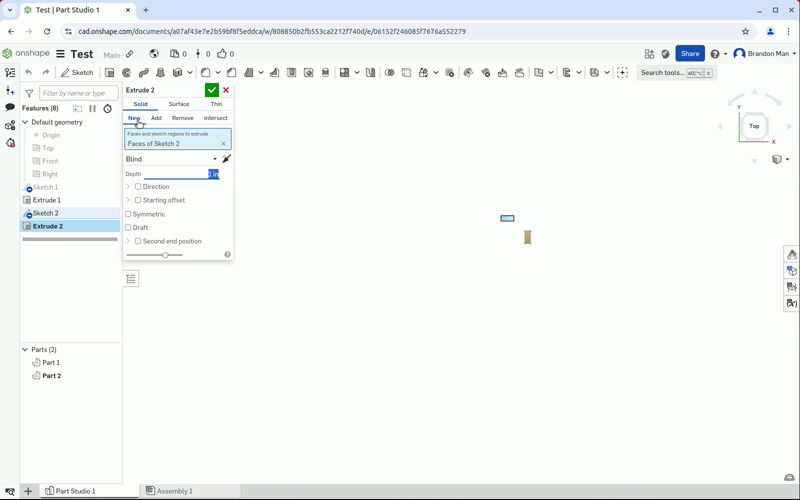
text(0.963)
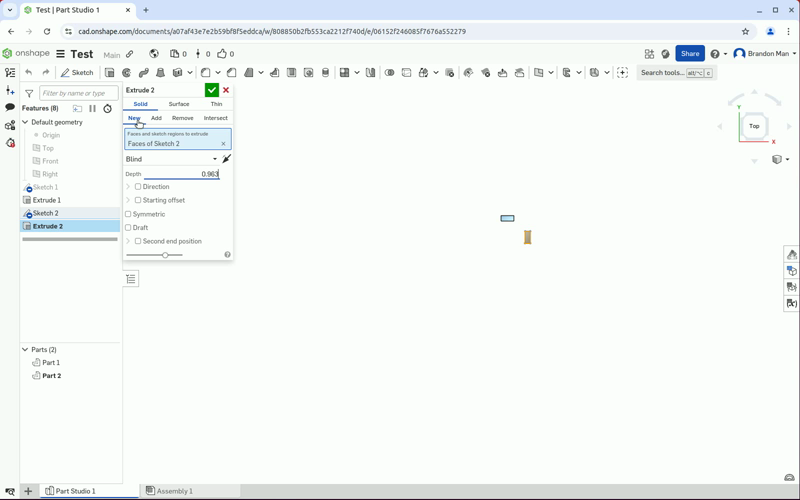
key(enter)
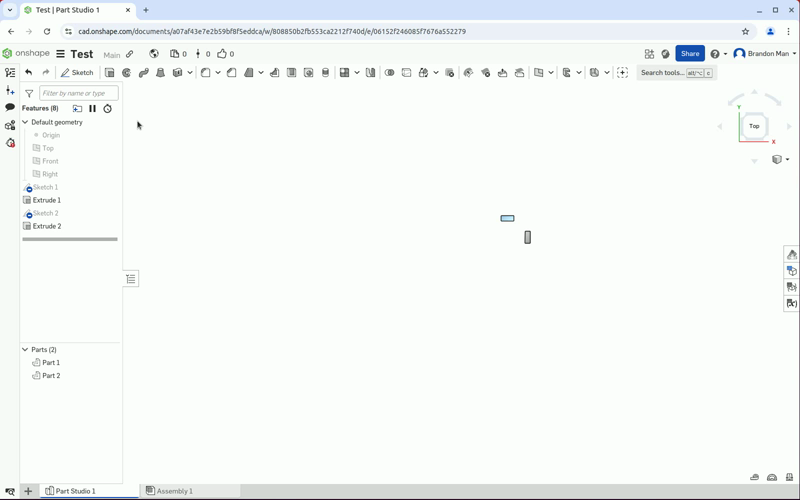
key(shift+h)
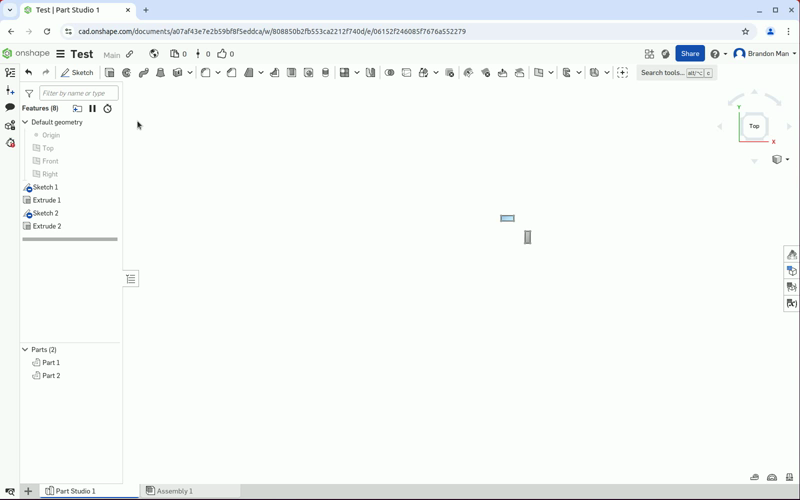
key(shift+h)
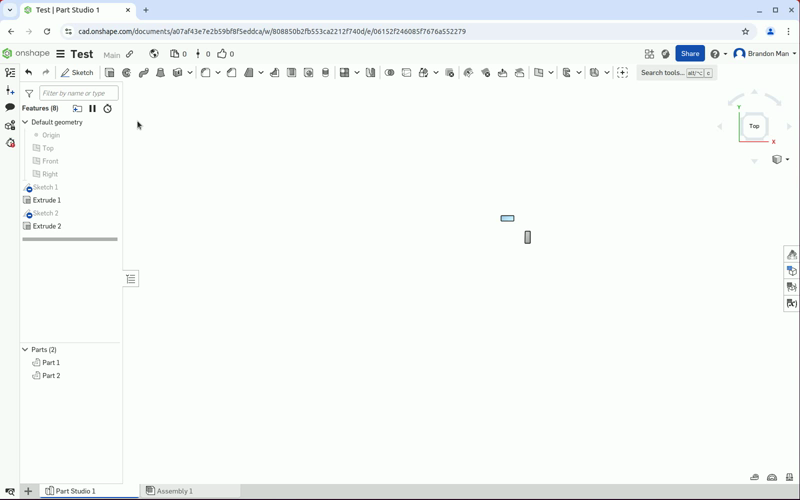
mouse_move(73, 189)
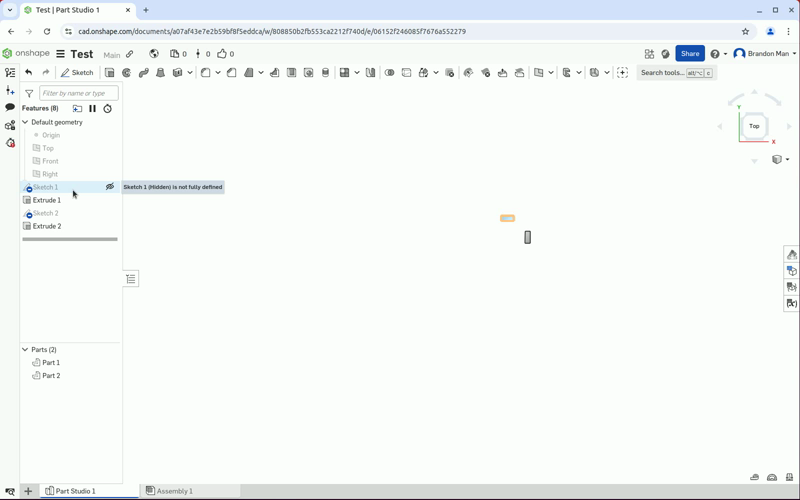
click(73, 189)
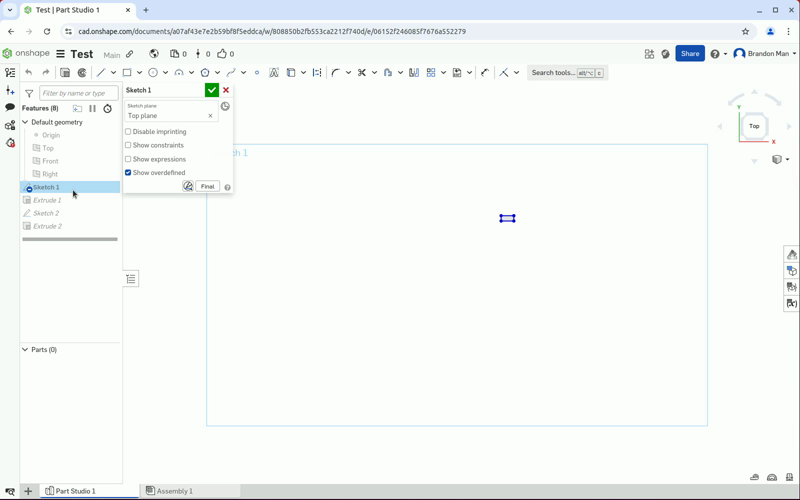
mouse_move(229, 92)
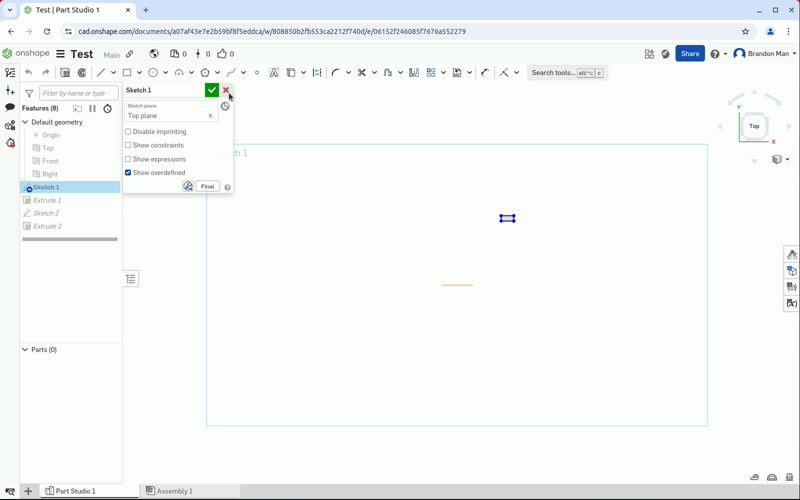
click(229, 92)
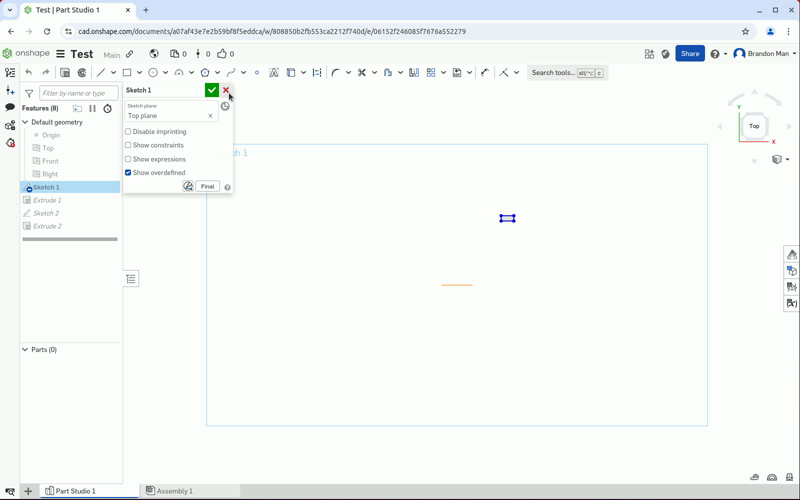
key(shift+s)
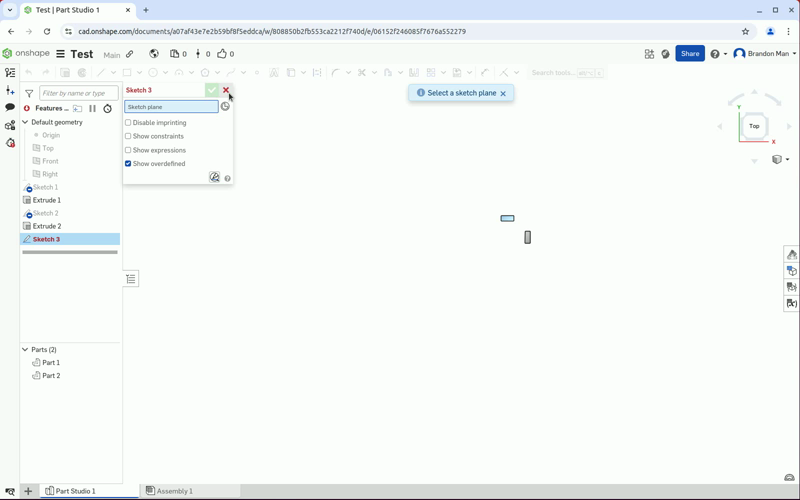
mouse_move(73, 150)
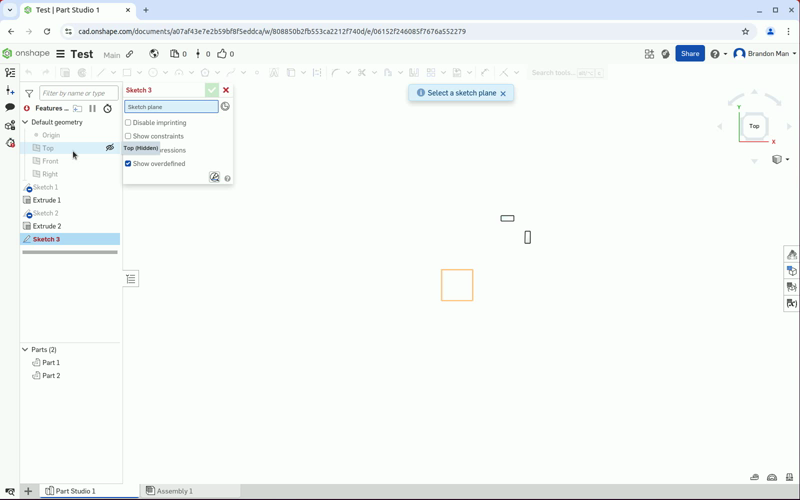
click(73, 150)
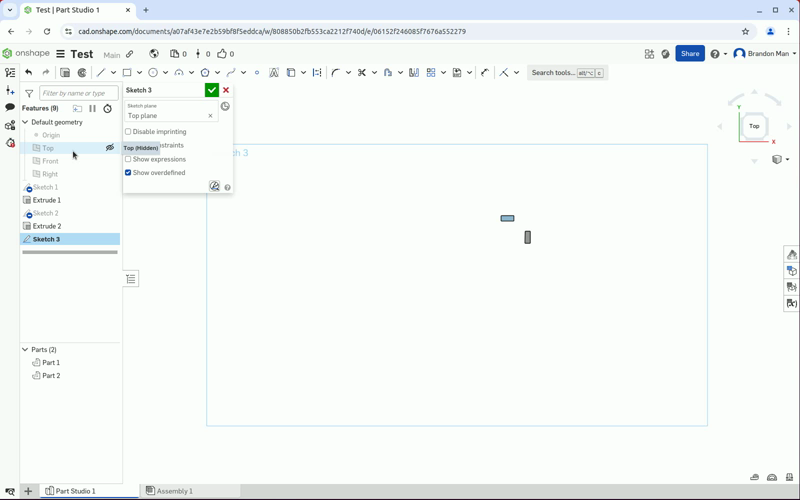
mouse_move(73, 352)
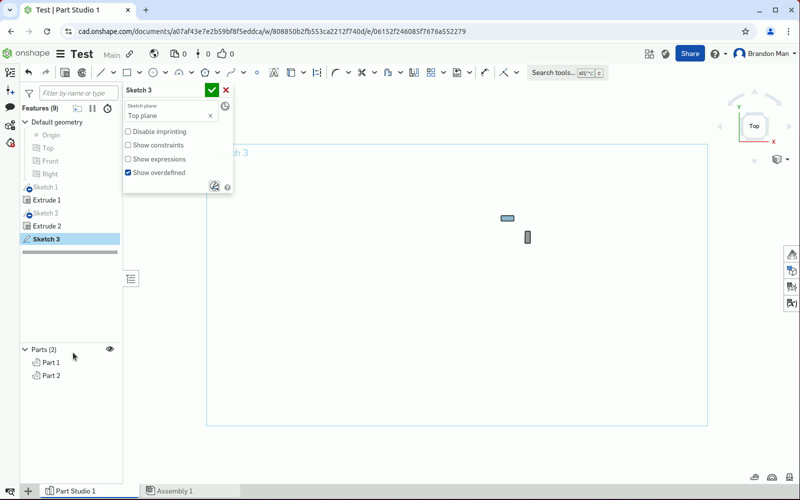
key(y)
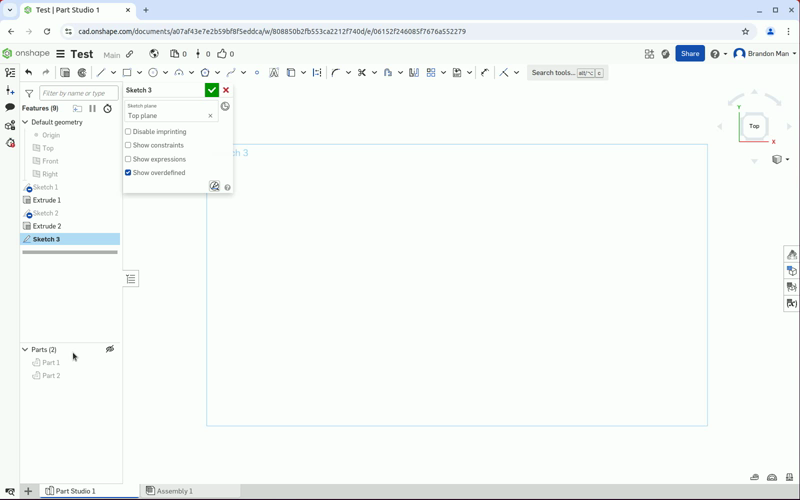
key(a)
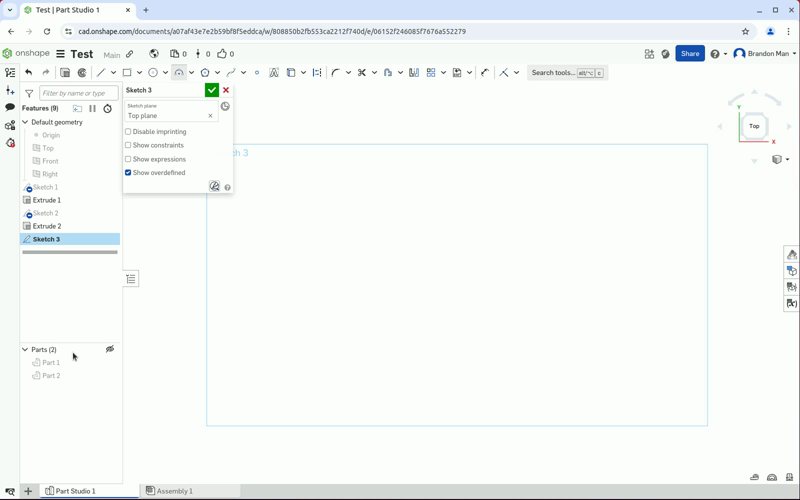
key_down(shift)
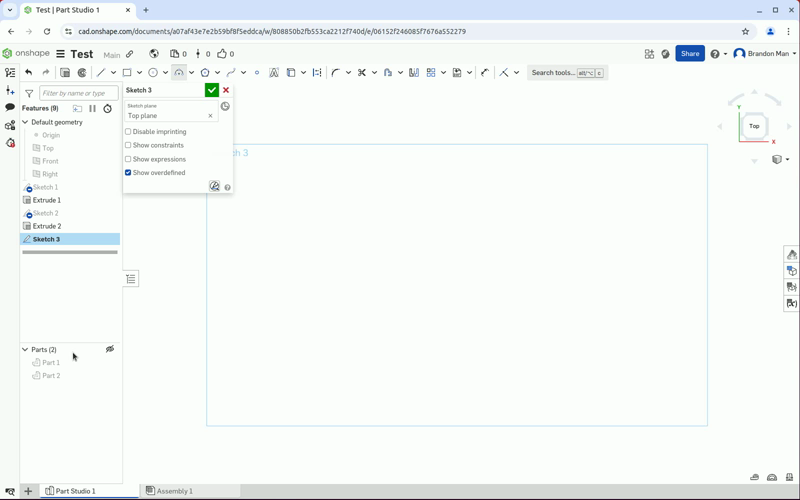
mouse_move(492, 222)
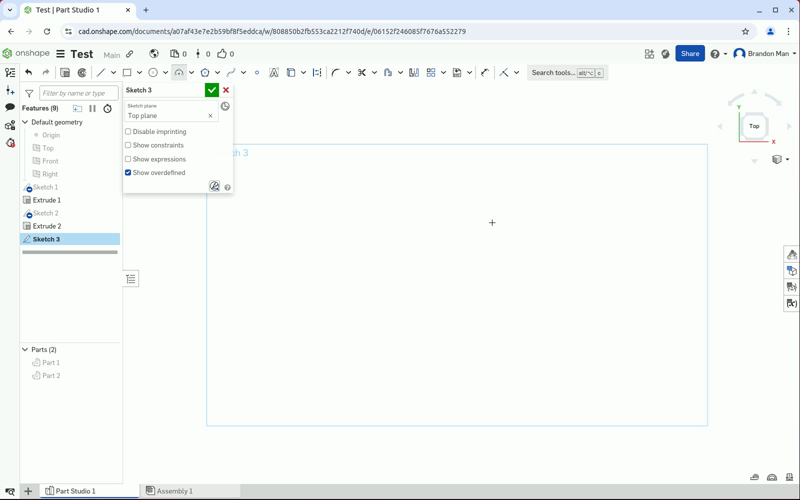
click(492, 222)
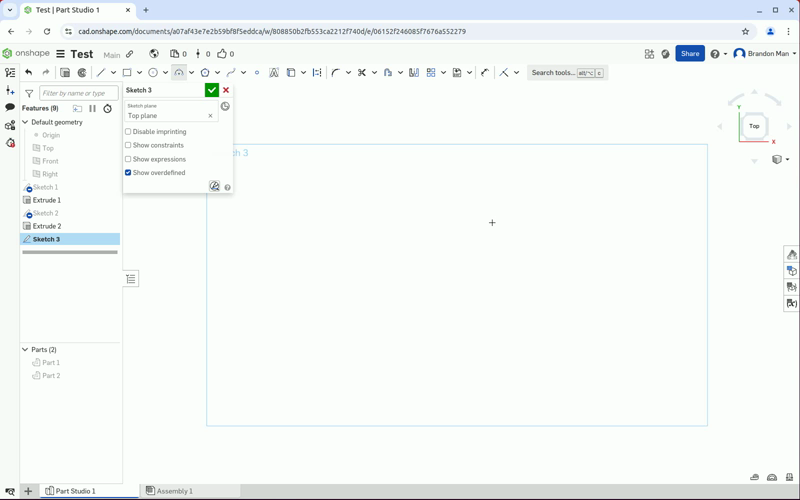
key_up(shift)
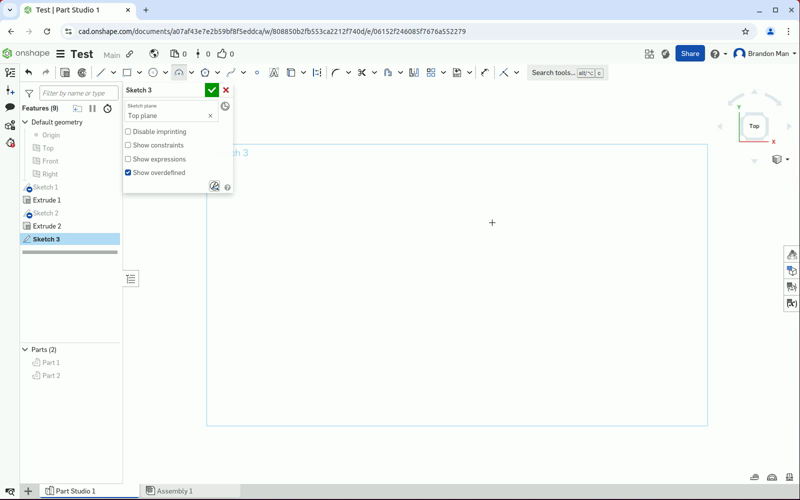
key_down(shift)
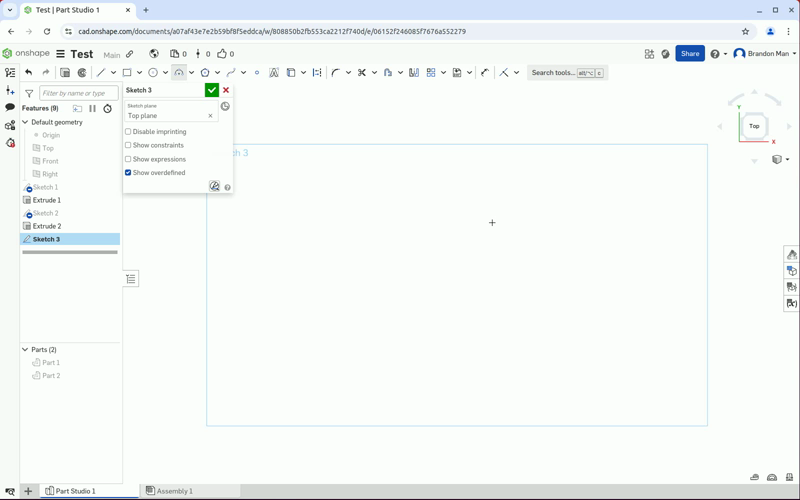
mouse_move(526, 255)
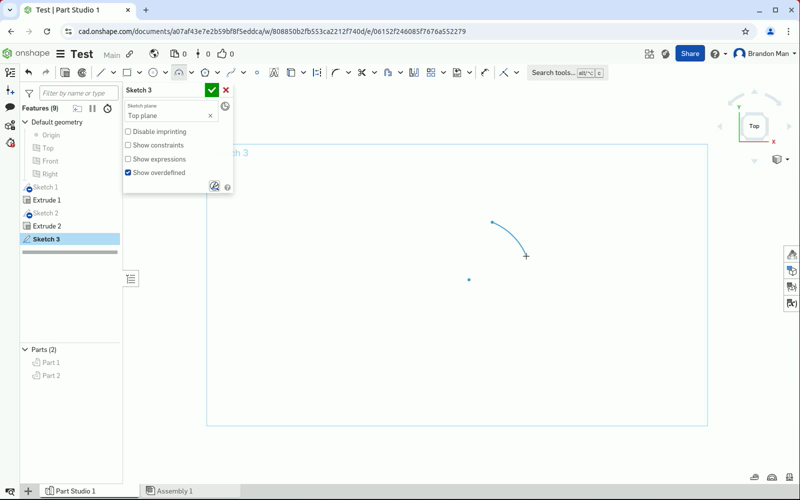
click(526, 255)
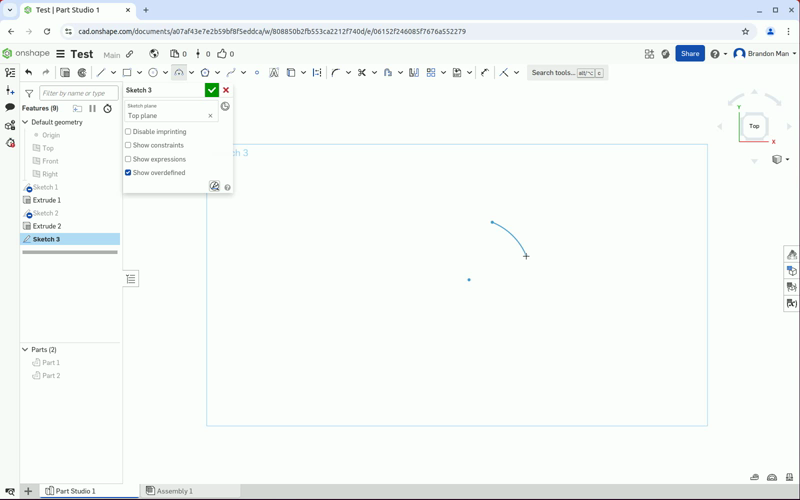
mouse_move(514, 233)
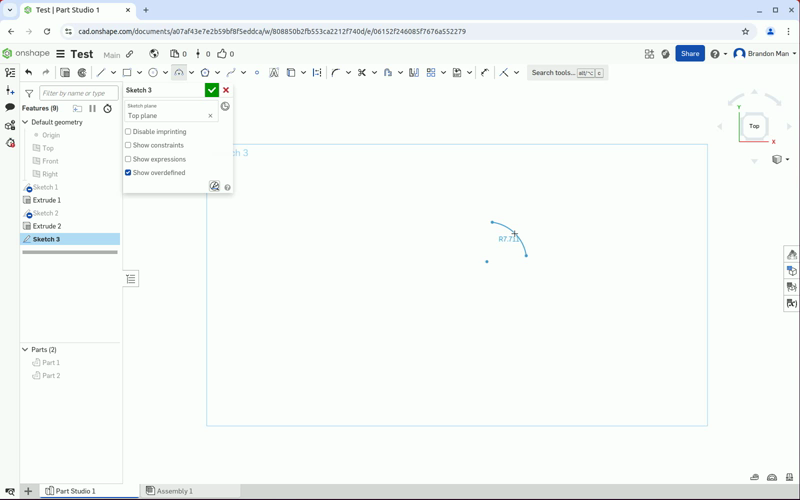
click(514, 233)
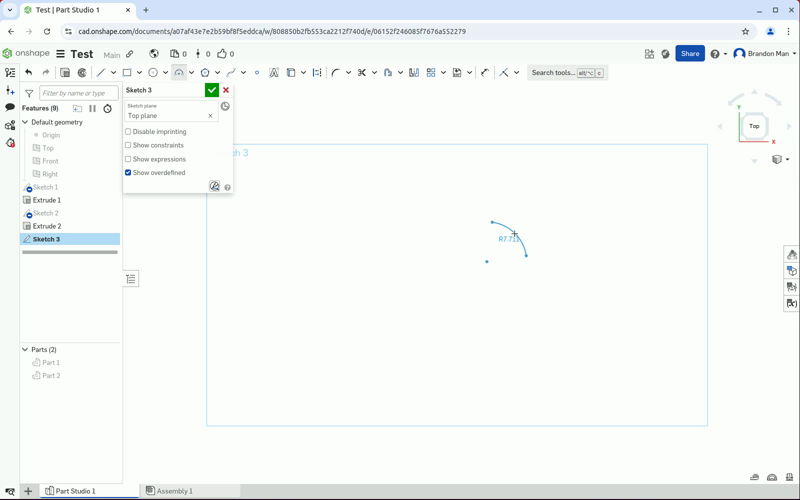
key_up(shift)
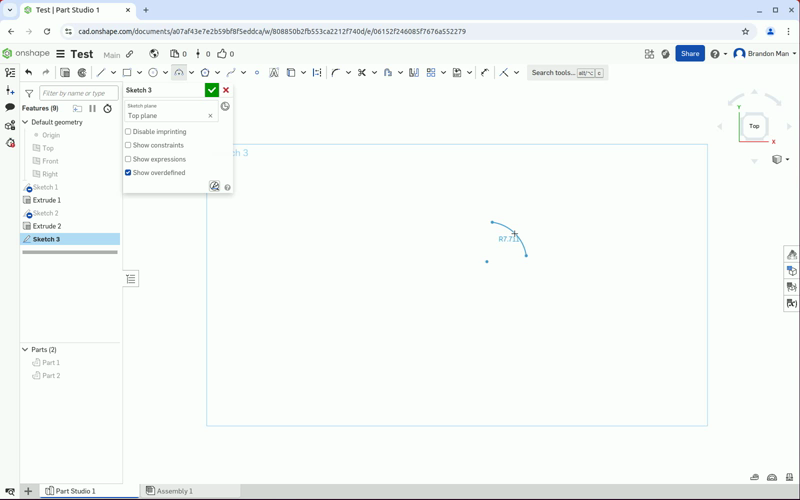
key(esc)
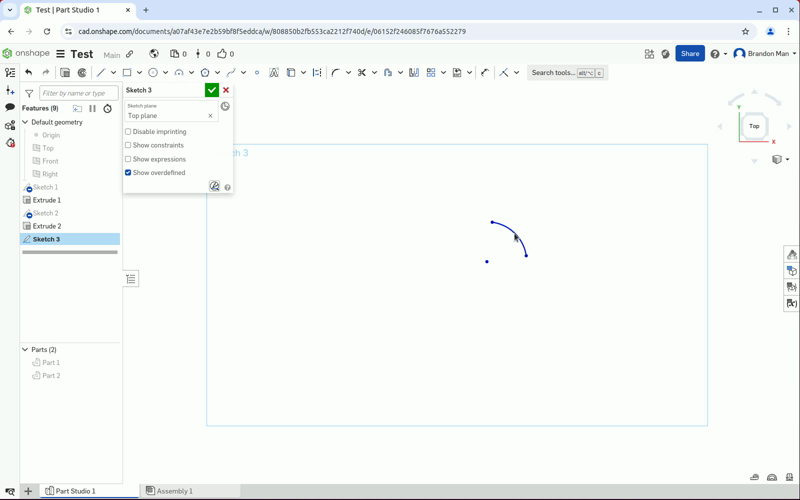
key(l)
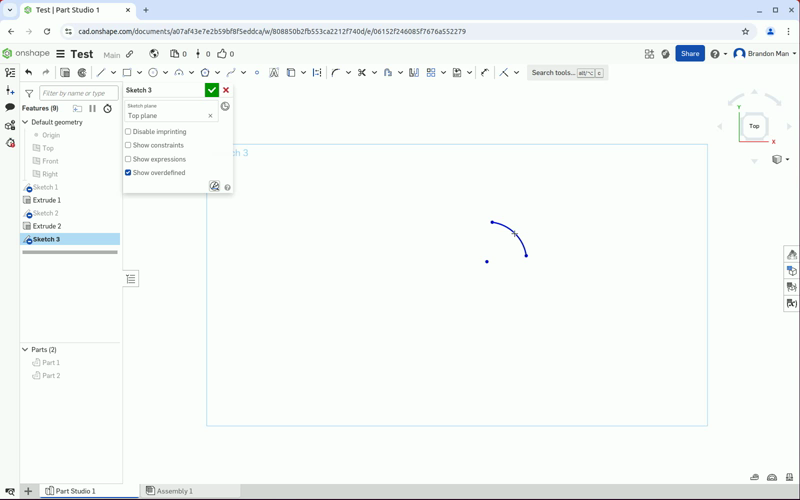
mouse_move(526, 255)
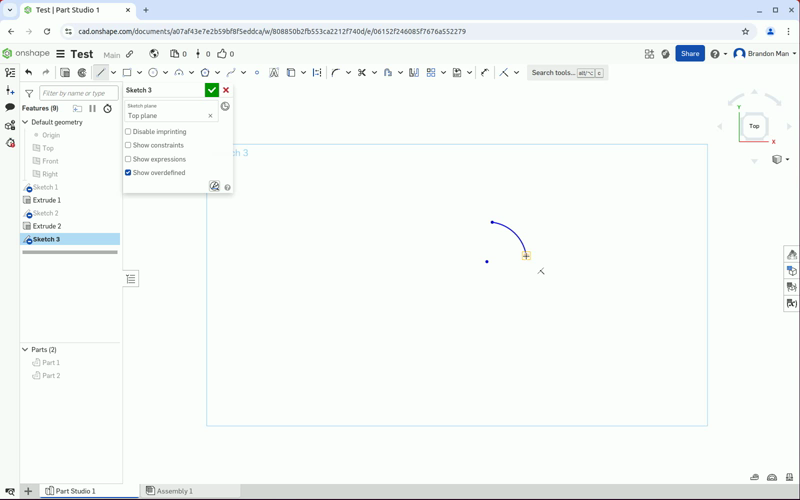
click(526, 255)
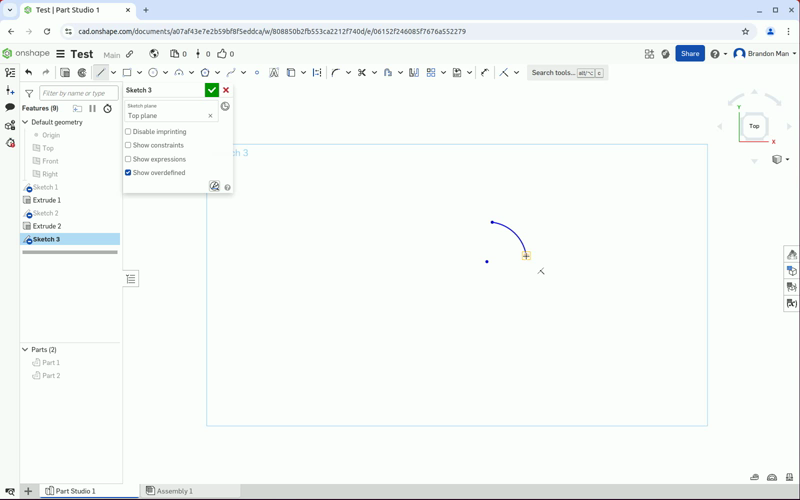
key_down(shift)
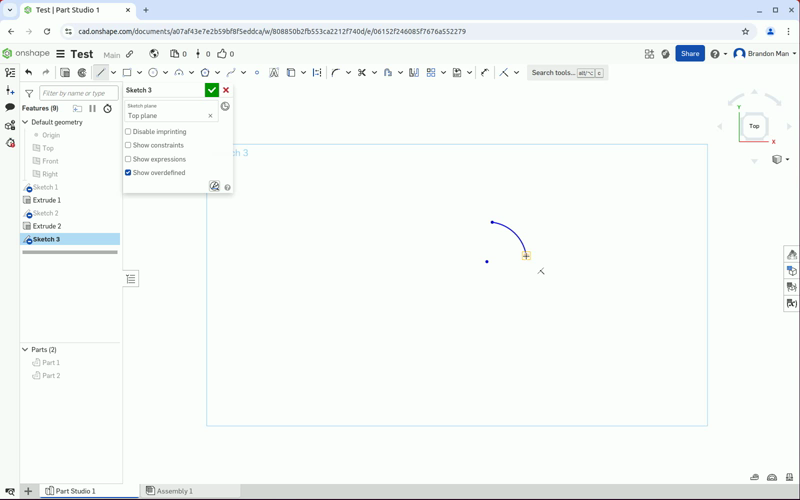
mouse_move(556, 255)
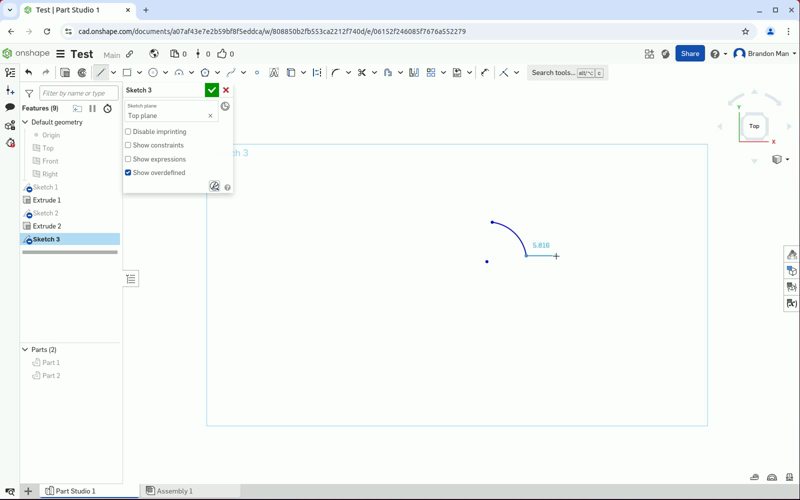
mouse_move(526, 244)
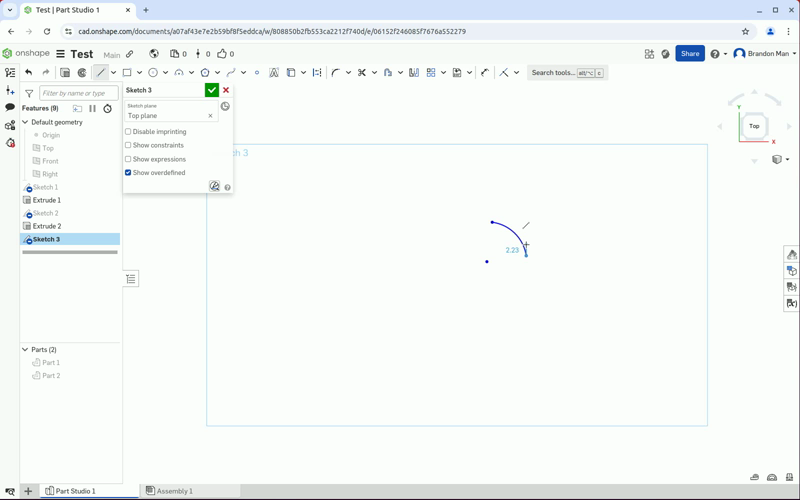
click(526, 244)
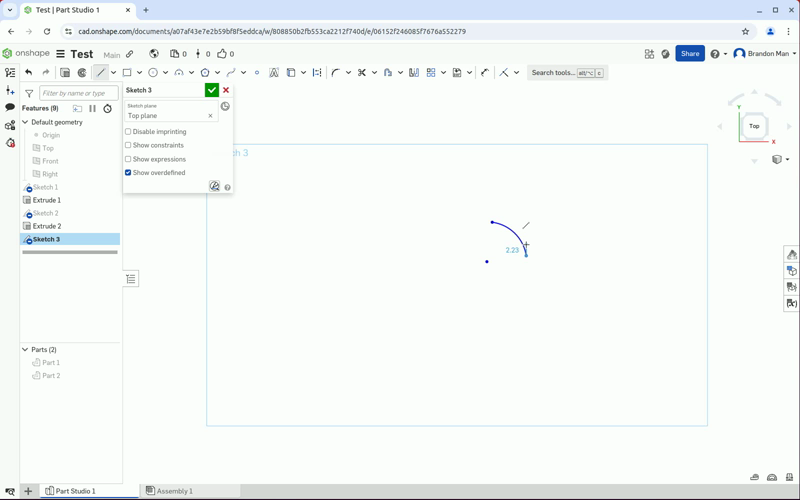
key_up(shift)
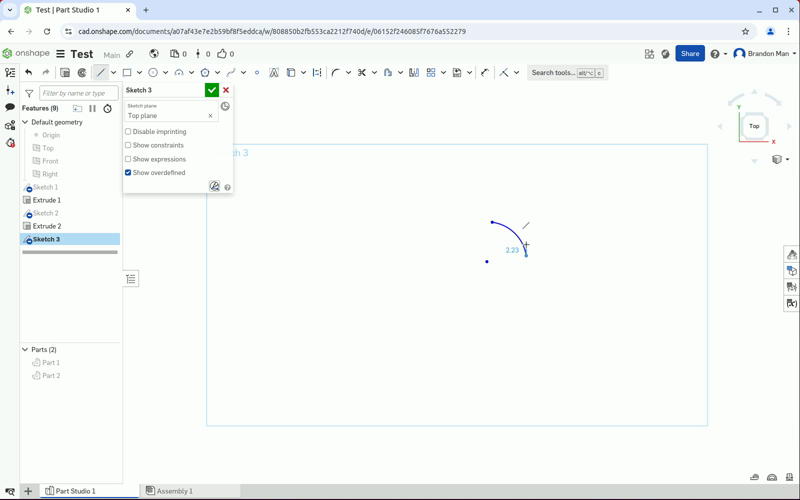
key_down(shift)
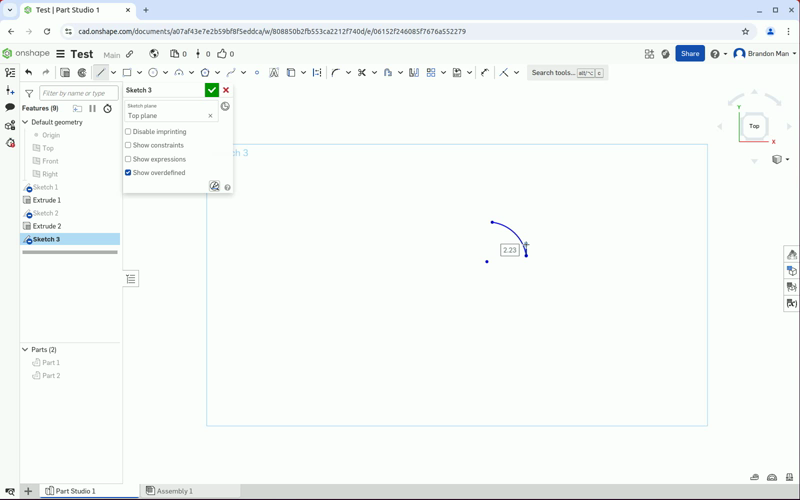
mouse_move(556, 244)
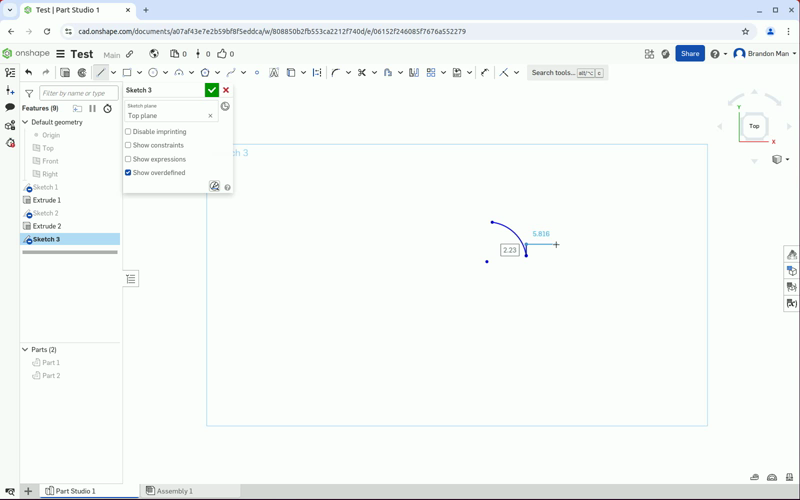
mouse_move(526, 233)
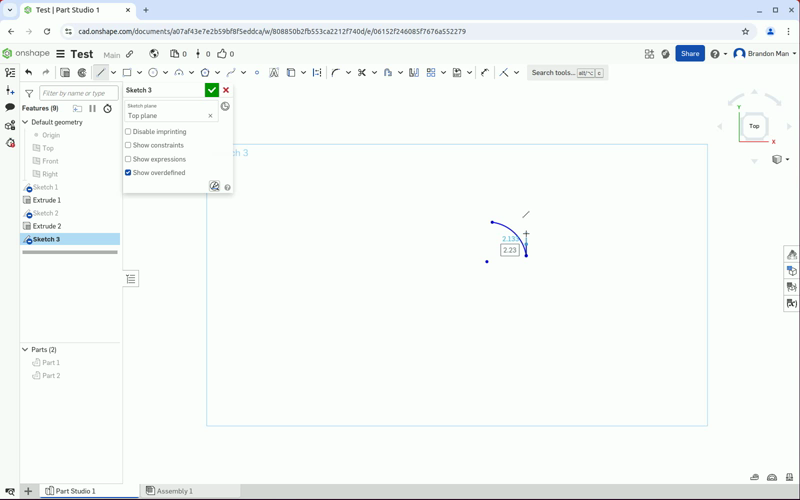
click(526, 233)
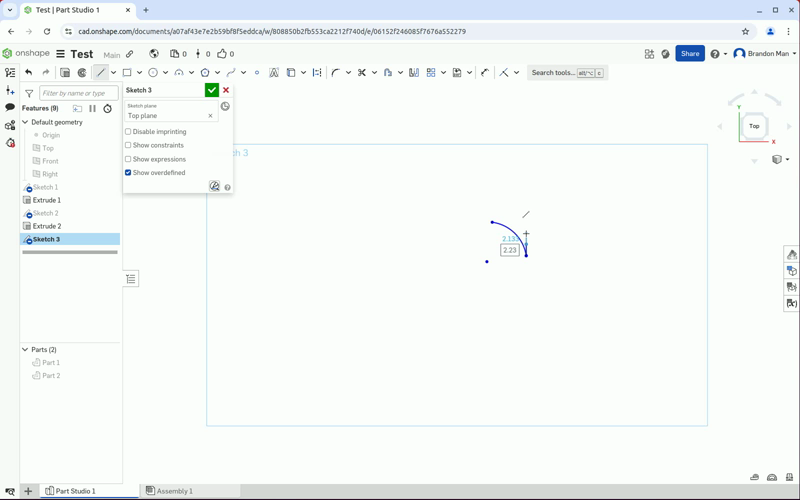
key_up(shift)
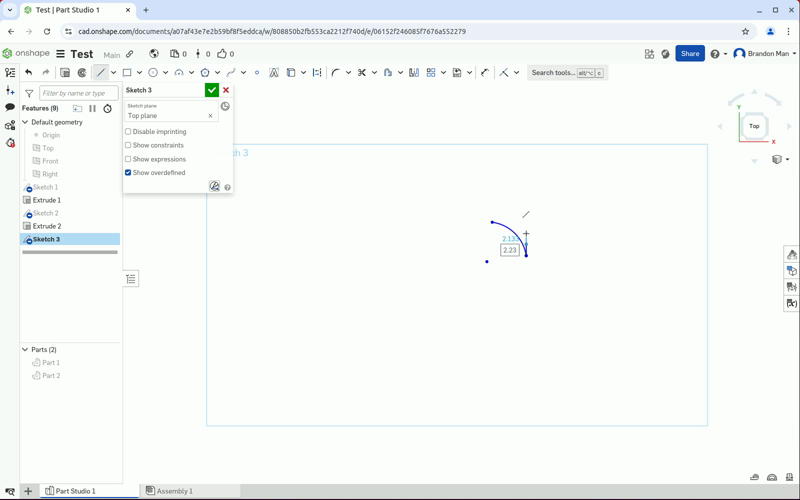
key_down(shift)
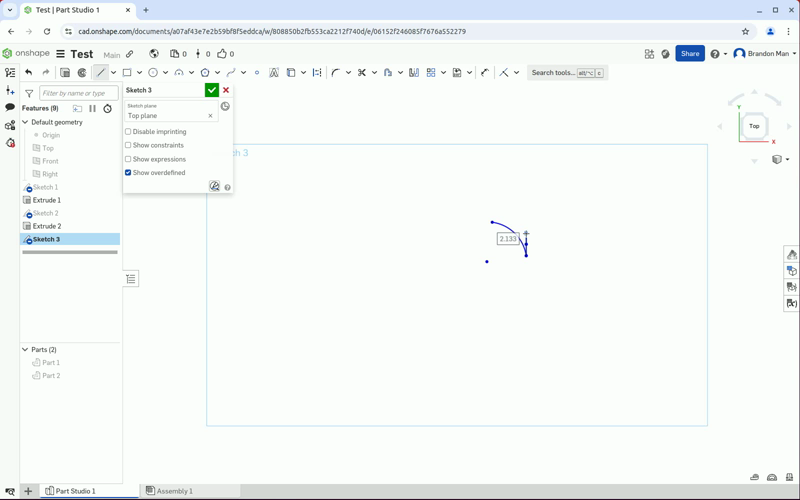
mouse_move(556, 233)
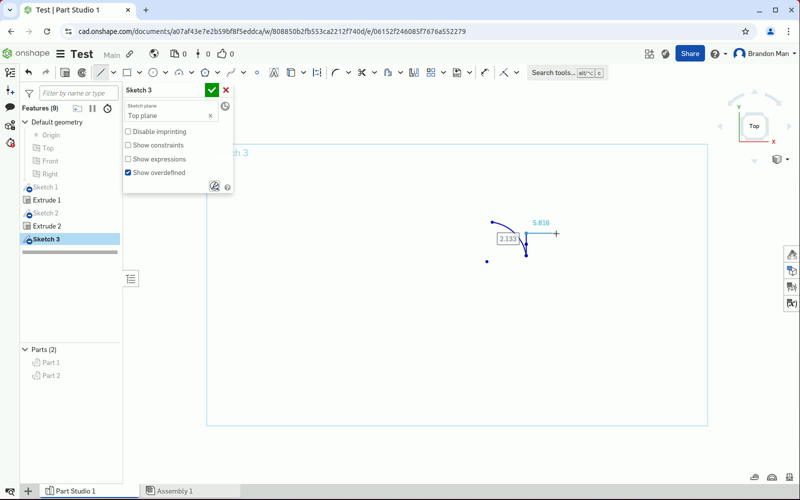
mouse_move(526, 222)
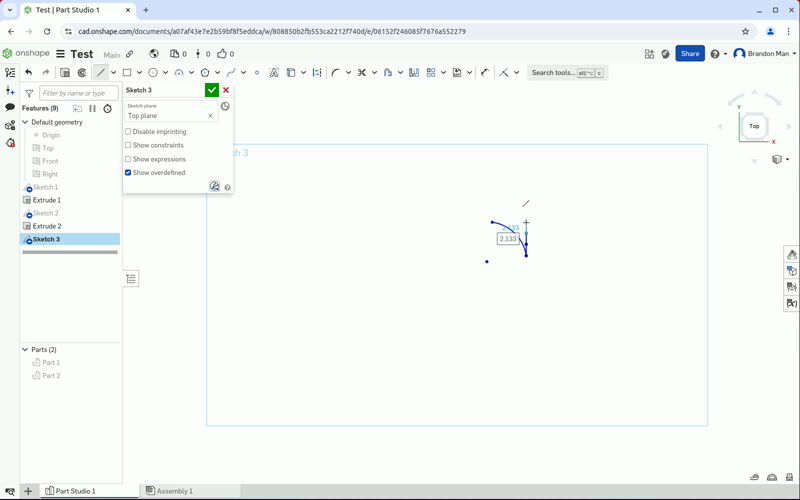
click(526, 222)
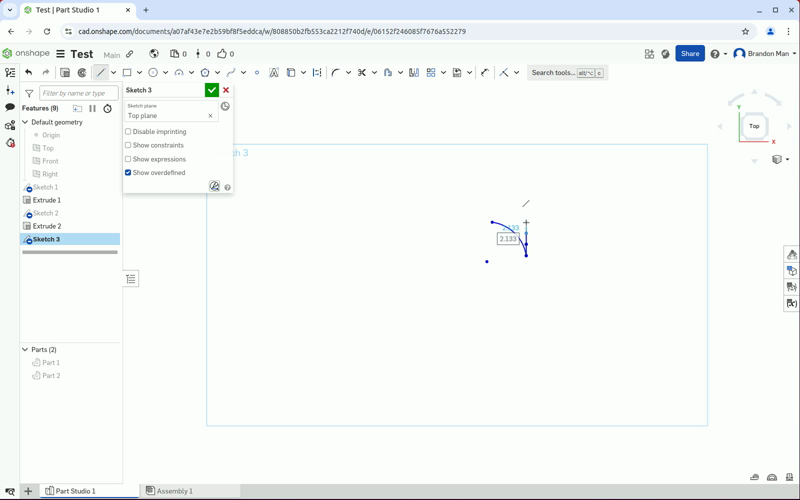
key_up(shift)
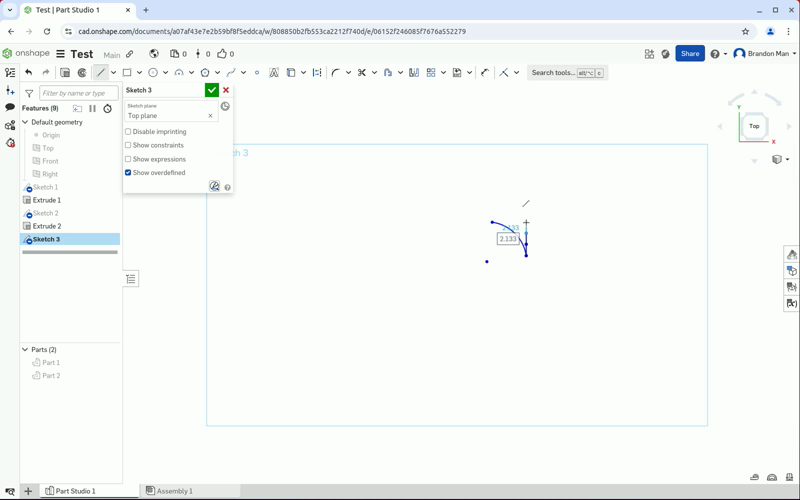
key_down(shift)
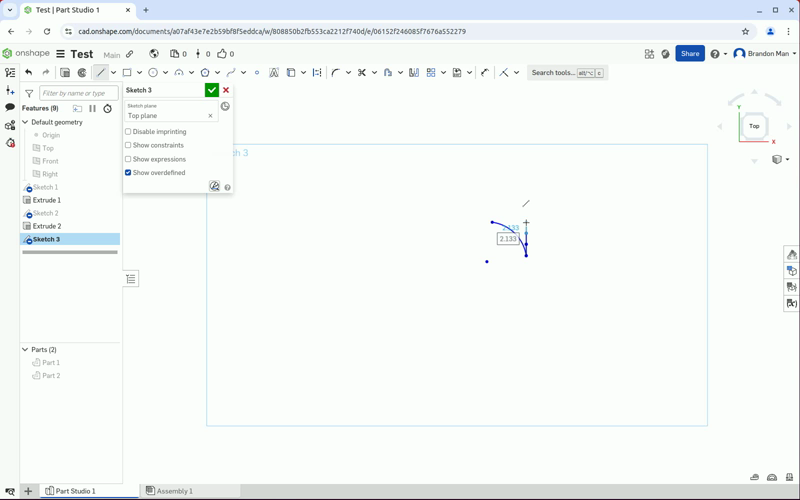
mouse_move(556, 222)
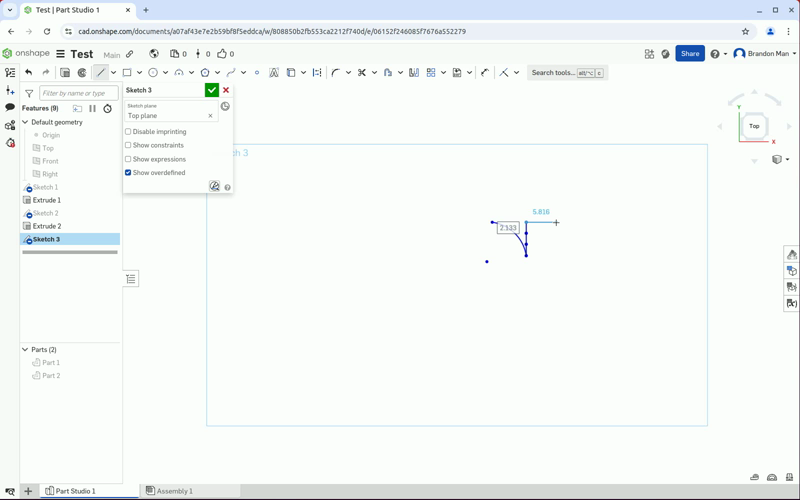
mouse_move(514, 222)
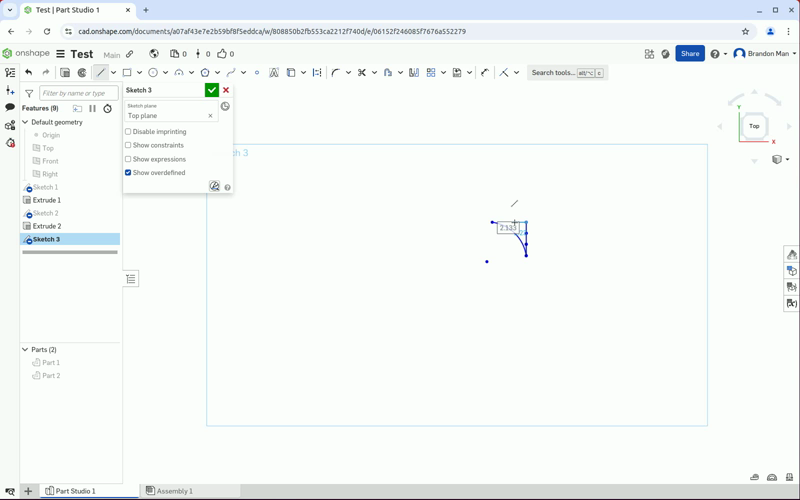
click(514, 222)
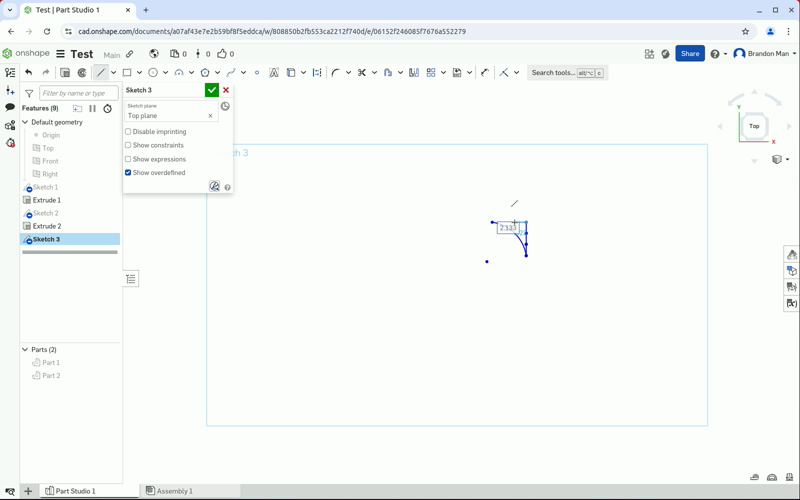
key_up(shift)
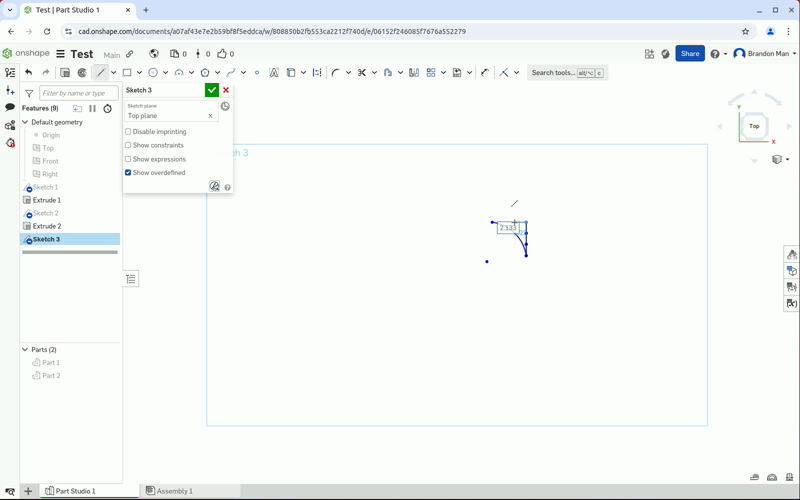
key_down(shift)
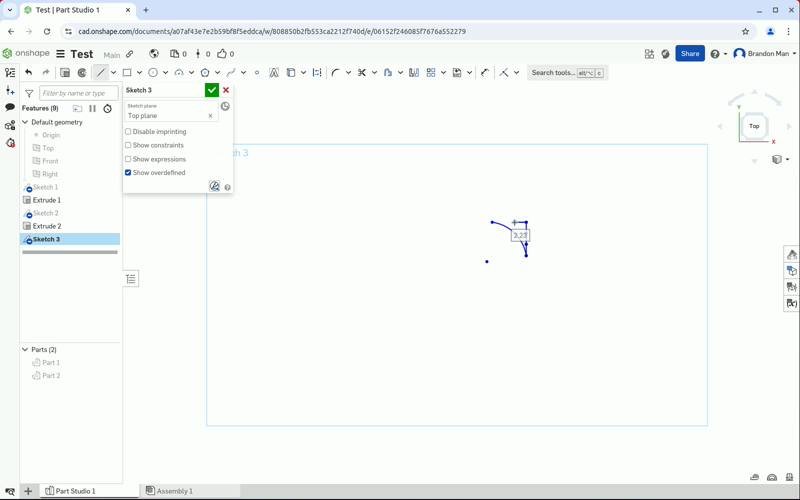
mouse_move(544, 222)
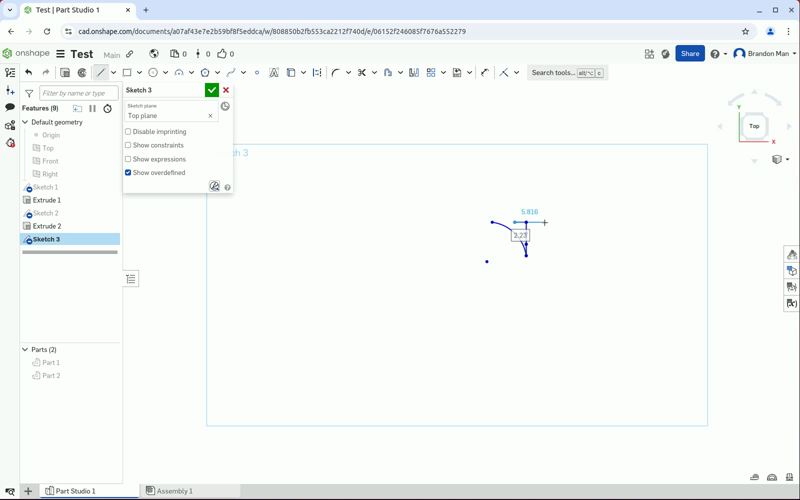
mouse_move(503, 222)
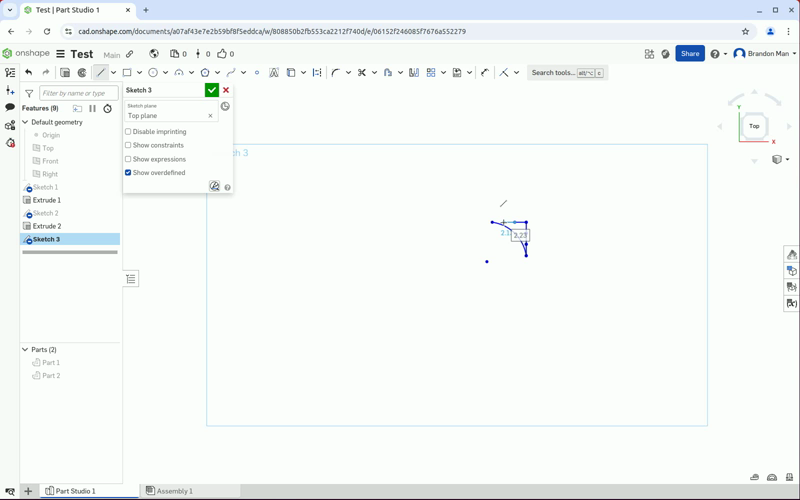
click(503, 222)
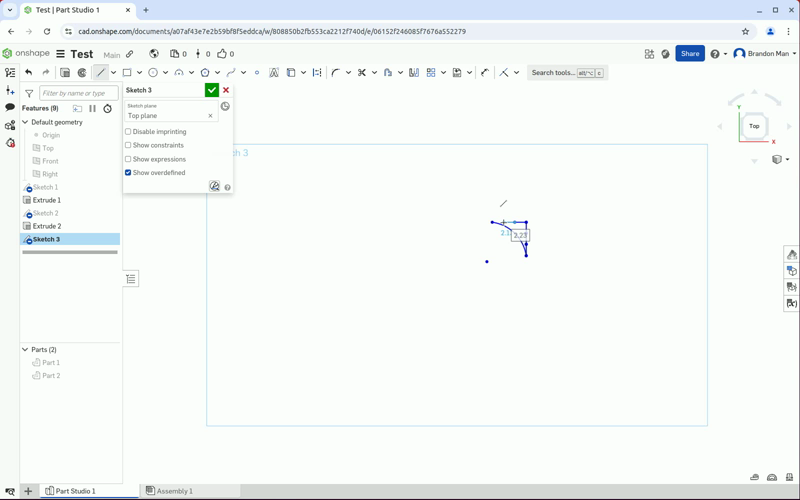
key_up(shift)
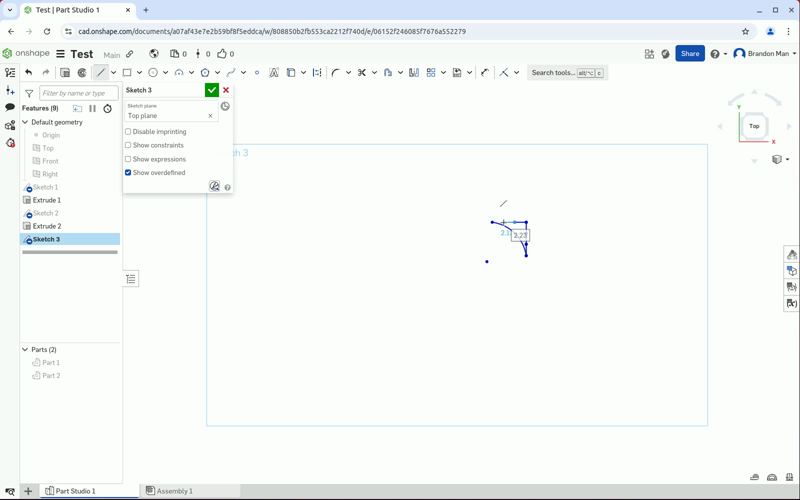
mouse_move(533, 222)
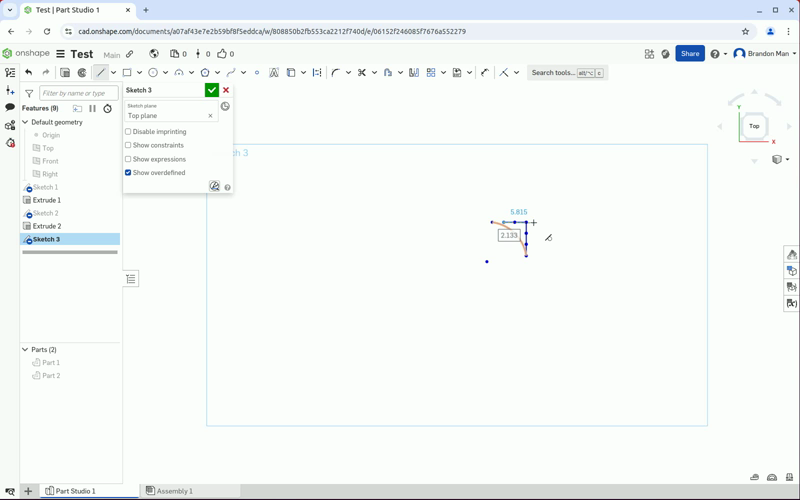
key_down(shift)
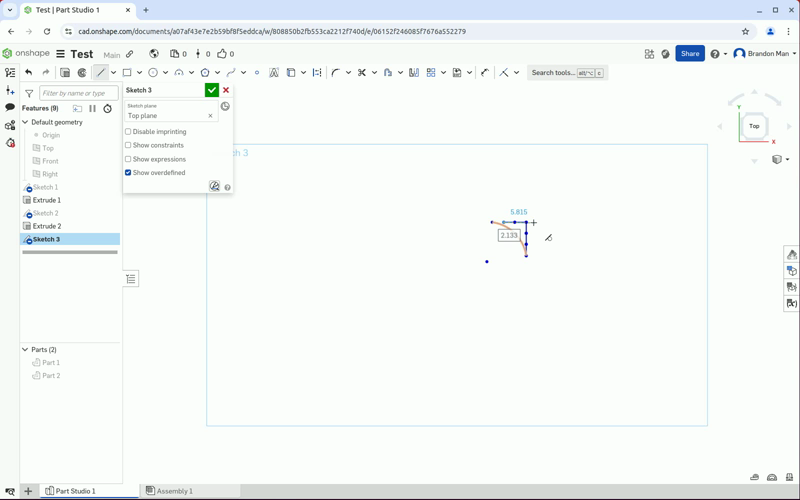
mouse_move(492, 222)
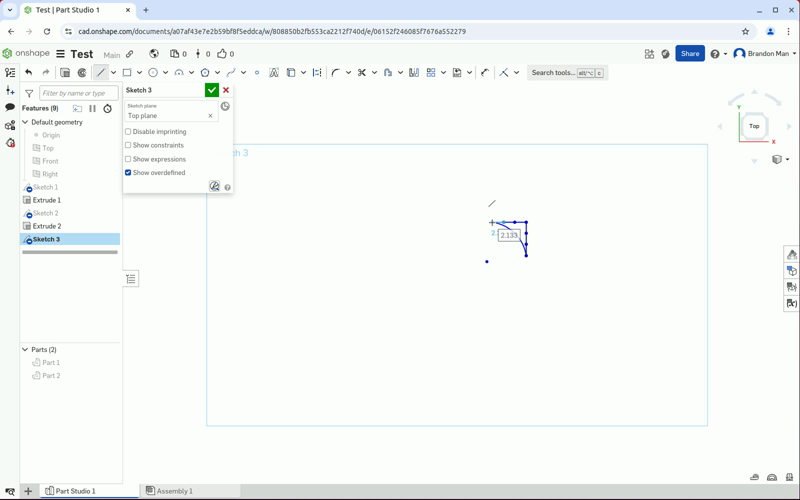
key_up(shift)
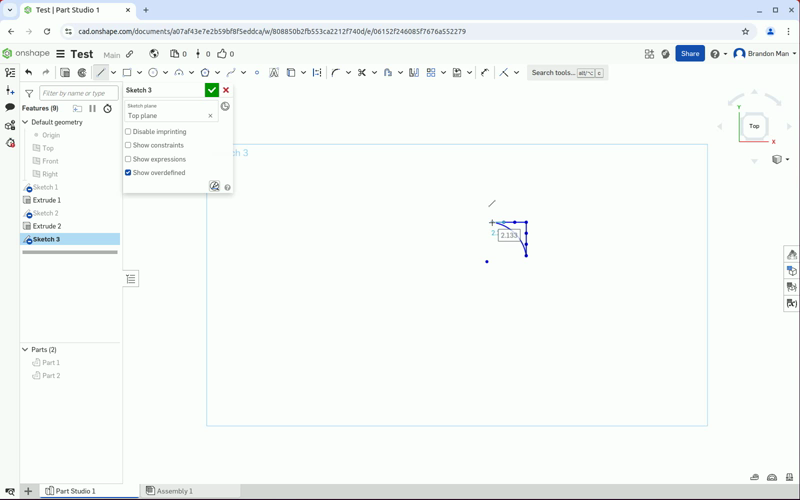
click(492, 222)
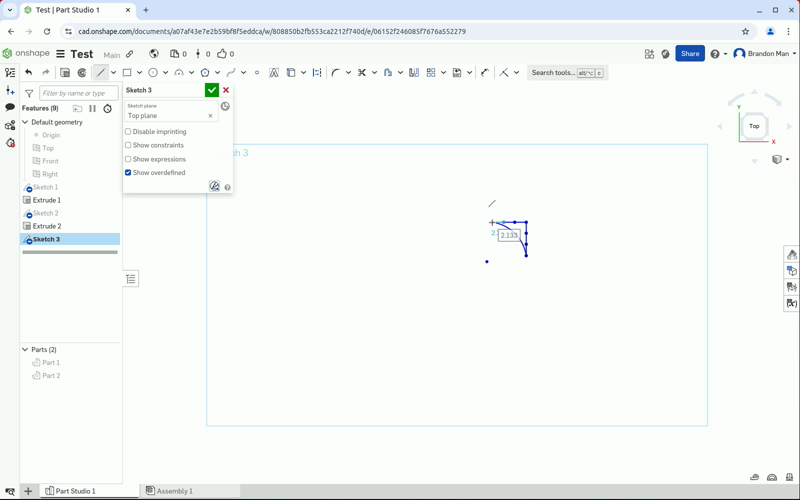
key(esc)
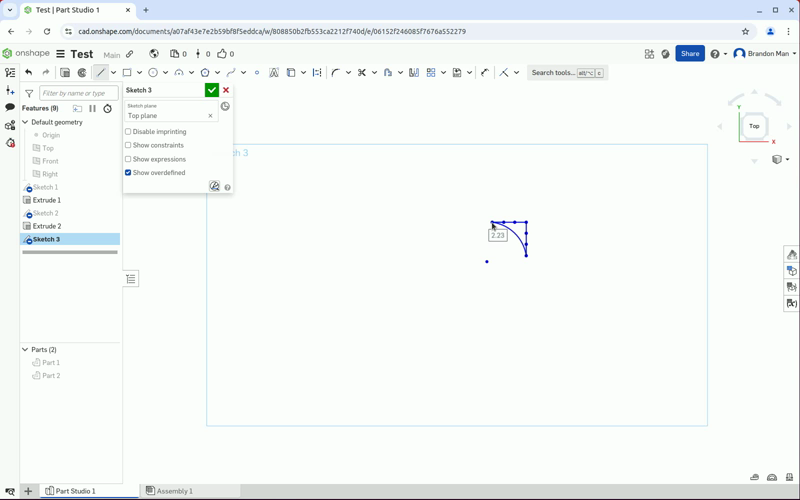
mouse_move(522, 237)
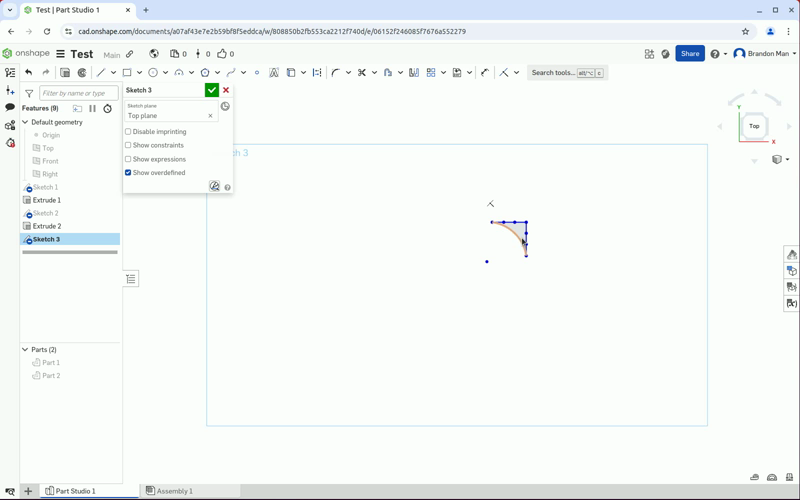
scroll(6)
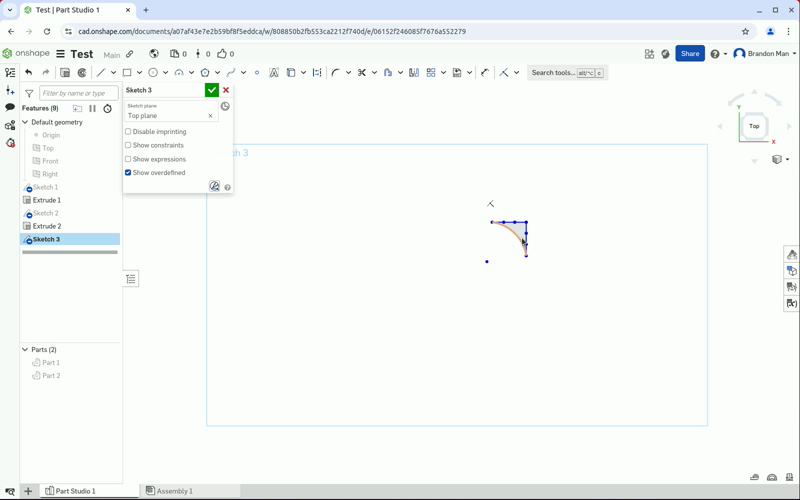
scroll(6)
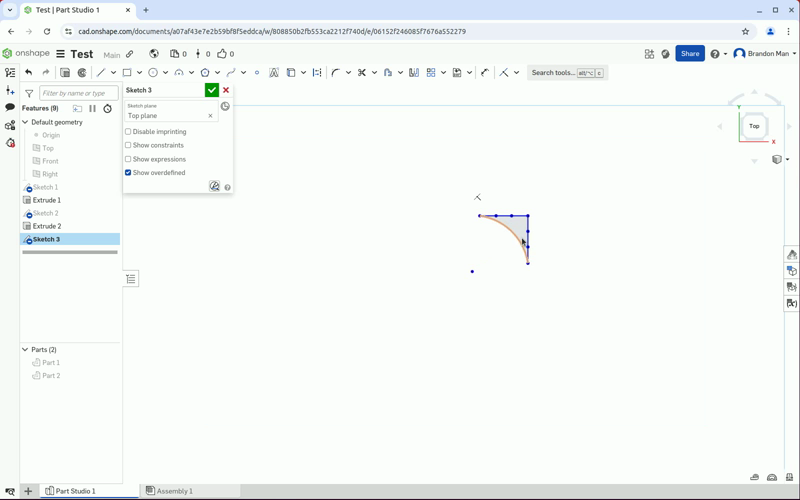
scroll(6)
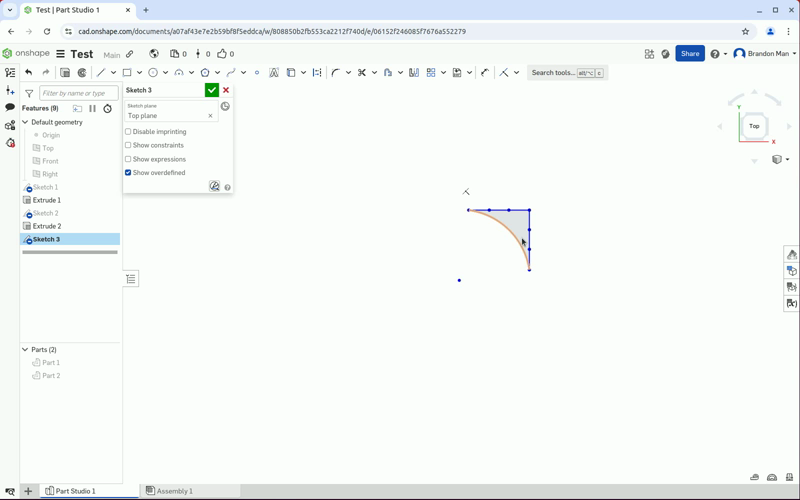
scroll(6)
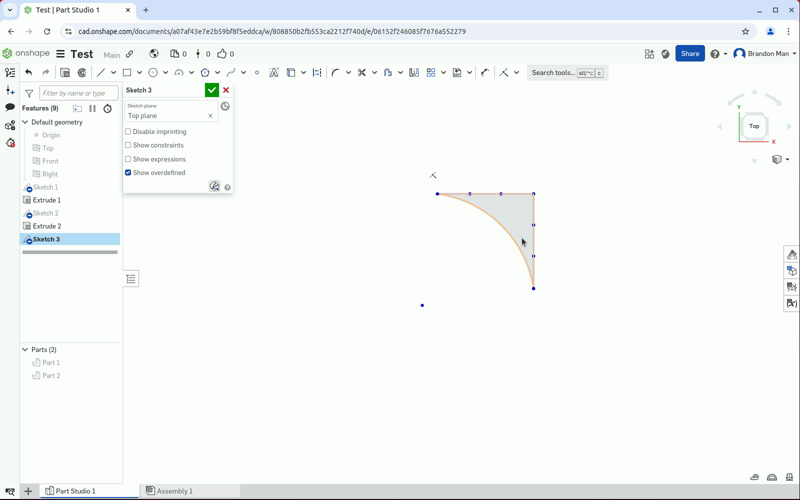
scroll(6)
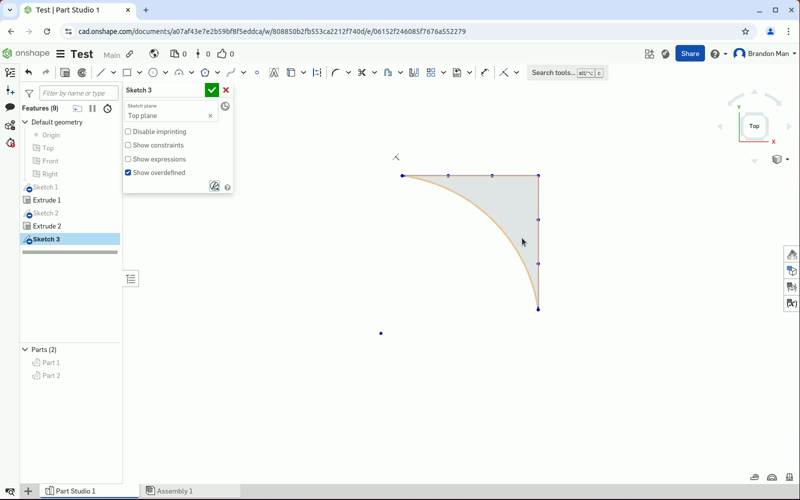
scroll(6)
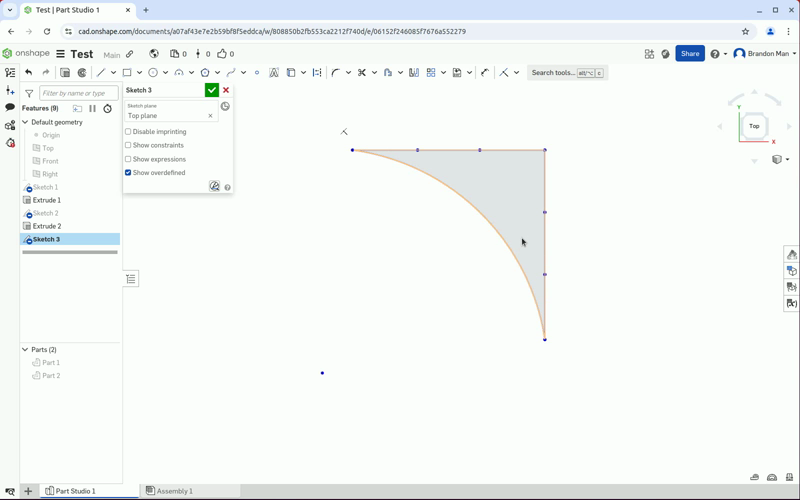
scroll(6)
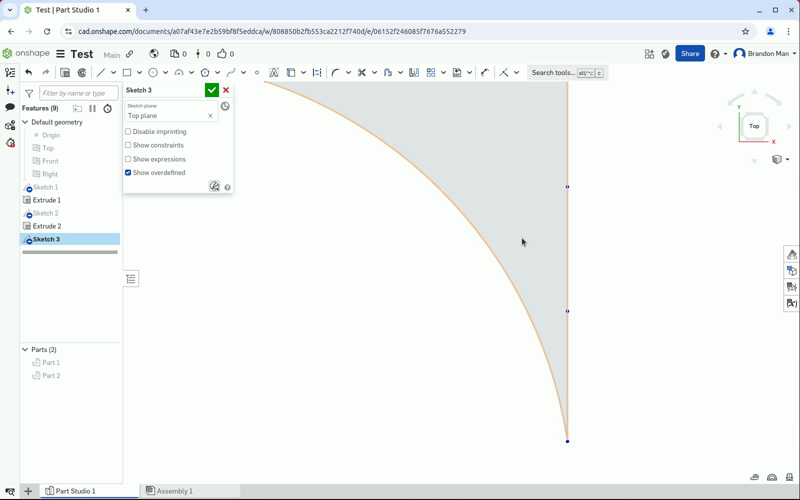
click(522, 237)
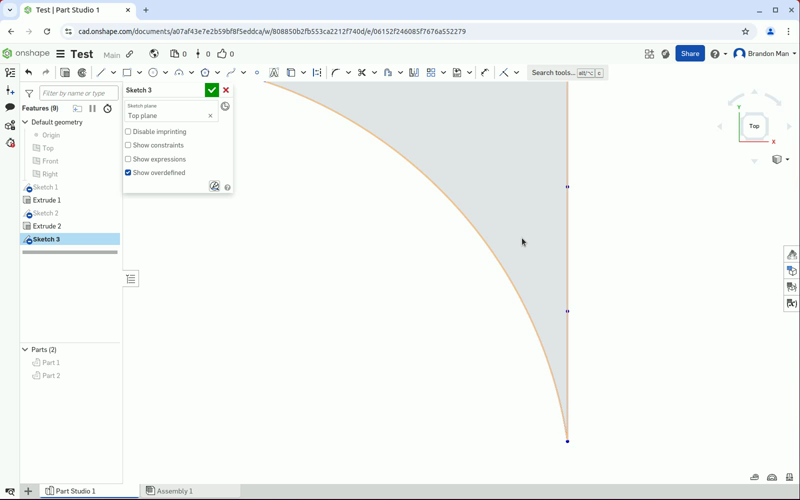
scroll(-6)
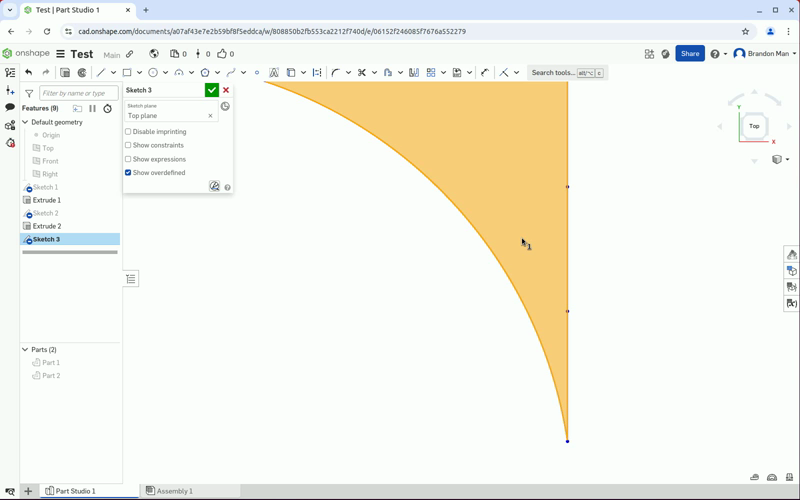
scroll(-6)
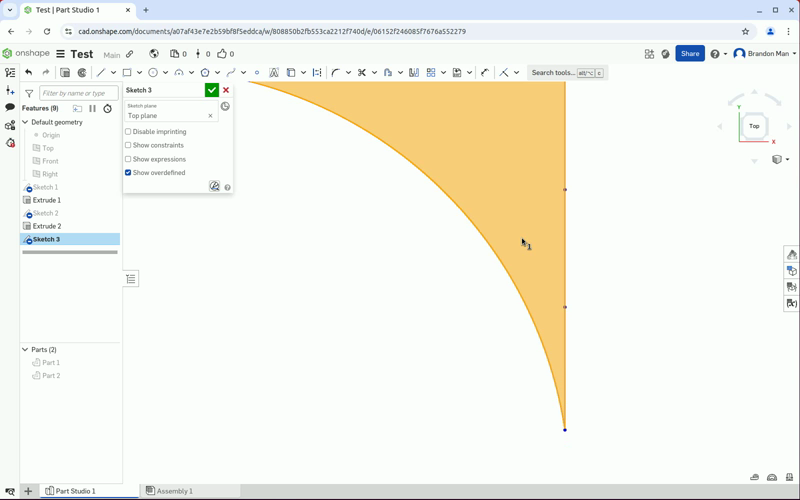
scroll(-6)
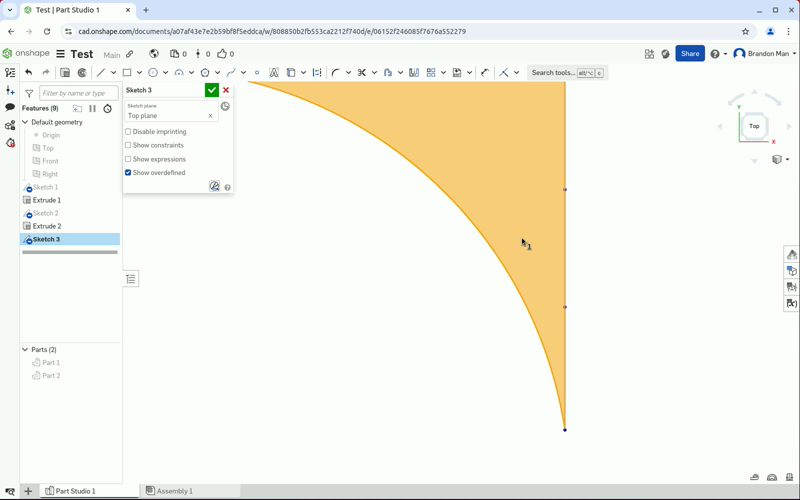
scroll(-6)
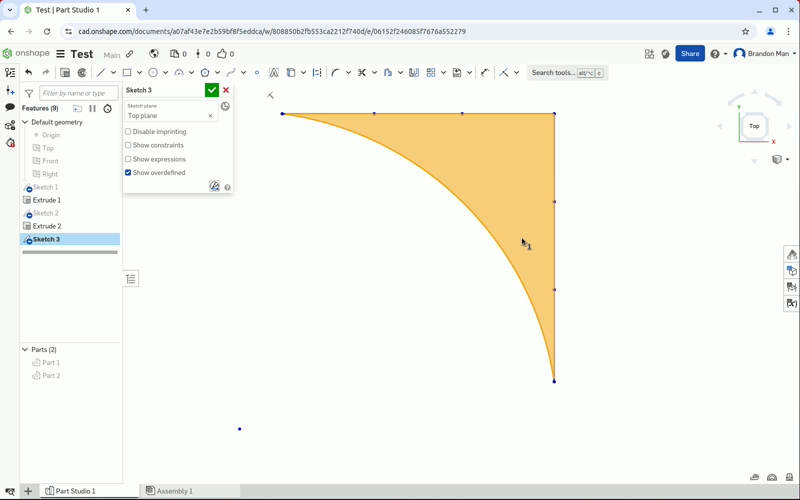
scroll(-6)
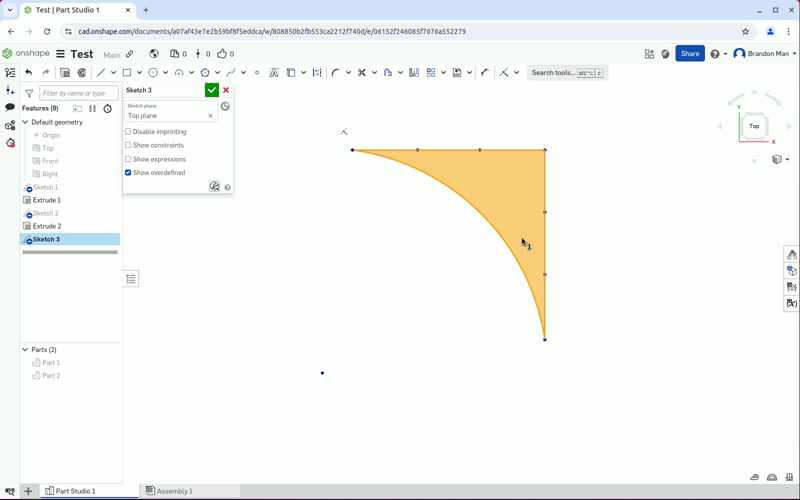
scroll(-6)
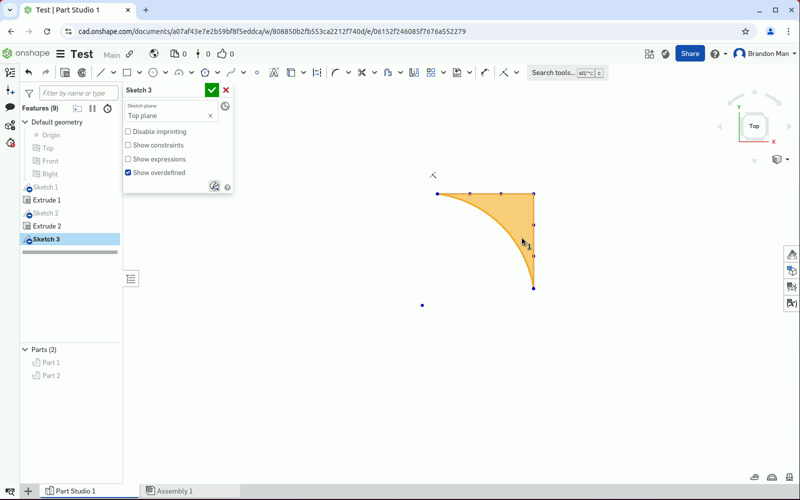
scroll(-6)
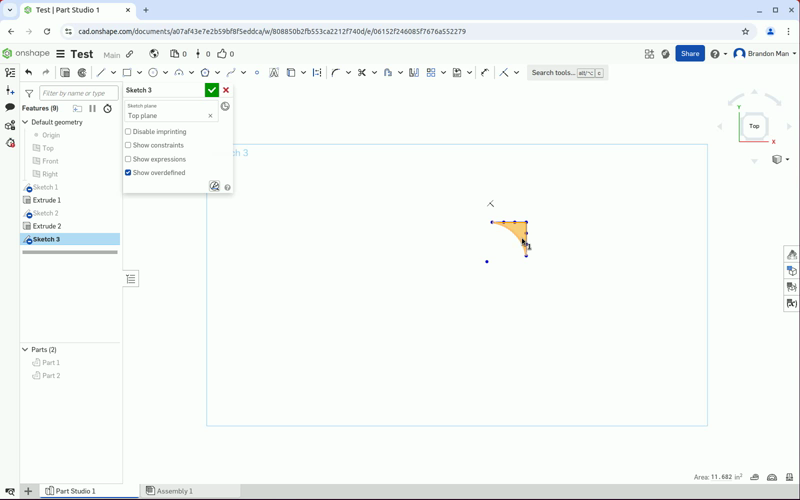
mouse_move(73, 352)
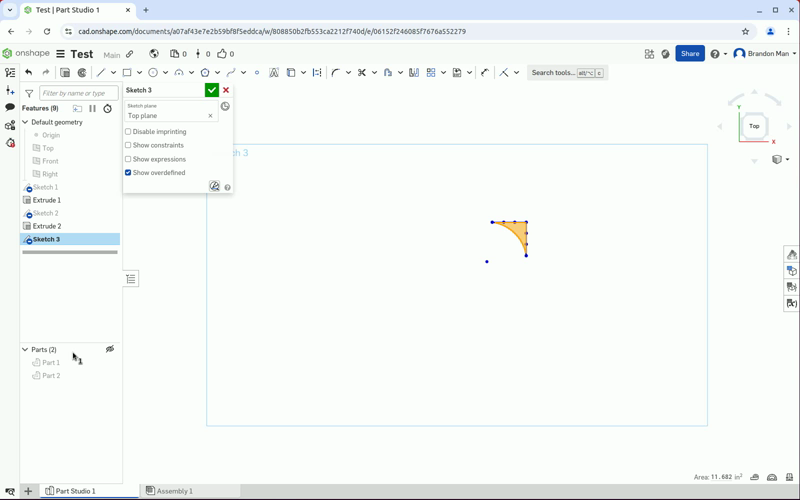
key(shift+y)
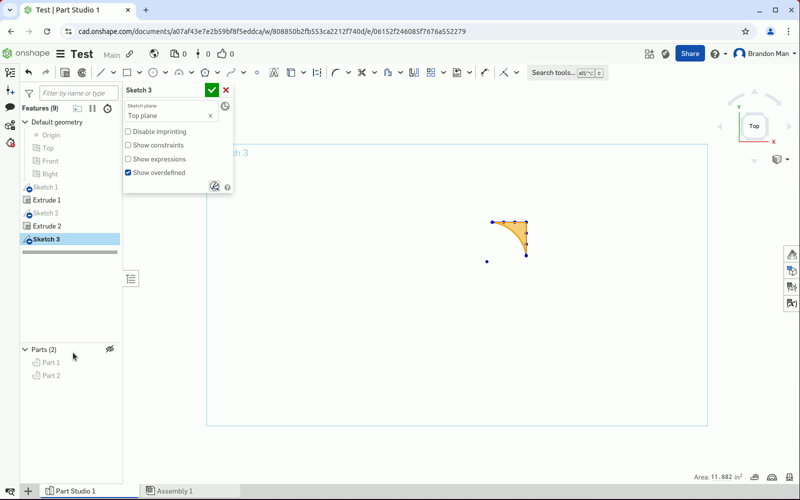
key(shift+e)
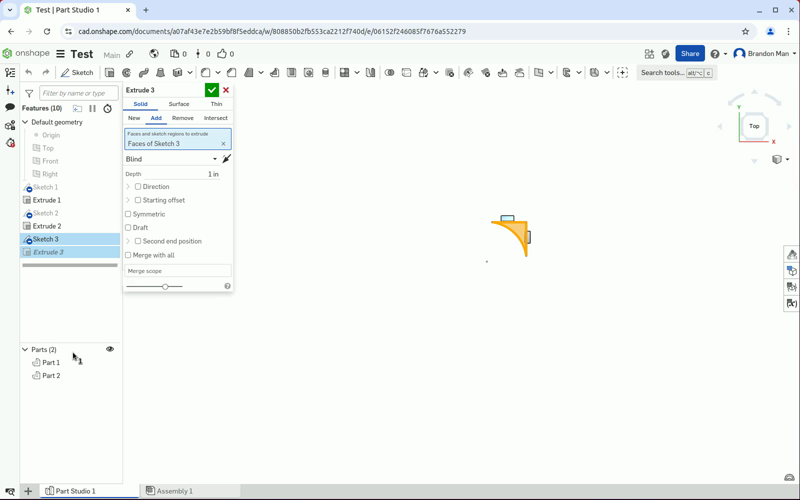
mouse_move(143, 106)
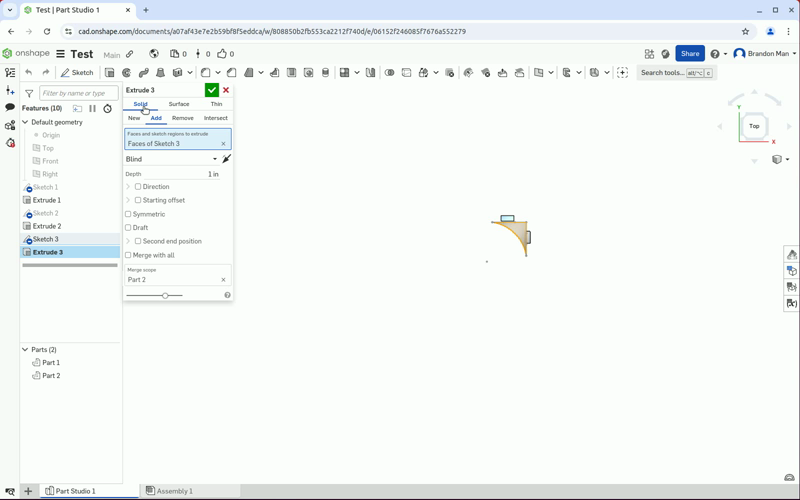
click(143, 106)
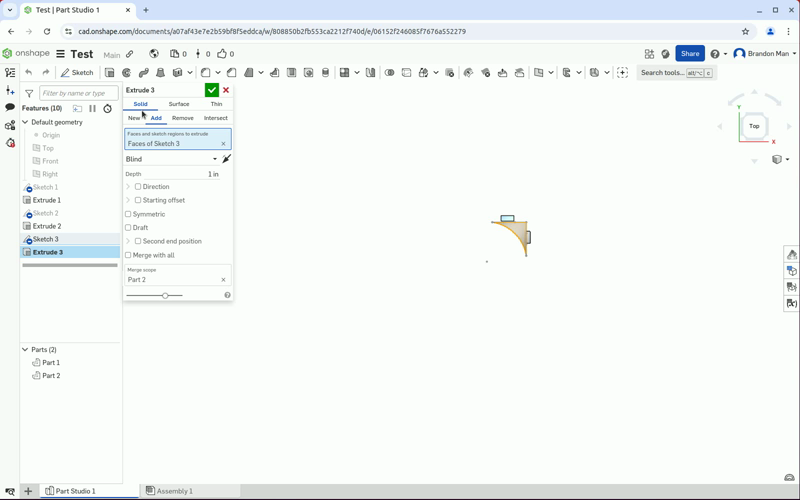
mouse_move(137, 120)
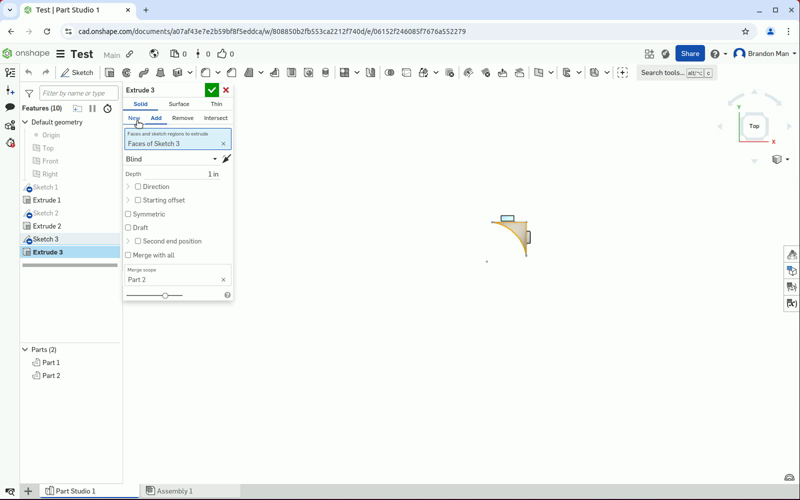
click(137, 120)
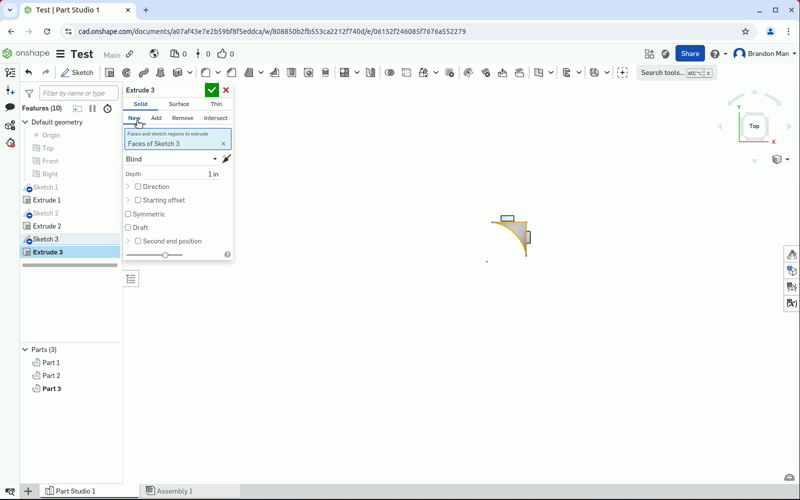
key(tab, 4)
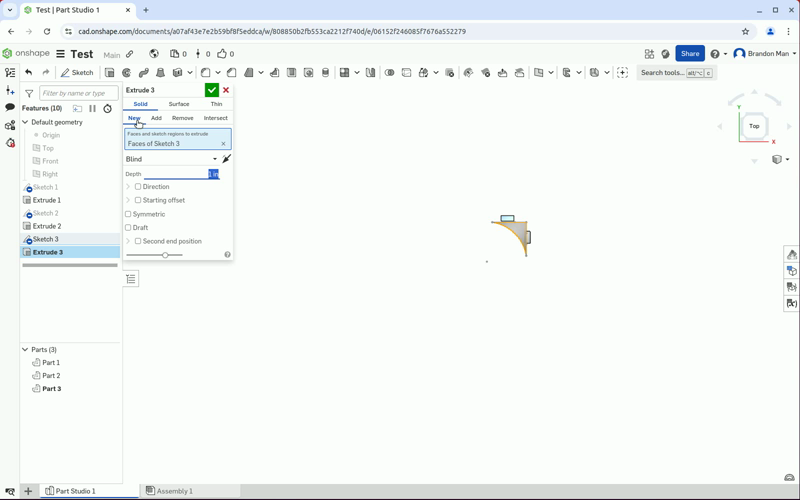
text(0.963)
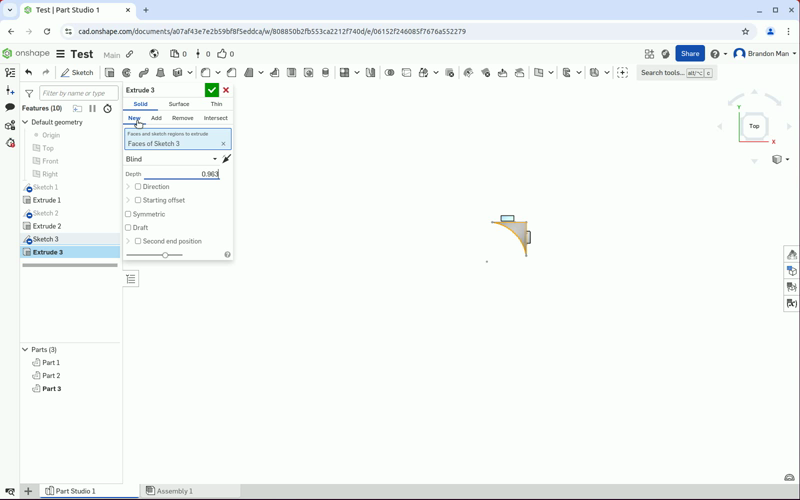
key(enter)
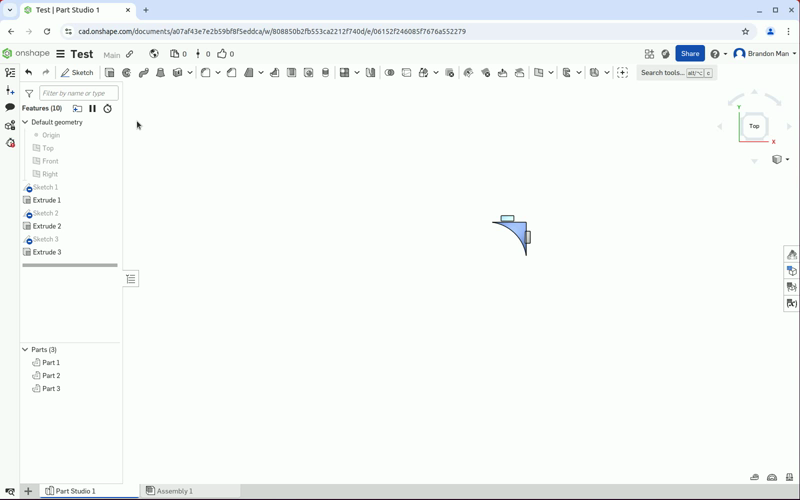
key(shift+h)
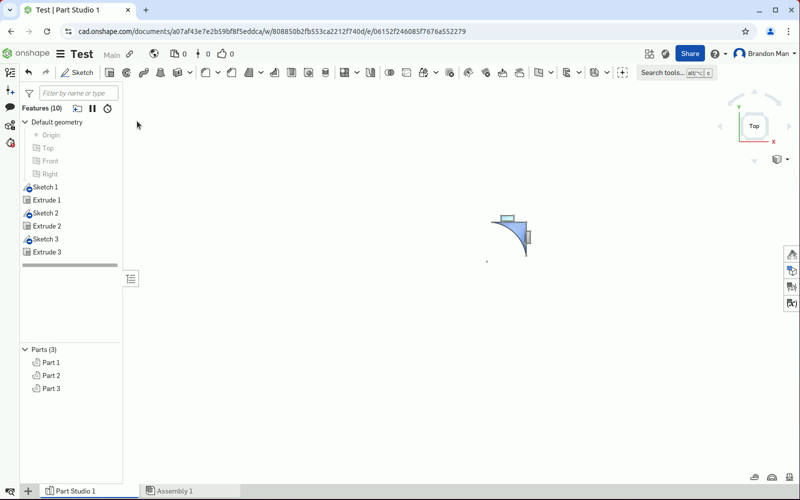
key(shift+h)
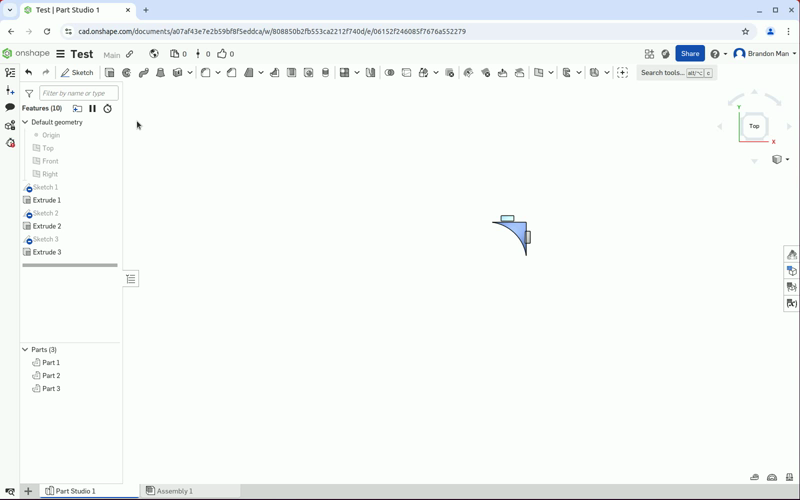
mouse_move(73, 189)
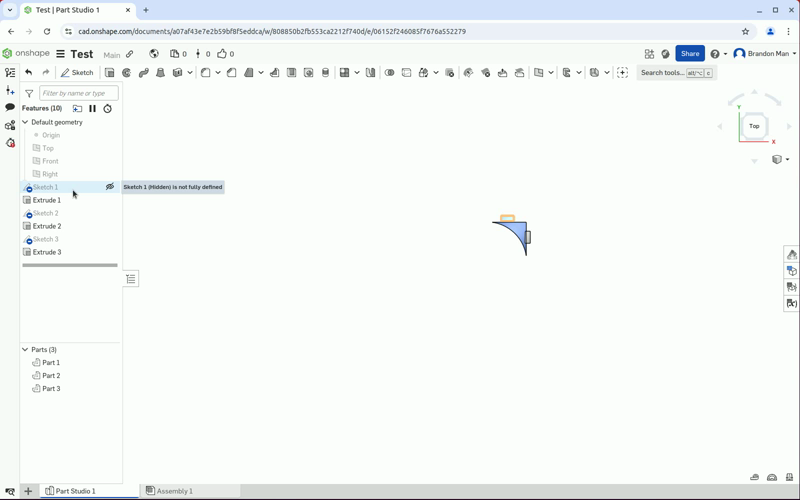
click(73, 189)
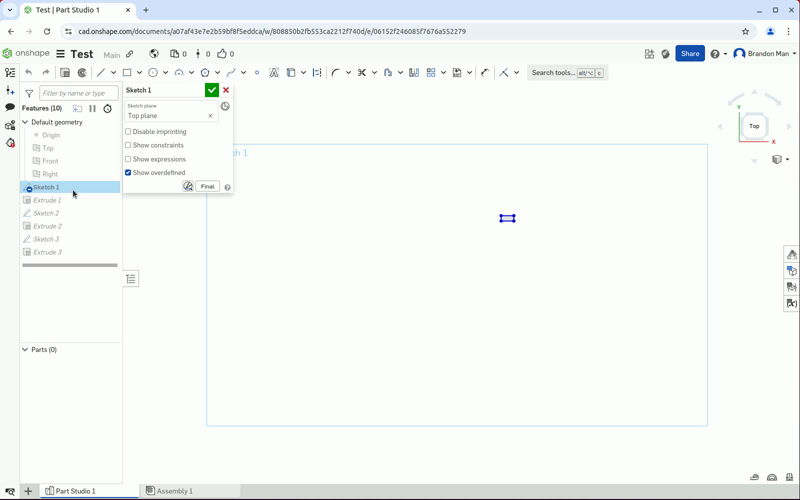
mouse_move(229, 92)
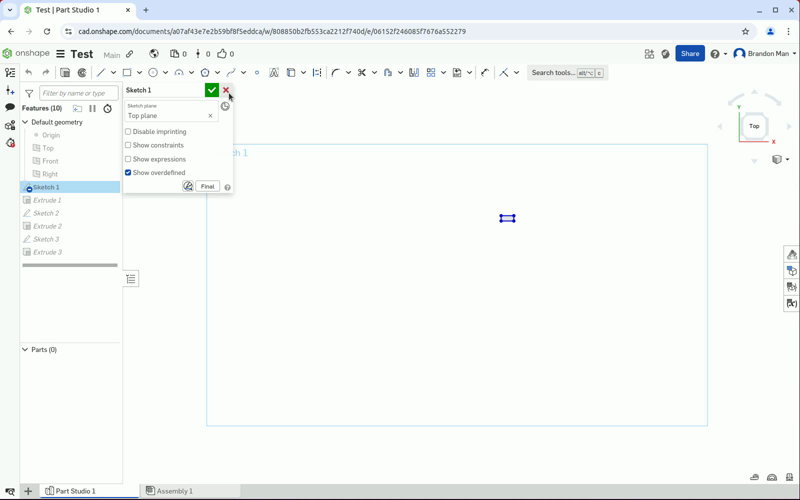
click(229, 92)
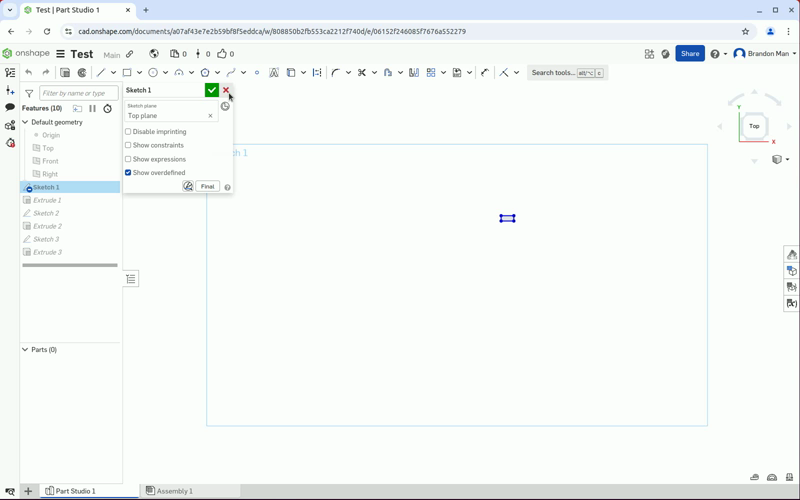
key(shift+s)
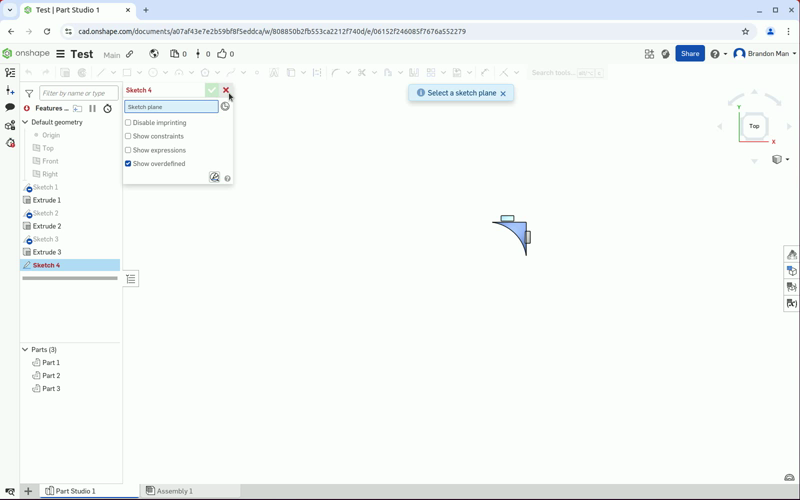
mouse_move(73, 150)
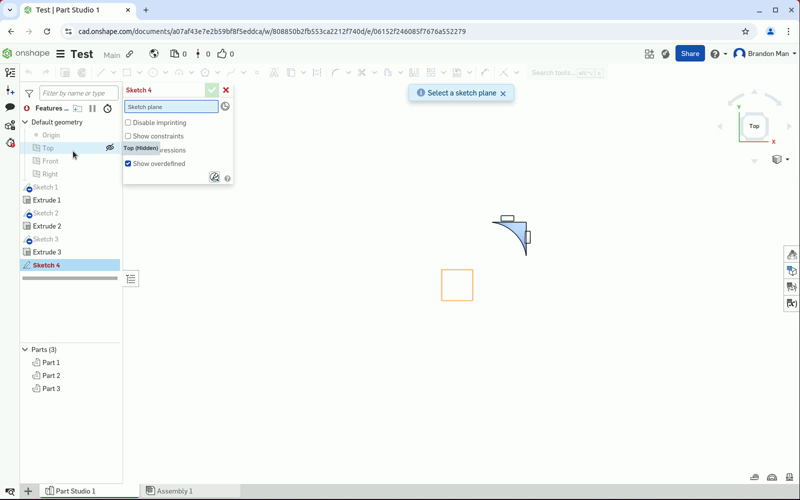
click(73, 150)
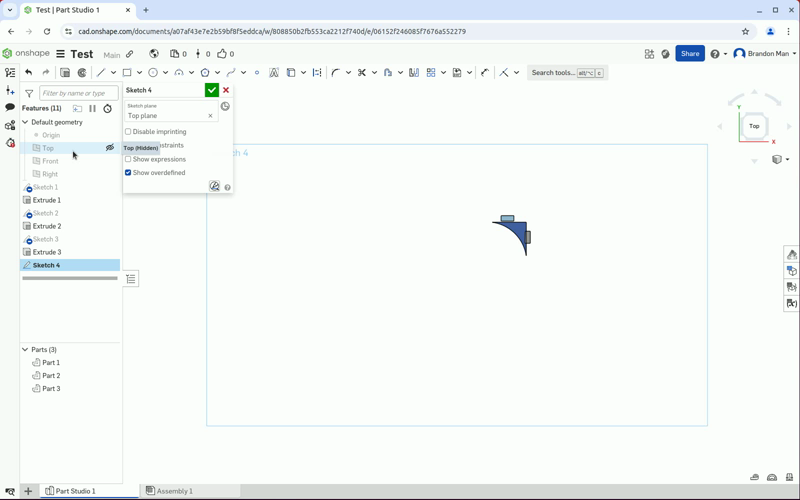
mouse_move(73, 352)
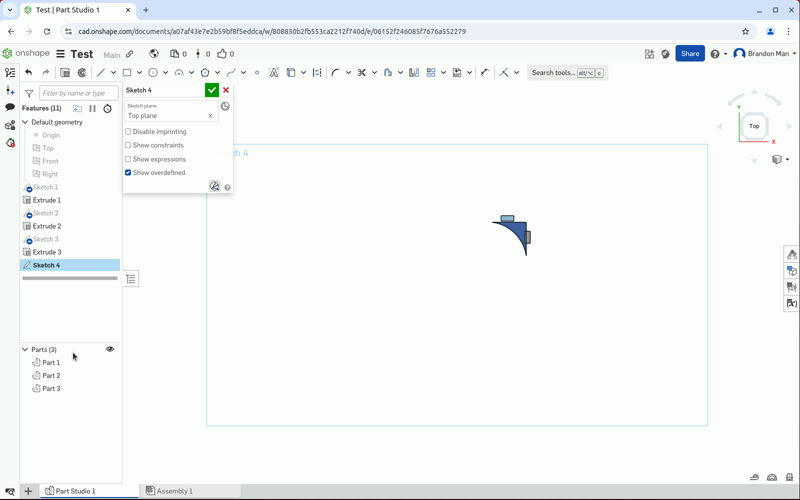
key(y)
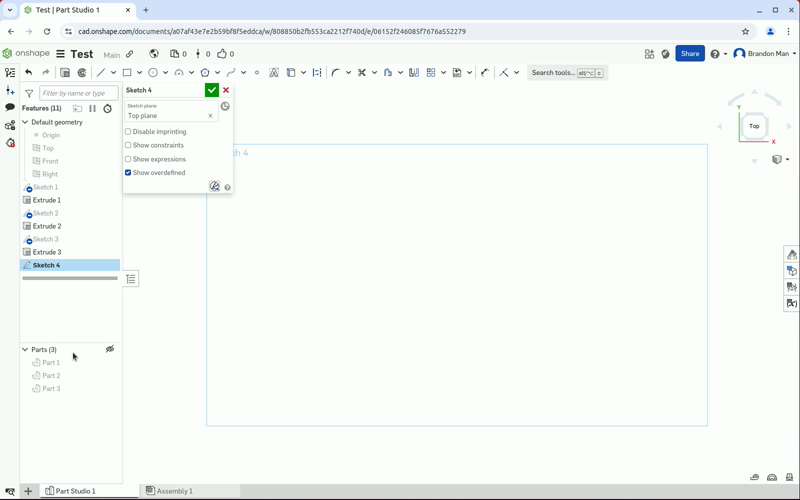
key(l)
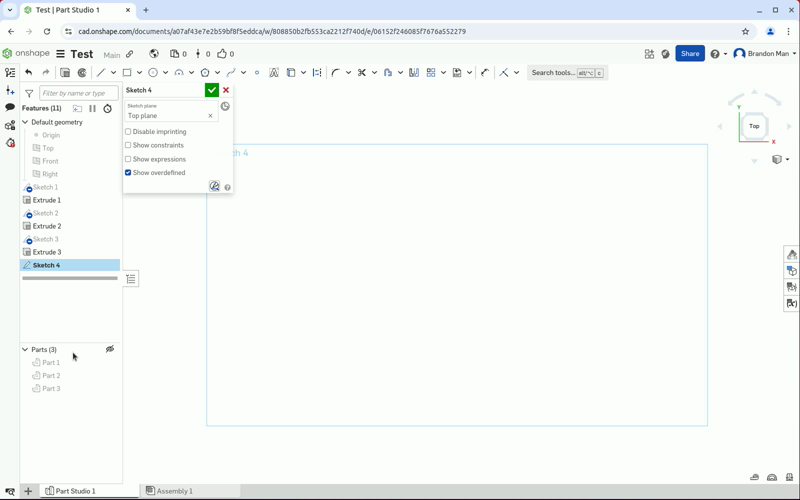
key_down(shift)
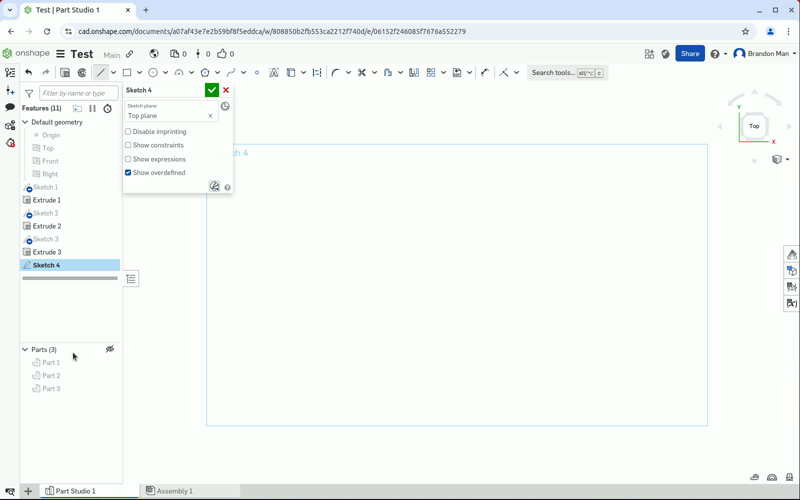
mouse_move(348, 250)
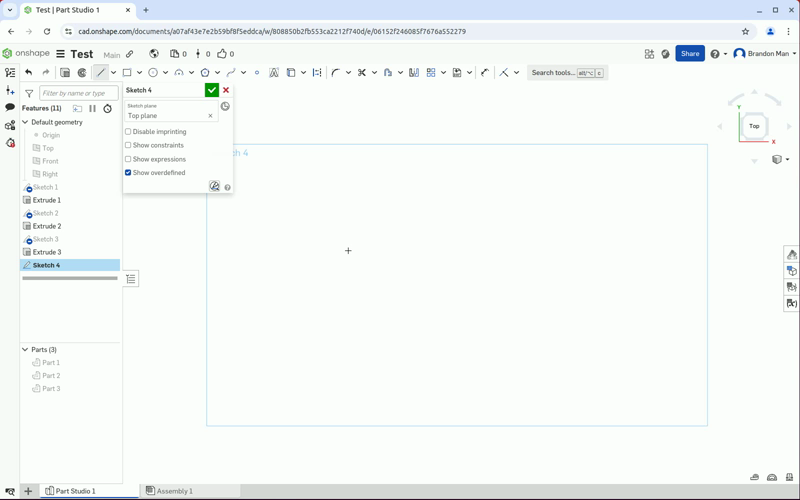
click(348, 250)
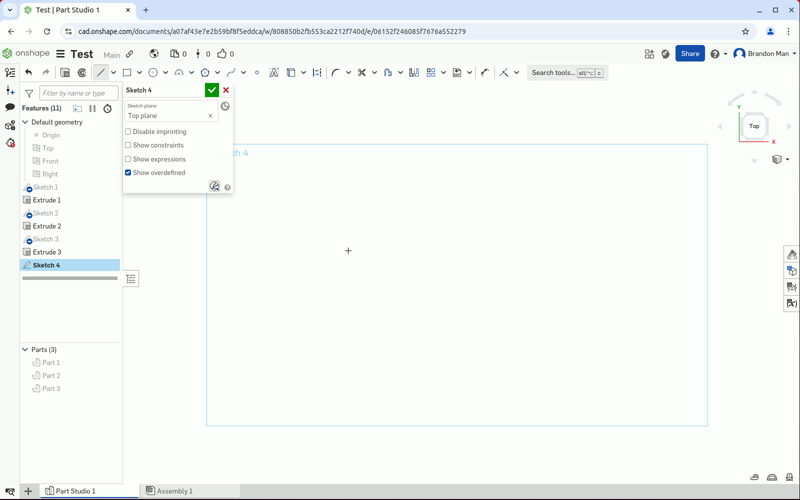
key_up(shift)
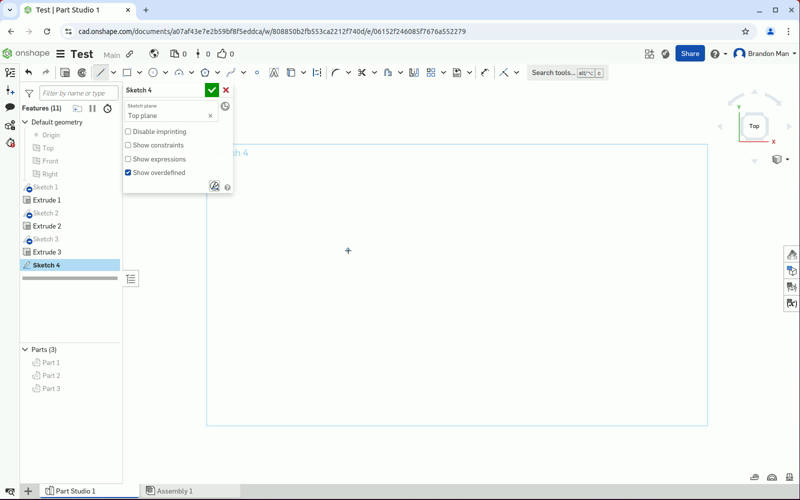
key_down(shift)
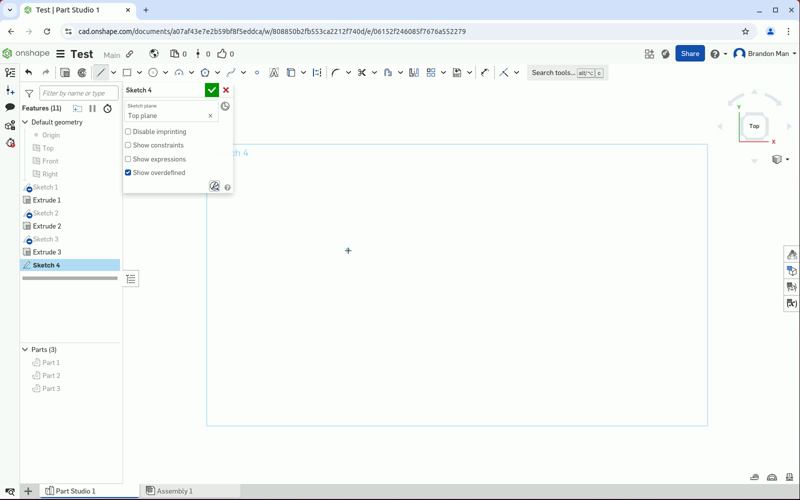
mouse_move(378, 250)
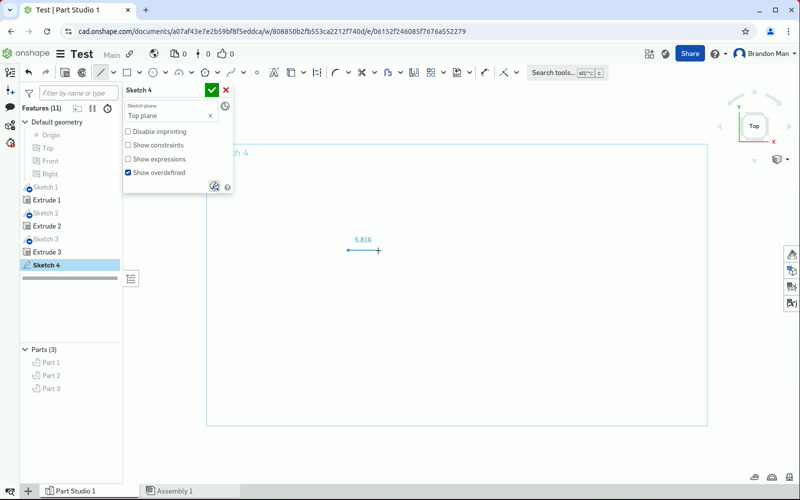
mouse_move(381, 283)
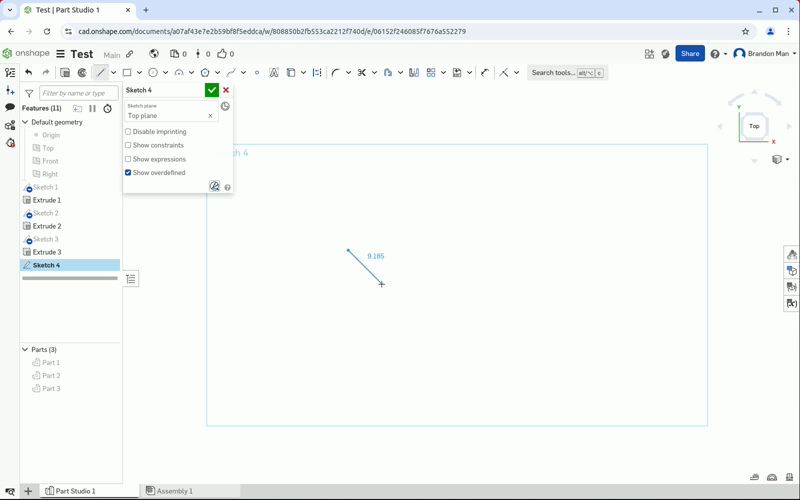
click(381, 283)
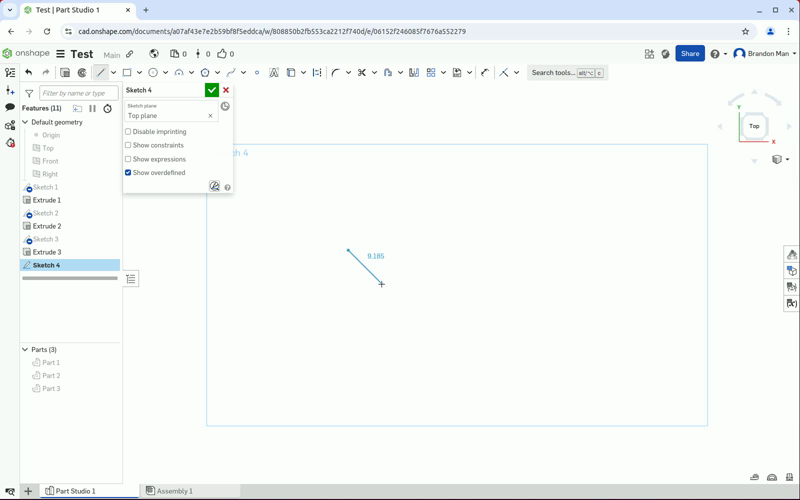
key_up(shift)
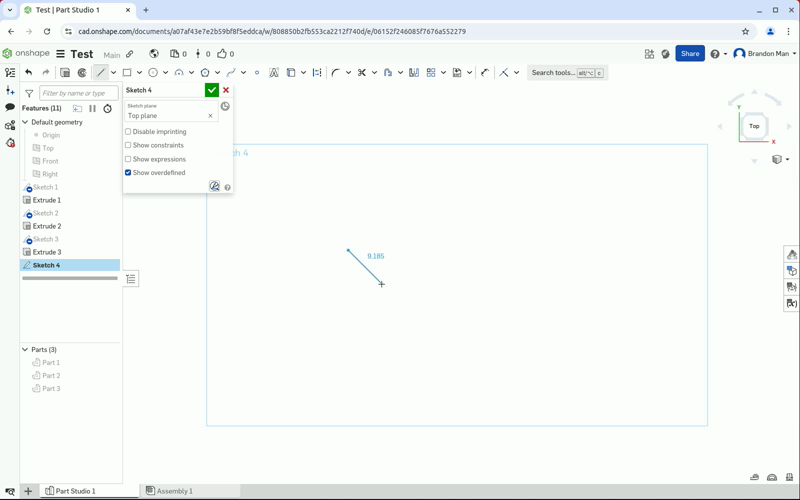
key_down(shift)
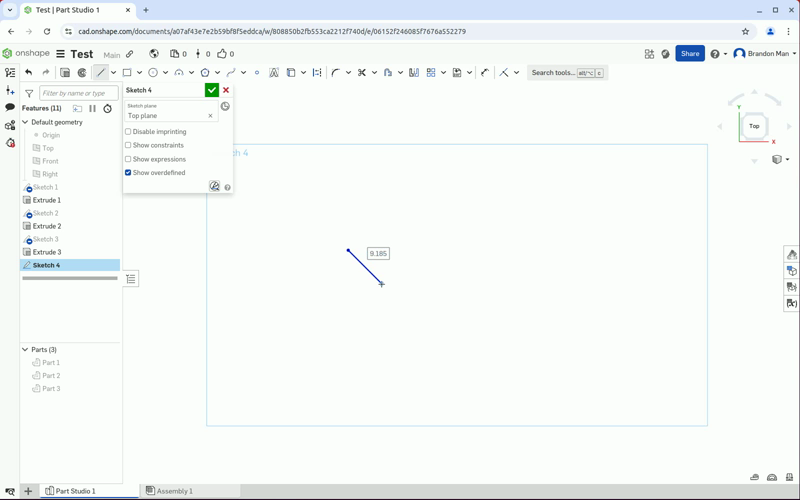
mouse_move(411, 283)
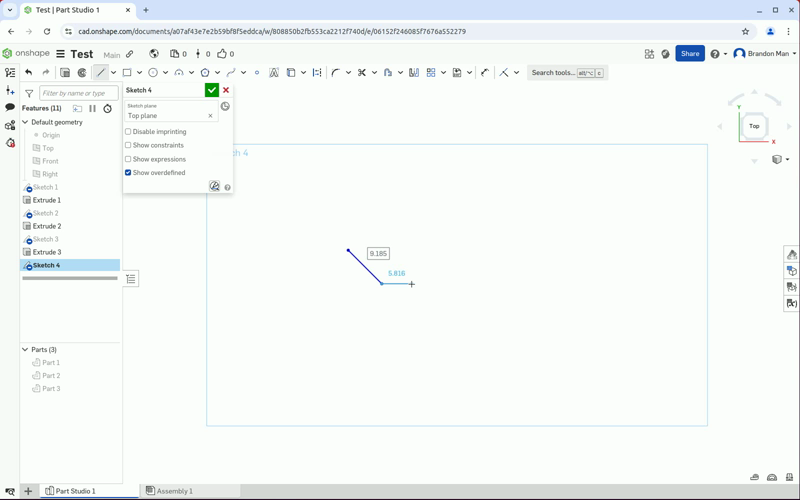
mouse_move(381, 272)
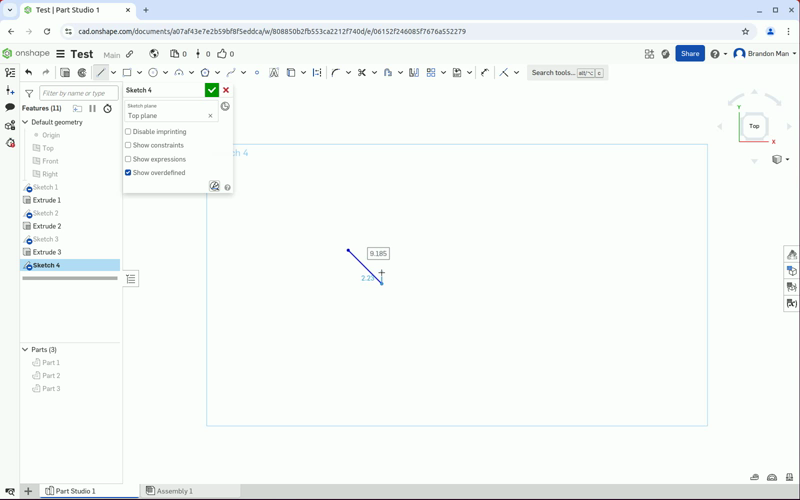
click(381, 272)
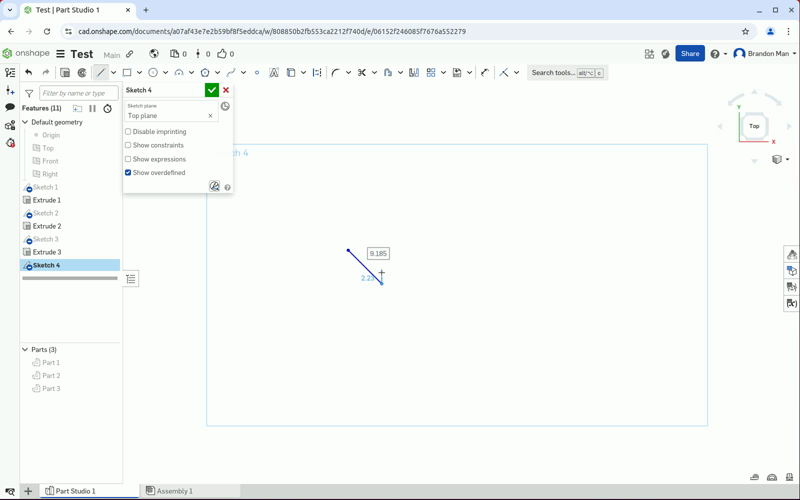
key_up(shift)
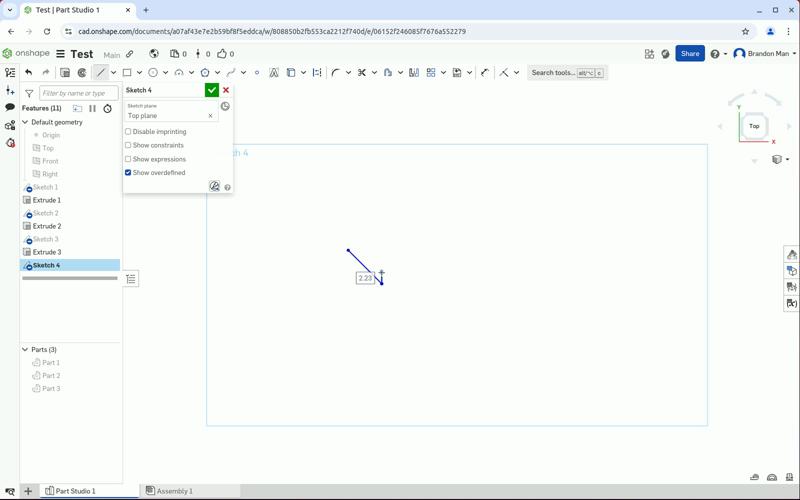
key_down(shift)
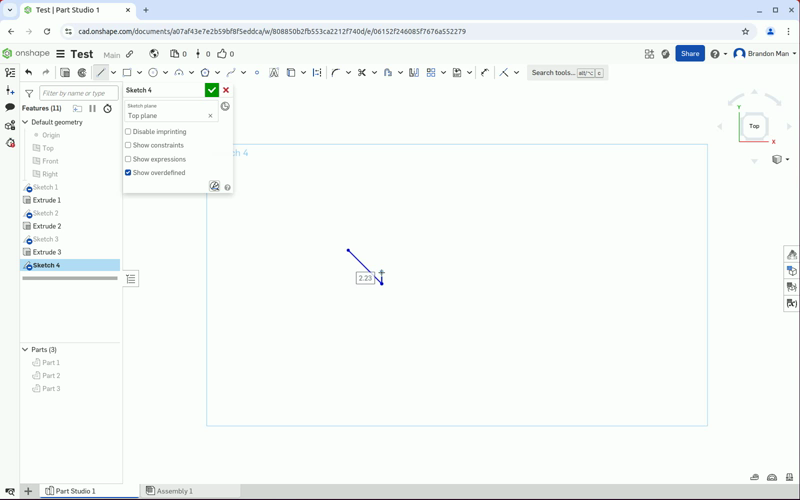
mouse_move(411, 272)
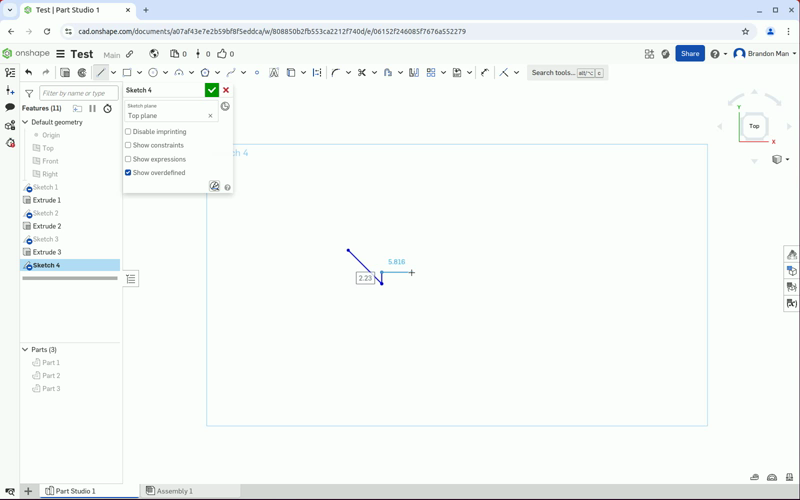
mouse_move(381, 261)
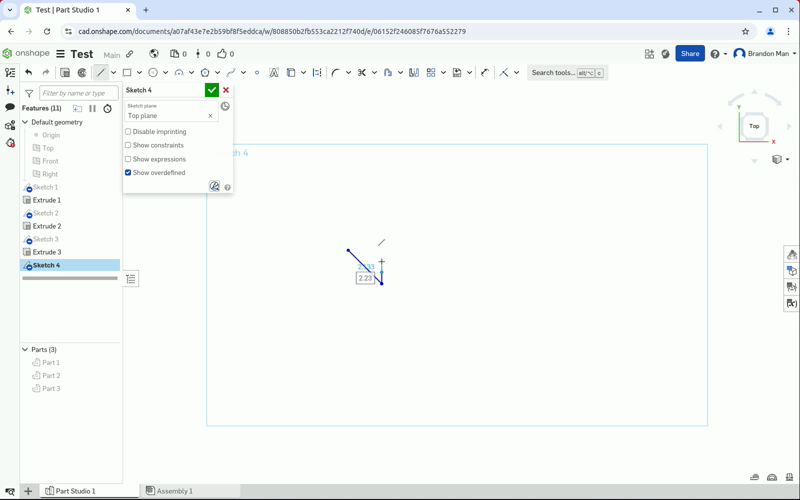
click(381, 261)
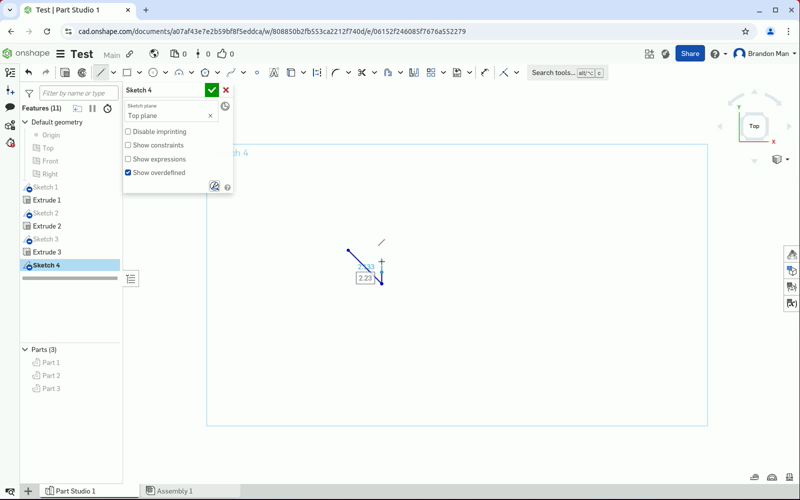
key_up(shift)
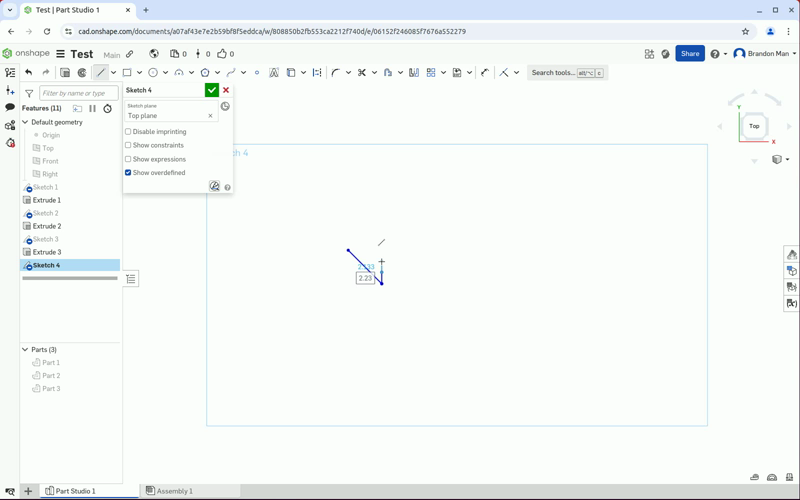
key_down(shift)
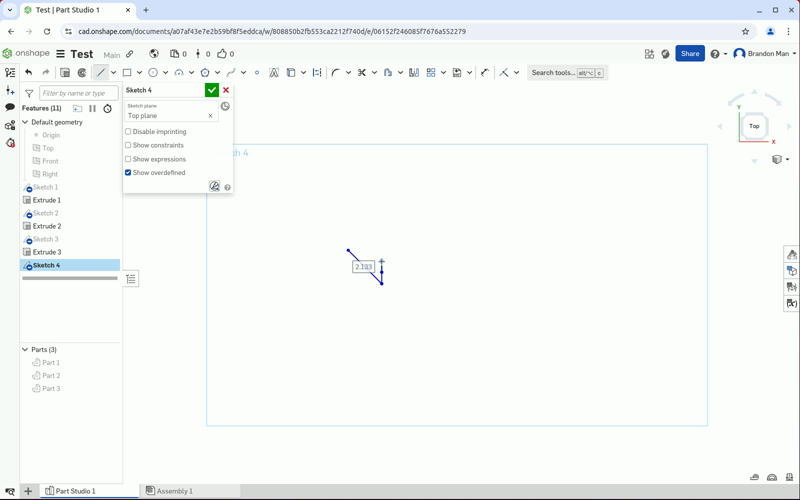
mouse_move(411, 261)
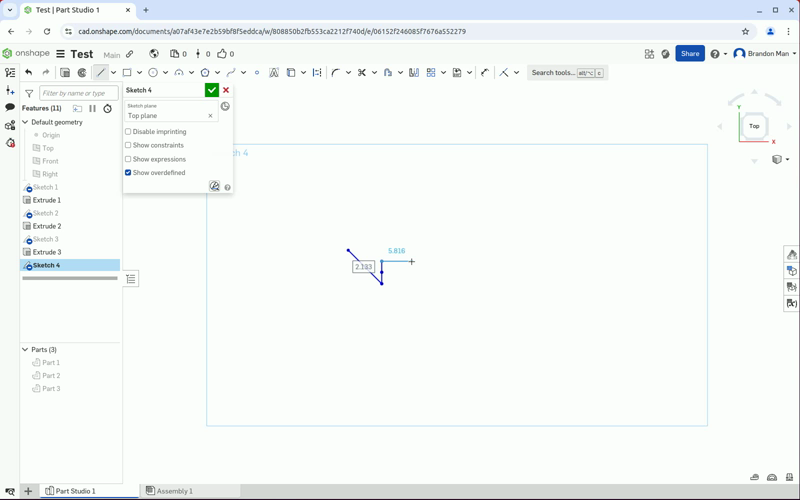
mouse_move(381, 250)
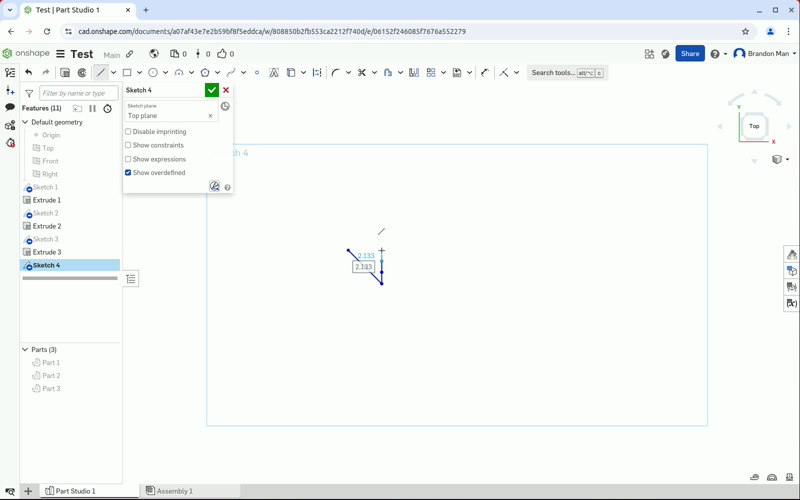
click(381, 250)
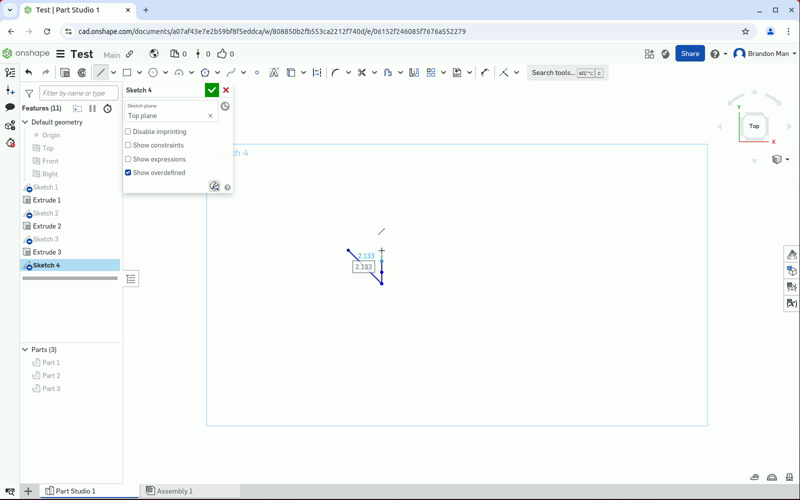
key_up(shift)
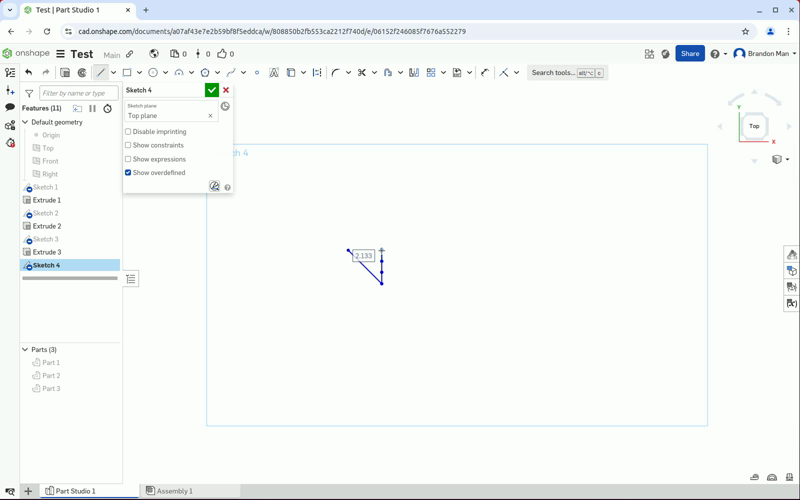
key_down(shift)
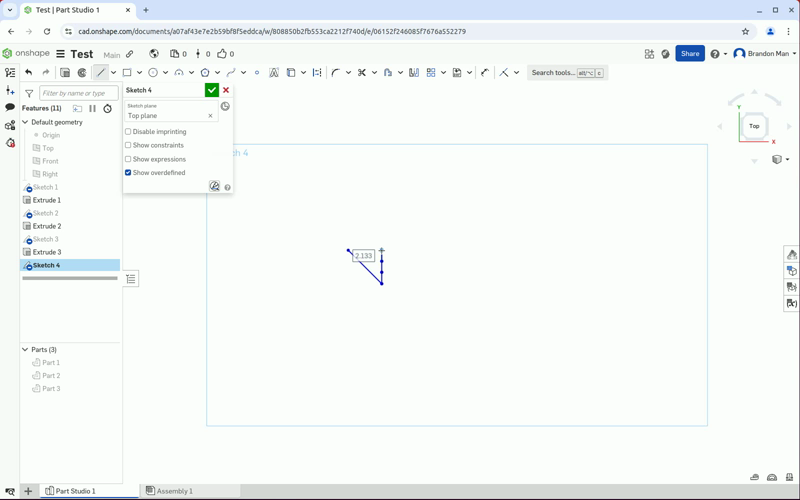
mouse_move(411, 250)
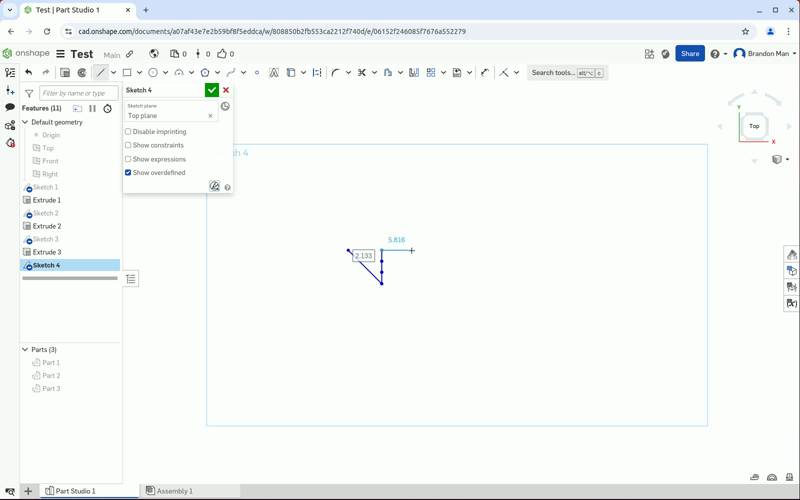
mouse_move(370, 250)
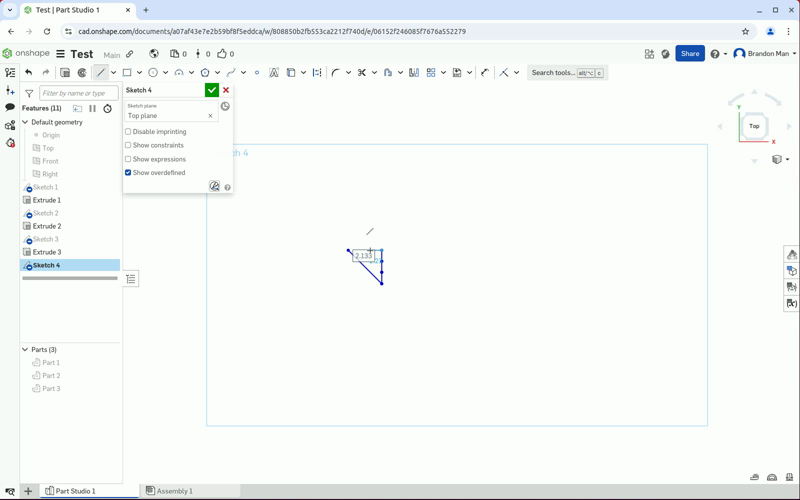
click(370, 250)
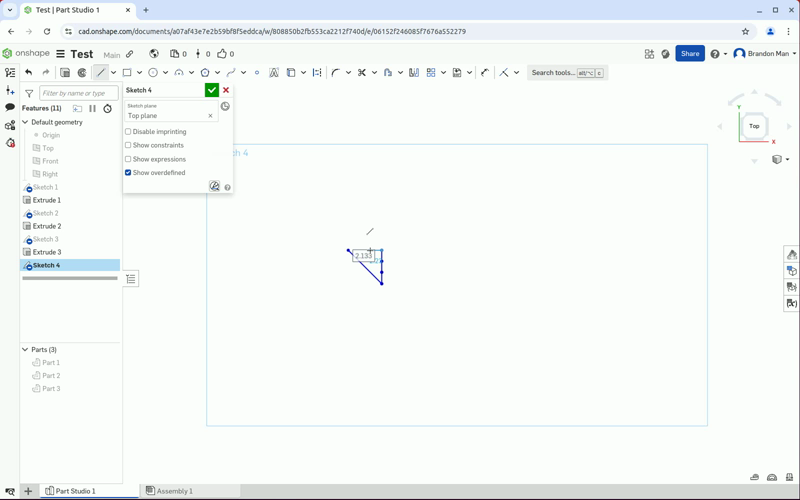
key_up(shift)
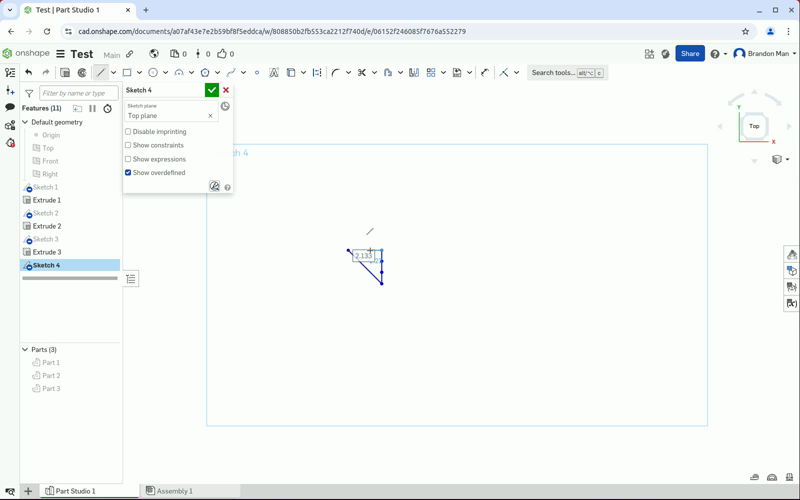
key_down(shift)
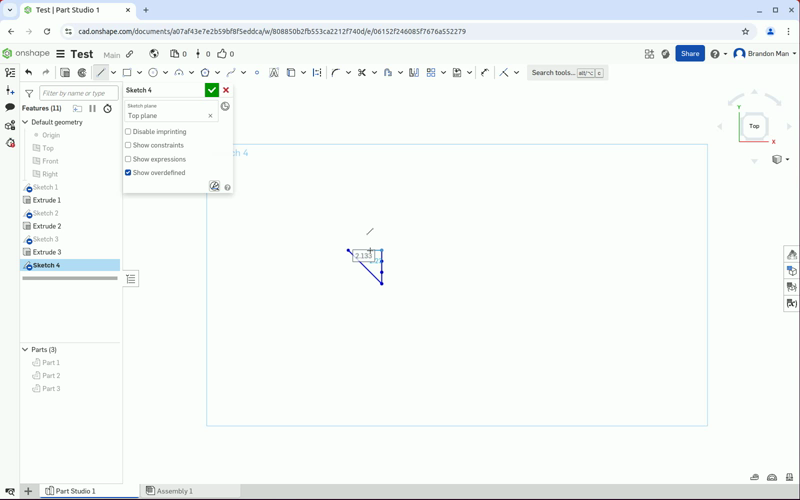
mouse_move(400, 250)
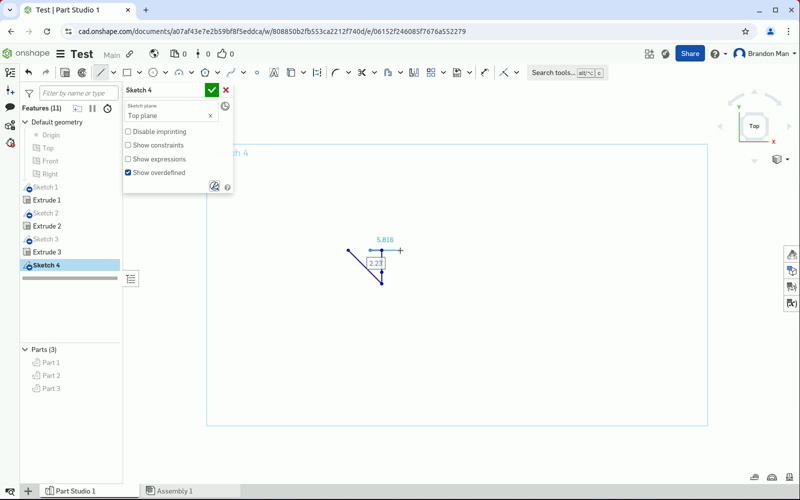
mouse_move(359, 250)
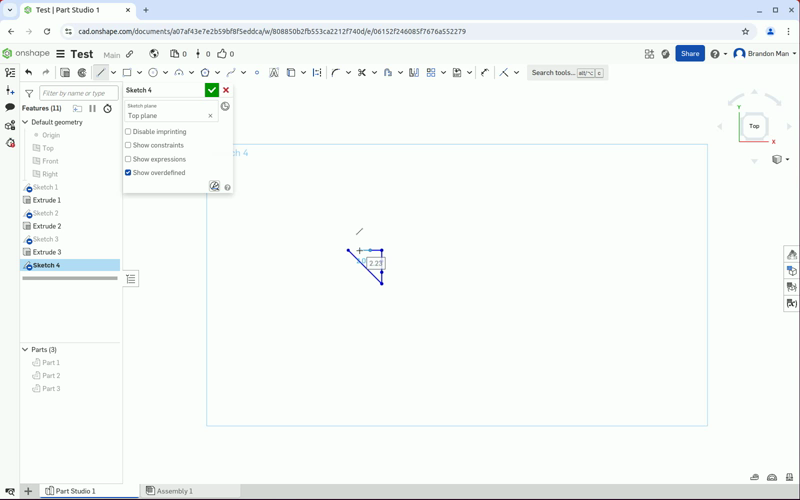
click(359, 250)
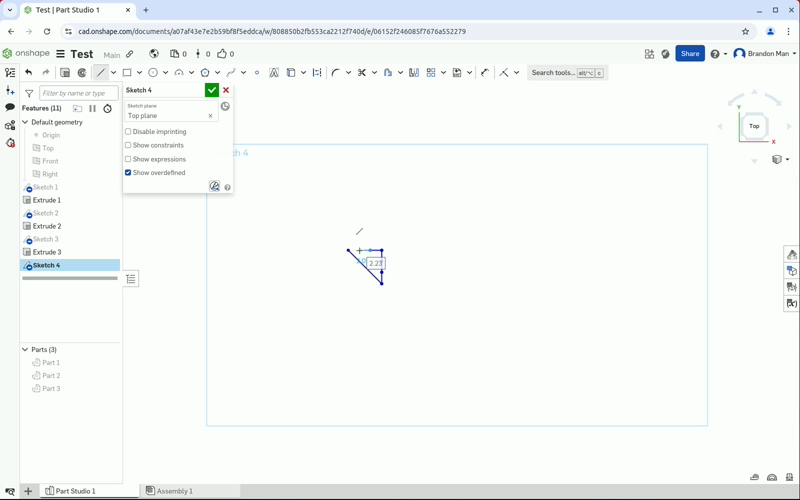
key_up(shift)
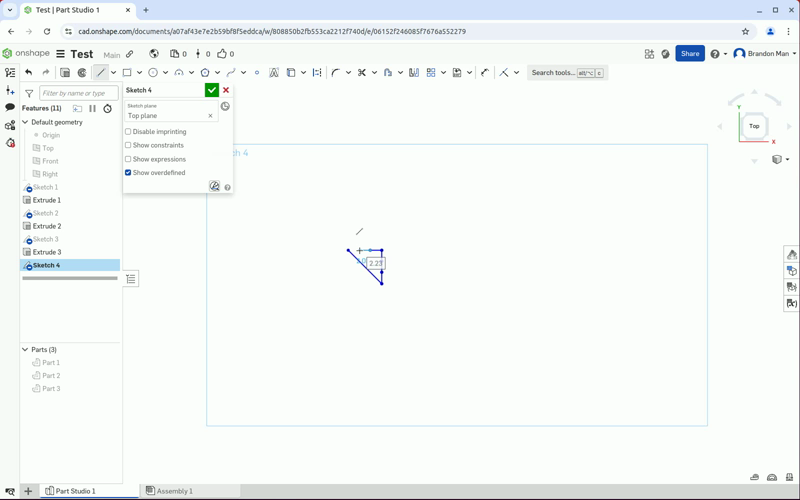
mouse_move(389, 250)
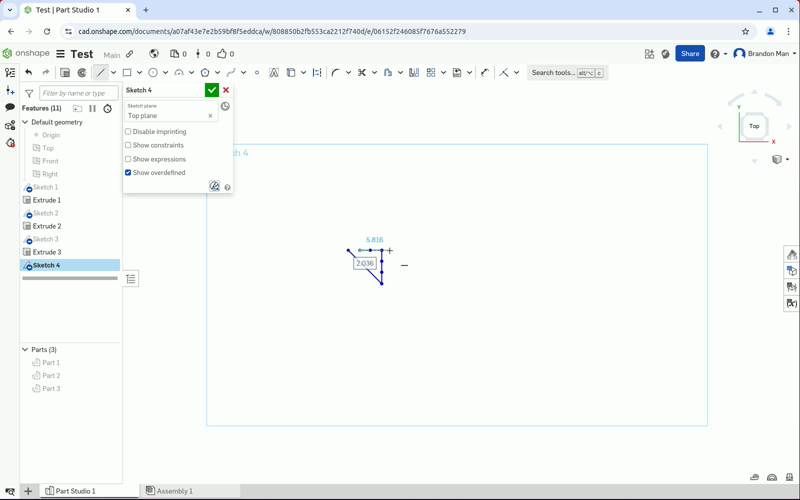
key_down(shift)
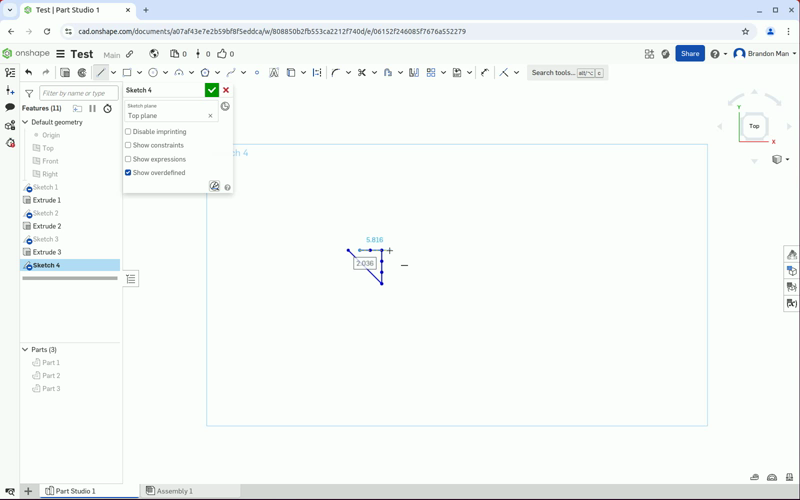
mouse_move(348, 250)
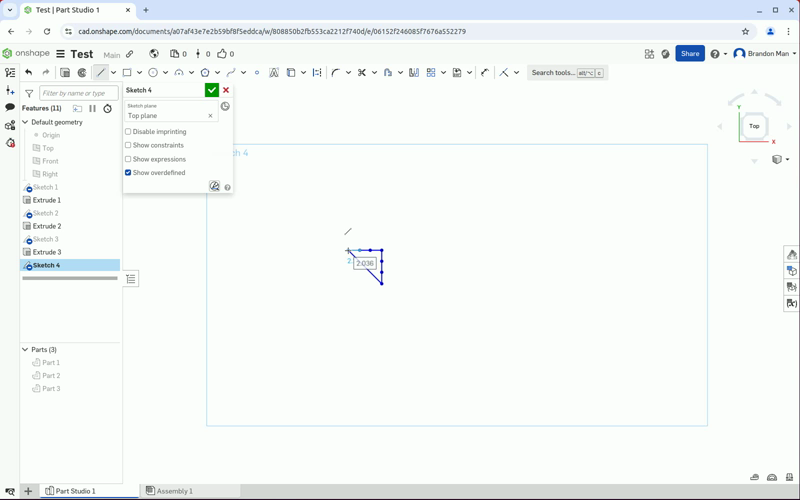
key_up(shift)
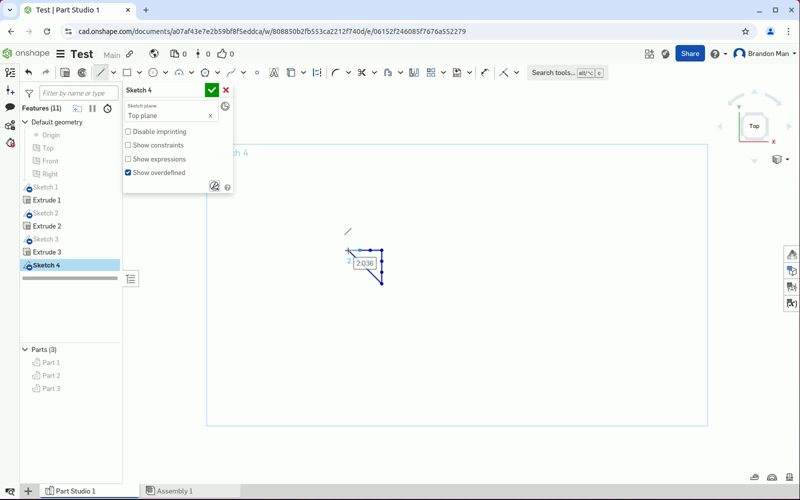
click(348, 250)
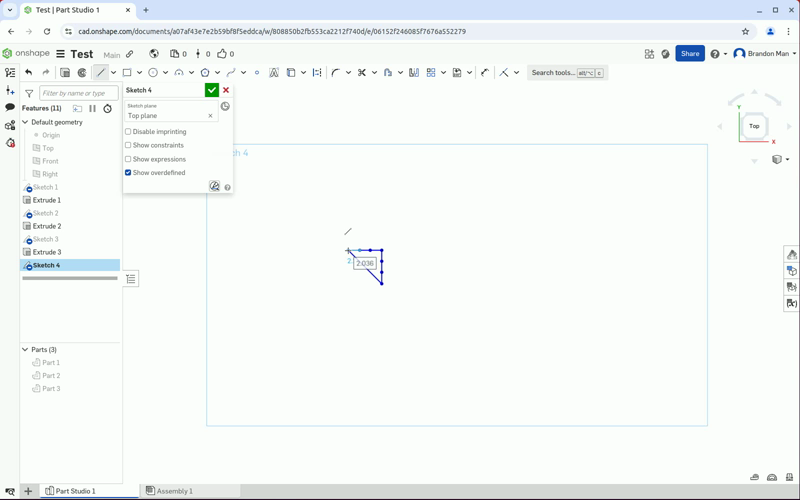
key(esc)
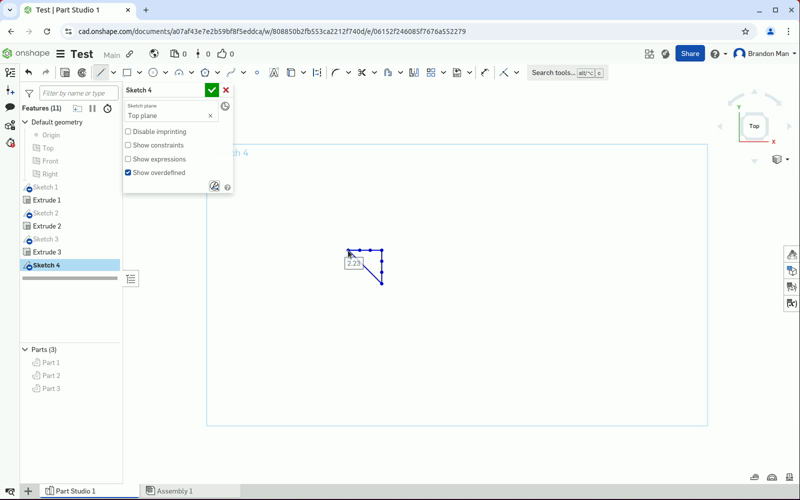
mouse_move(377, 254)
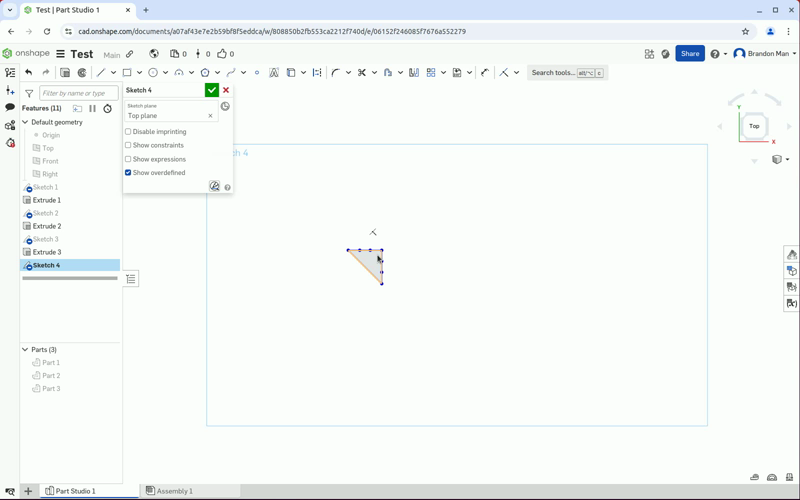
scroll(6)
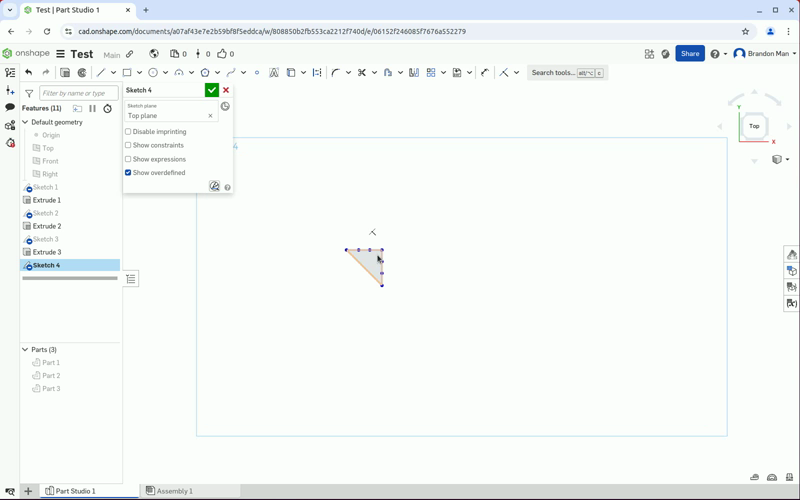
scroll(6)
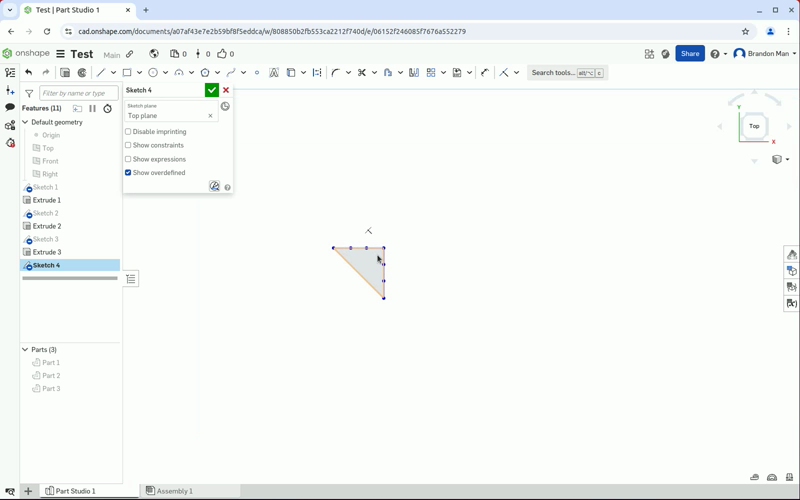
scroll(6)
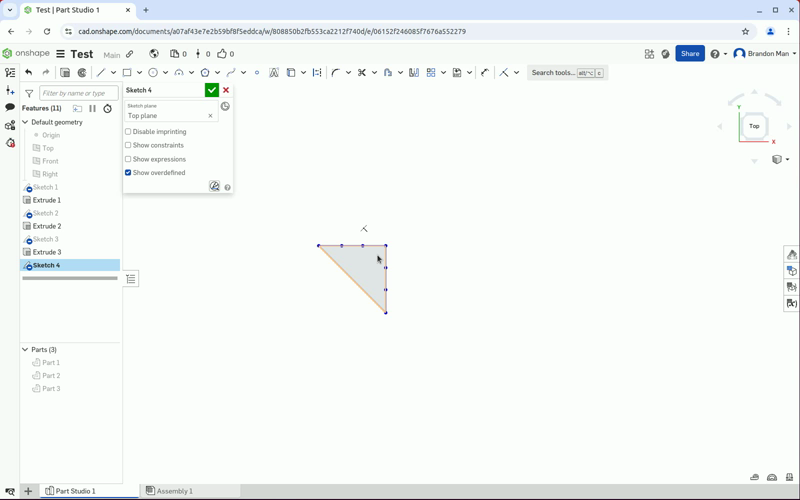
scroll(6)
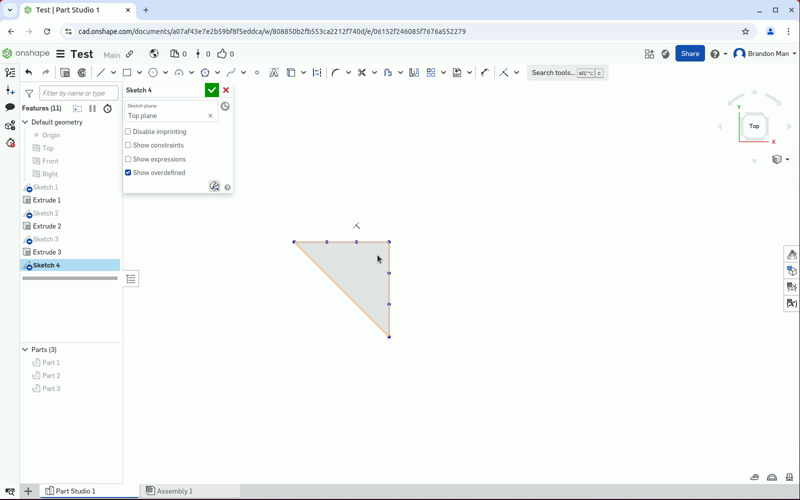
scroll(6)
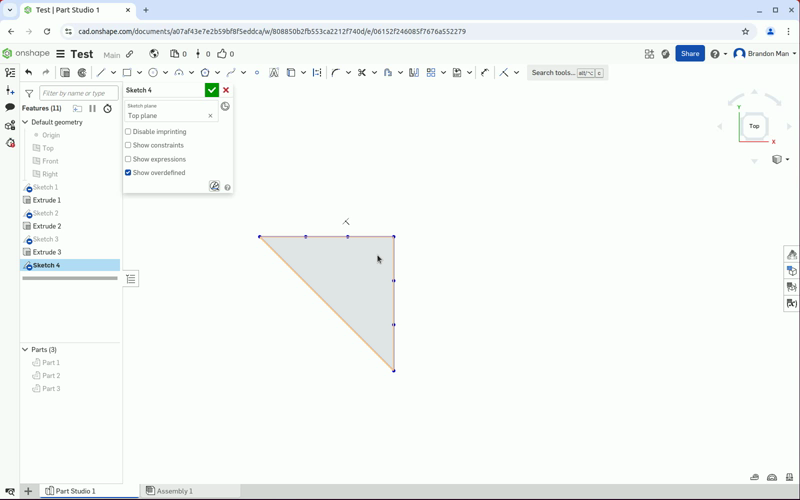
scroll(6)
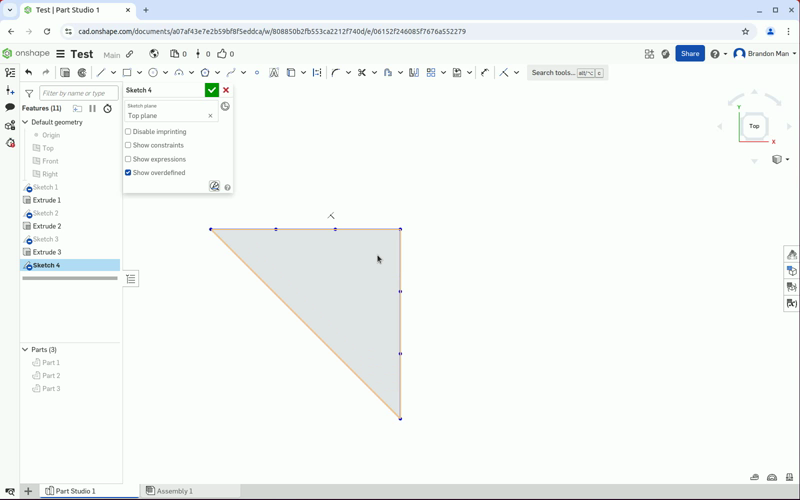
scroll(6)
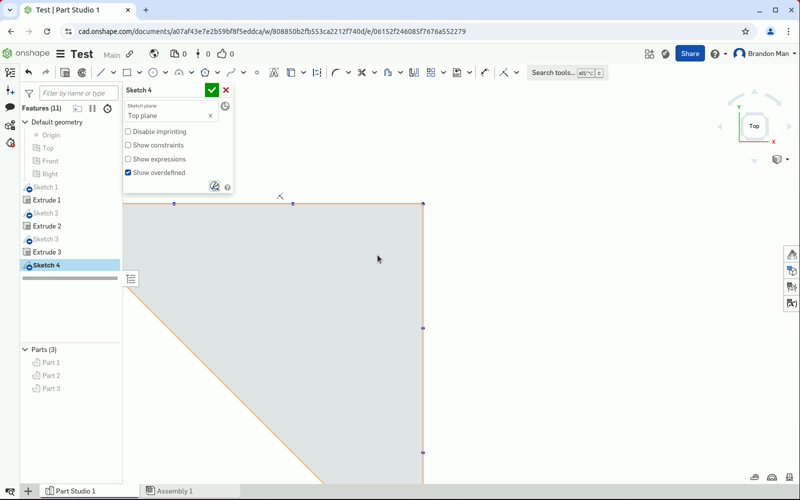
click(377, 254)
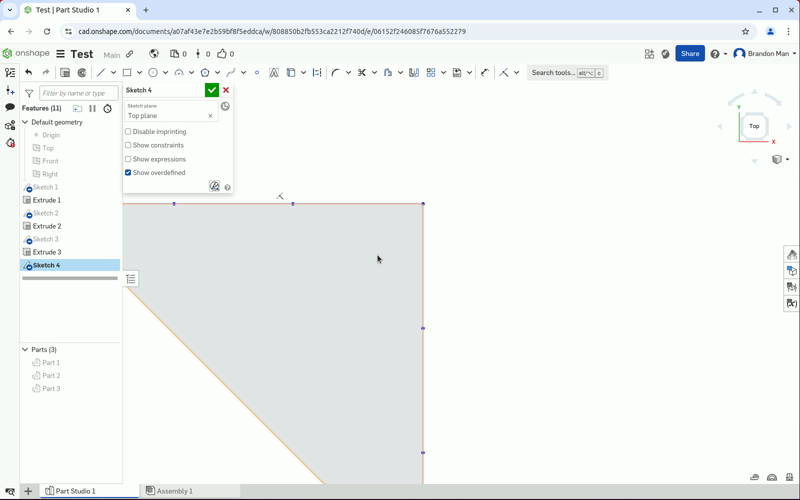
scroll(-6)
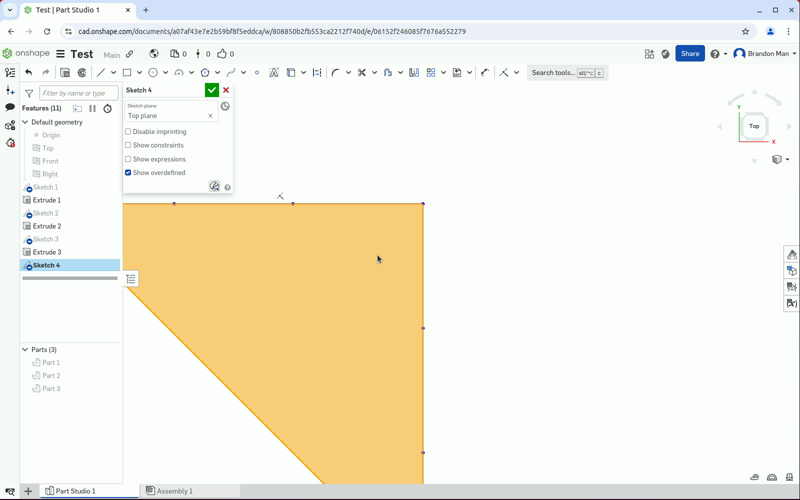
scroll(-6)
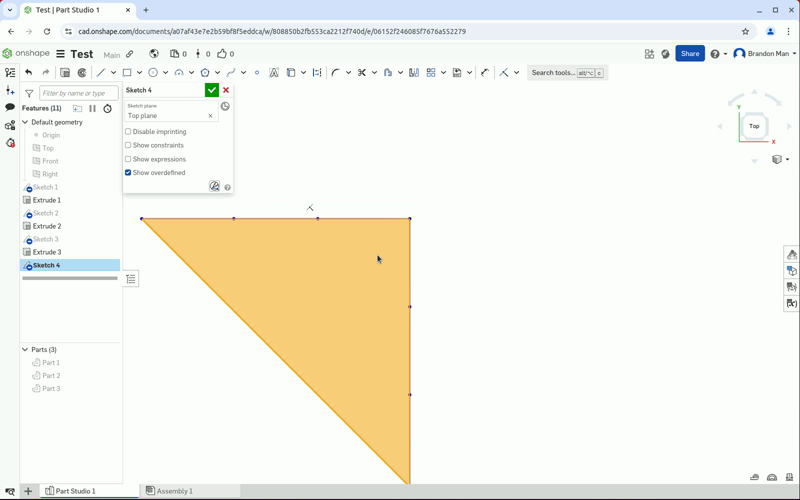
scroll(-6)
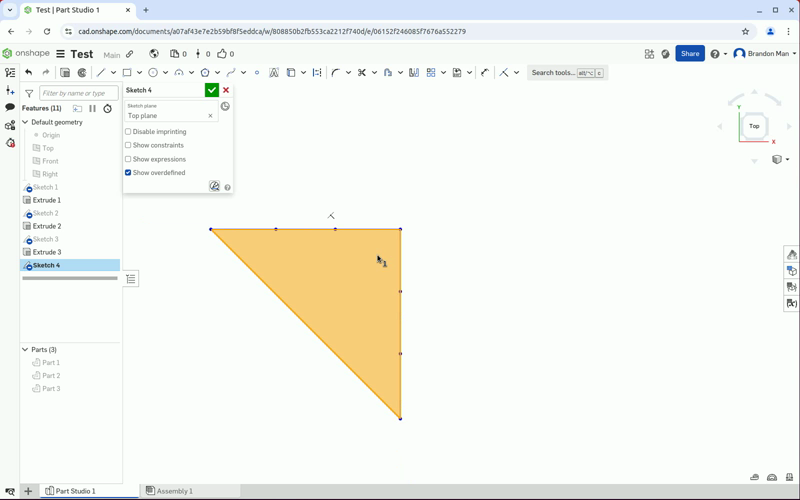
scroll(-6)
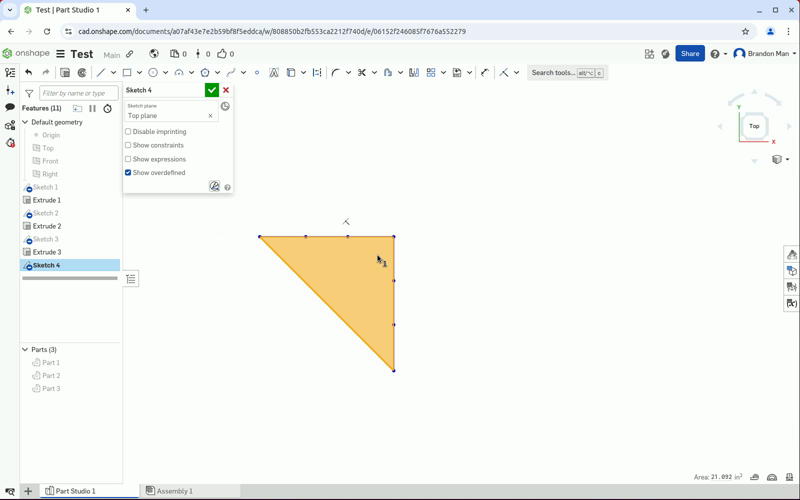
scroll(-6)
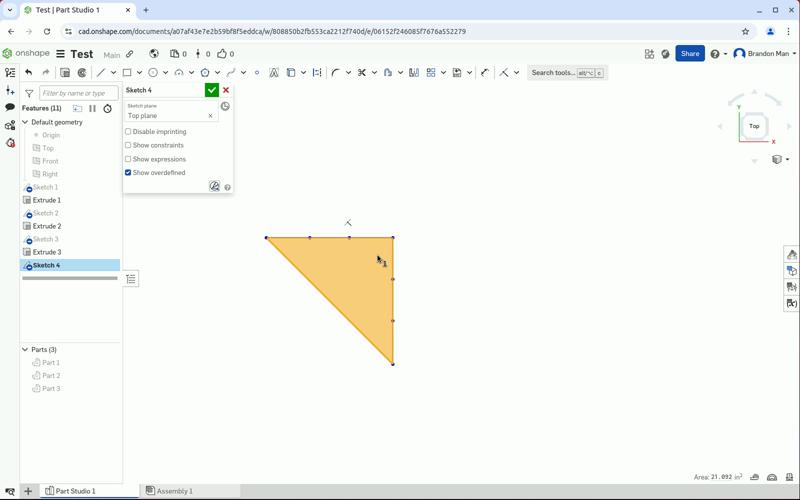
scroll(-6)
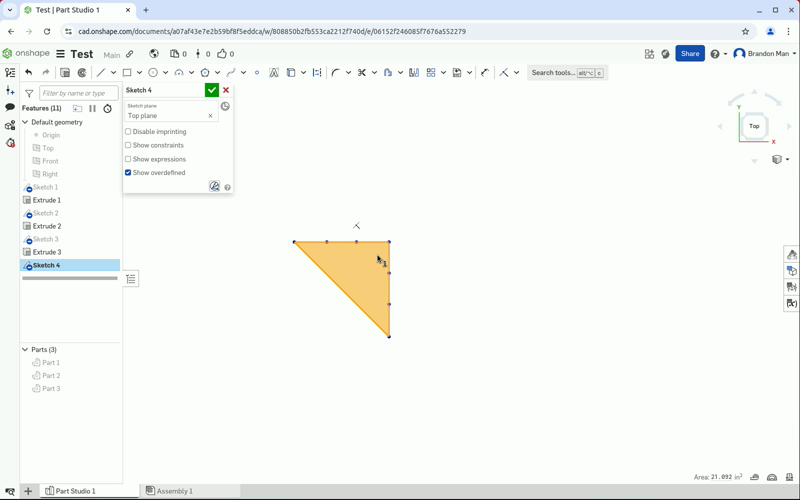
scroll(-6)
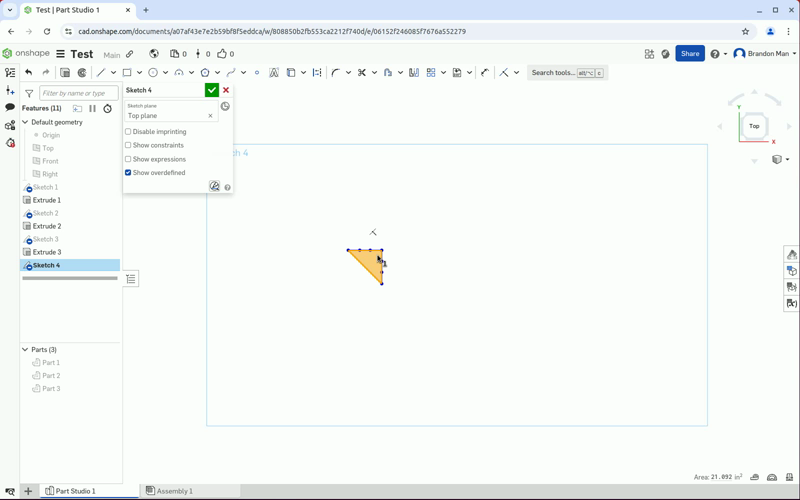
mouse_move(73, 352)
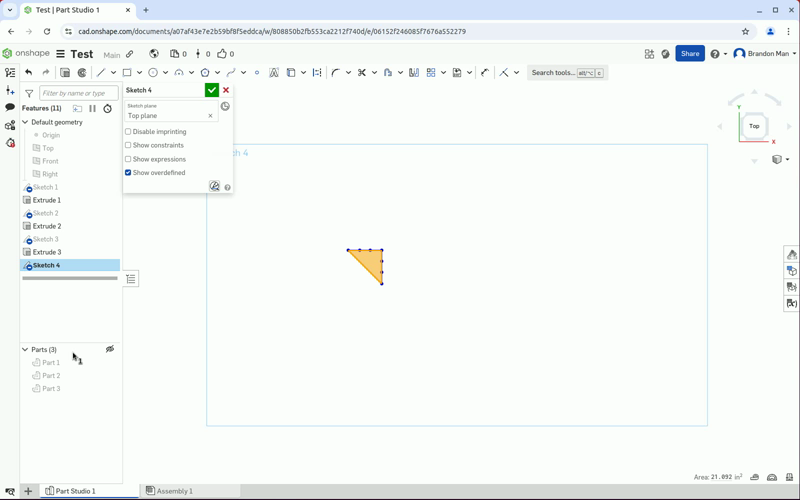
key(shift+y)
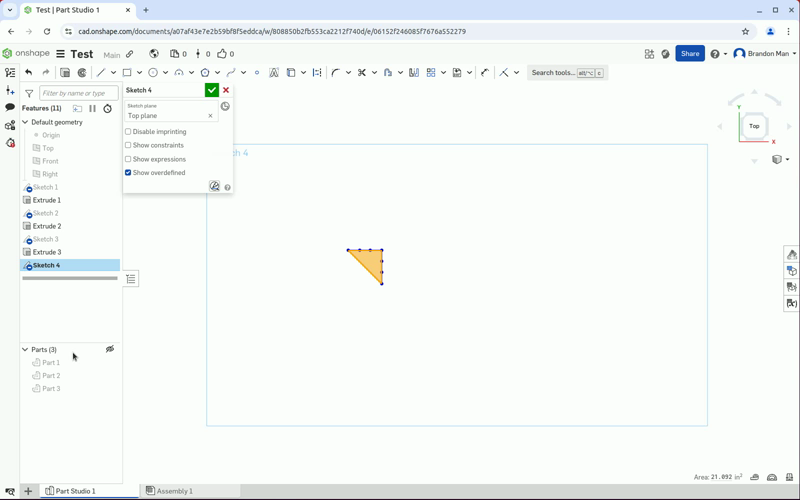
key(shift+e)
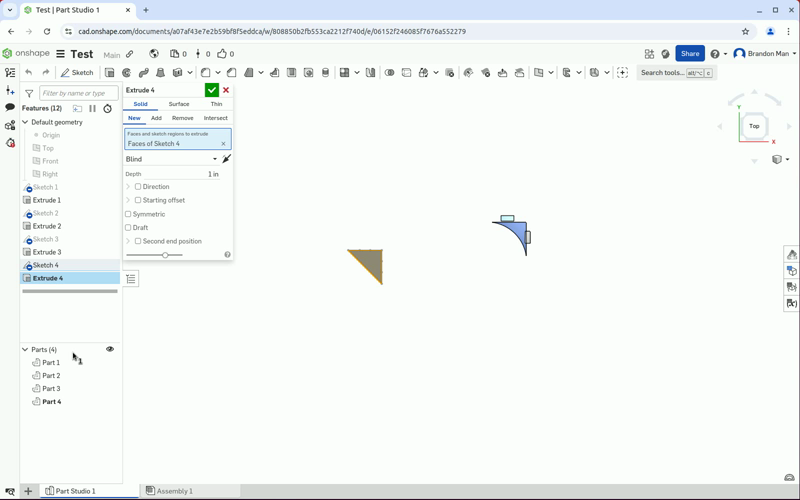
mouse_move(143, 106)
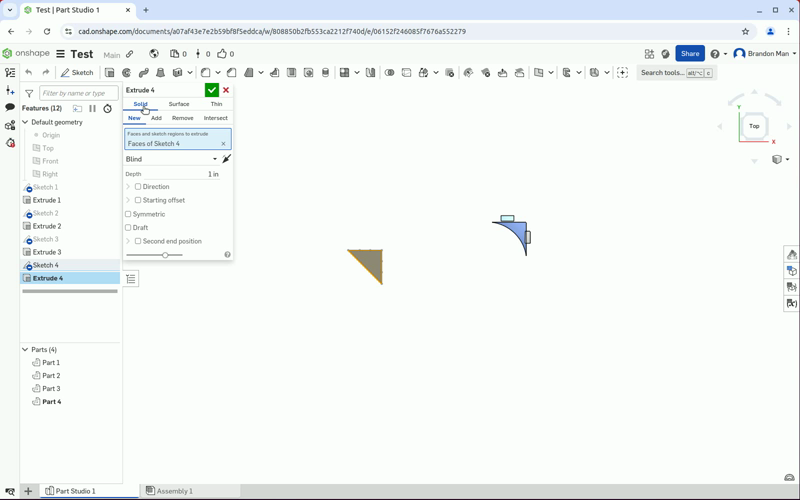
click(143, 106)
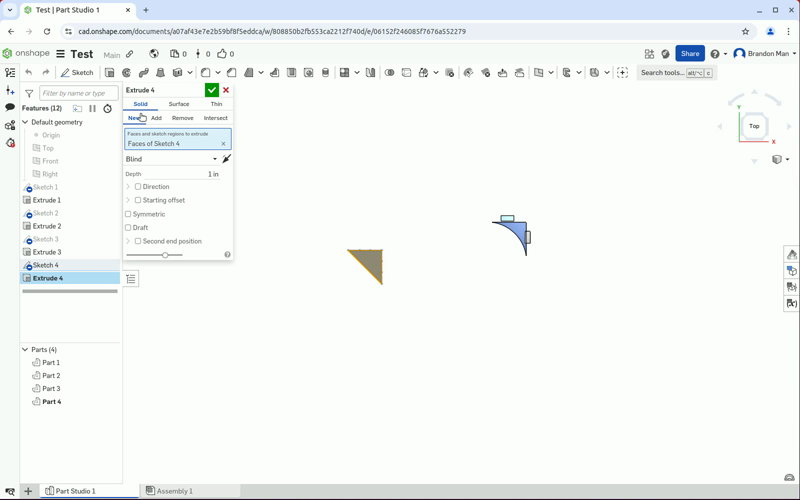
mouse_move(137, 120)
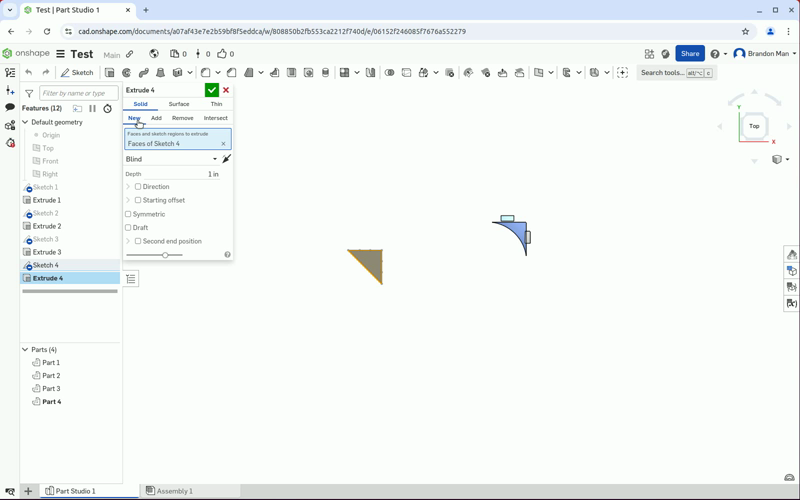
click(137, 120)
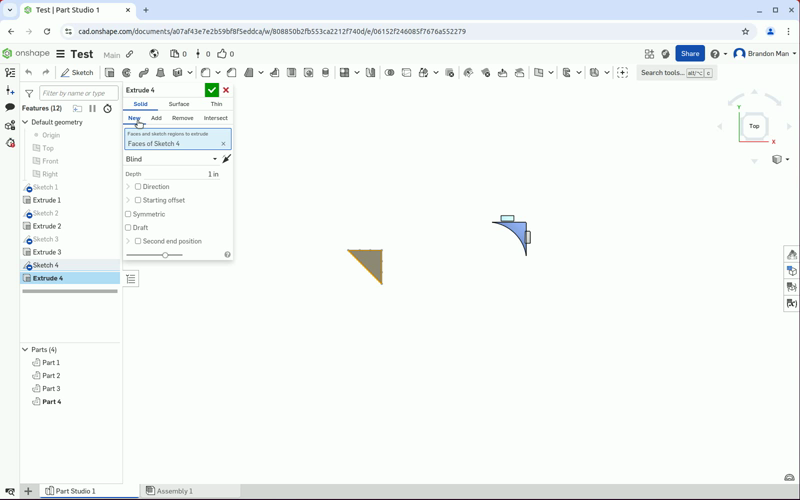
key(tab, 4)
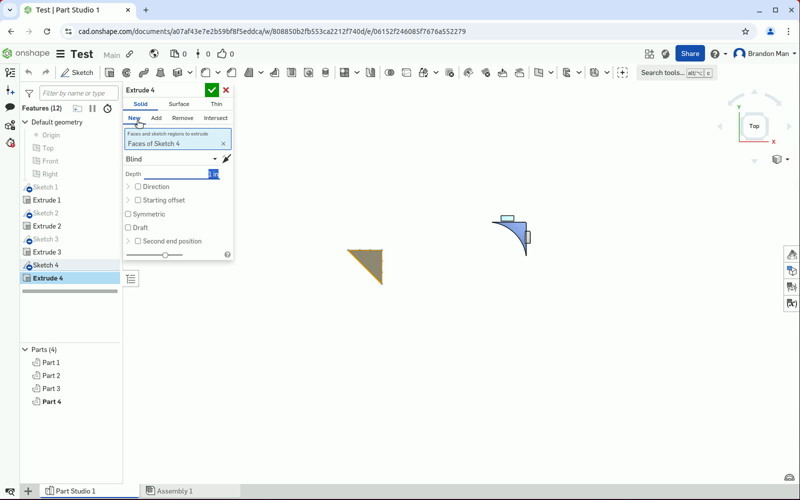
text(0.963)
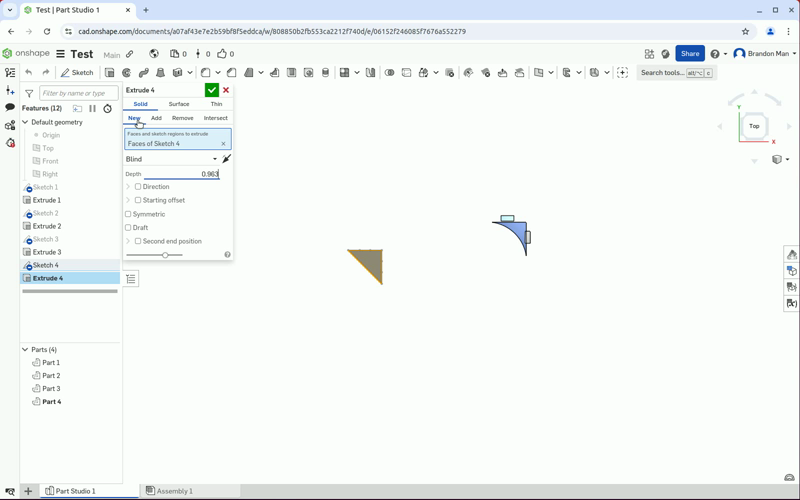
key(enter)
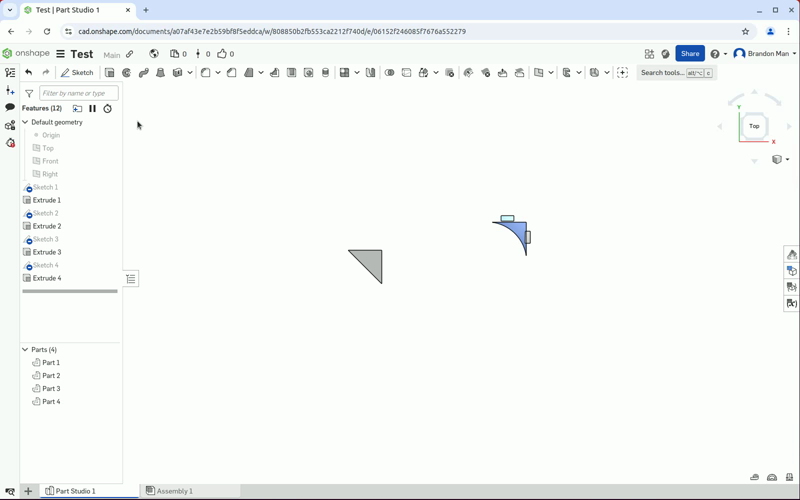
key(shift+h)
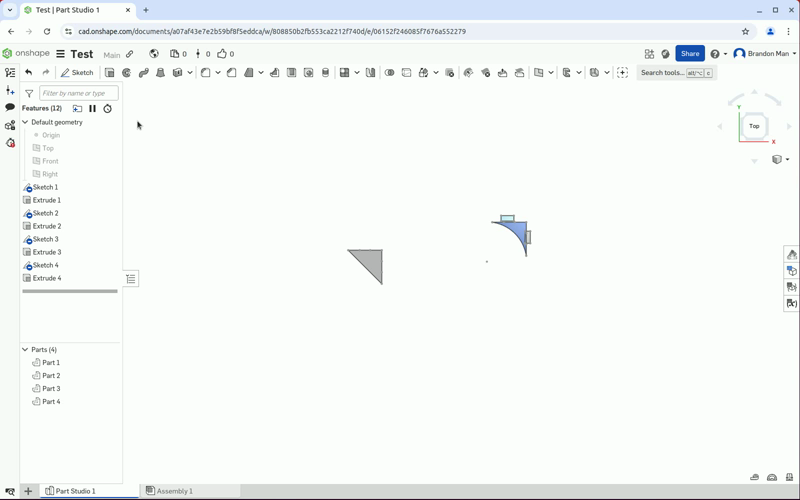
key(shift+h)
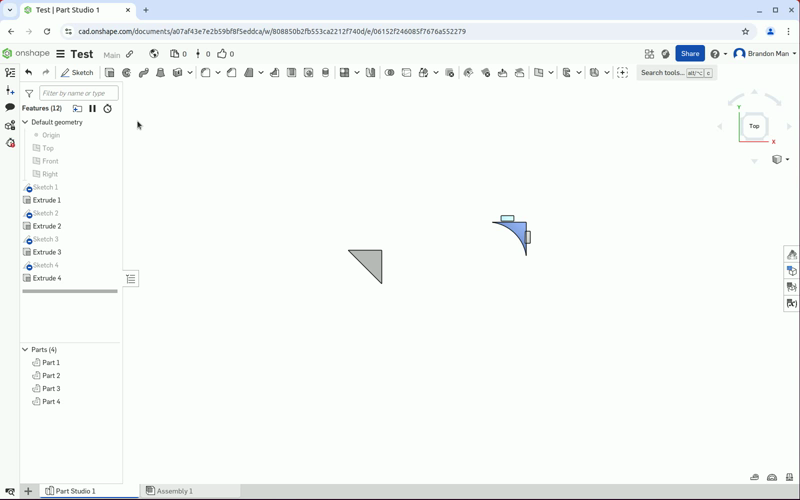
mouse_move(73, 189)
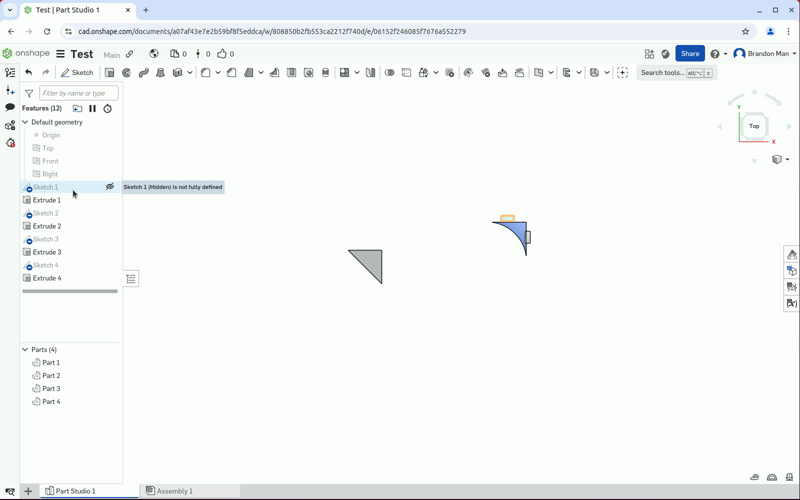
click(73, 189)
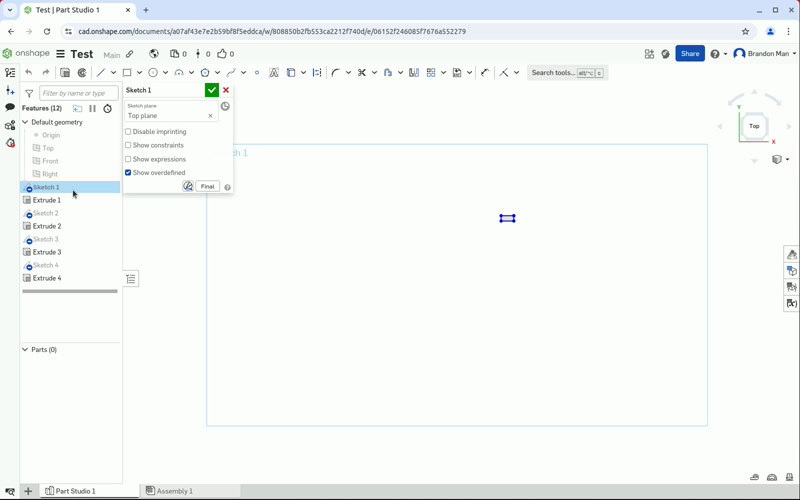
mouse_move(229, 92)
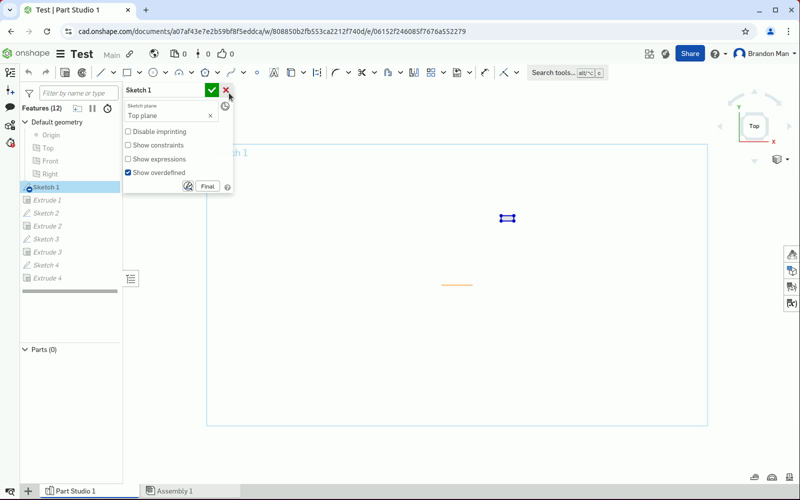
click(229, 92)
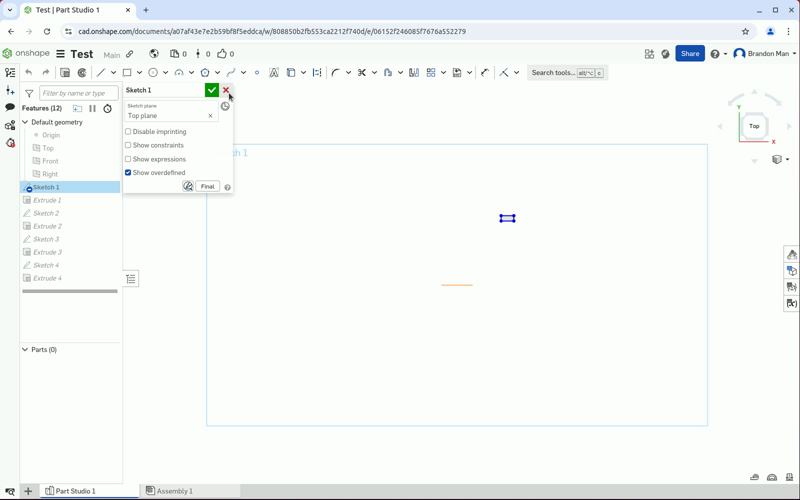
key(shift+s)
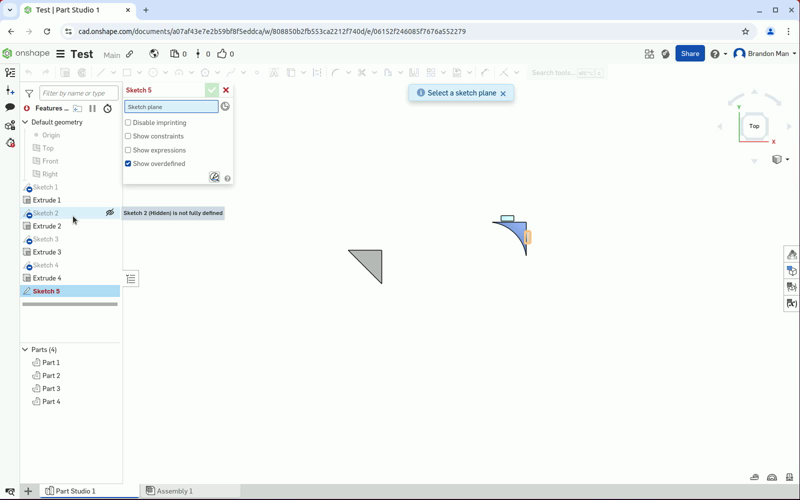
scroll(3)
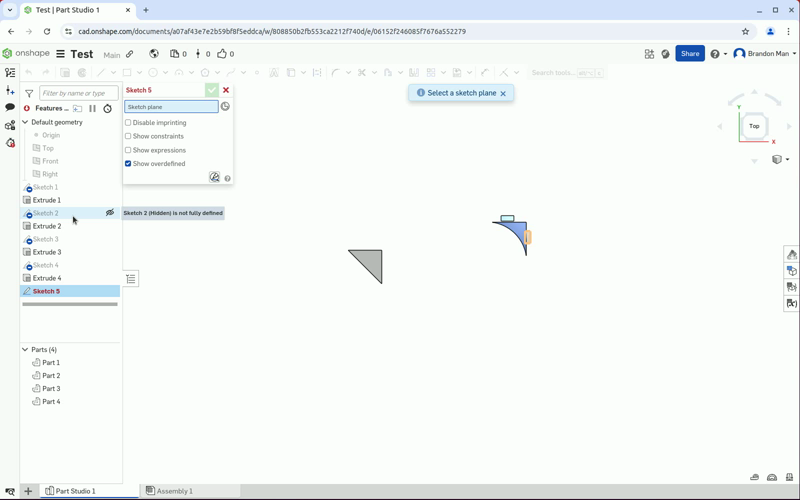
mouse_move(73, 150)
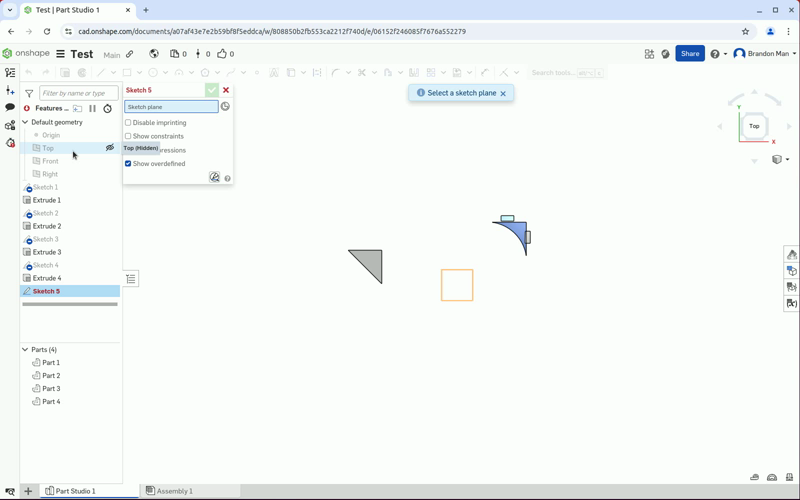
click(73, 150)
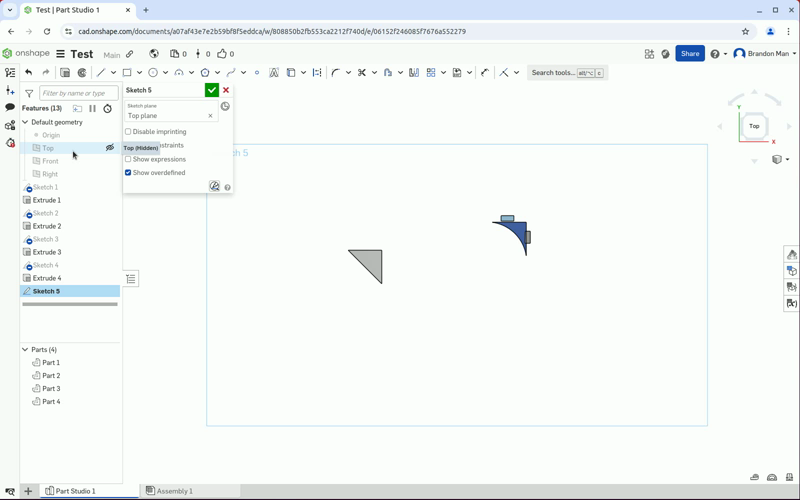
mouse_move(73, 352)
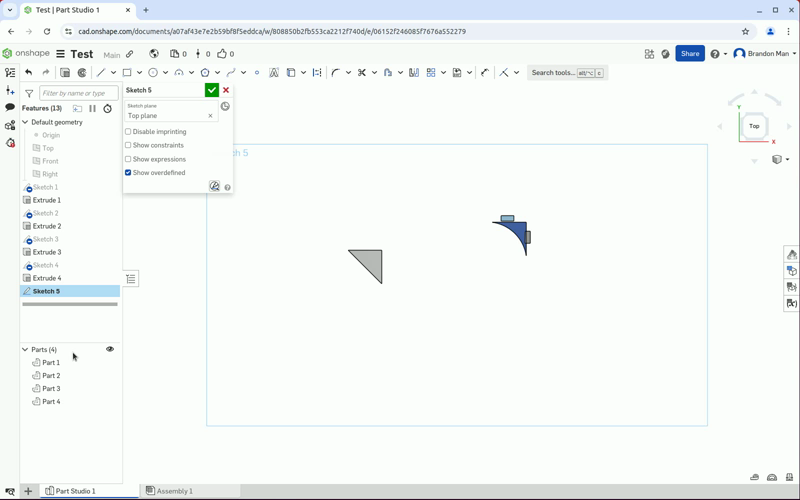
key(y)
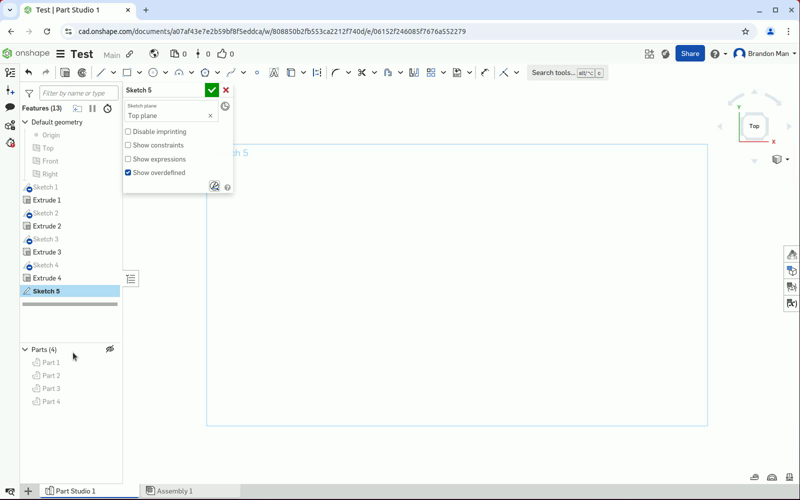
key(l)
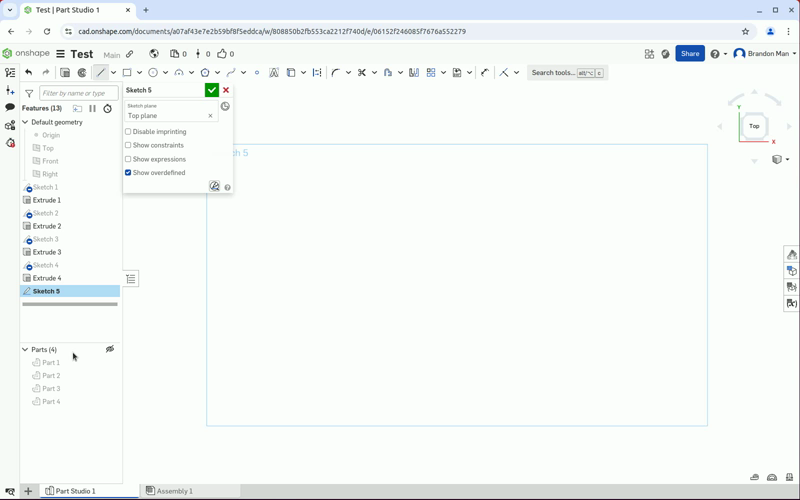
key_down(shift)
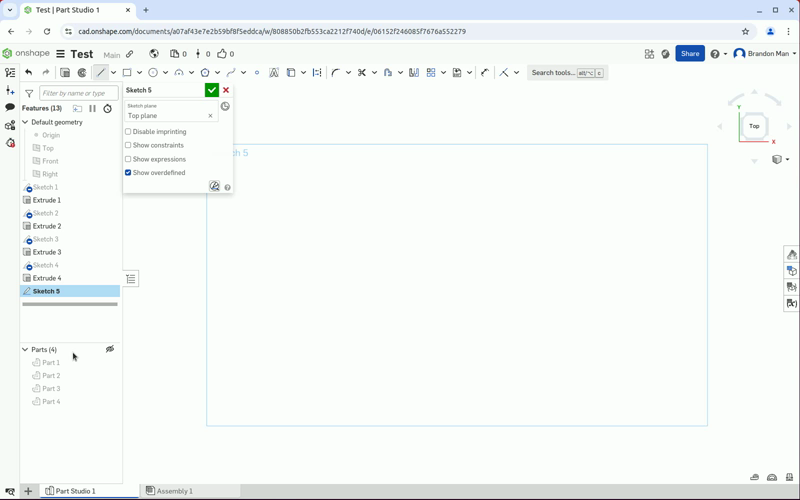
mouse_move(358, 250)
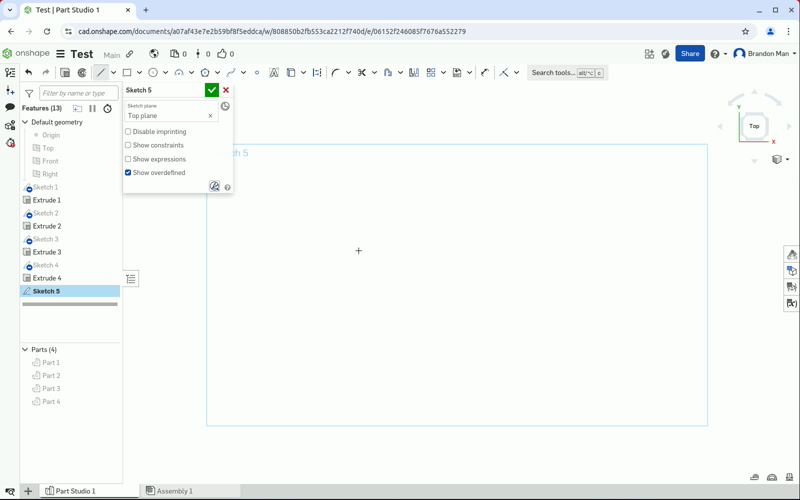
click(358, 250)
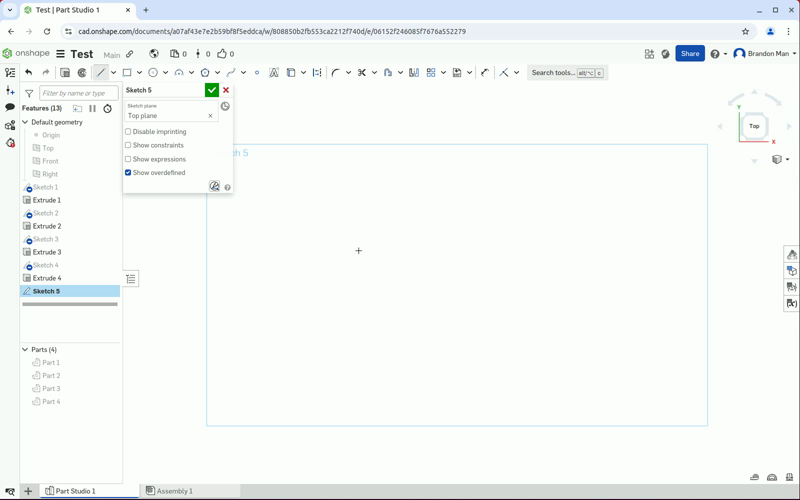
key_up(shift)
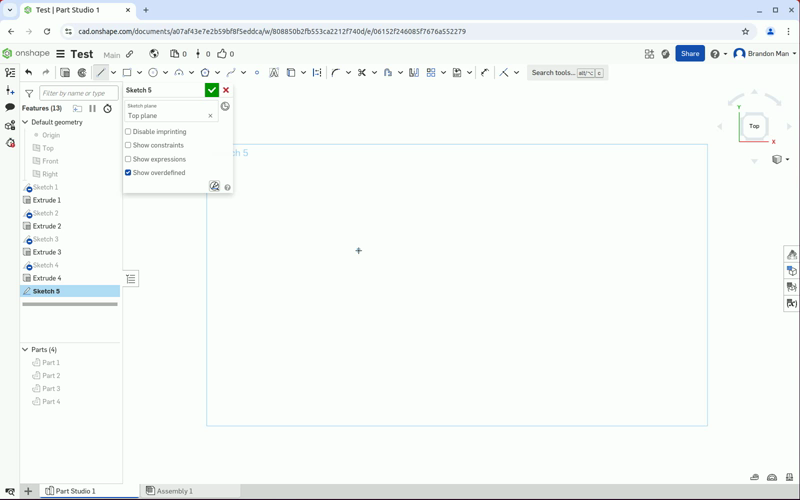
key_down(shift)
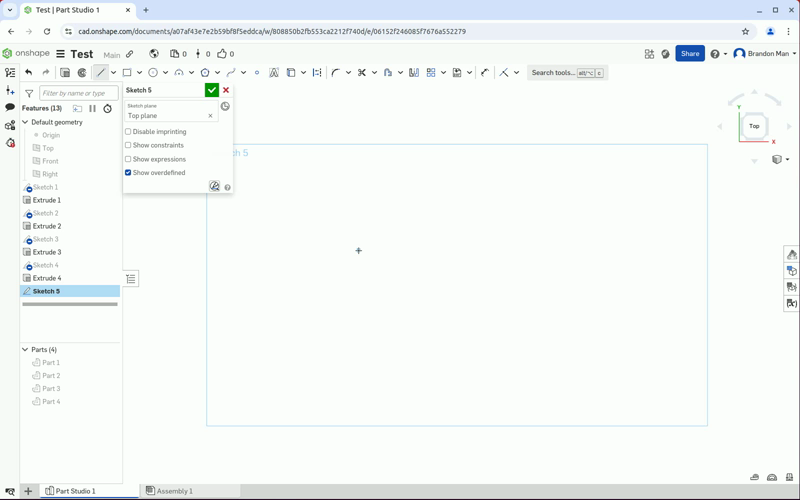
mouse_move(388, 250)
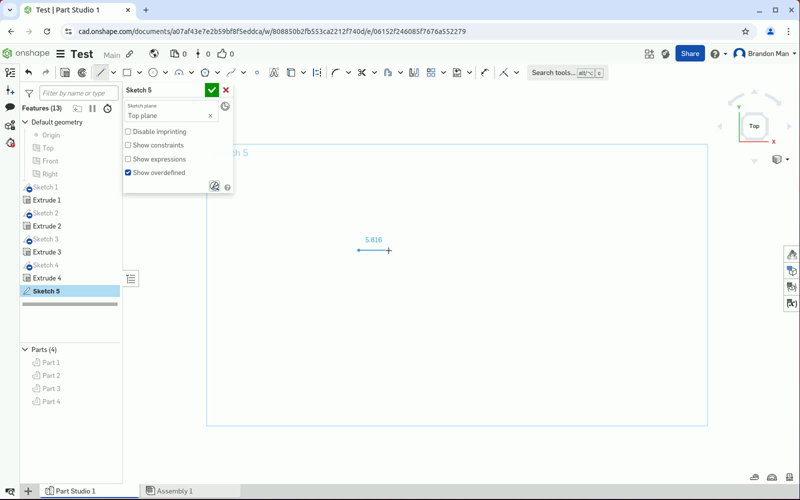
mouse_move(370, 250)
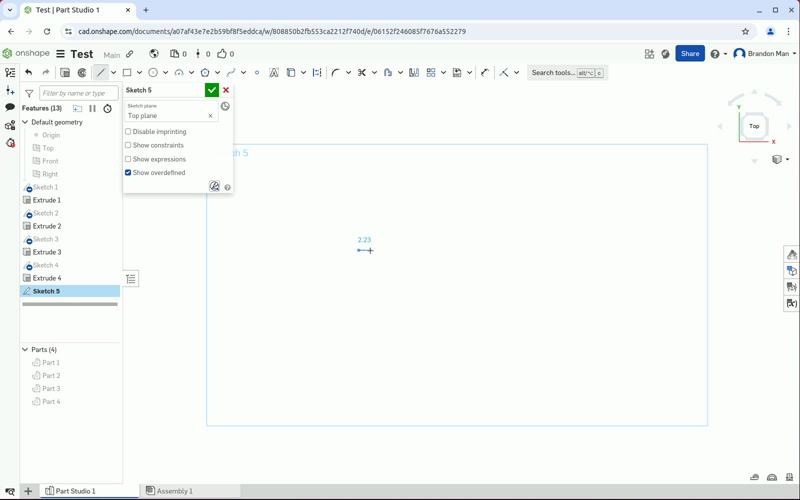
click(370, 250)
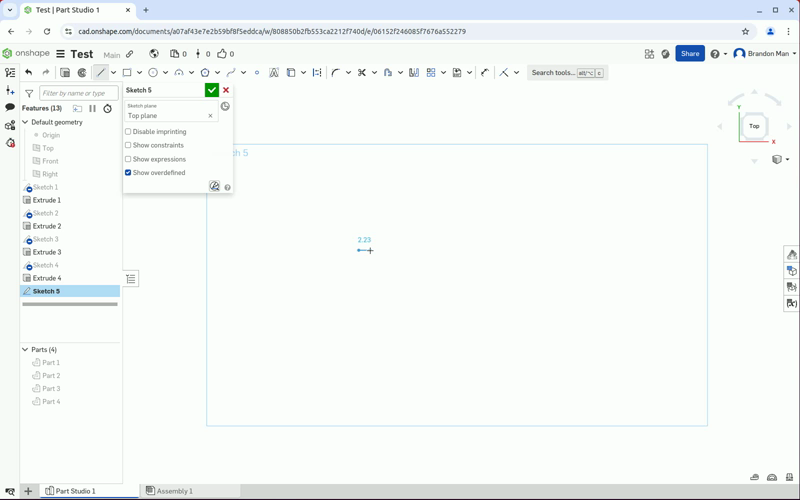
key_up(shift)
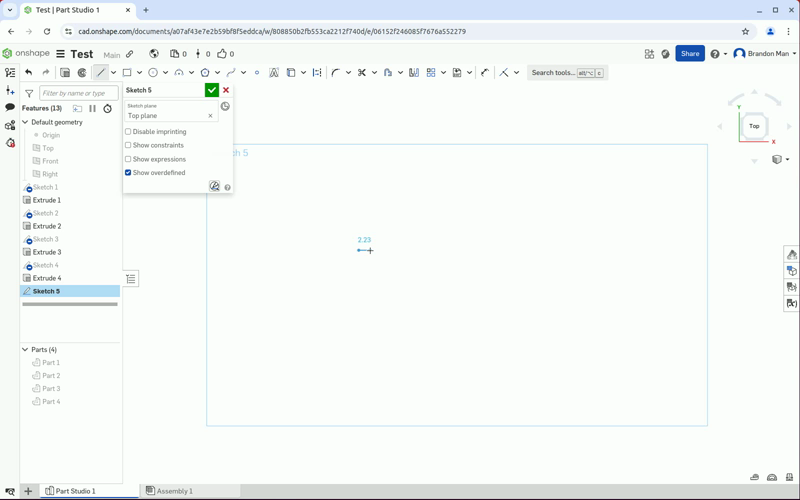
key_down(shift)
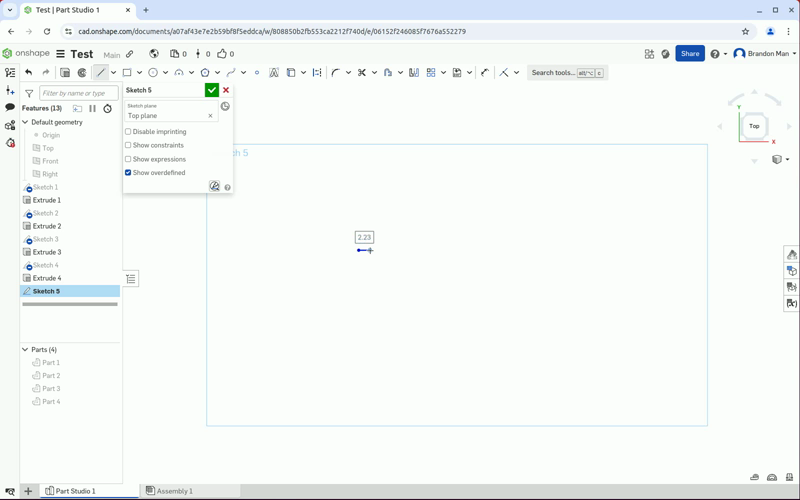
mouse_move(400, 250)
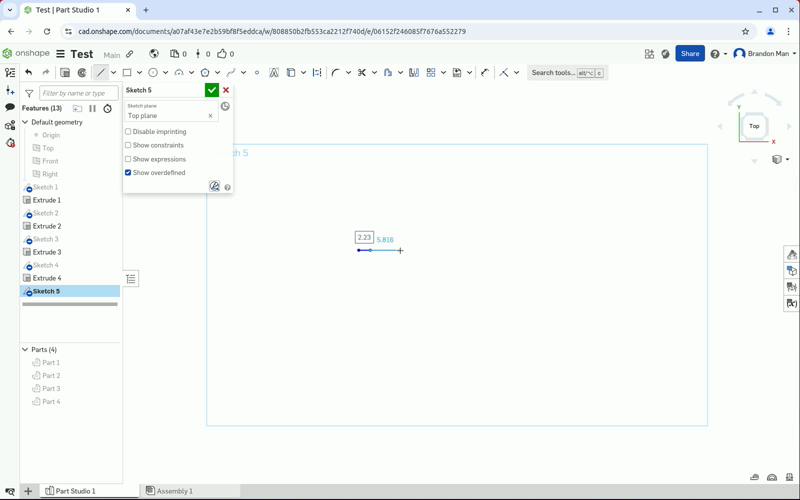
mouse_move(370, 245)
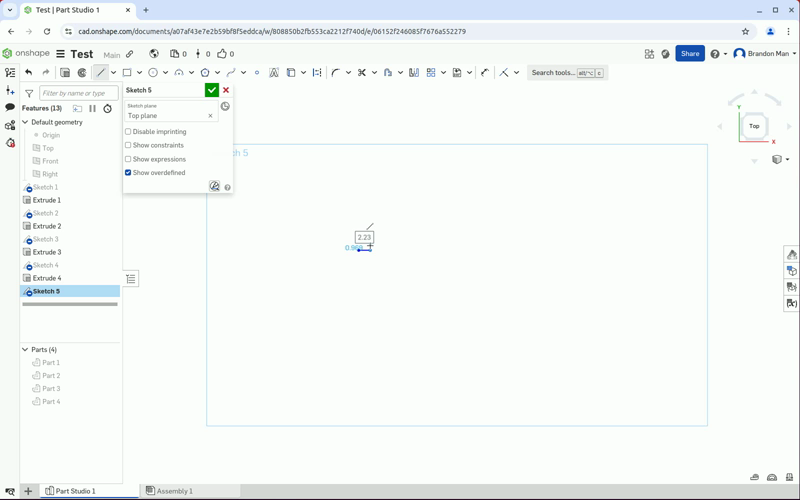
scroll(6)
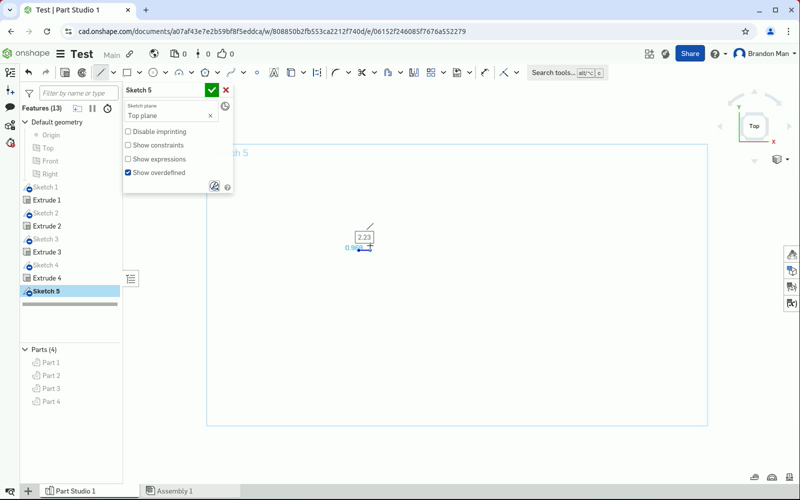
scroll(6)
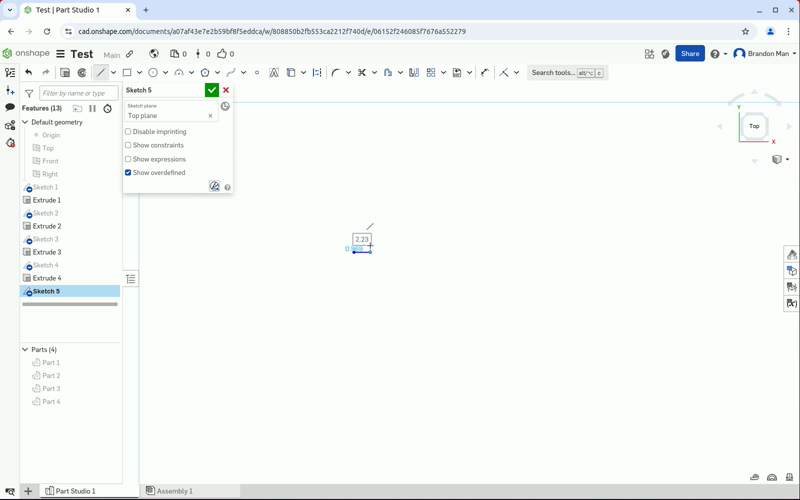
scroll(6)
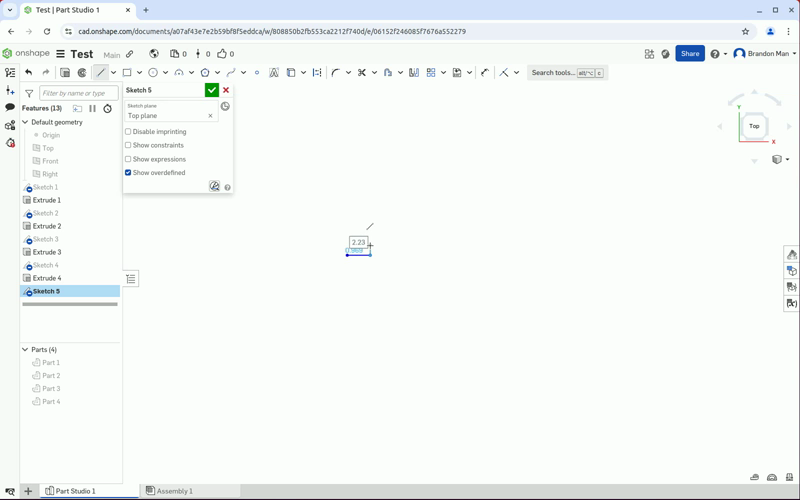
scroll(6)
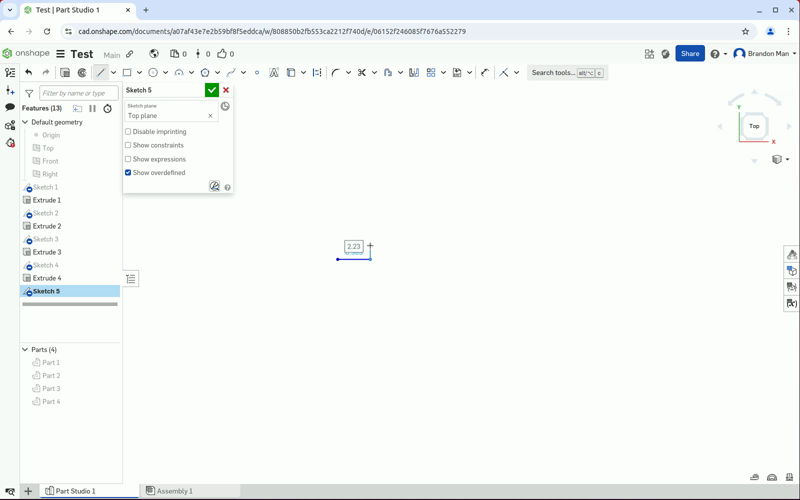
scroll(6)
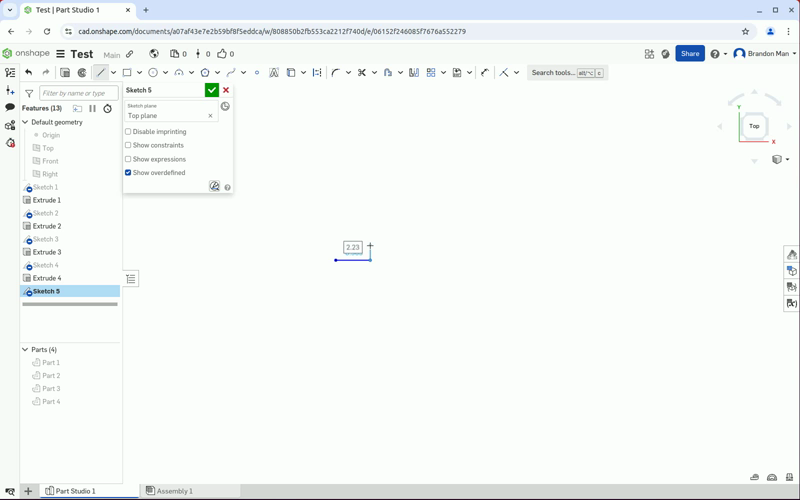
scroll(6)
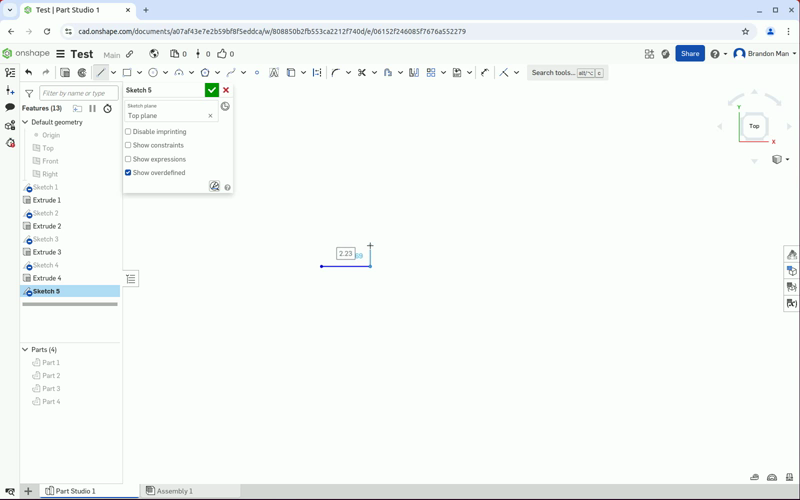
scroll(6)
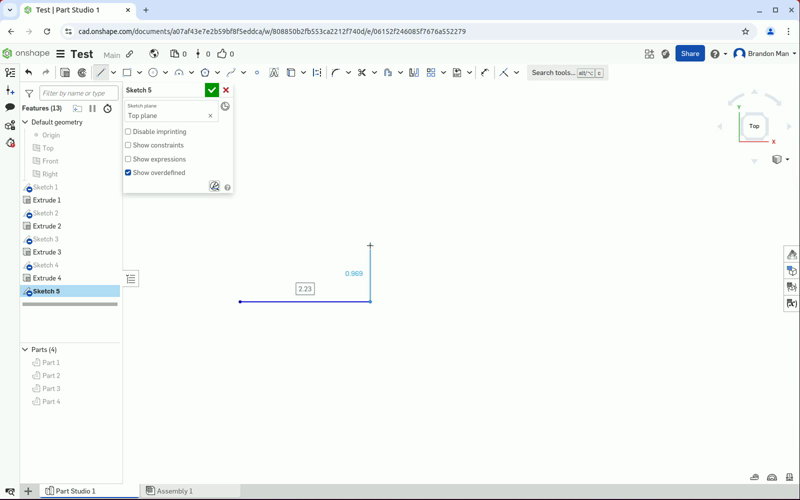
click(370, 245)
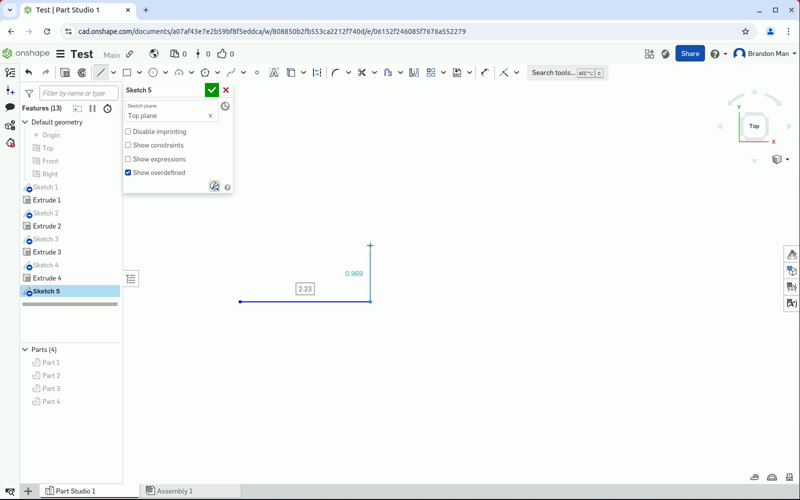
scroll(-6)
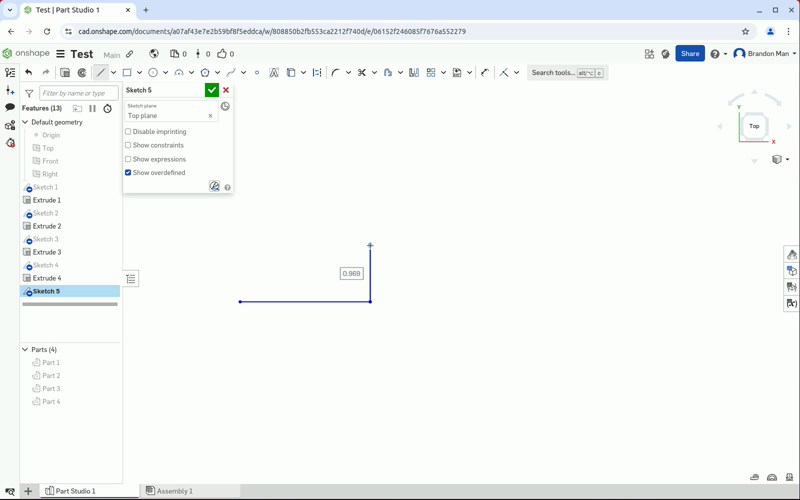
scroll(-6)
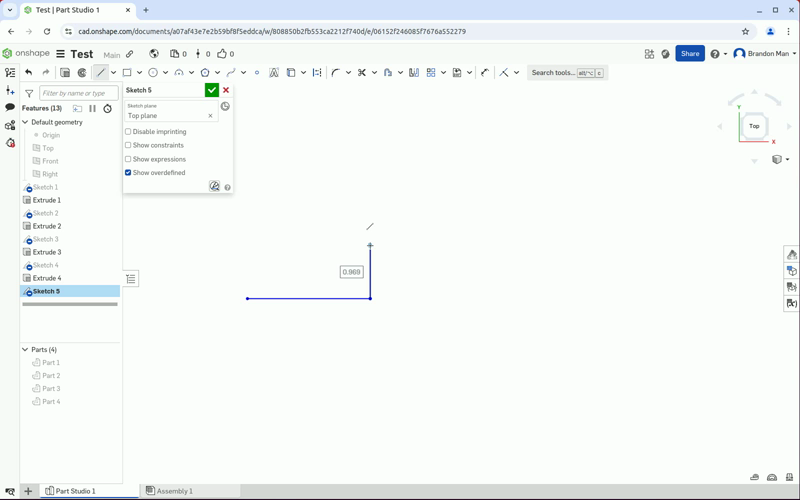
scroll(-6)
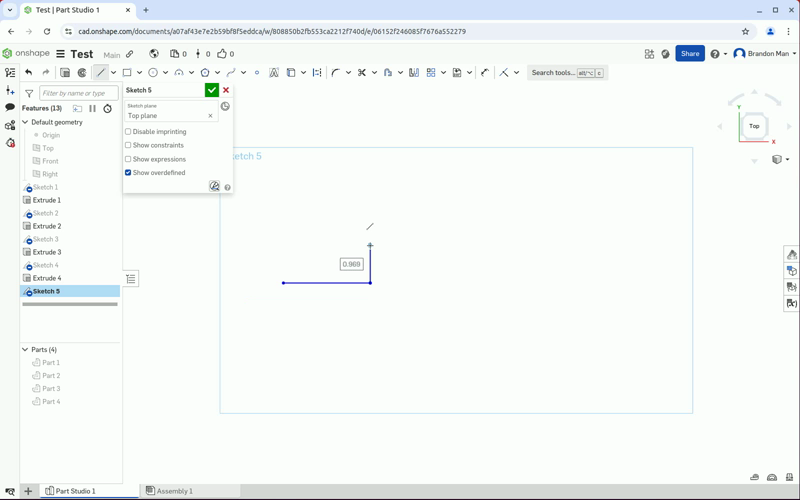
scroll(-6)
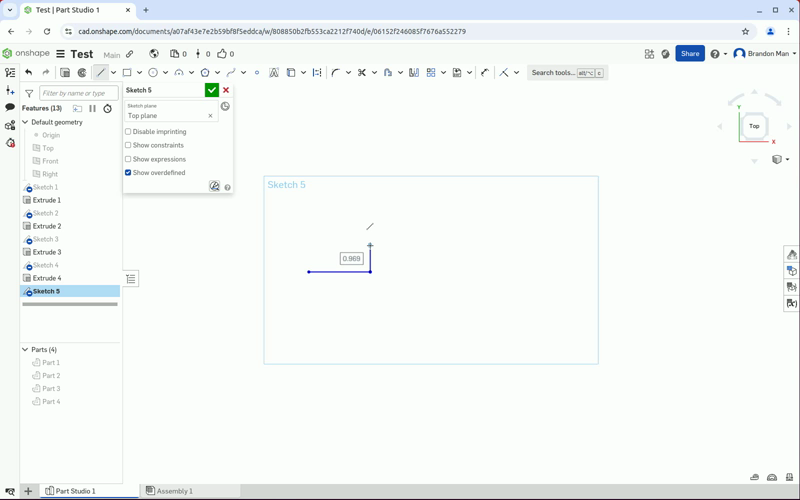
scroll(-6)
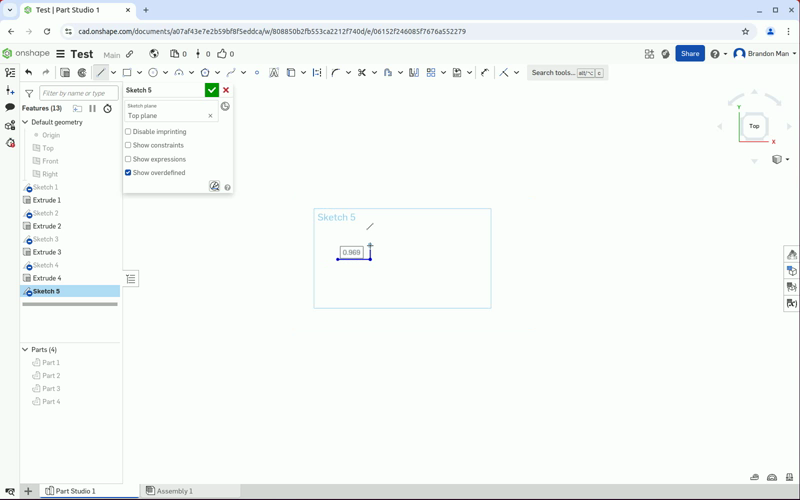
scroll(-6)
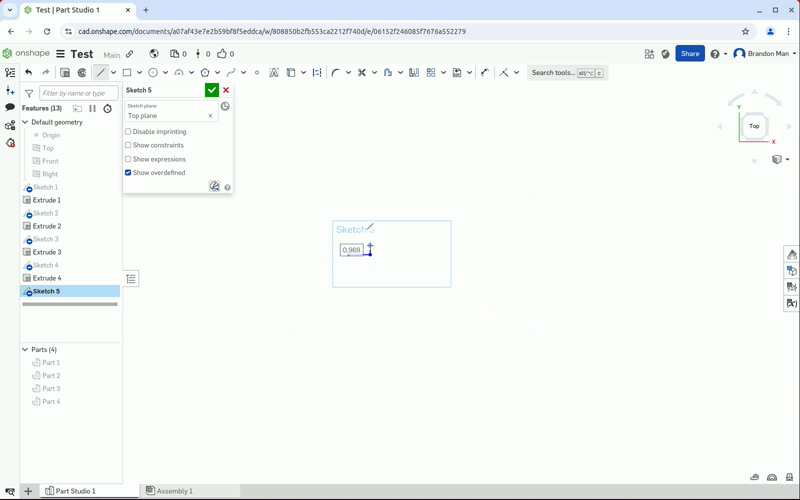
scroll(-6)
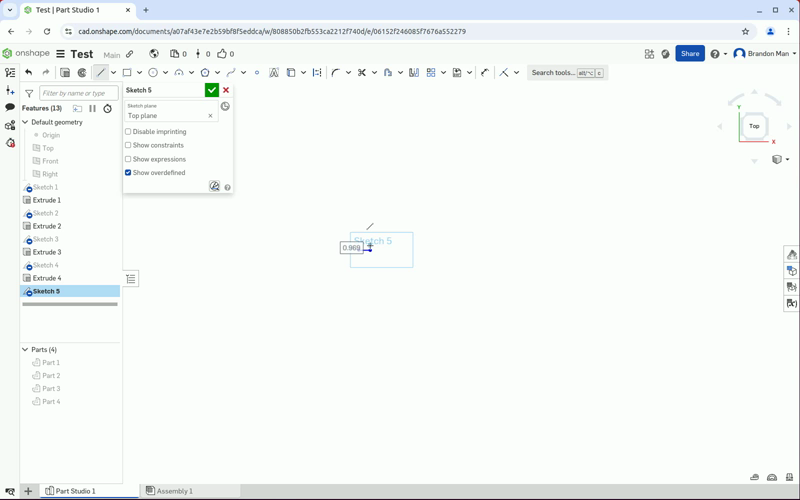
key_up(shift)
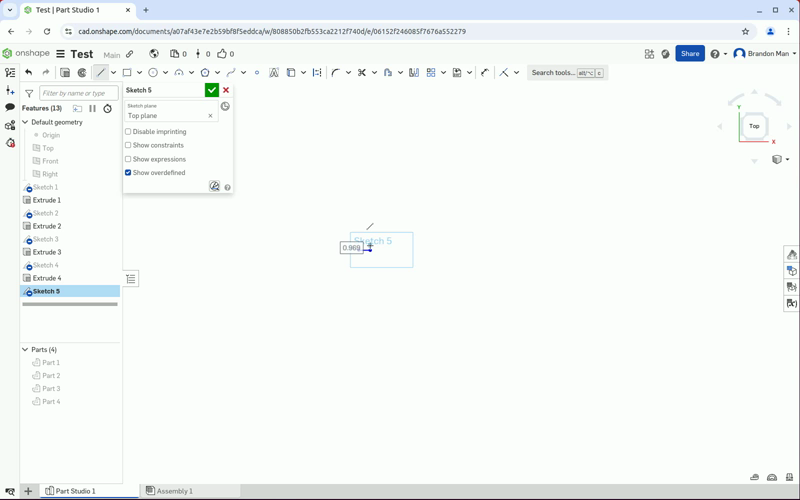
key_down(shift)
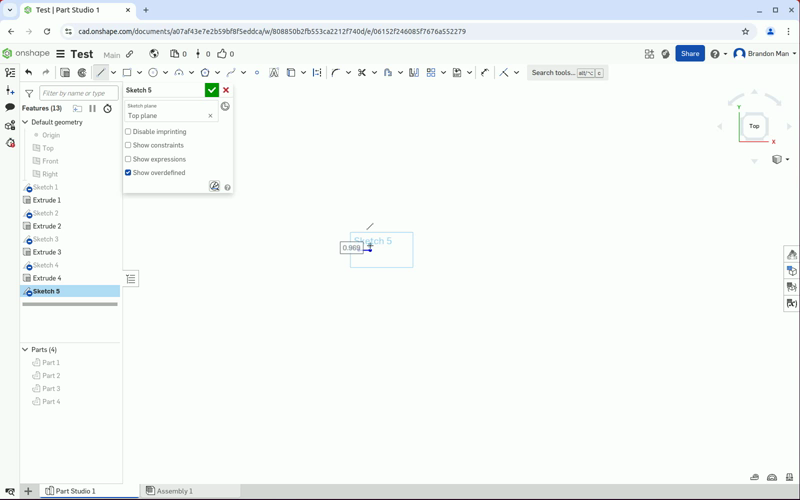
mouse_move(400, 245)
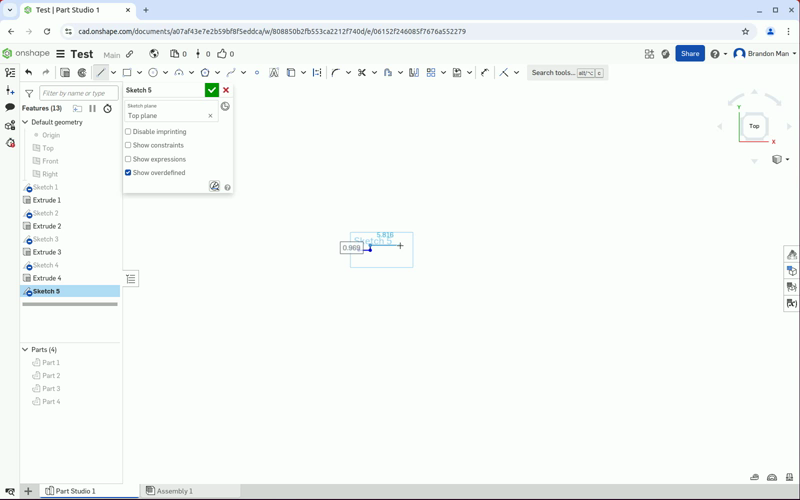
mouse_move(358, 245)
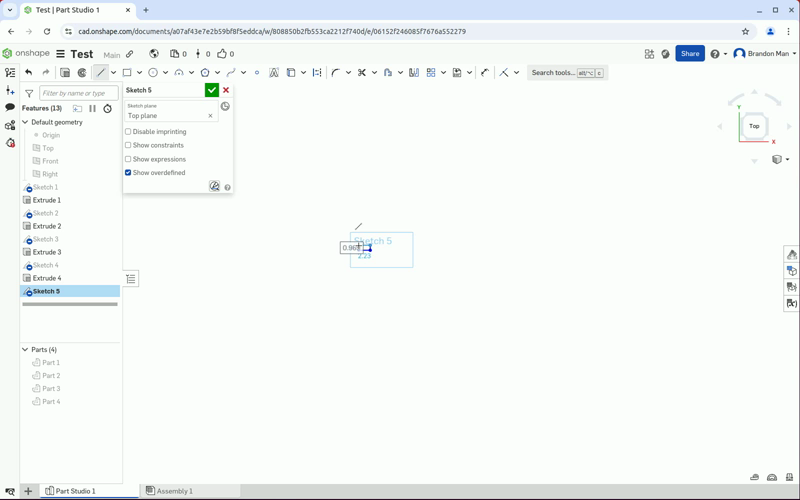
click(358, 245)
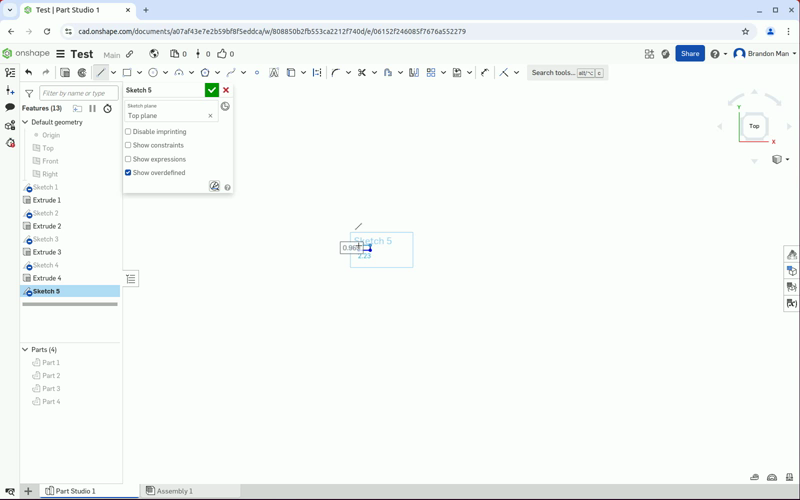
key_up(shift)
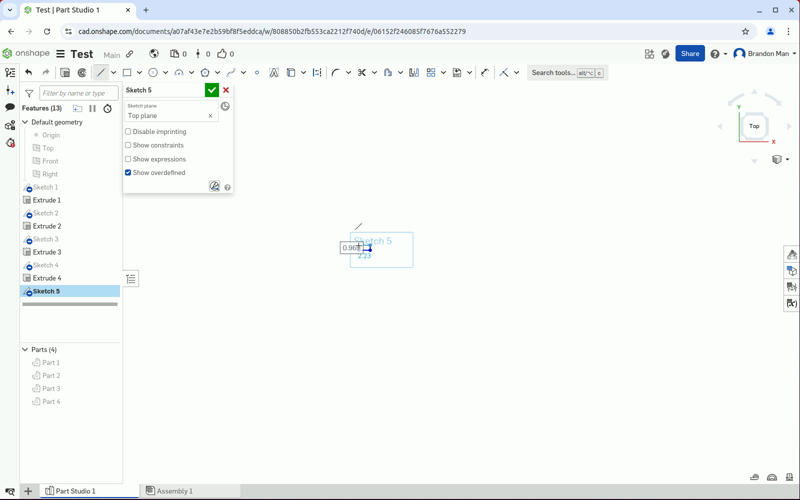
mouse_move(388, 245)
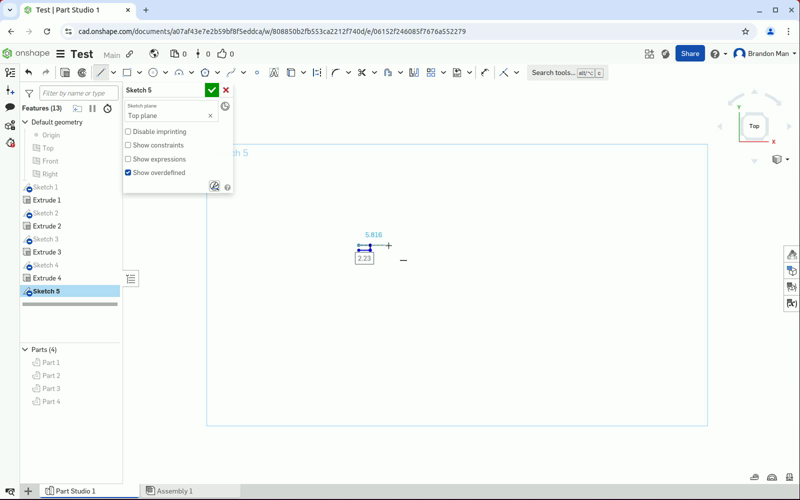
key_down(shift)
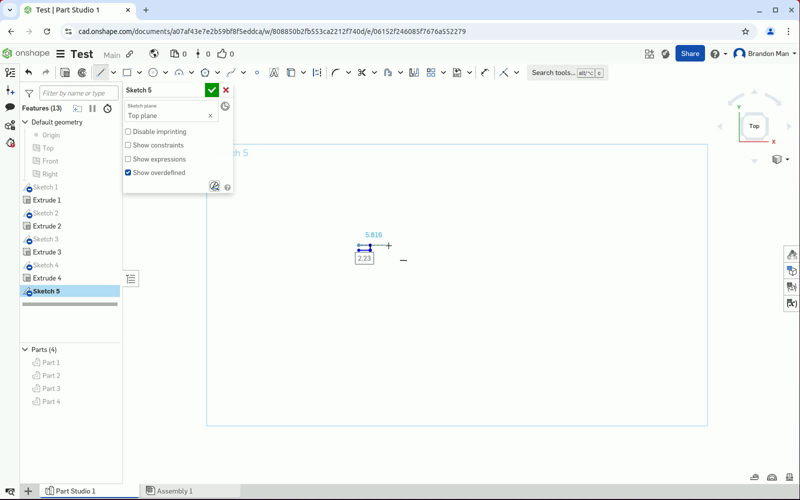
mouse_move(358, 250)
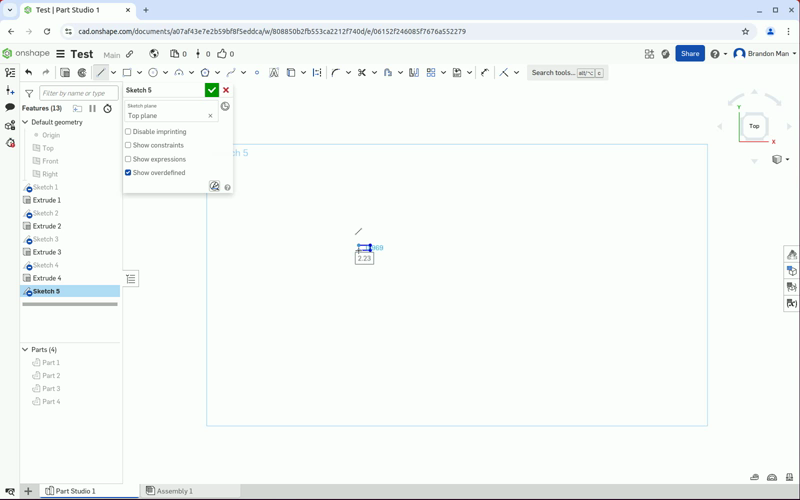
scroll(6)
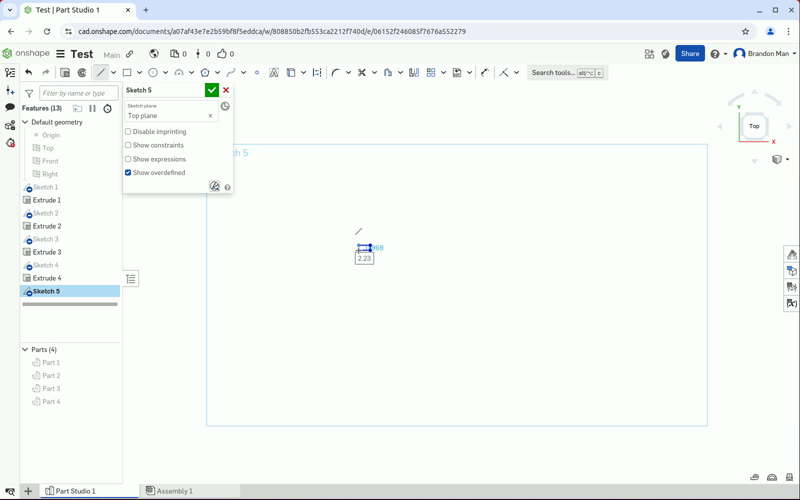
scroll(6)
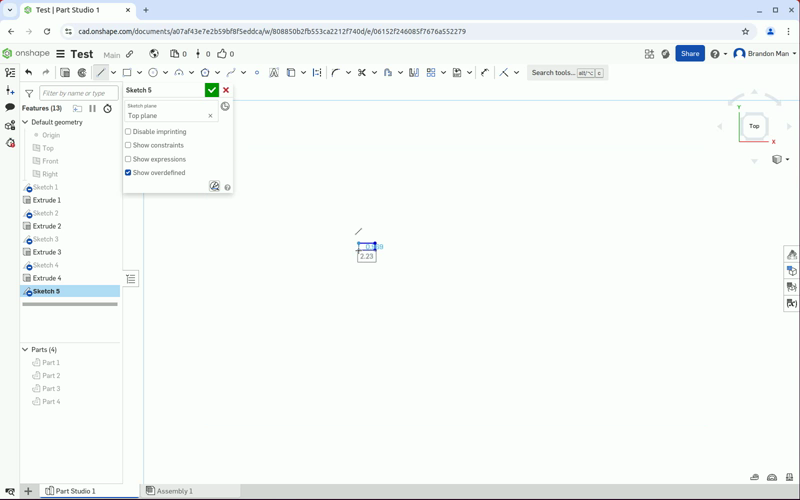
scroll(6)
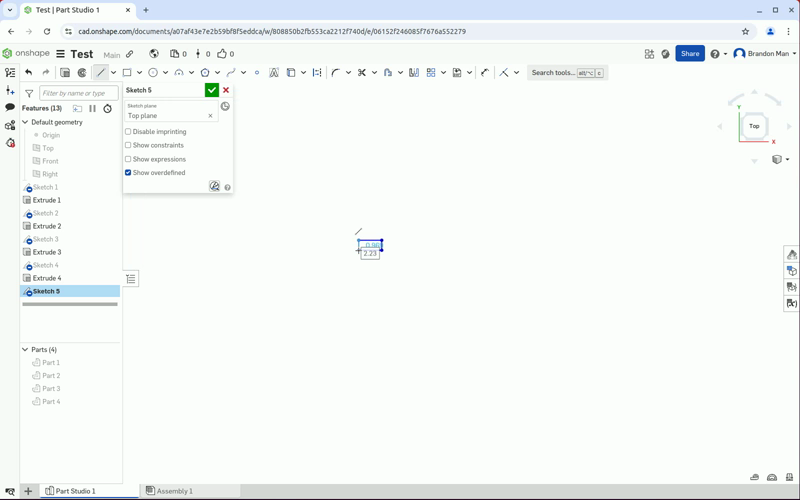
scroll(6)
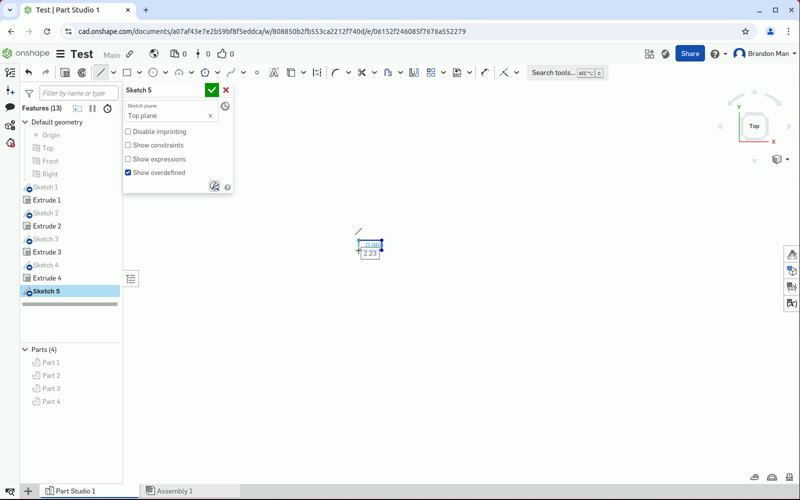
scroll(6)
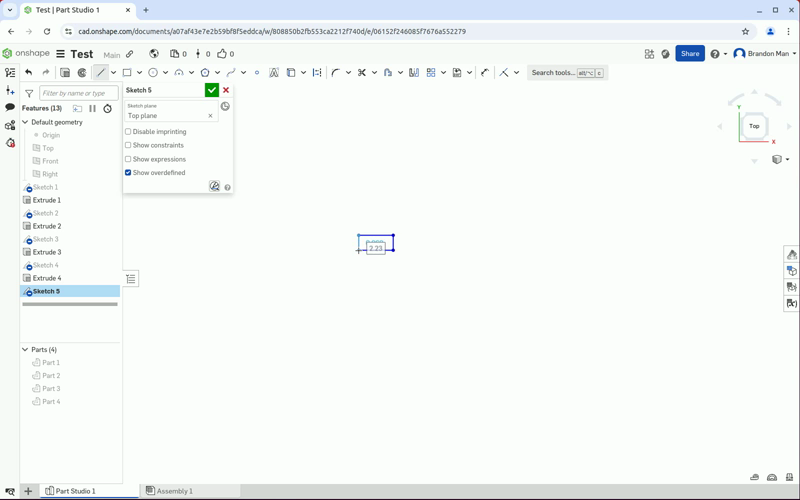
scroll(6)
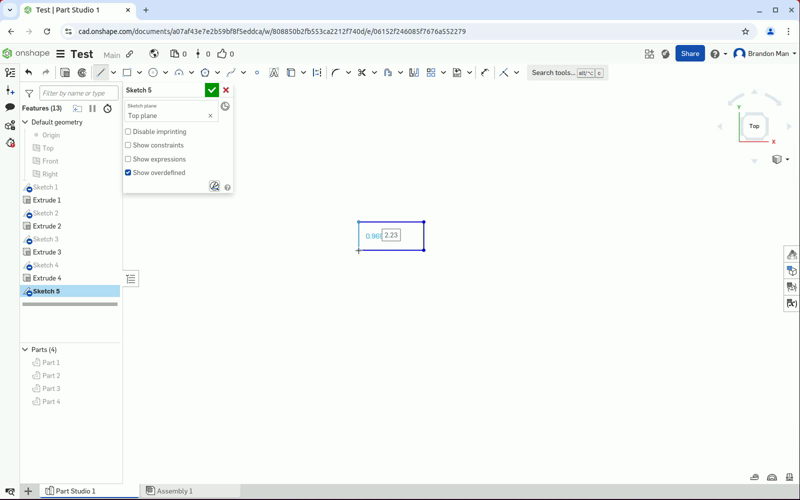
scroll(6)
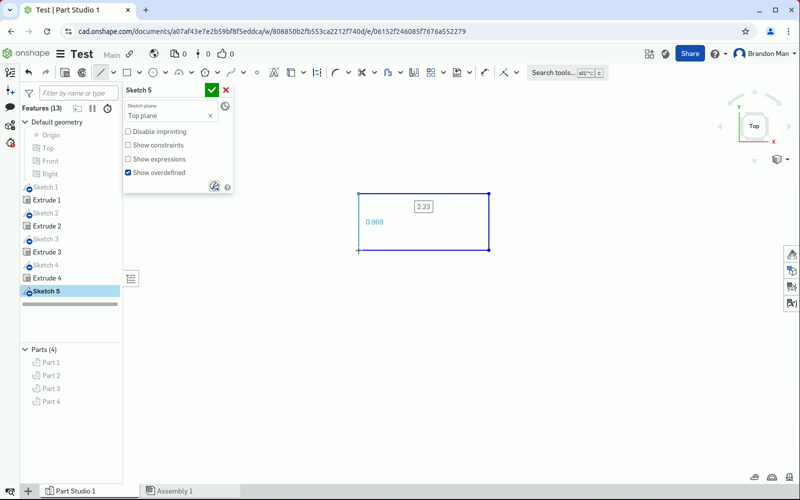
key_up(shift)
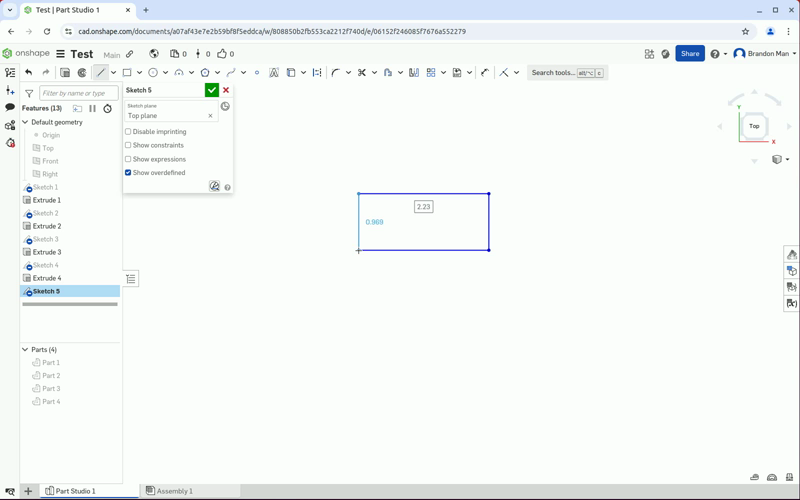
click(358, 250)
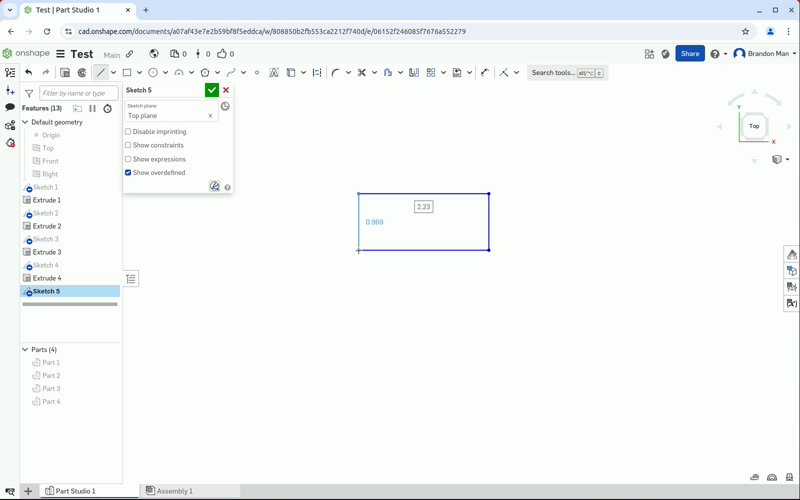
scroll(-6)
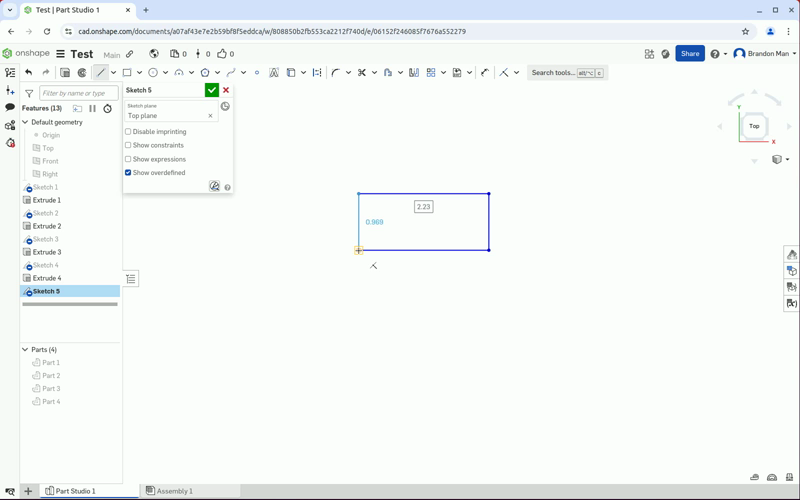
scroll(-6)
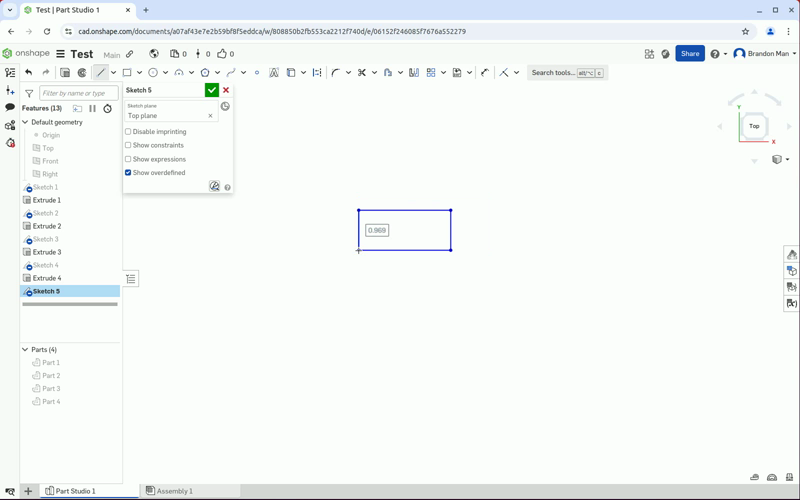
scroll(-6)
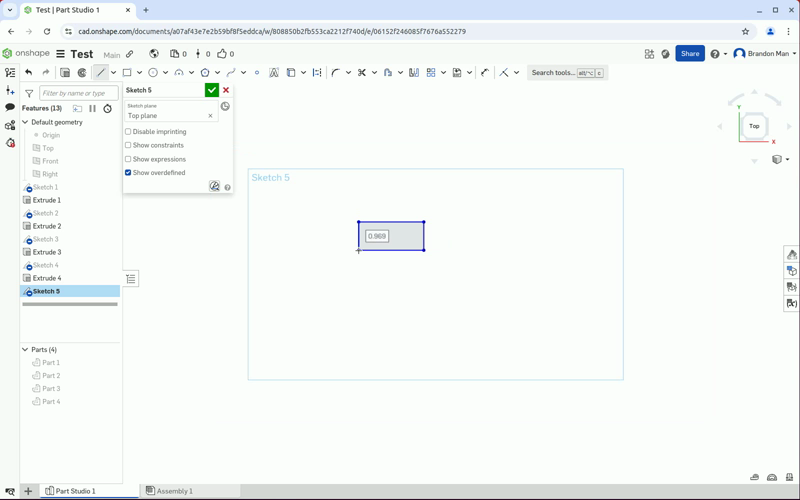
scroll(-6)
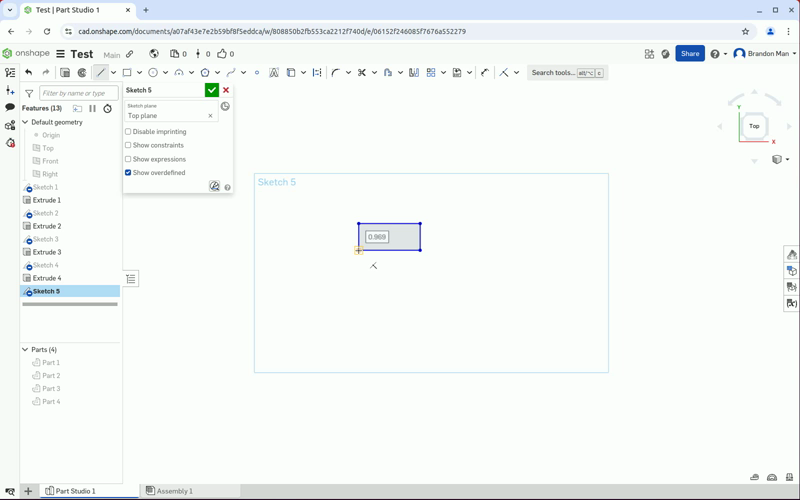
scroll(-6)
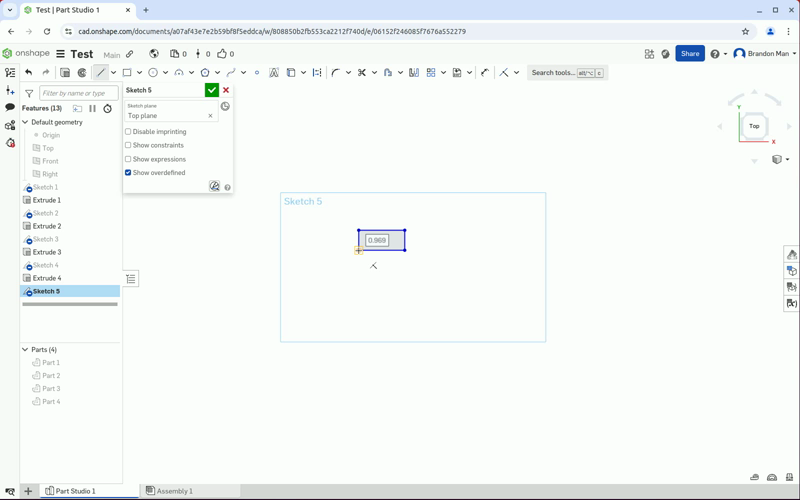
scroll(-6)
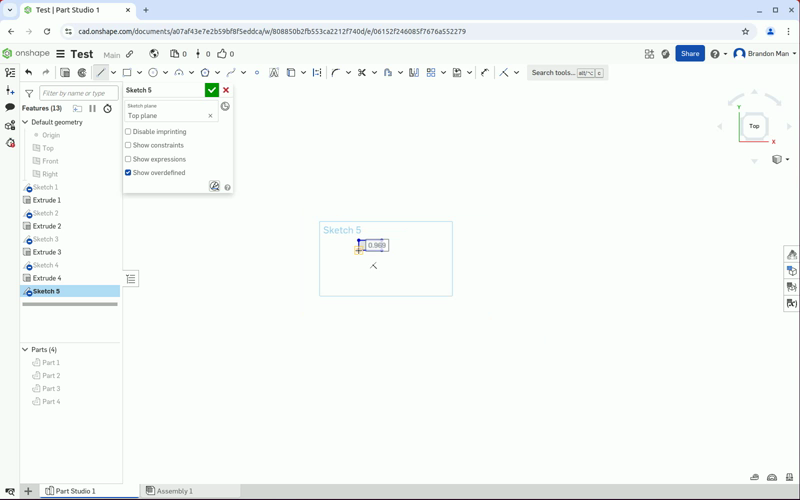
scroll(-6)
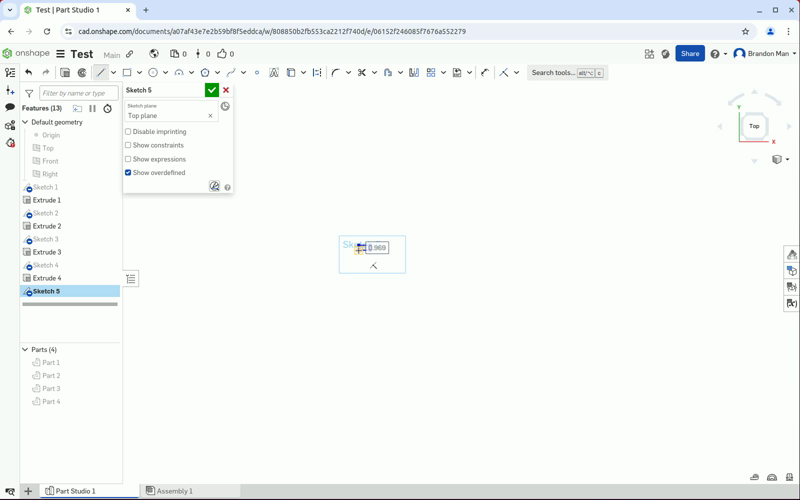
key(esc)
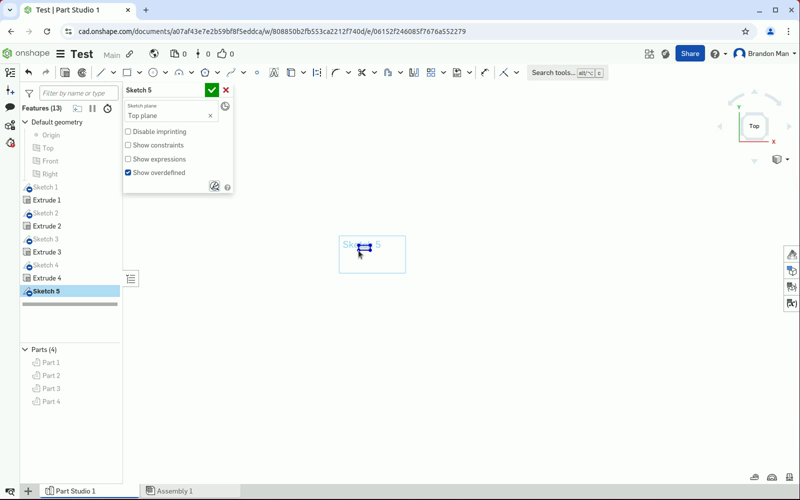
mouse_move(366, 247)
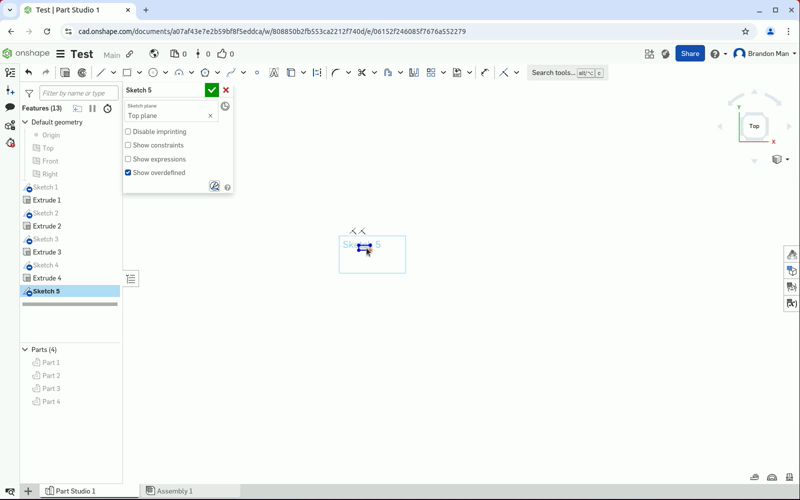
scroll(6)
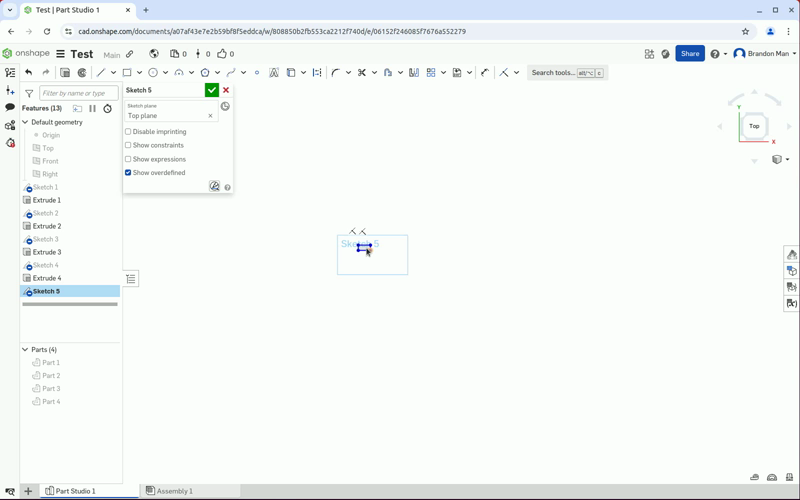
scroll(6)
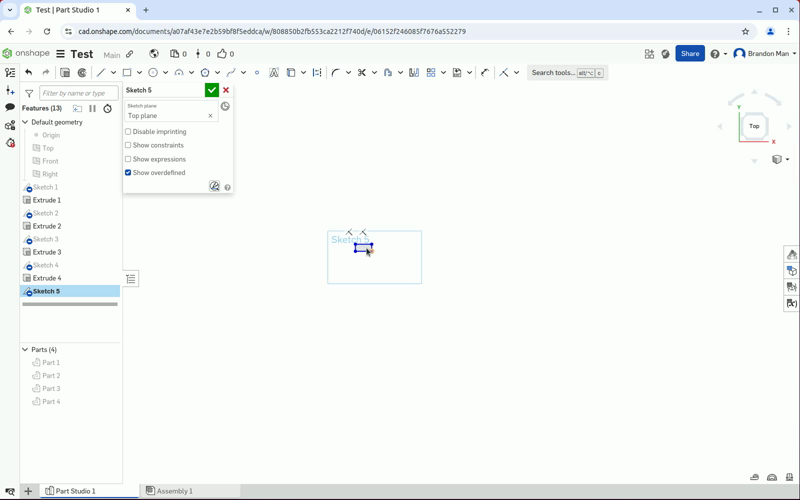
scroll(6)
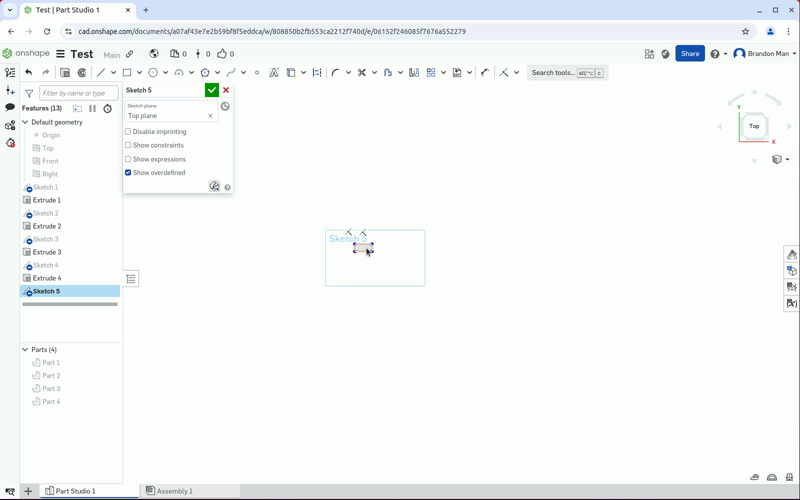
scroll(6)
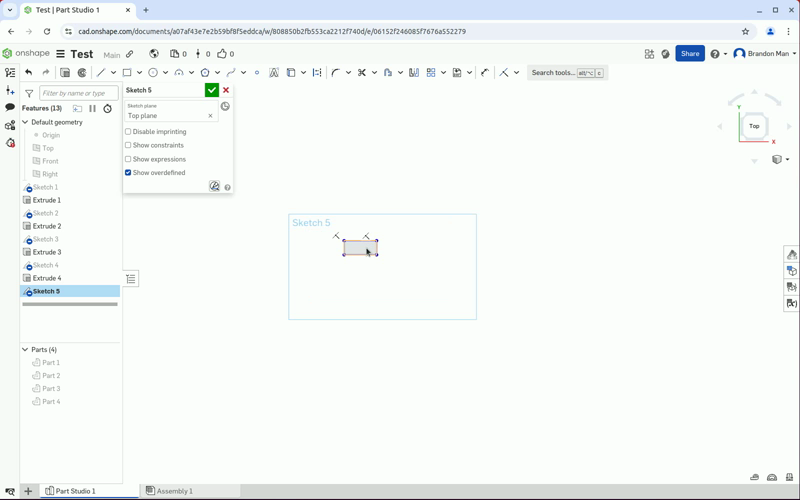
scroll(6)
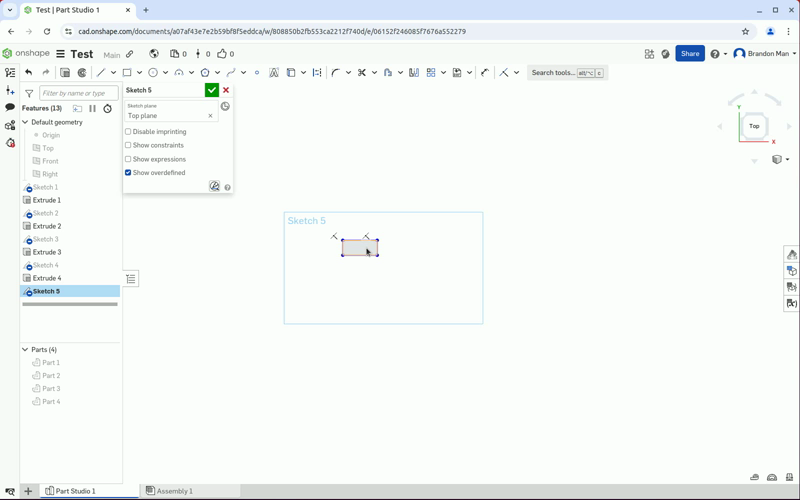
scroll(6)
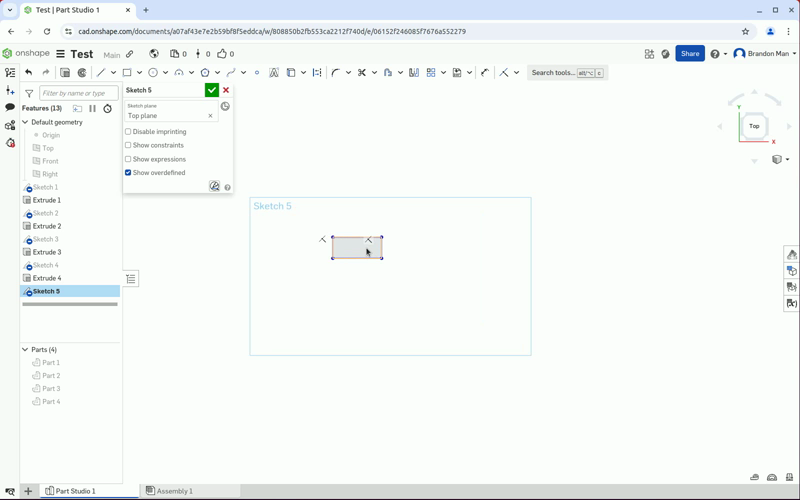
scroll(6)
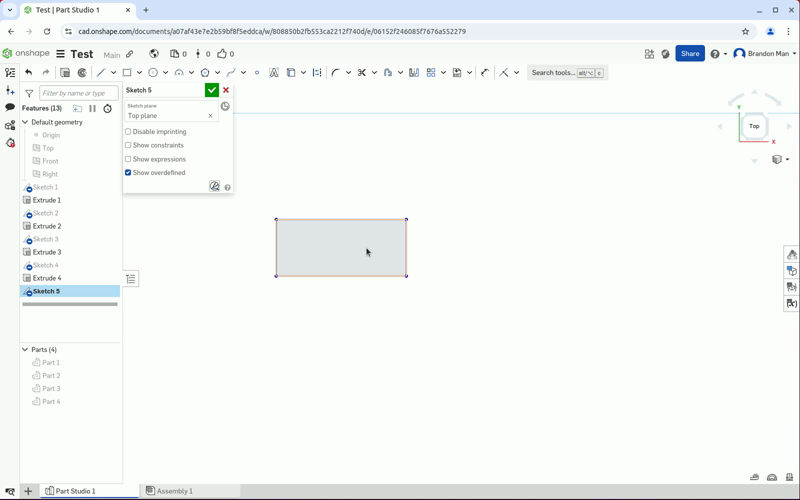
click(366, 247)
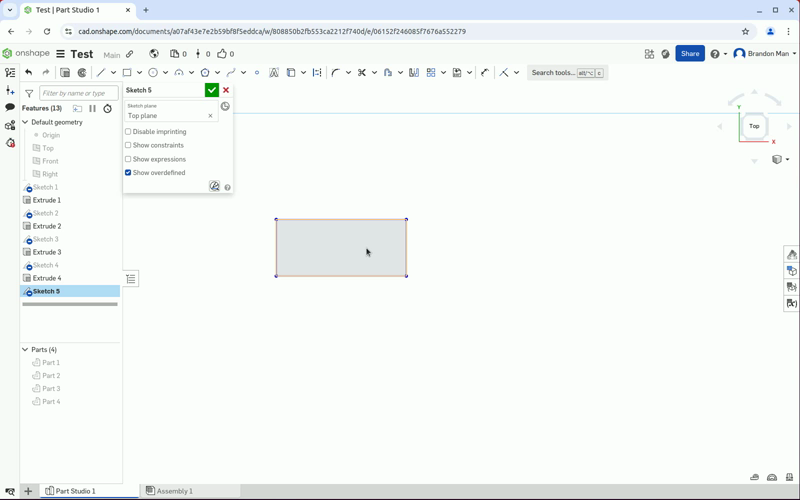
scroll(-6)
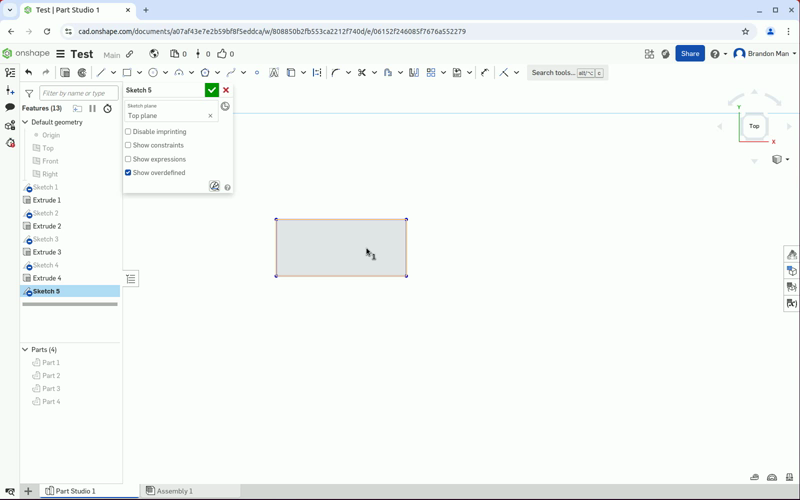
scroll(-6)
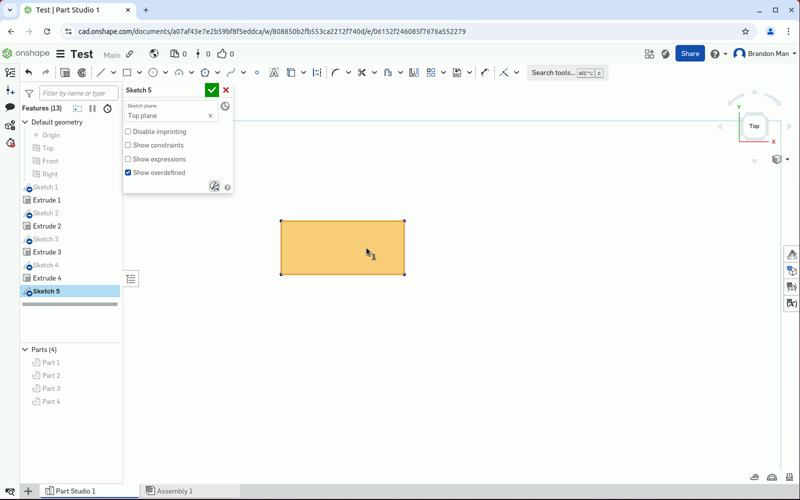
scroll(-6)
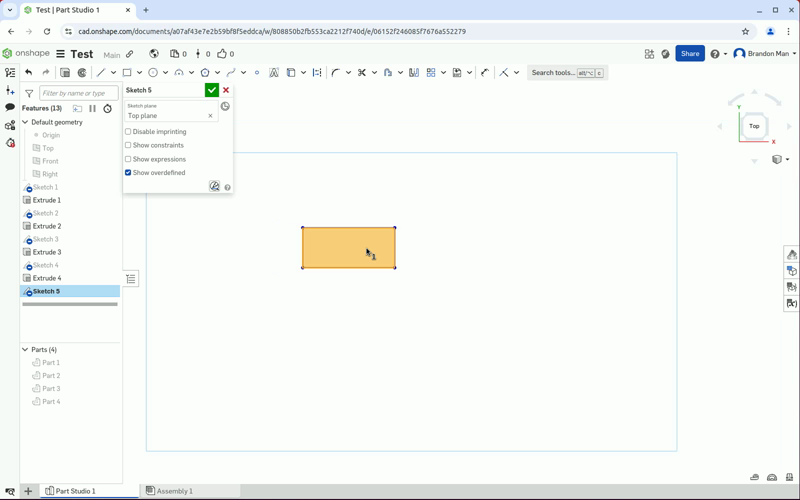
scroll(-6)
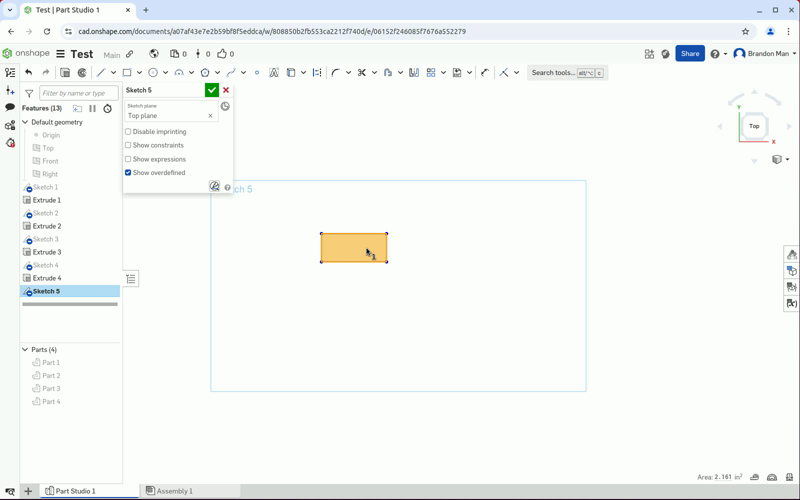
scroll(-6)
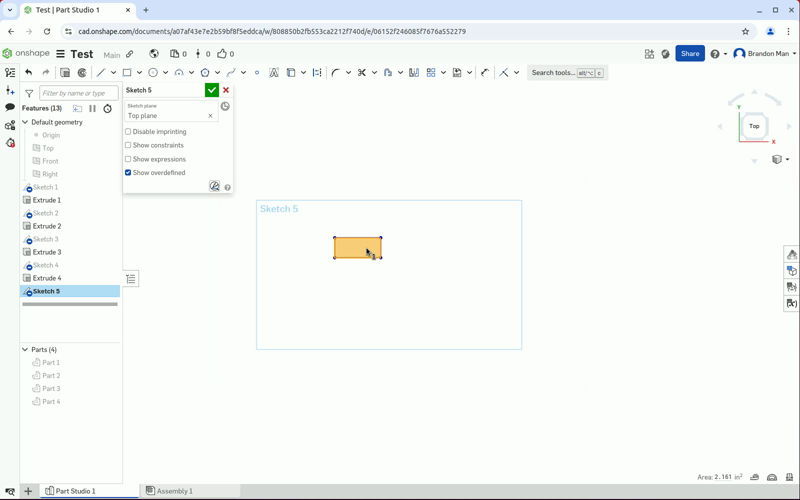
scroll(-6)
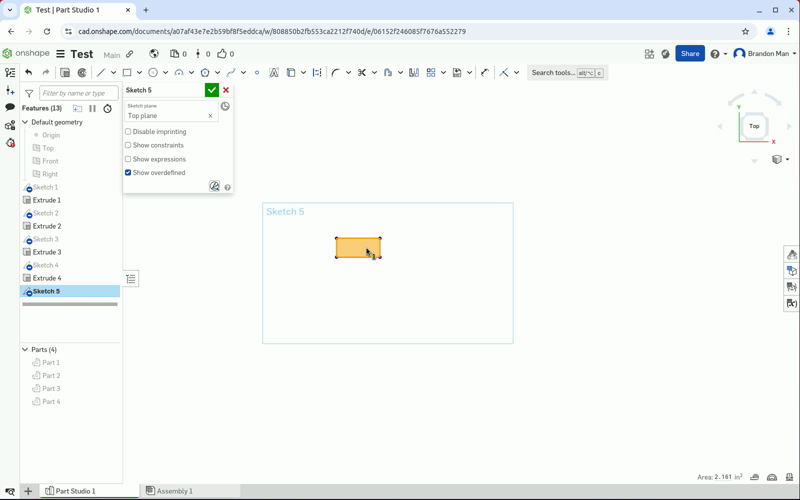
scroll(-6)
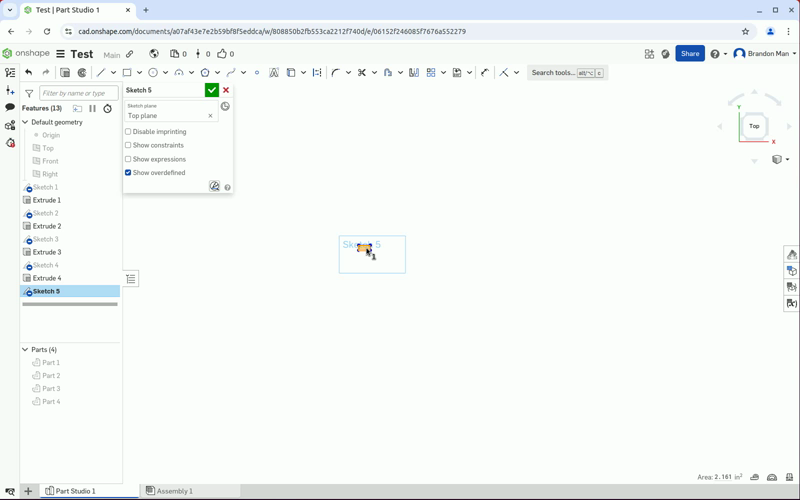
mouse_move(73, 352)
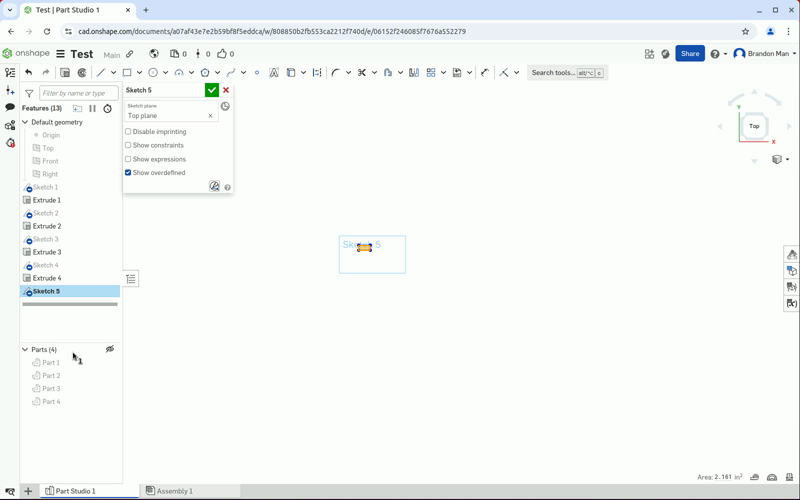
key(shift+y)
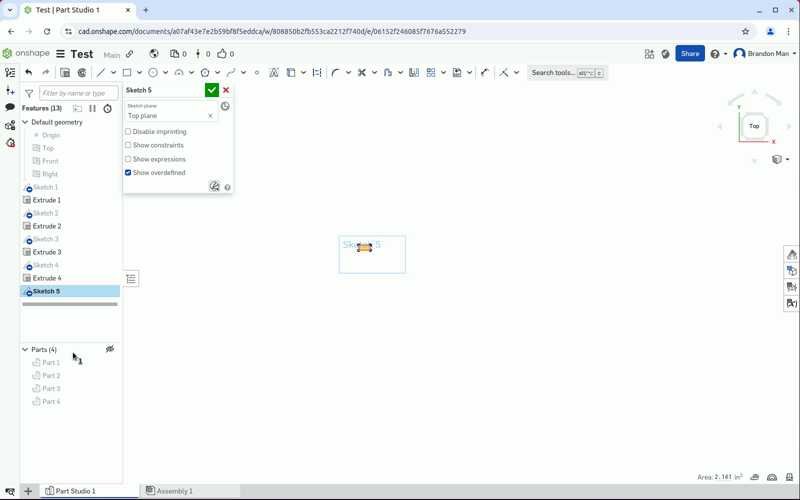
key(shift+e)
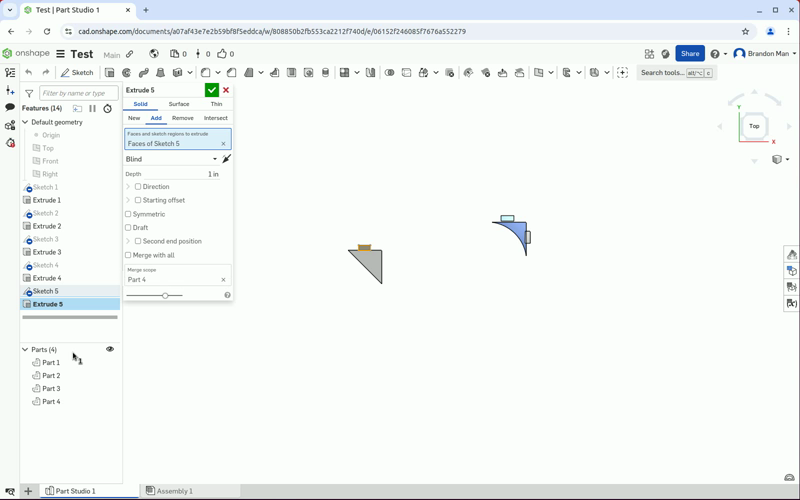
mouse_move(143, 106)
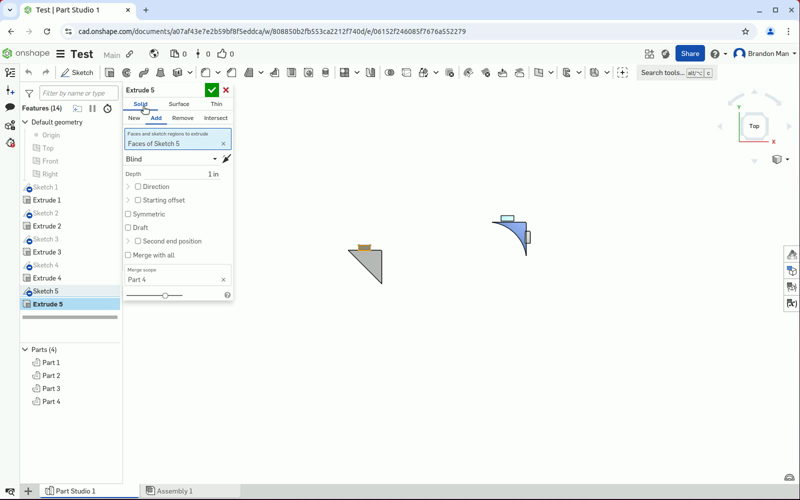
click(143, 106)
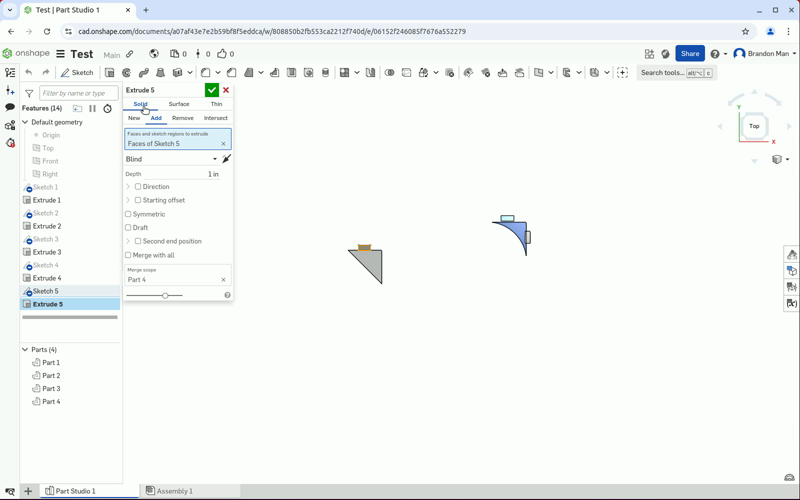
mouse_move(137, 120)
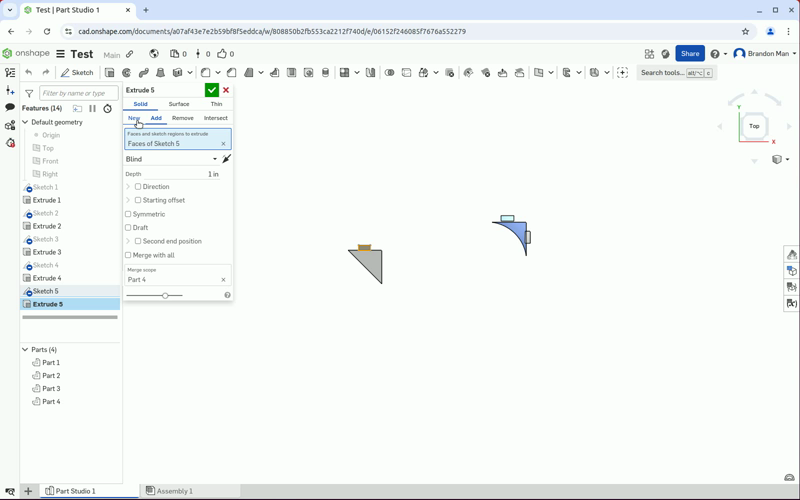
click(137, 120)
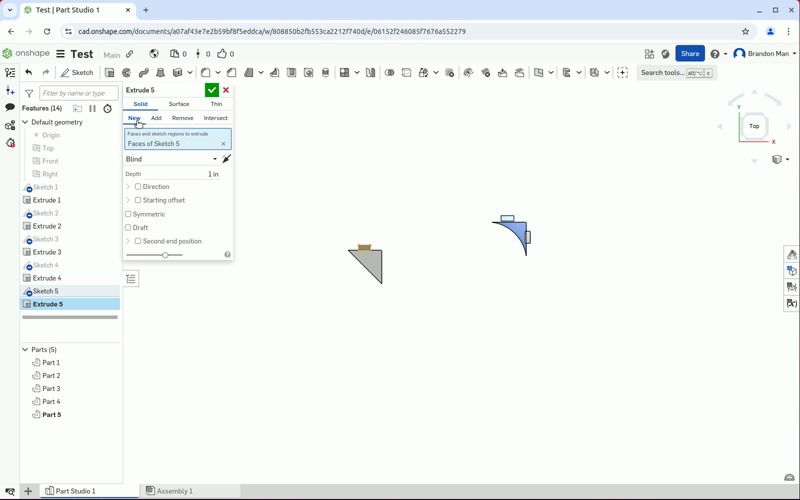
key(tab, 4)
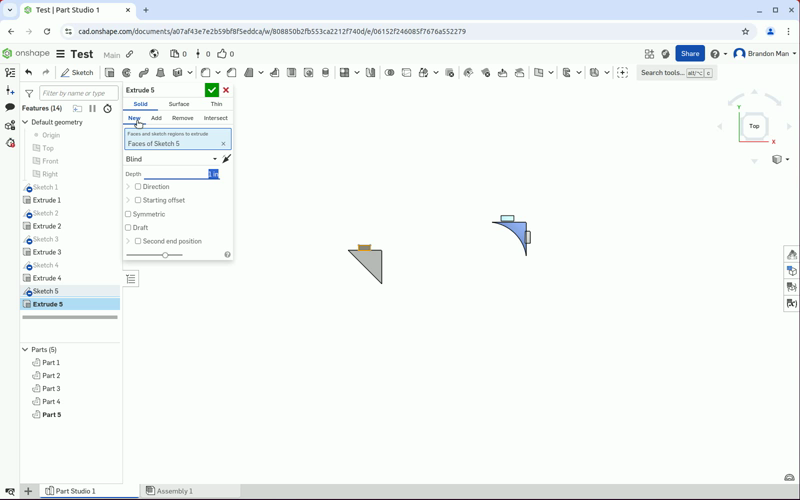
text(0.963)
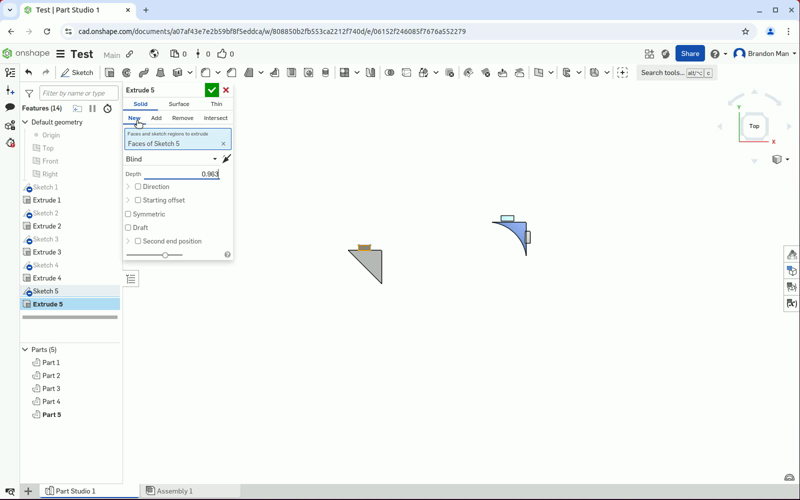
key(enter)
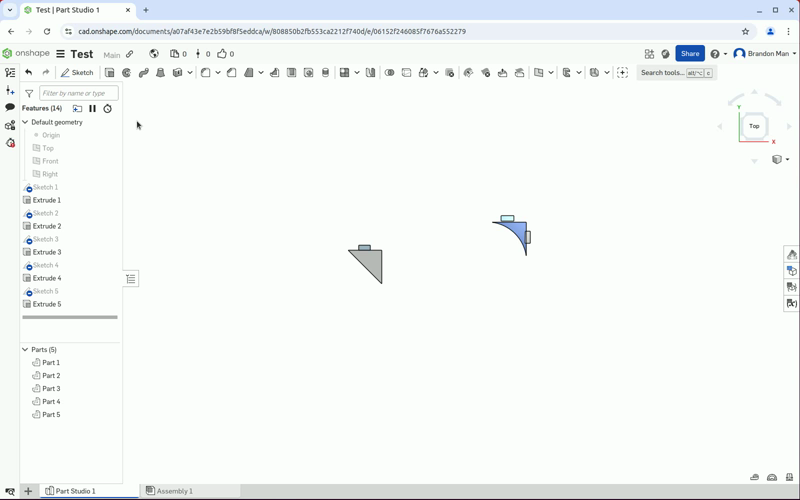
key(shift+h)
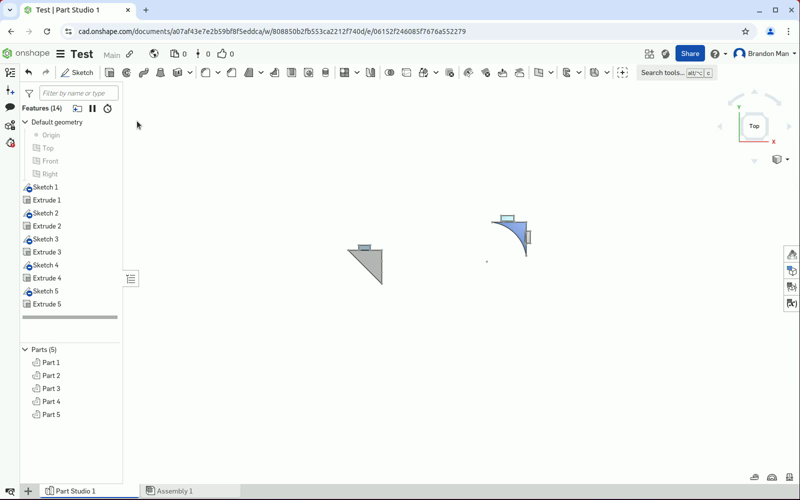
key(shift+h)
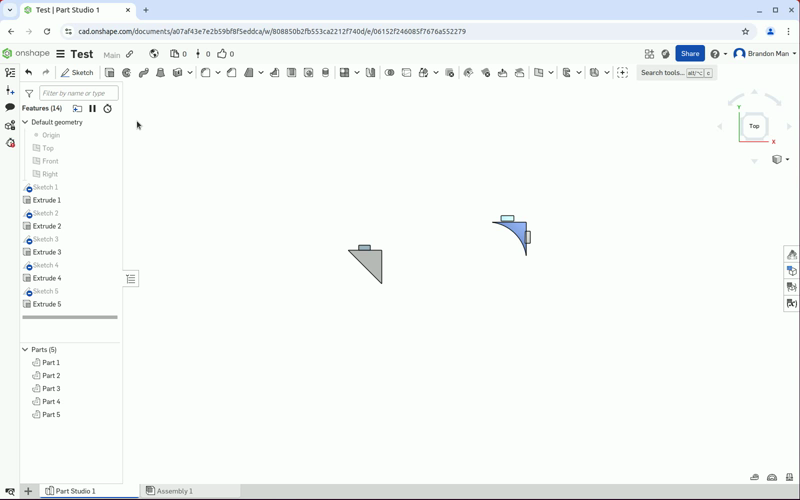
mouse_move(73, 189)
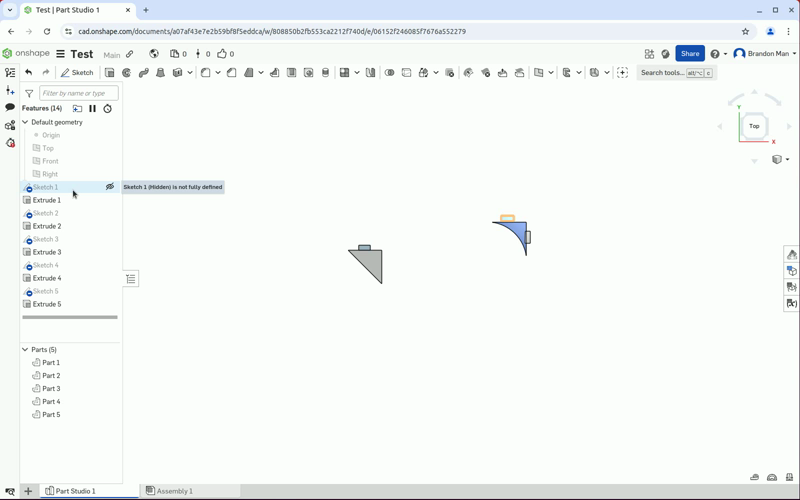
click(73, 189)
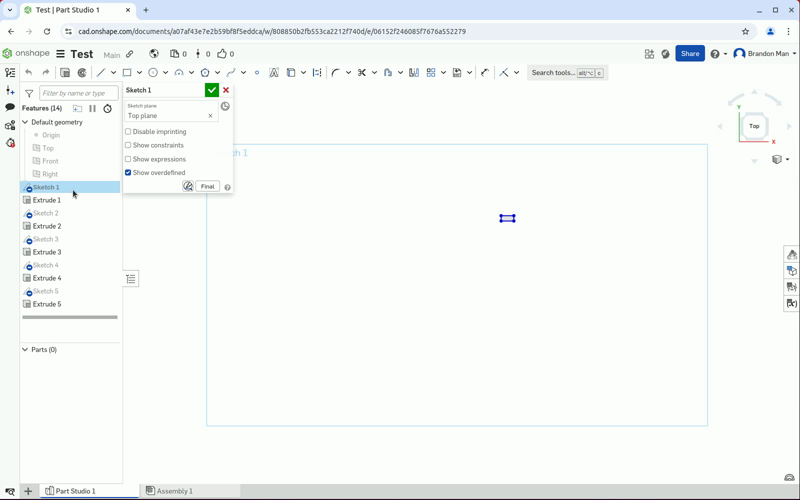
mouse_move(229, 92)
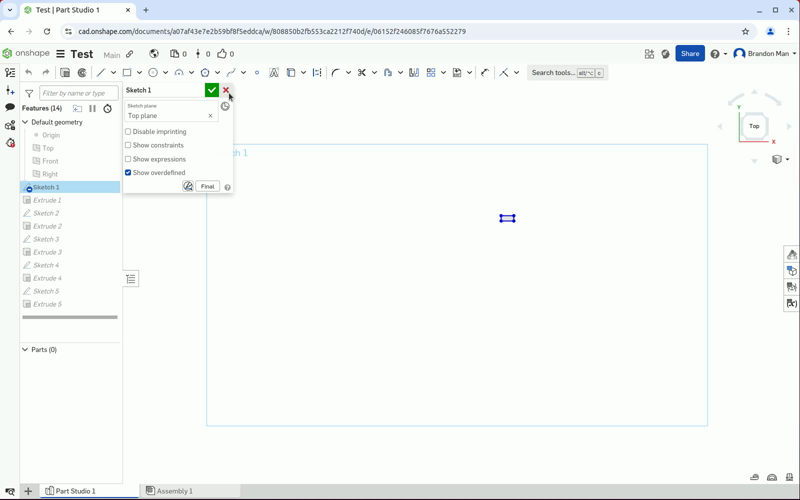
click(229, 92)
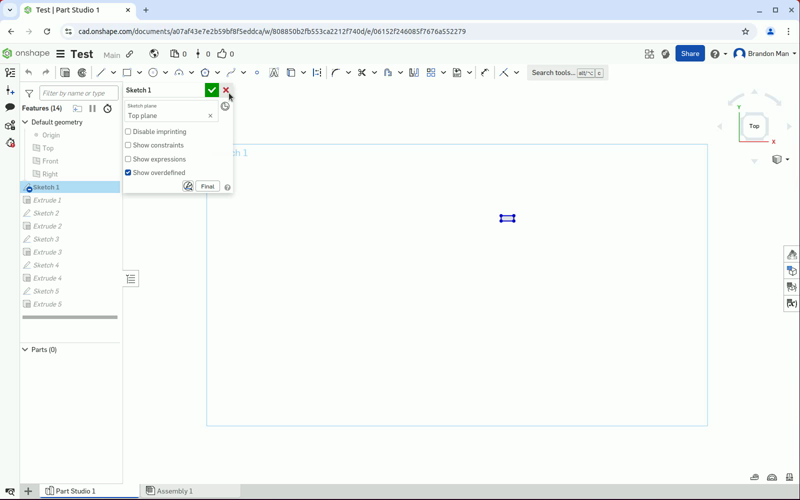
key(shift+s)
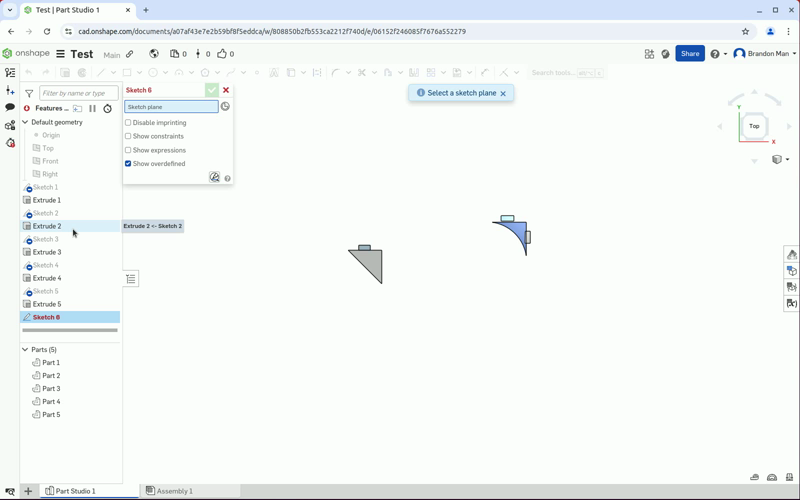
scroll(3)
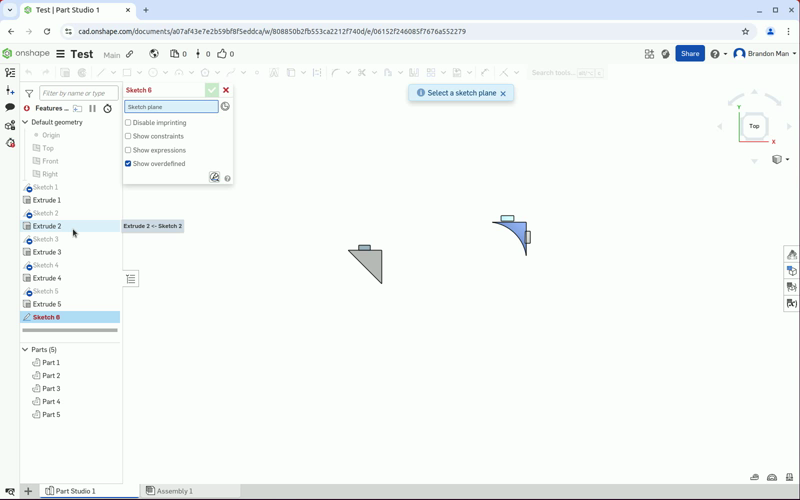
mouse_move(73, 150)
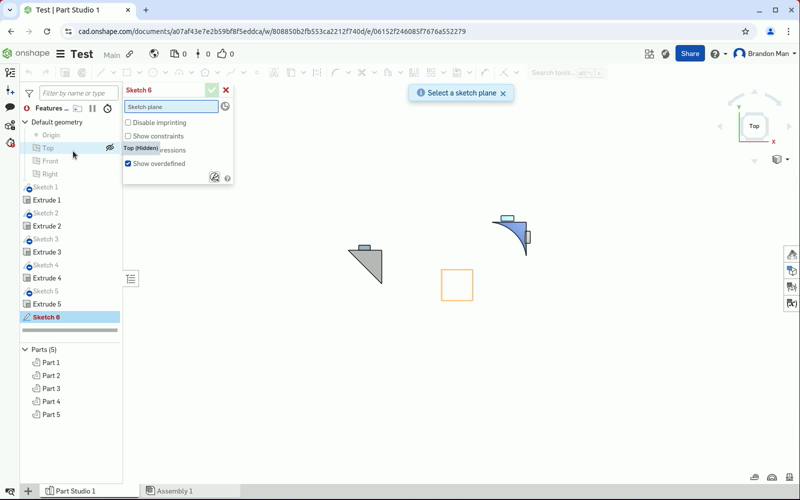
click(73, 150)
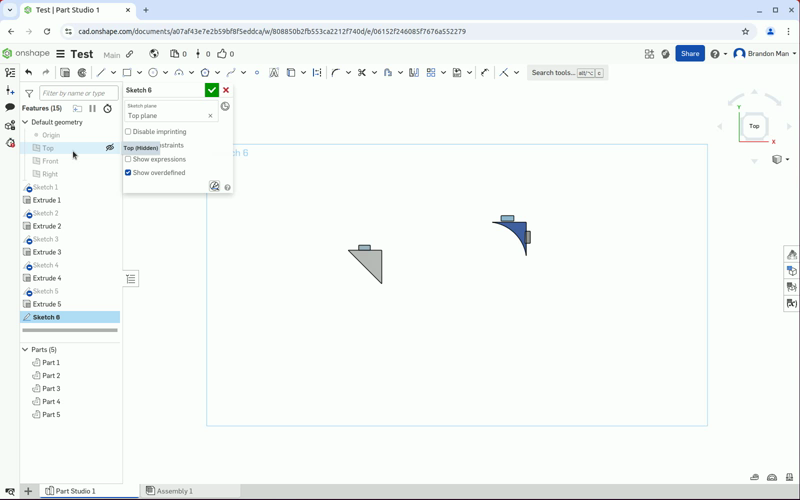
mouse_move(73, 352)
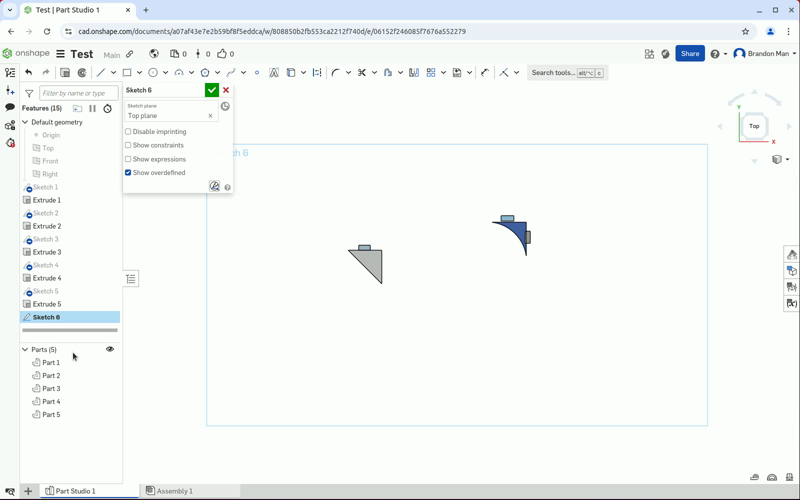
key(y)
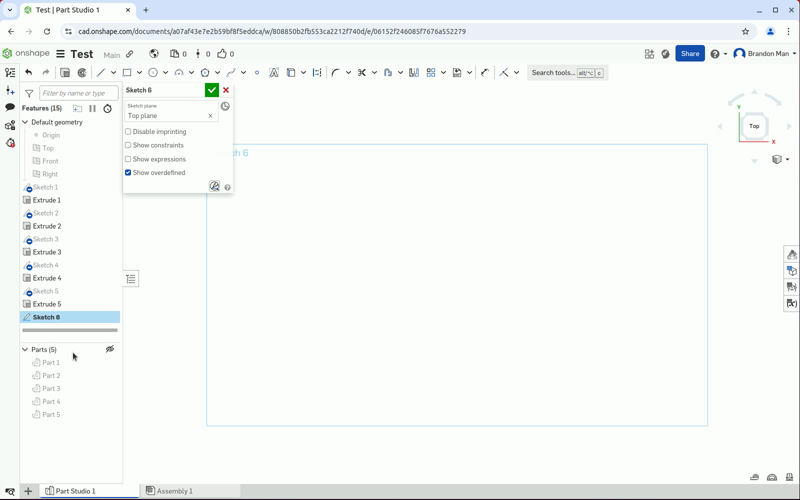
key(l)
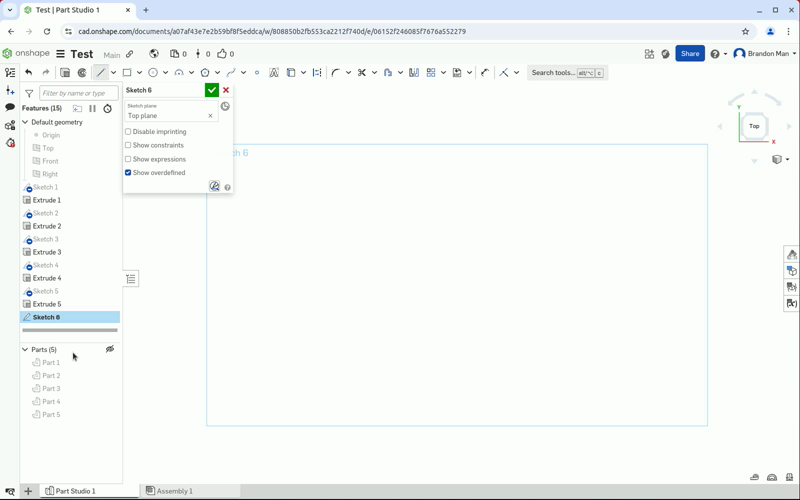
key_down(shift)
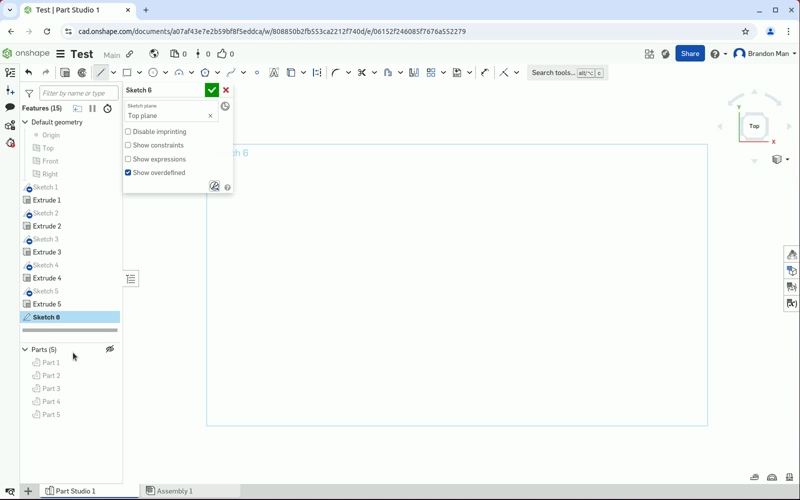
mouse_move(380, 272)
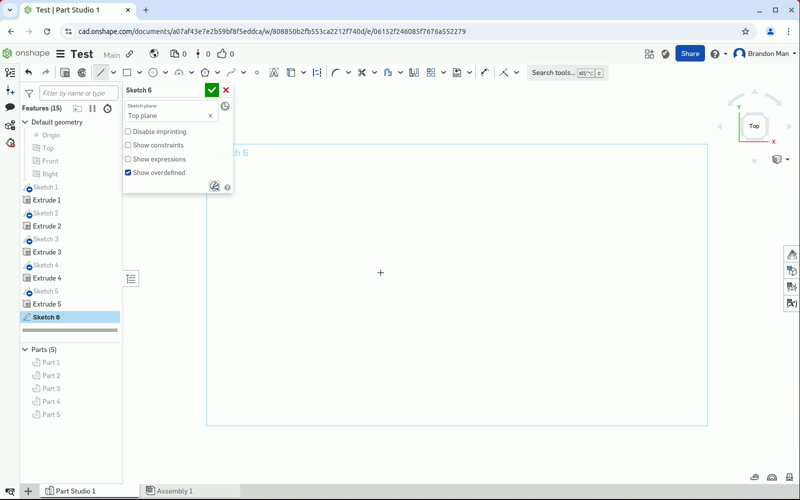
click(380, 272)
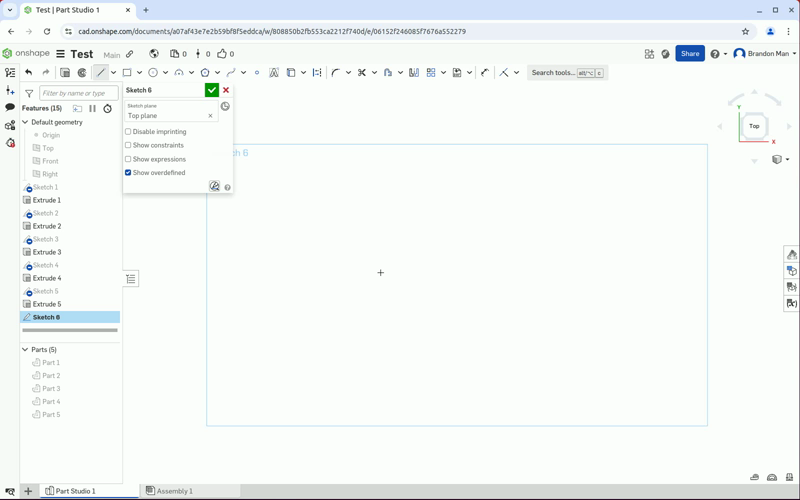
key_up(shift)
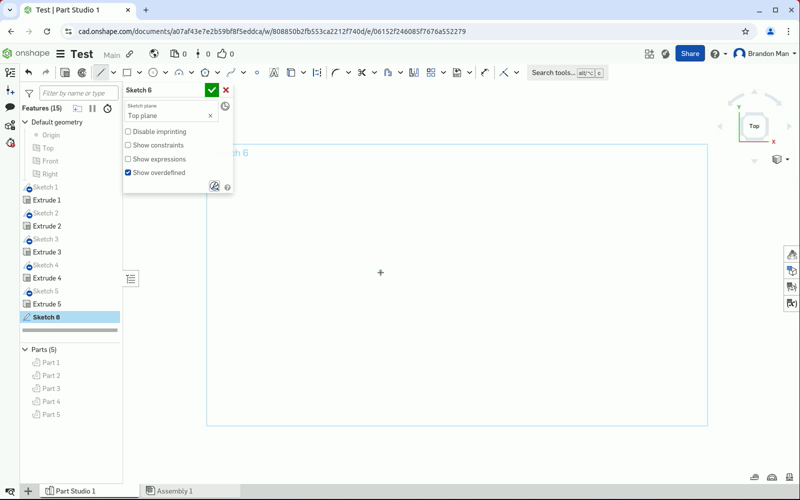
key_down(shift)
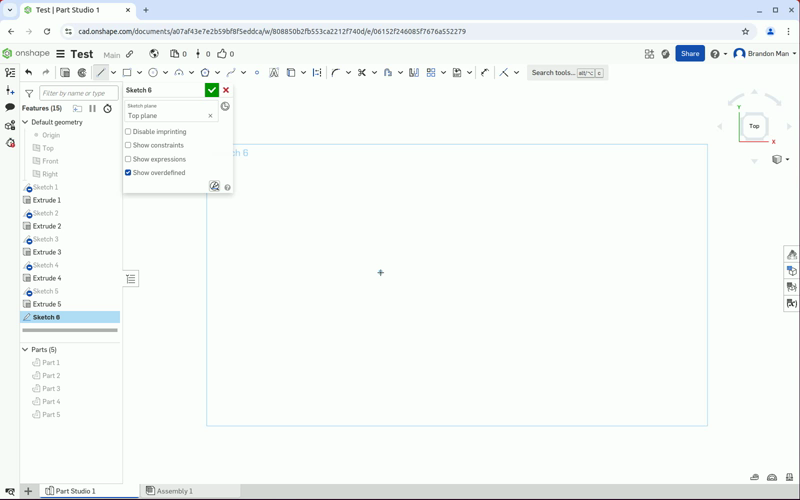
mouse_move(410, 272)
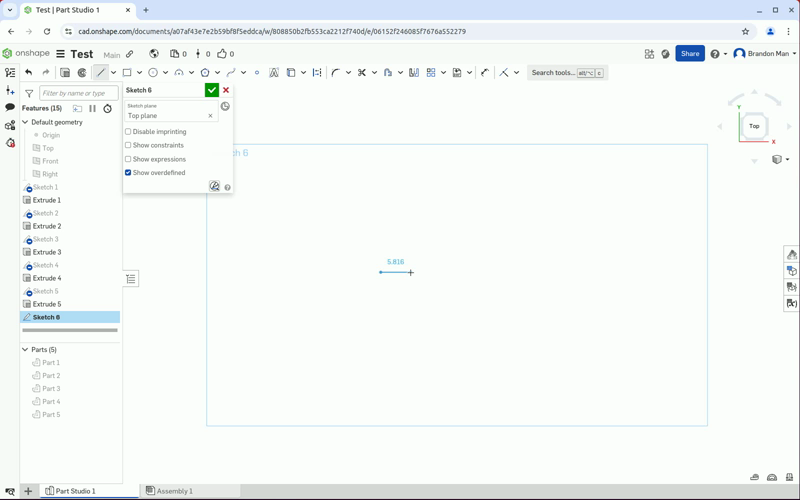
mouse_move(386, 272)
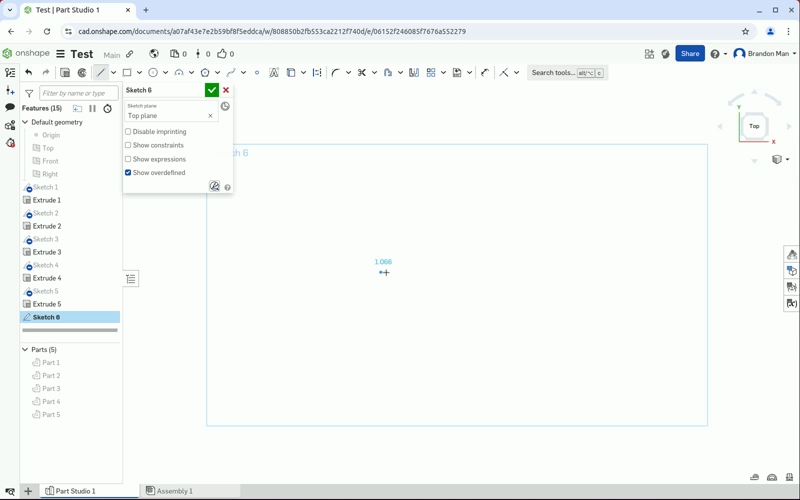
scroll(6)
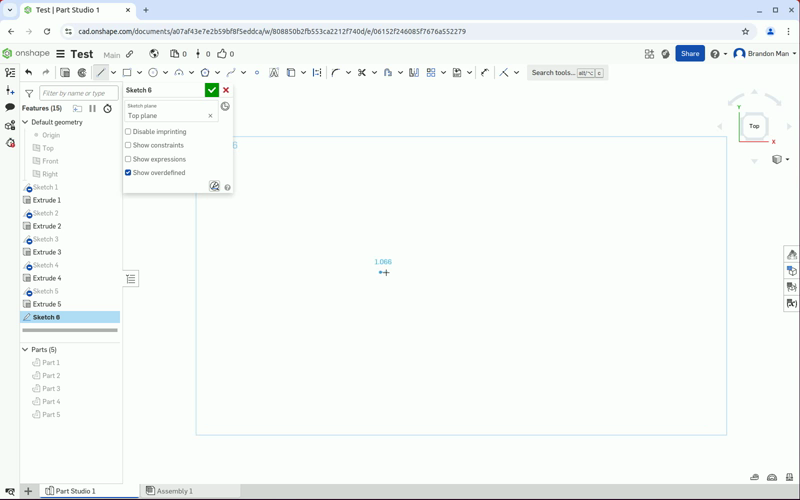
scroll(6)
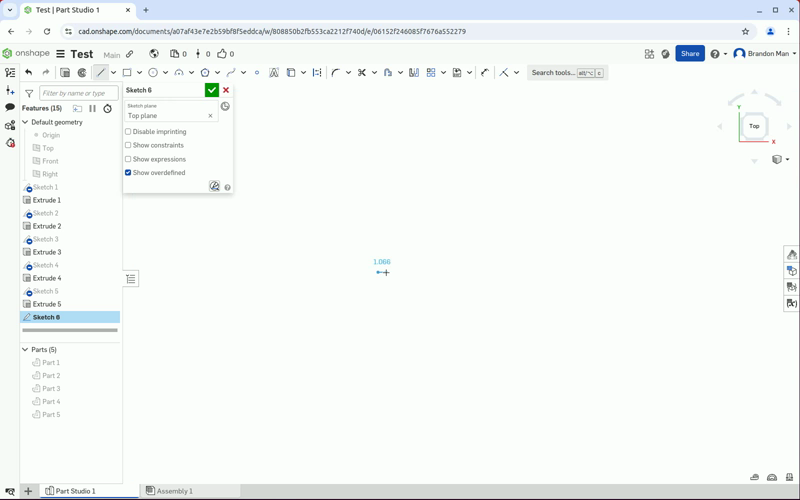
scroll(6)
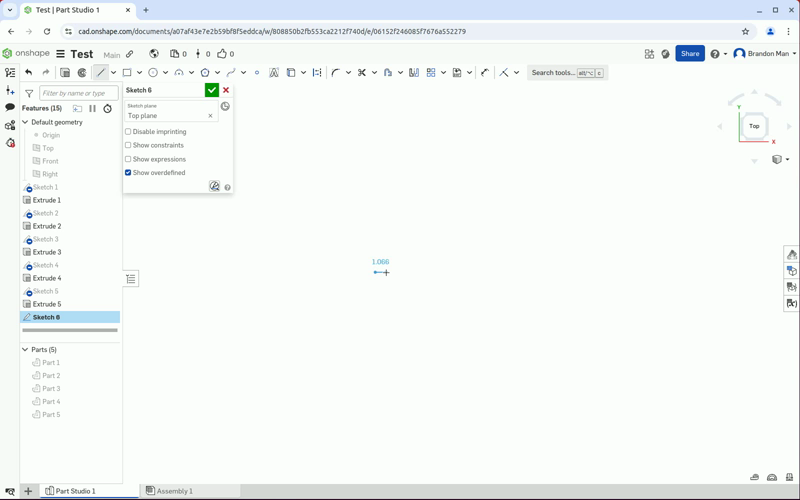
scroll(6)
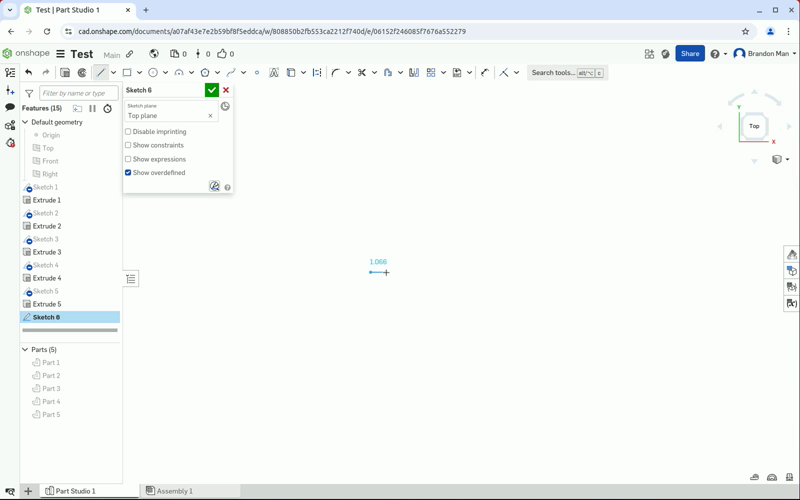
scroll(6)
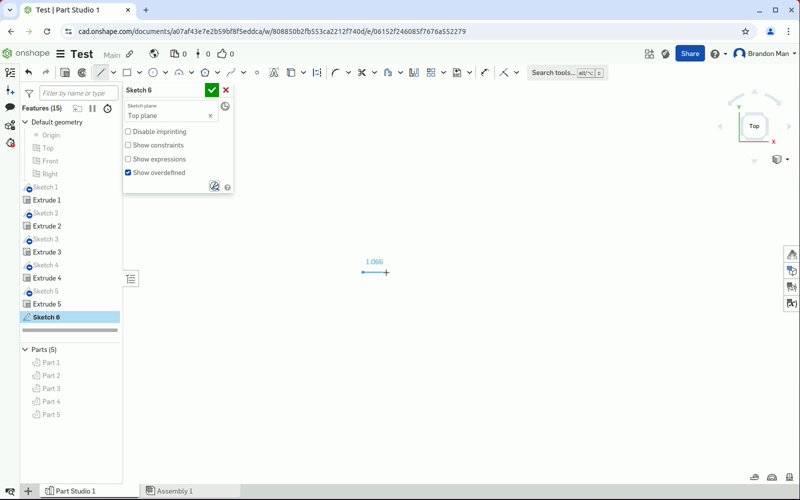
scroll(6)
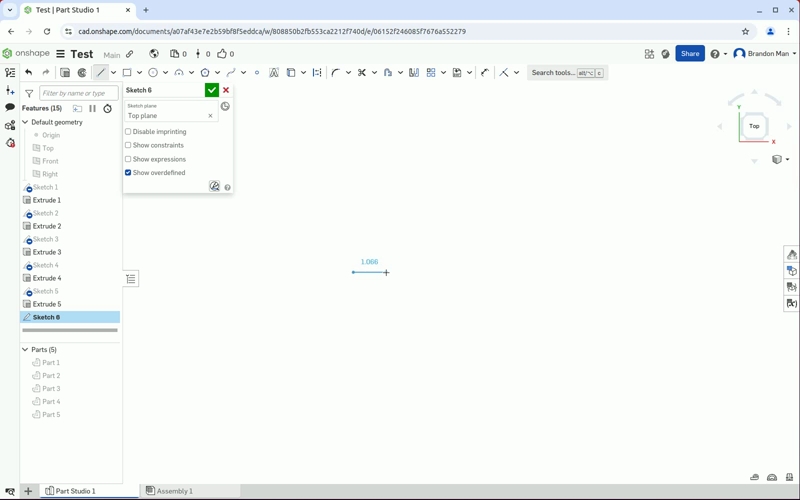
scroll(6)
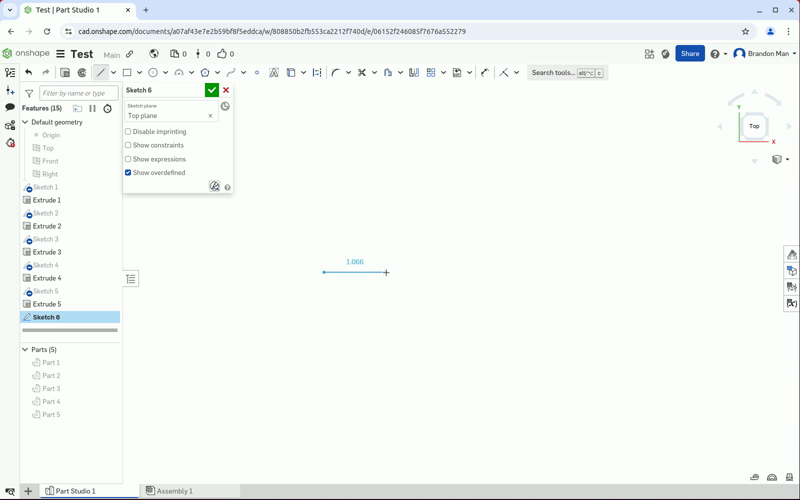
click(386, 272)
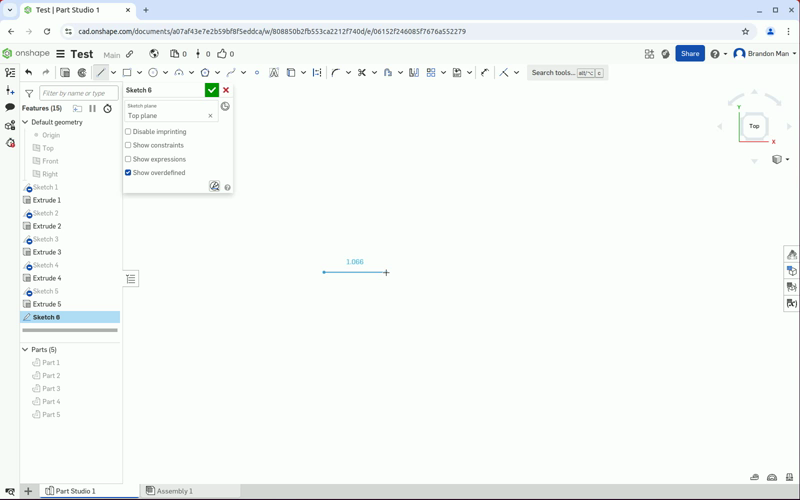
scroll(-6)
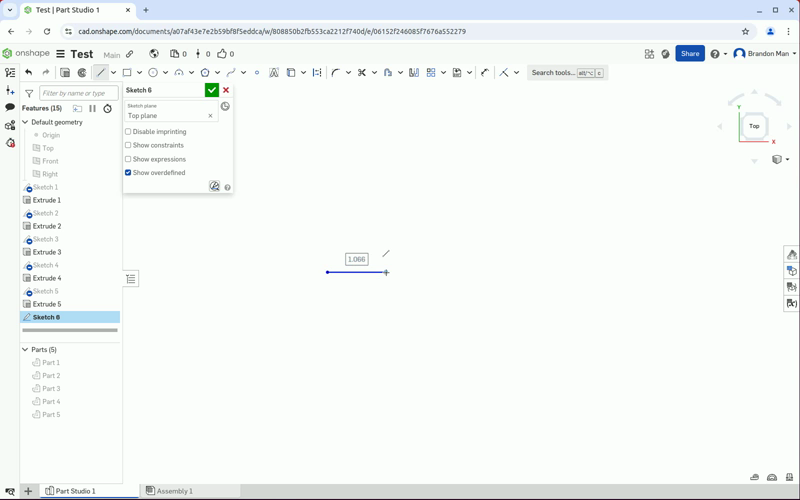
scroll(-6)
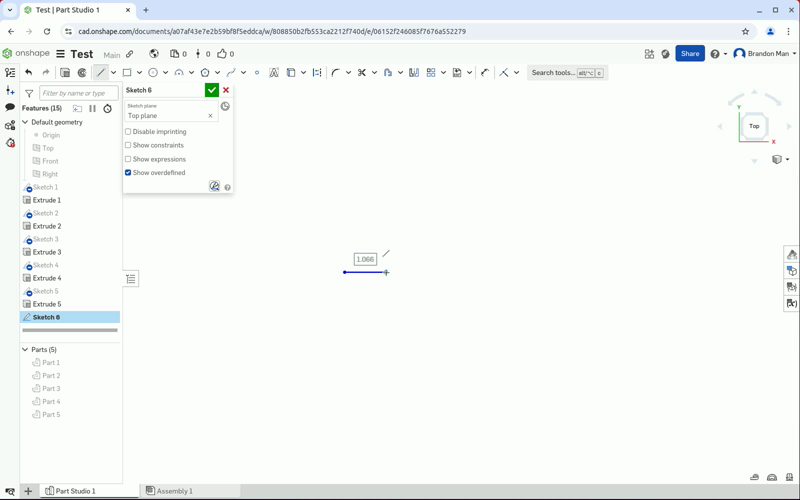
scroll(-6)
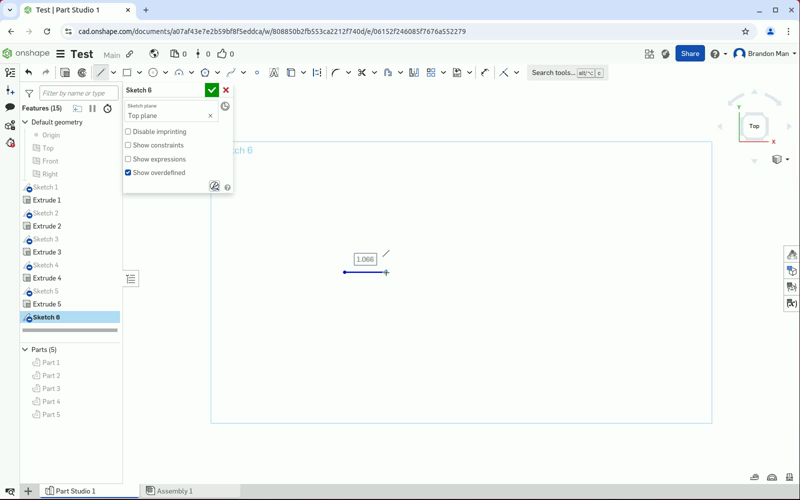
scroll(-6)
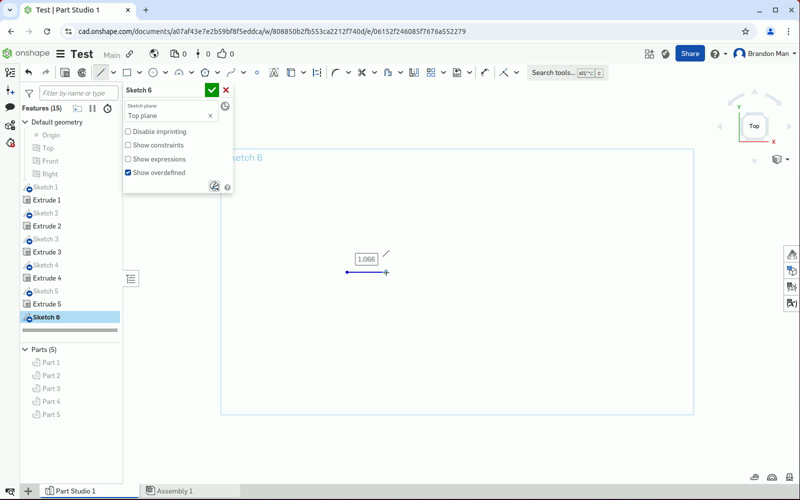
scroll(-6)
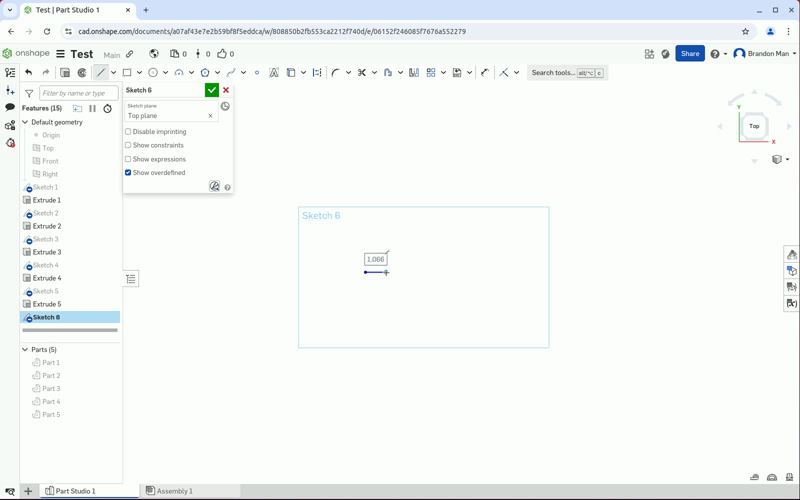
scroll(-6)
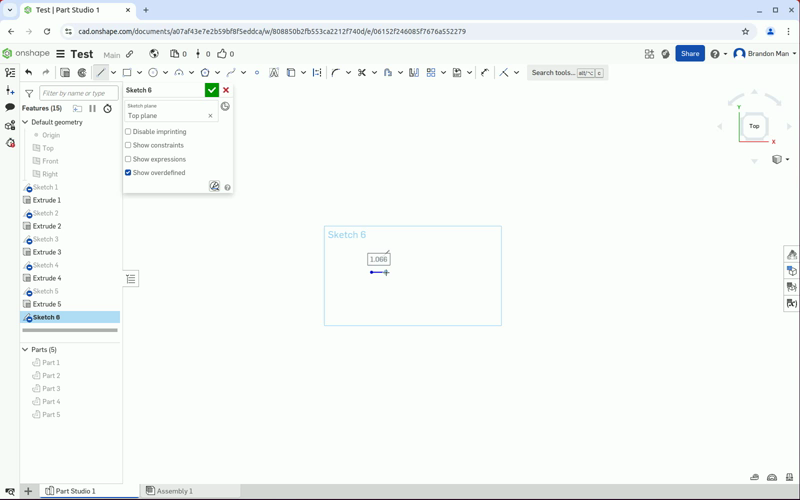
scroll(-6)
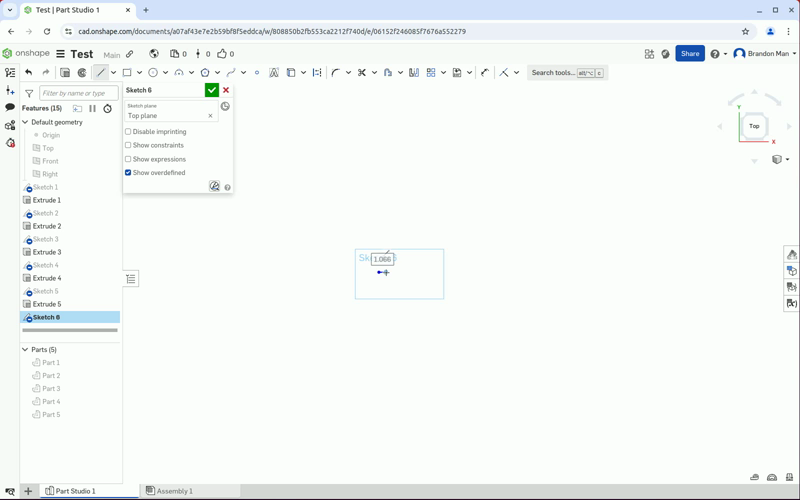
key_up(shift)
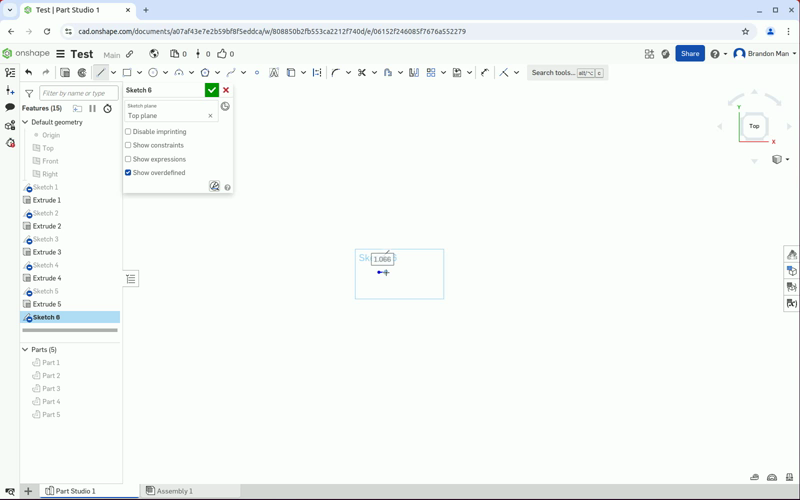
key_down(shift)
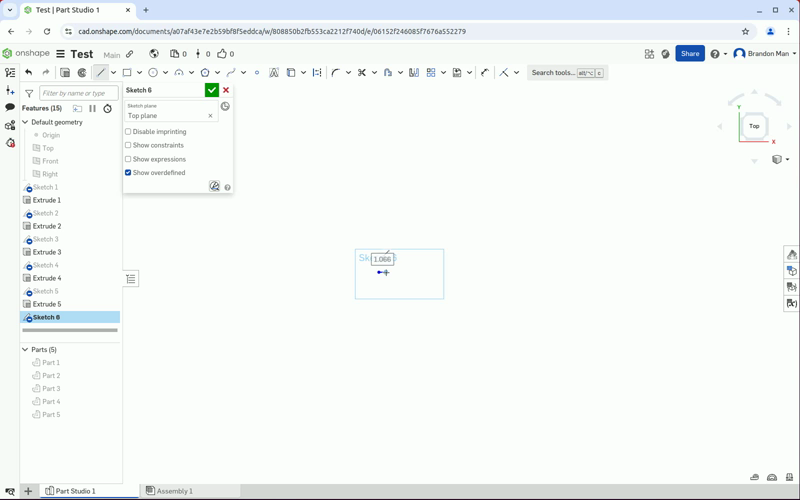
mouse_move(416, 272)
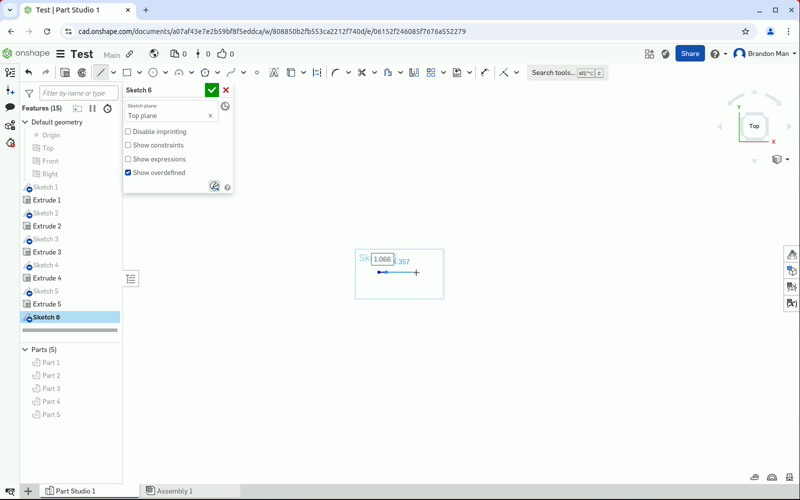
mouse_move(386, 260)
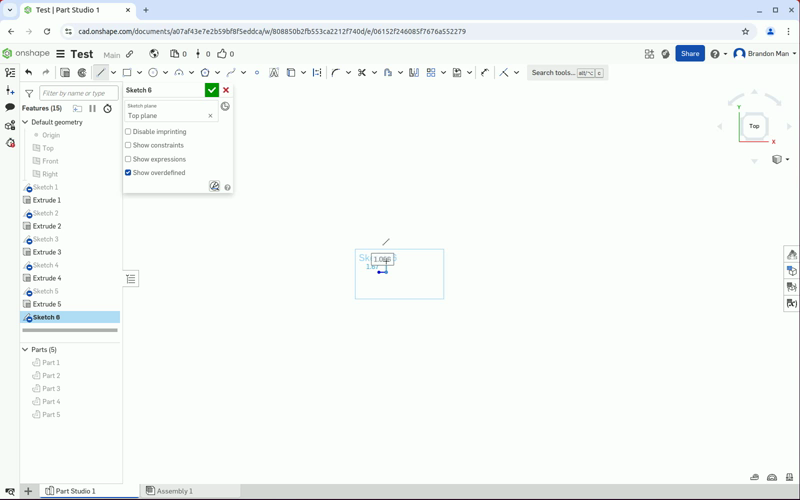
click(386, 260)
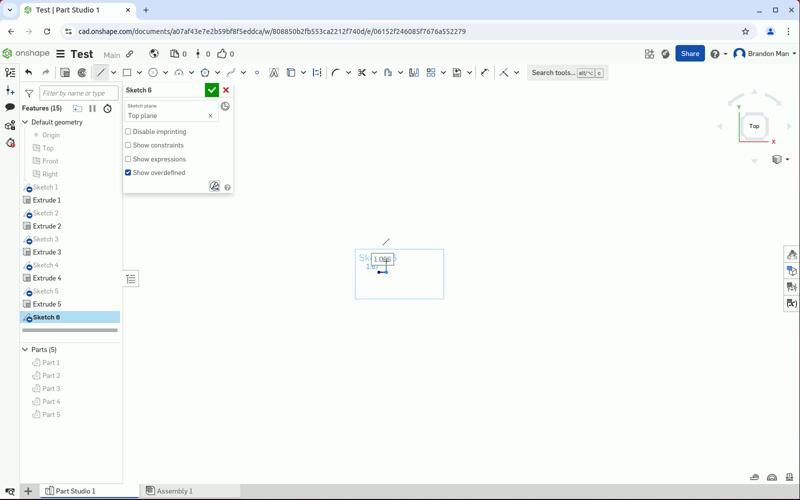
key_up(shift)
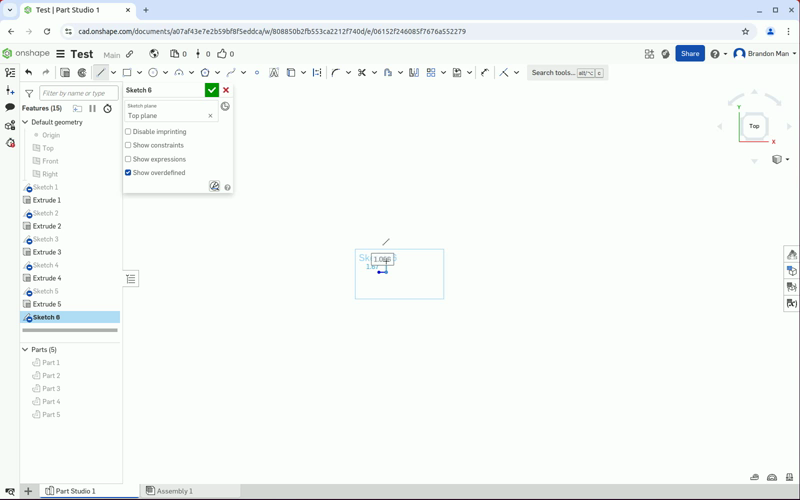
key_down(shift)
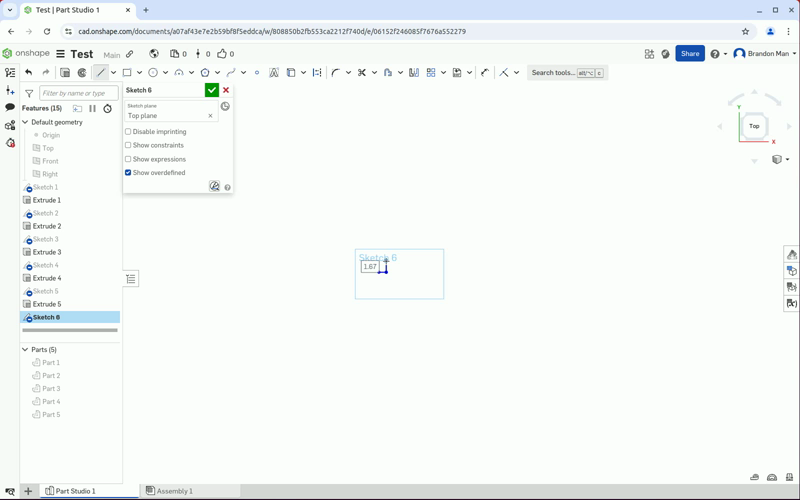
mouse_move(416, 260)
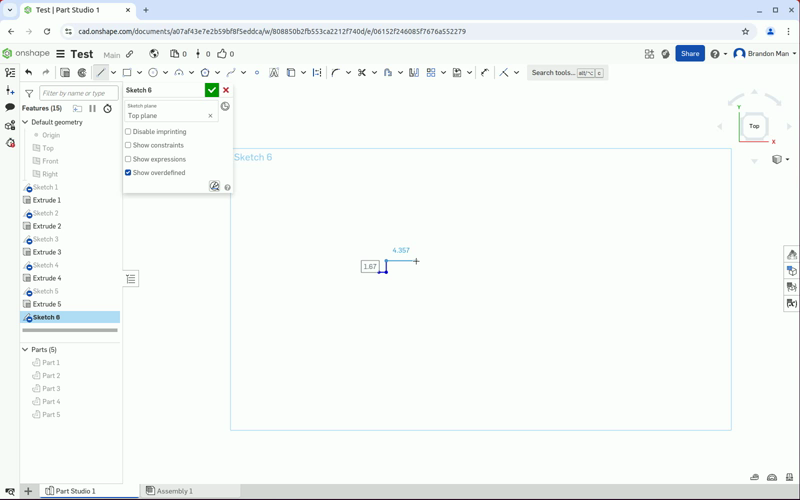
mouse_move(380, 260)
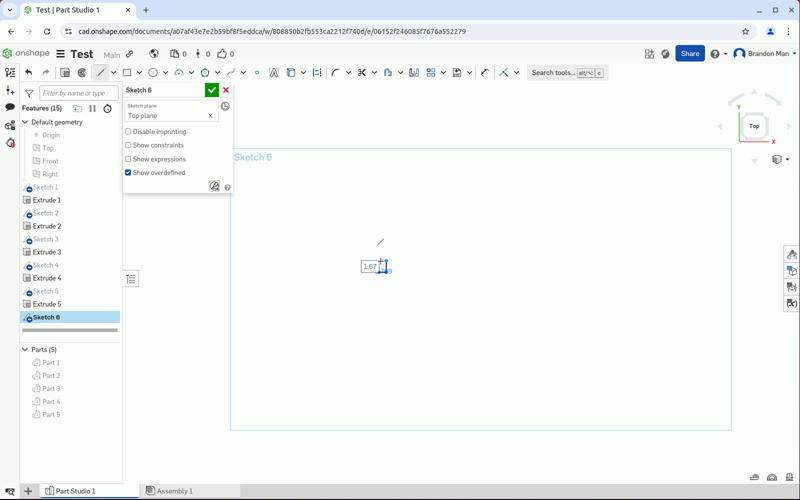
scroll(6)
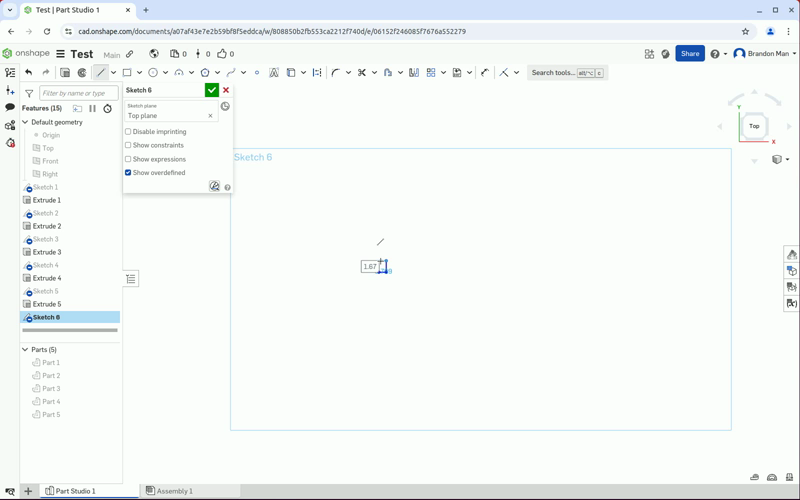
scroll(6)
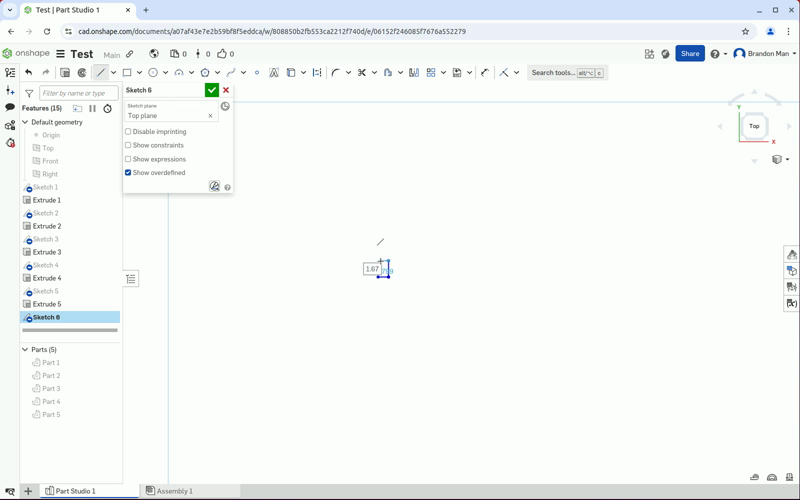
scroll(6)
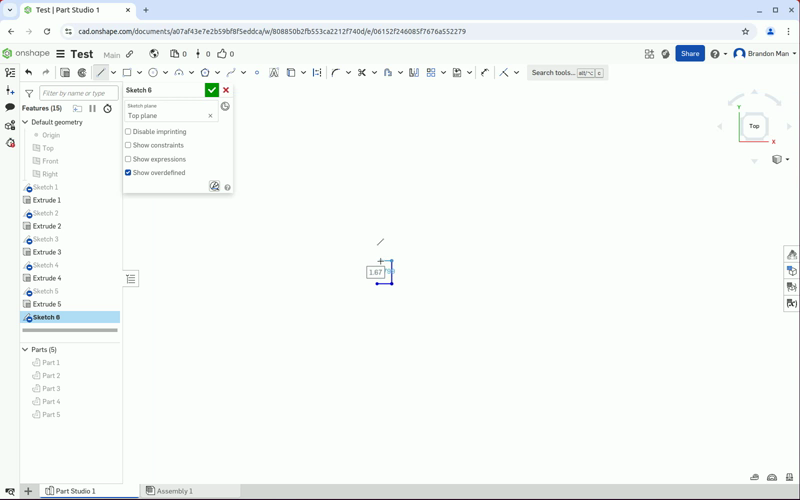
scroll(6)
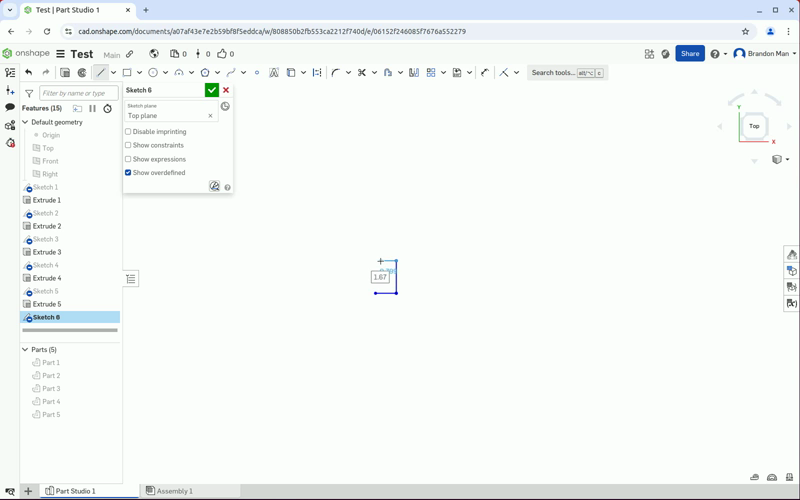
scroll(6)
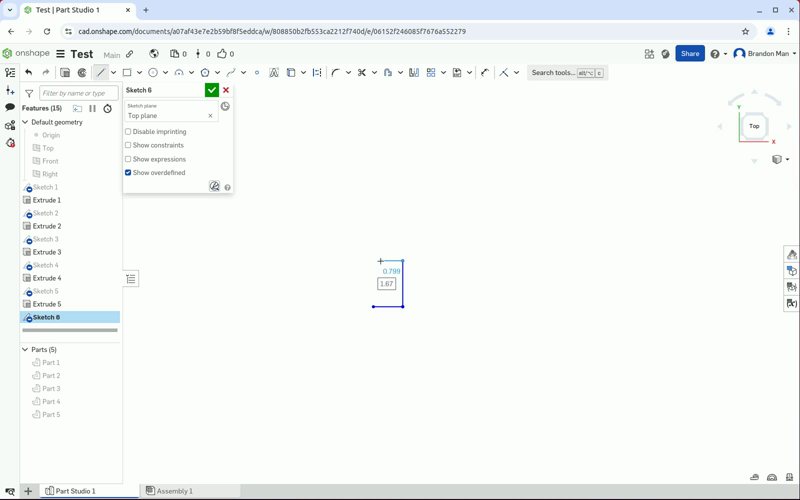
scroll(6)
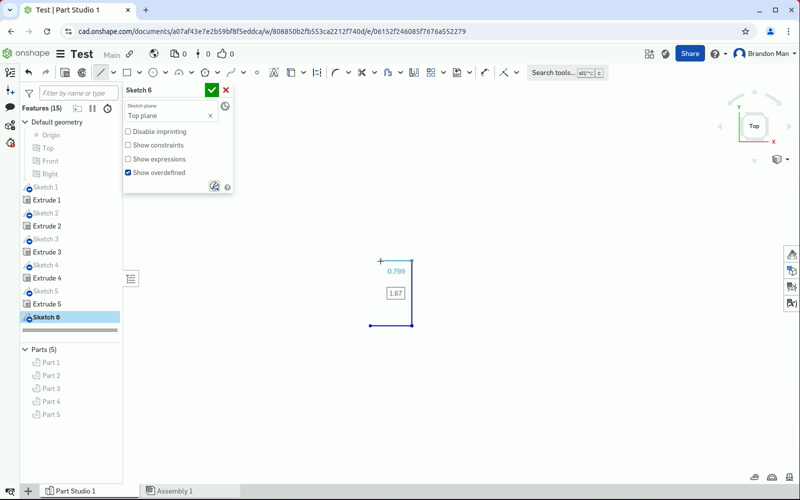
scroll(6)
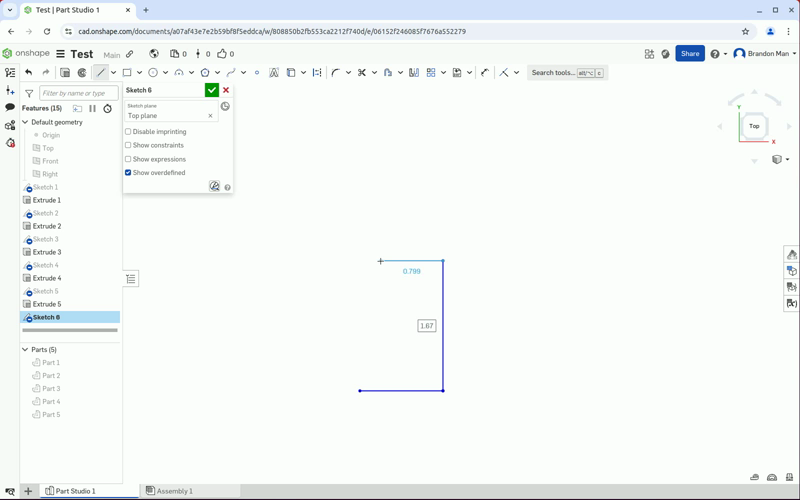
click(380, 260)
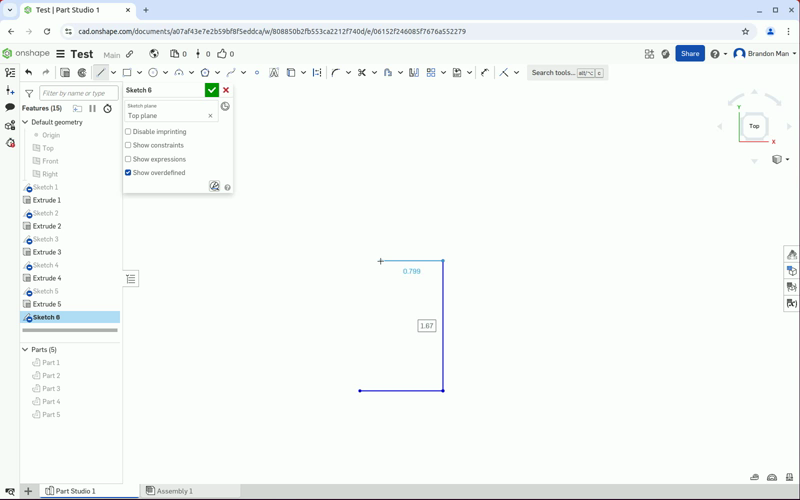
scroll(-6)
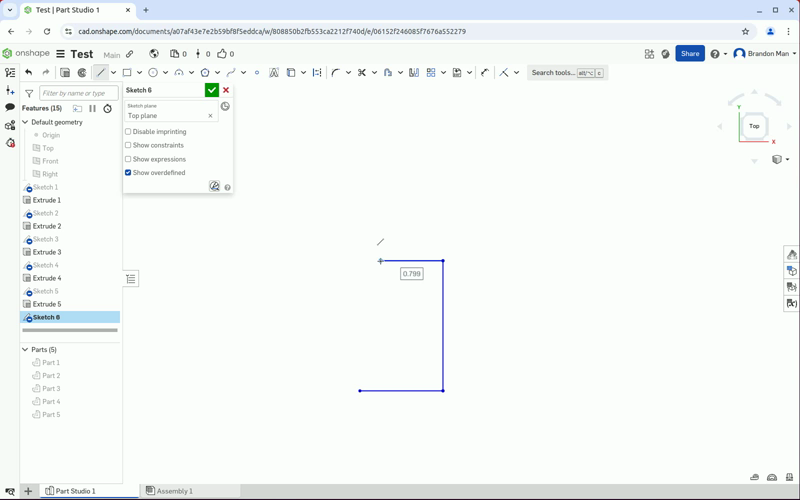
scroll(-6)
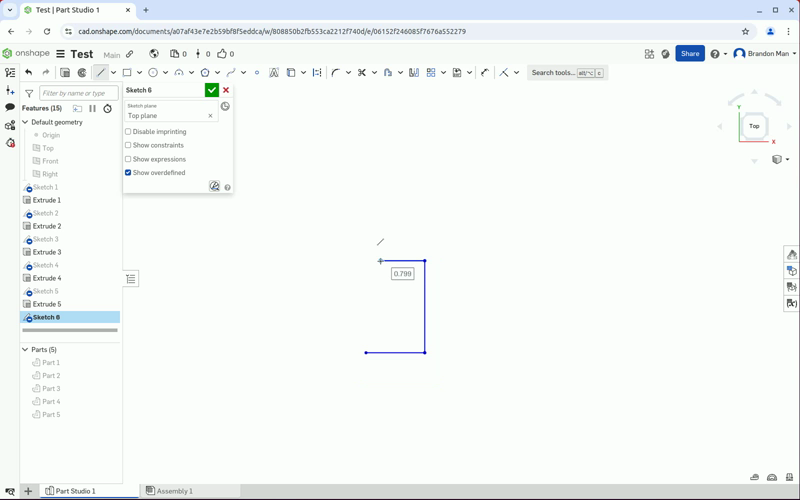
scroll(-6)
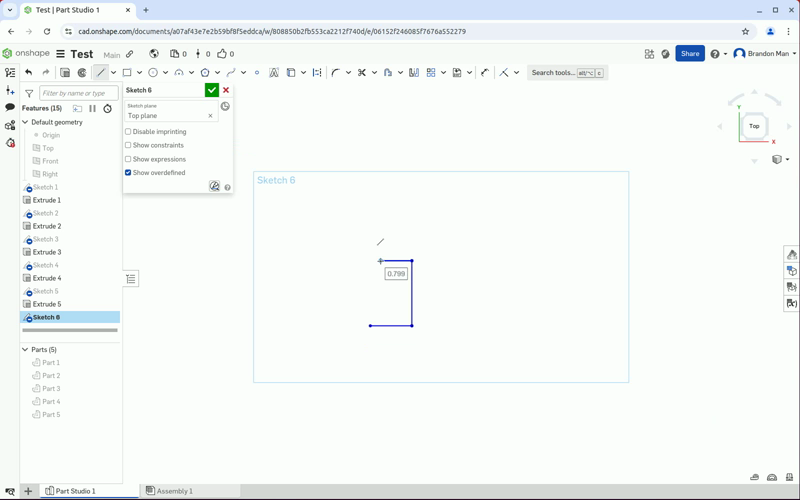
scroll(-6)
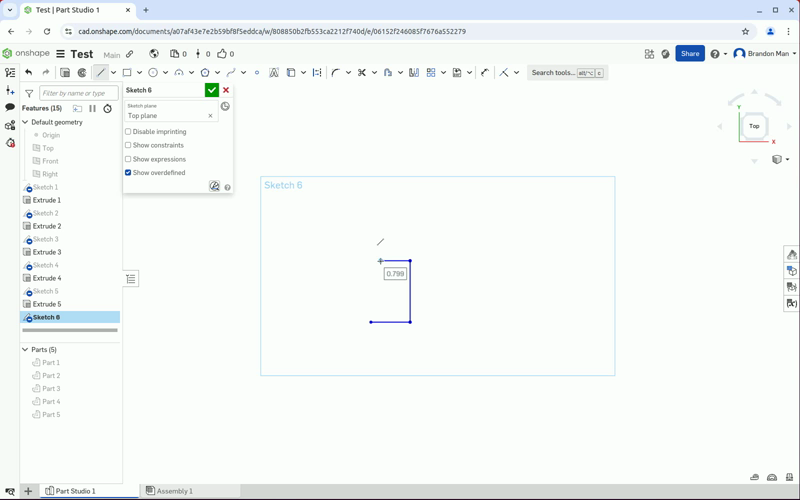
scroll(-6)
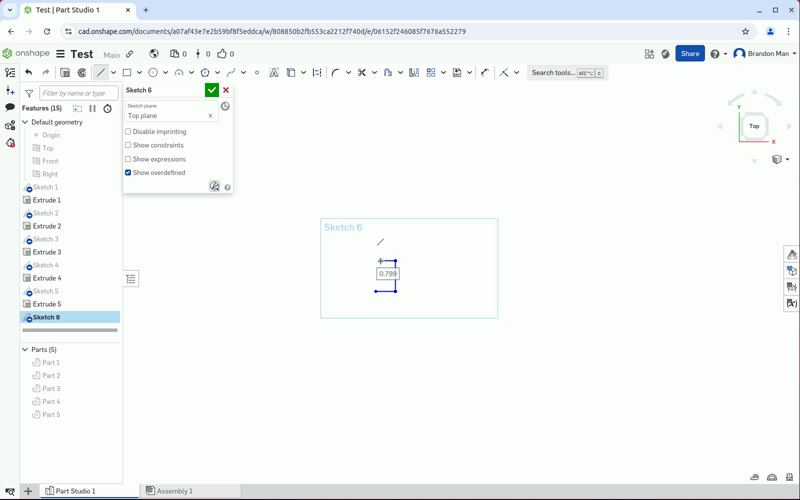
scroll(-6)
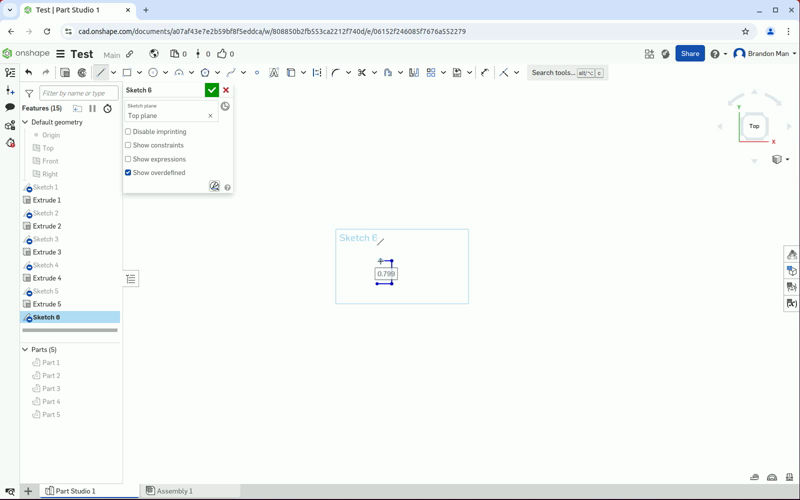
scroll(-6)
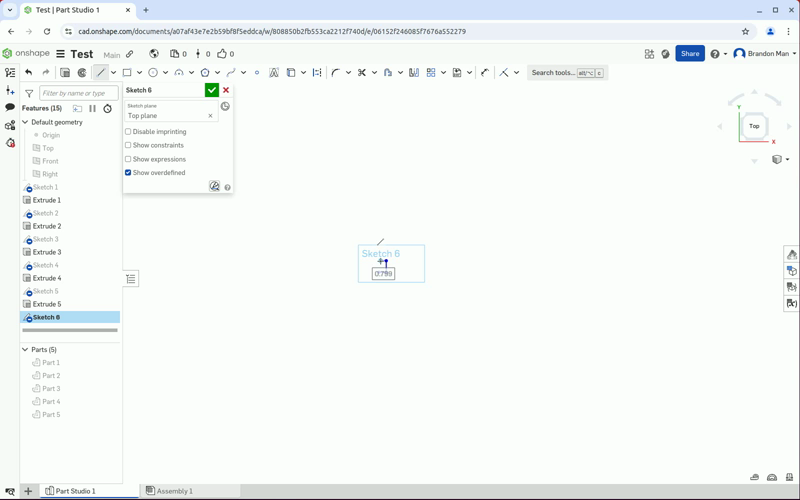
key_up(shift)
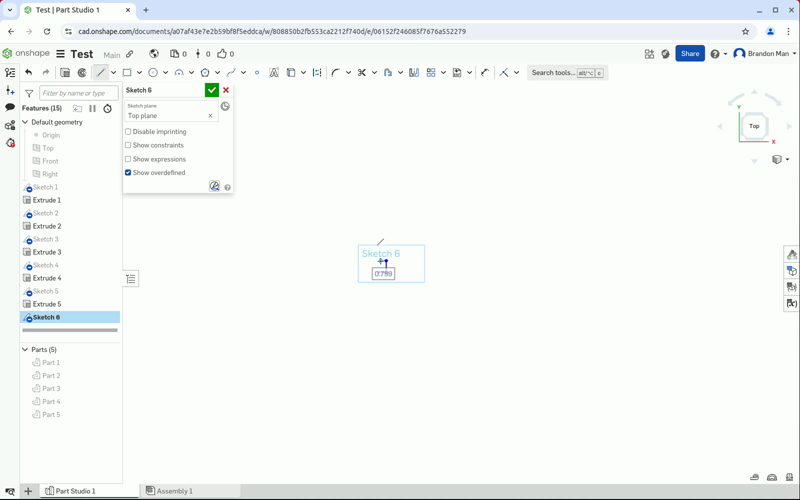
mouse_move(410, 260)
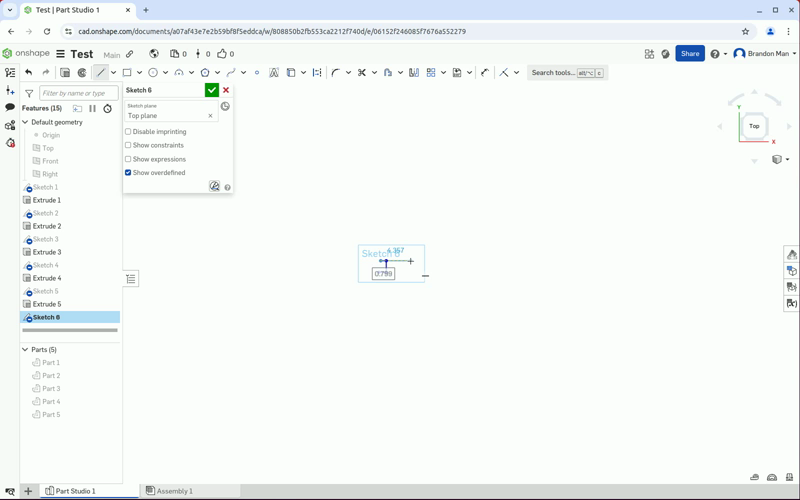
key_down(shift)
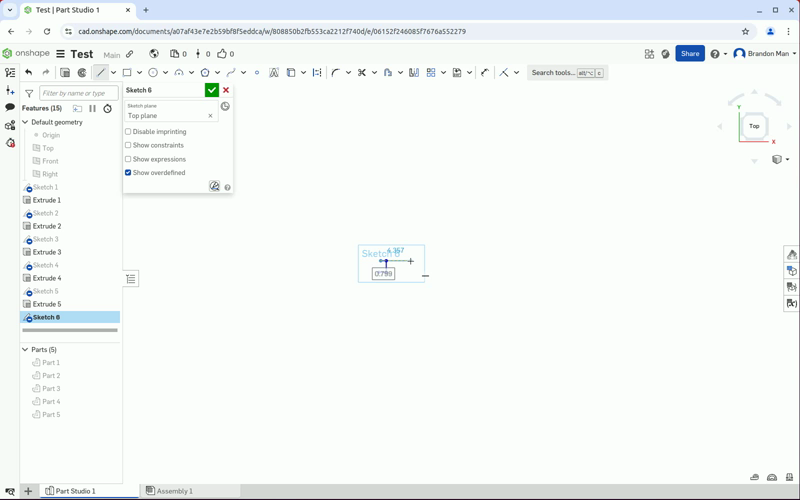
mouse_move(380, 272)
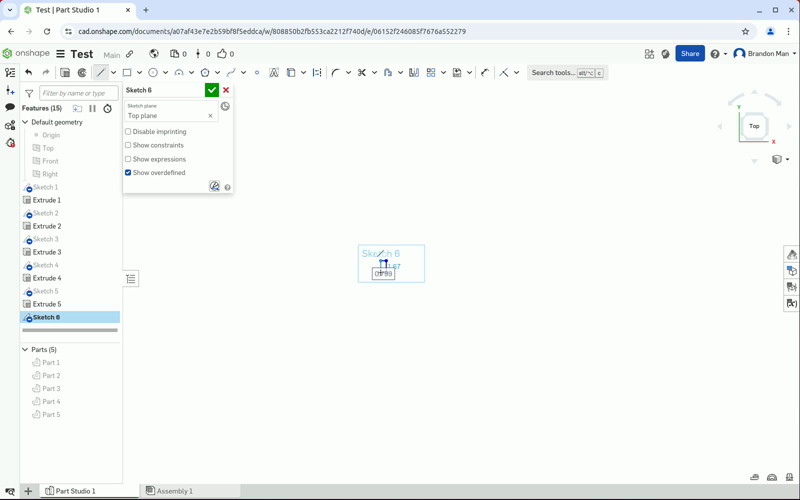
key_up(shift)
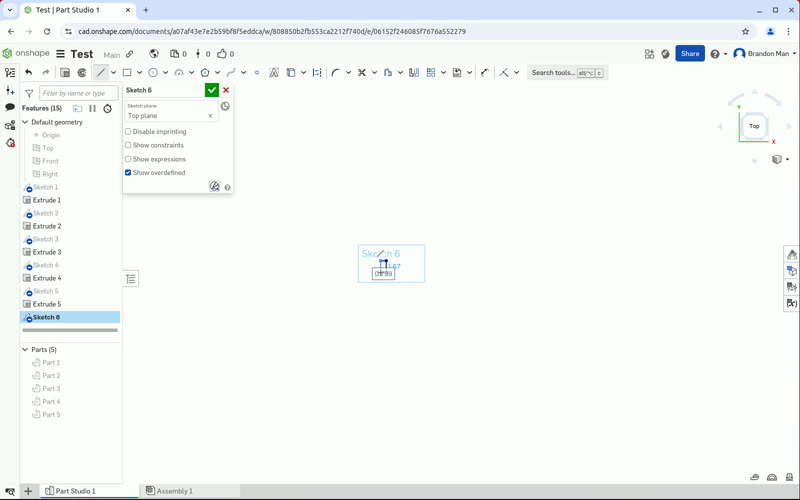
click(380, 272)
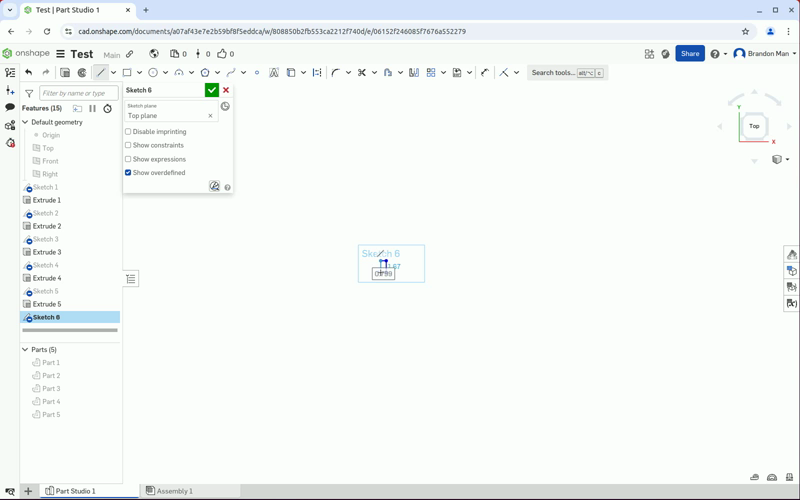
key(esc)
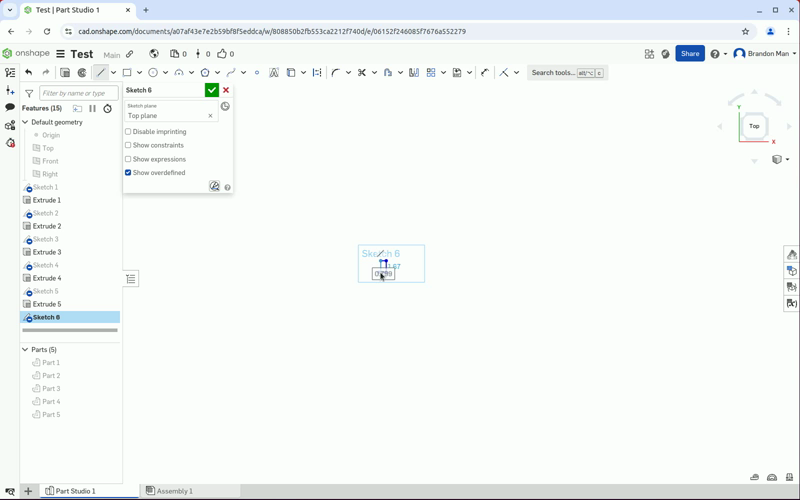
mouse_move(383, 263)
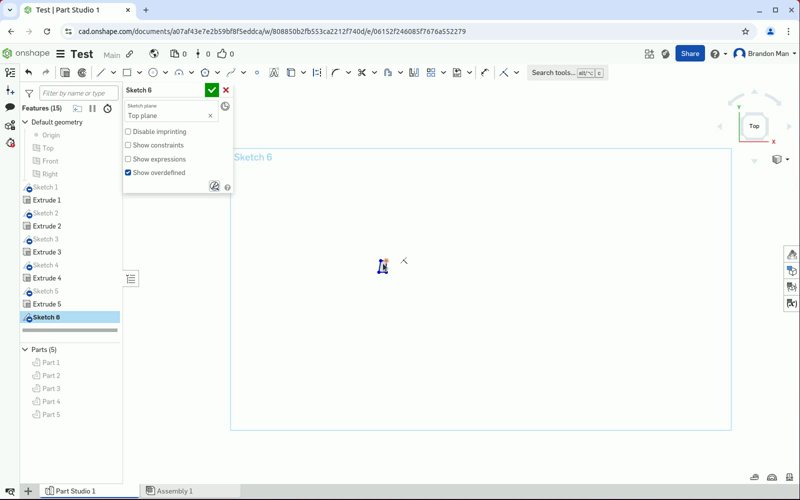
scroll(6)
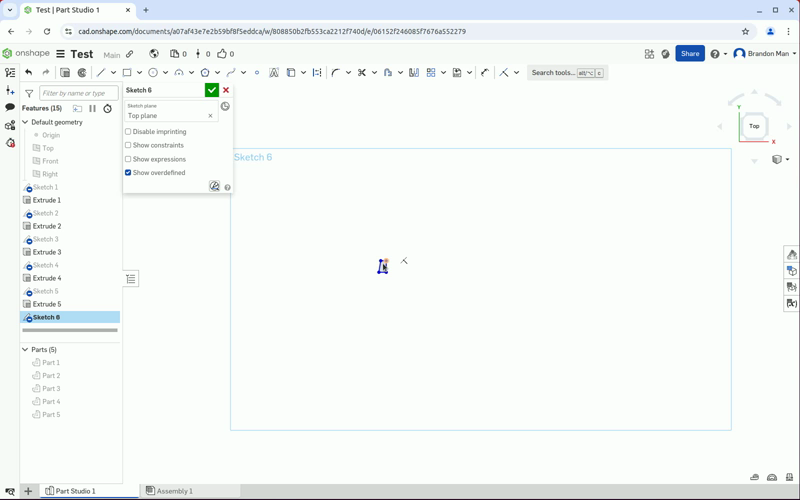
scroll(6)
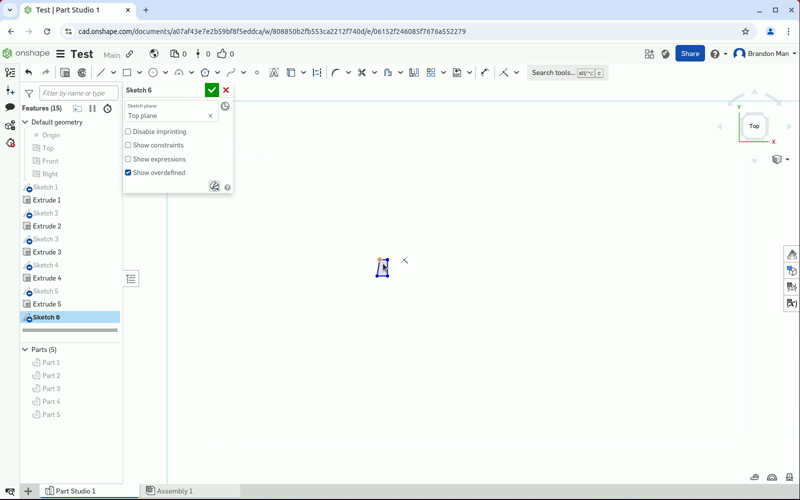
scroll(6)
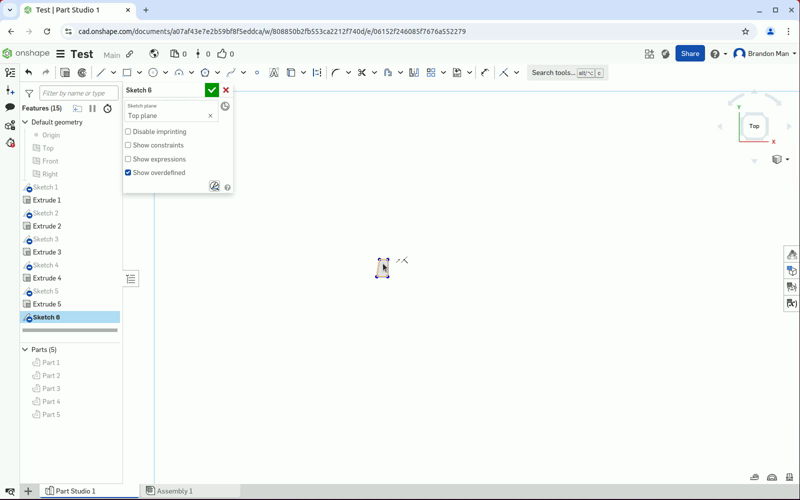
scroll(6)
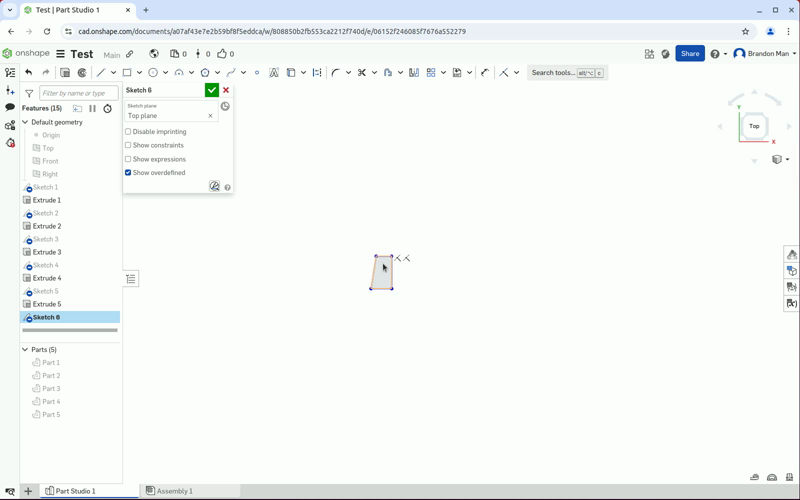
scroll(6)
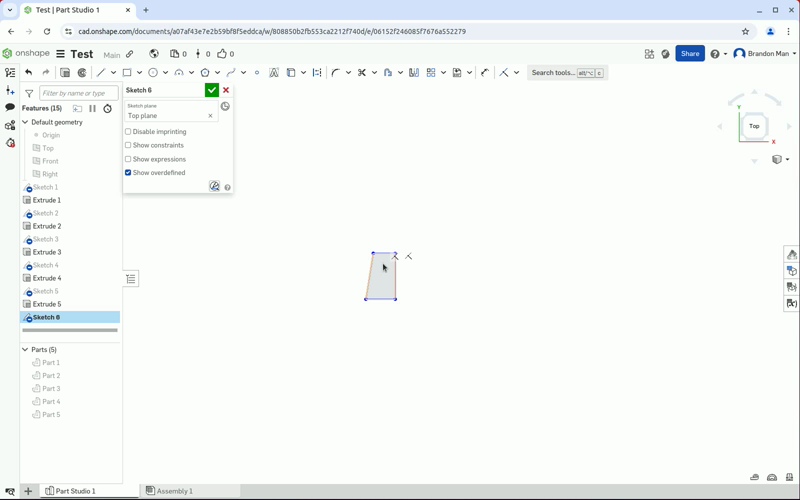
scroll(6)
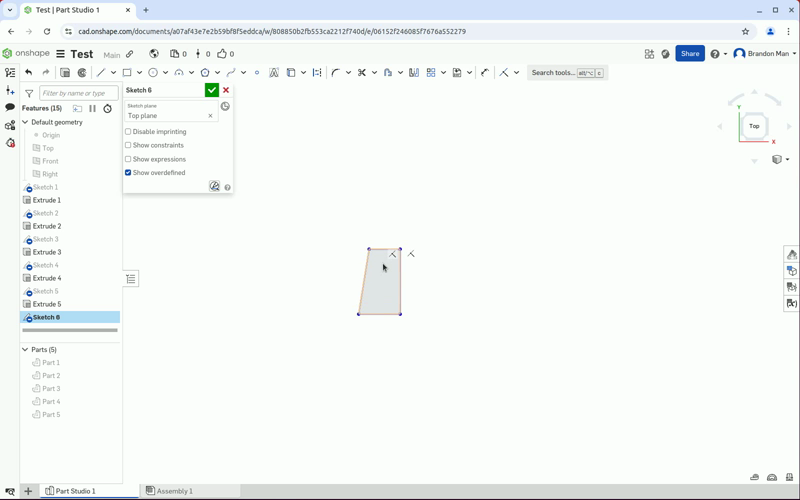
scroll(6)
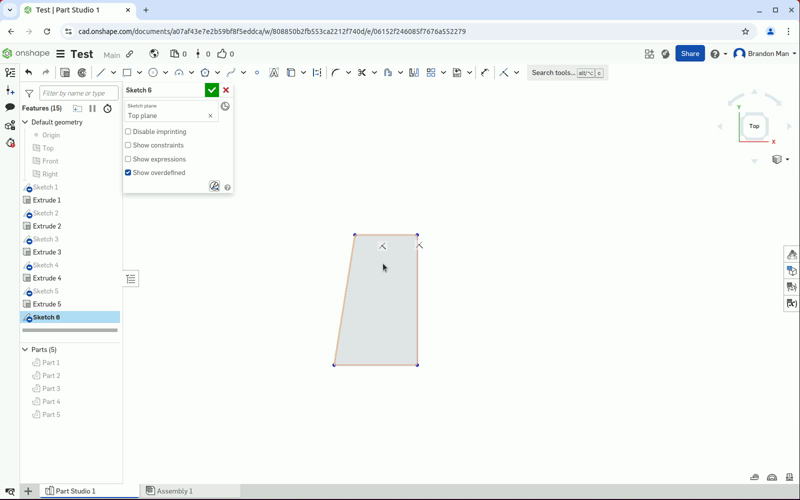
click(383, 263)
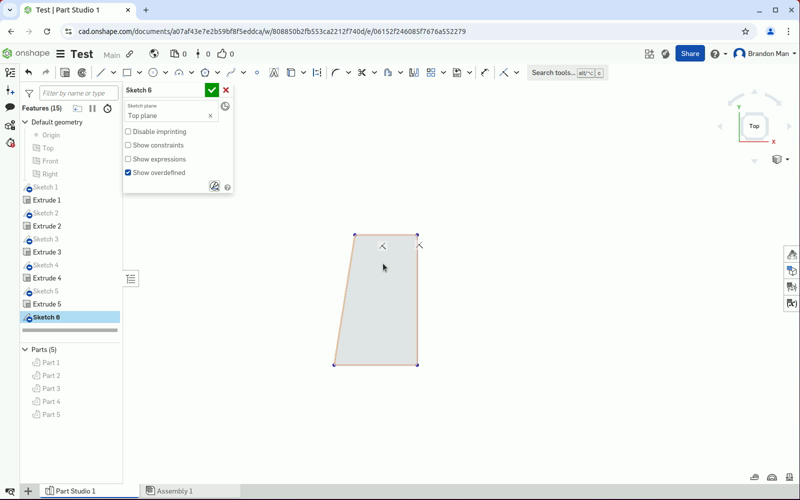
scroll(-6)
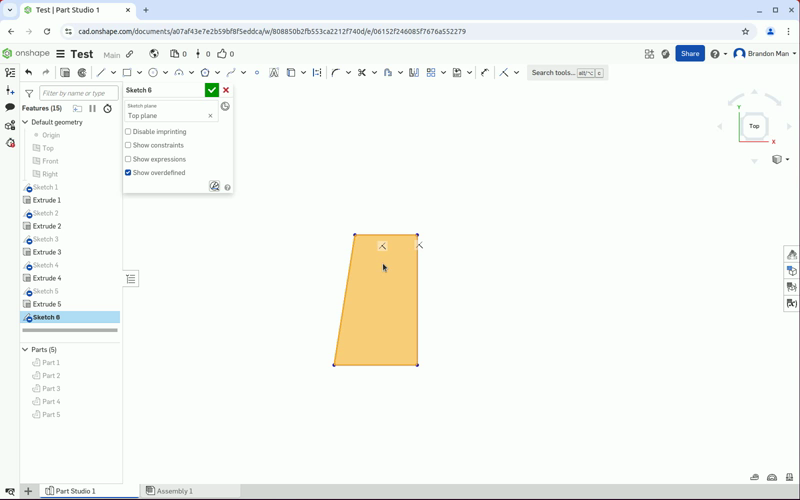
scroll(-6)
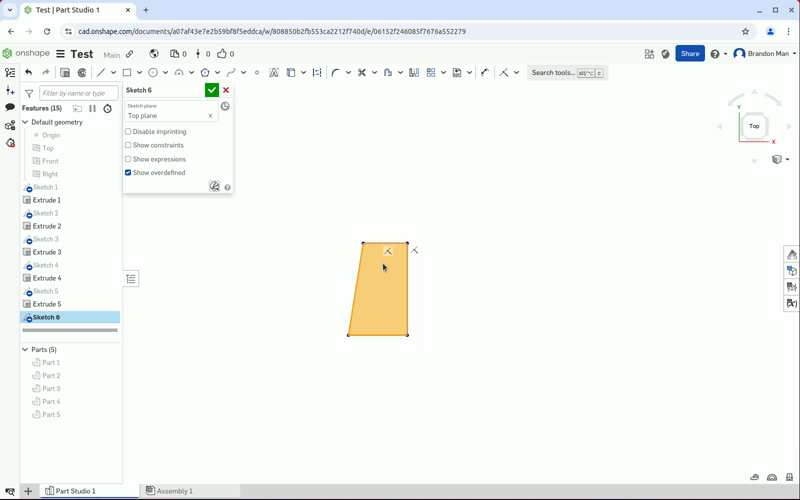
scroll(-6)
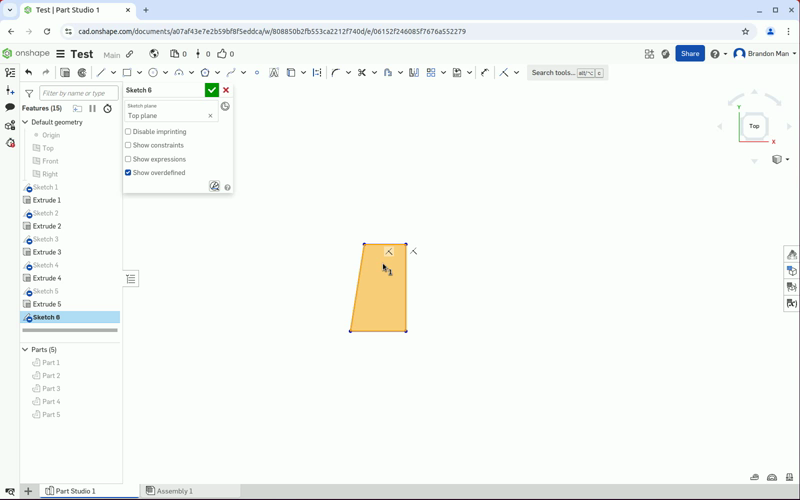
scroll(-6)
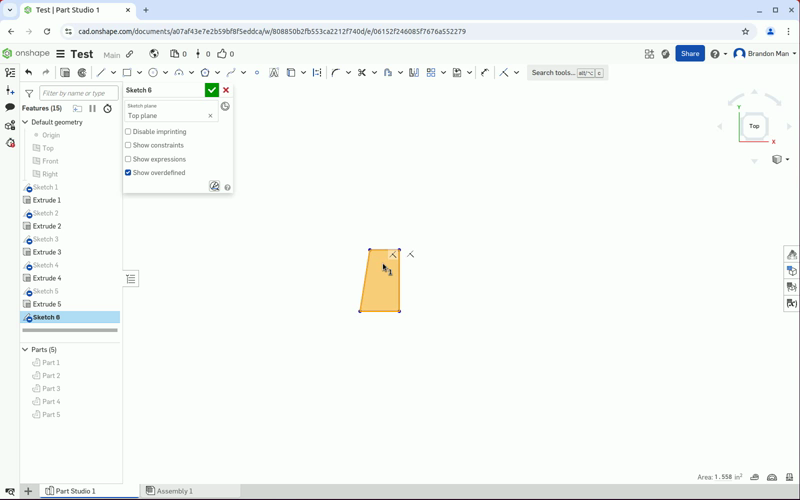
scroll(-6)
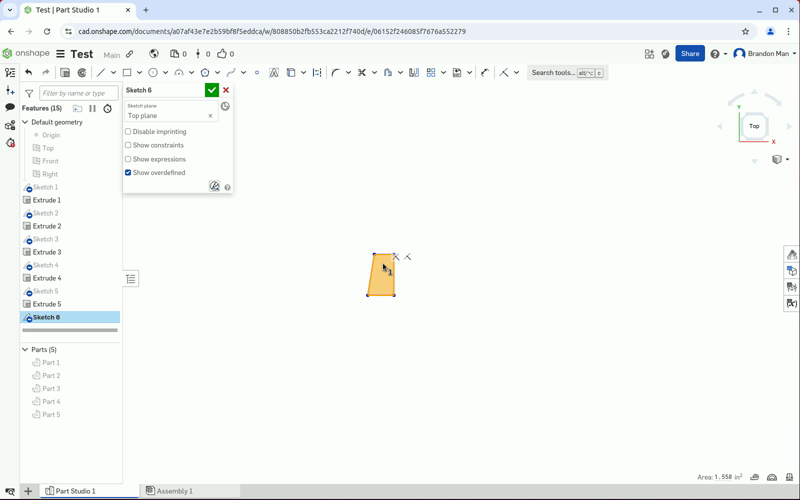
scroll(-6)
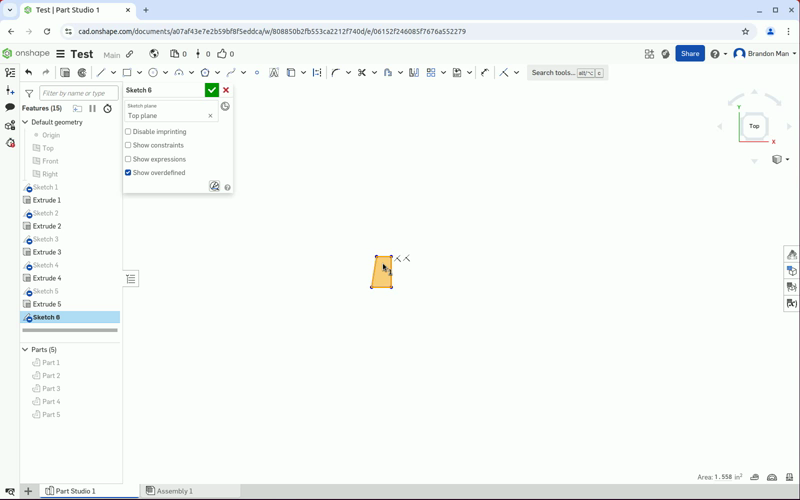
scroll(-6)
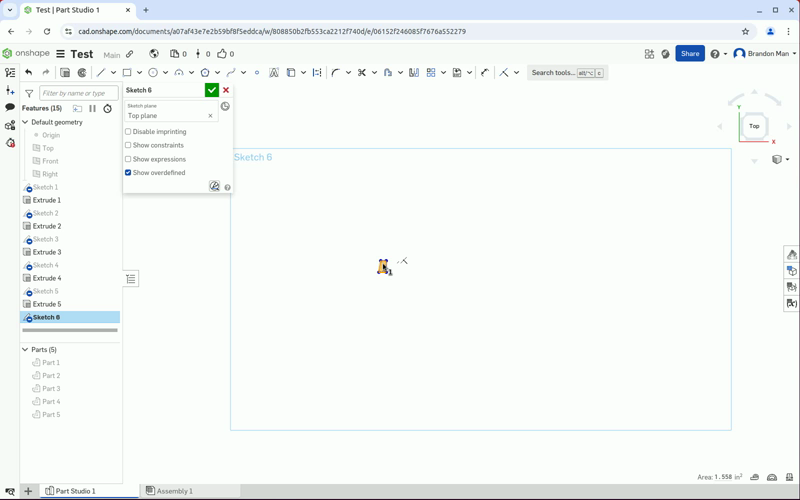
mouse_move(73, 352)
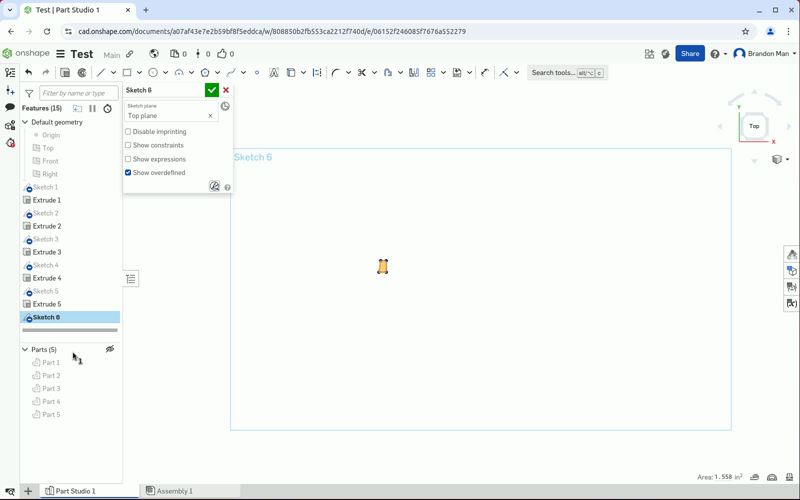
key(shift+y)
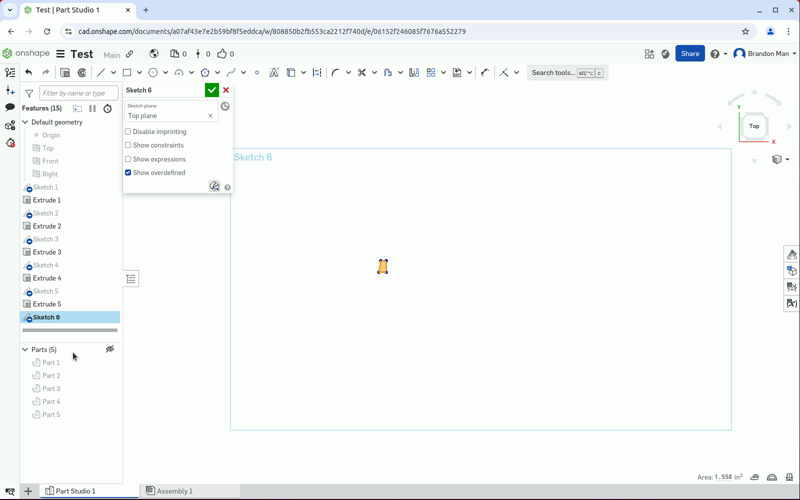
key(shift+e)
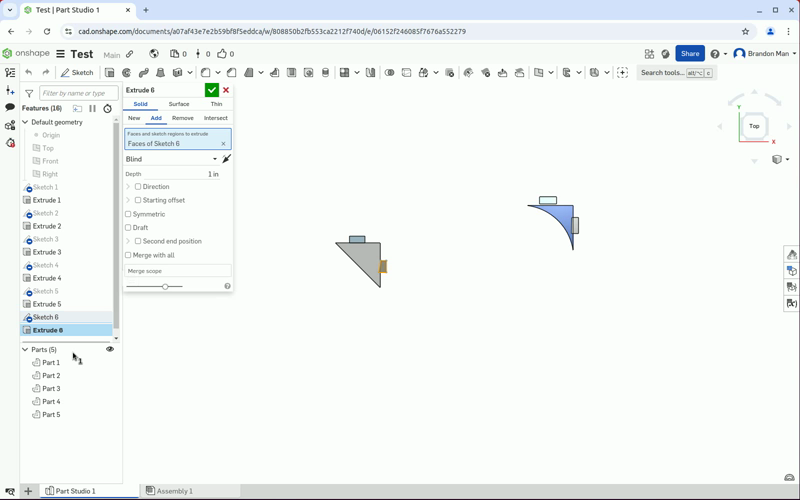
mouse_move(143, 106)
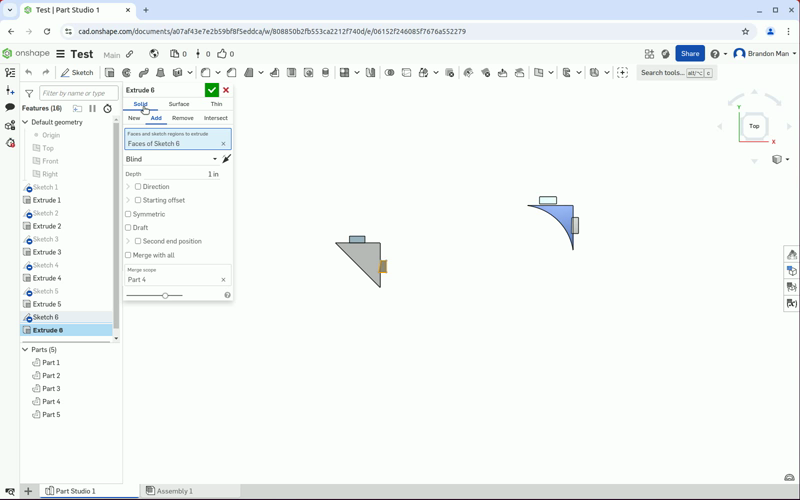
click(143, 106)
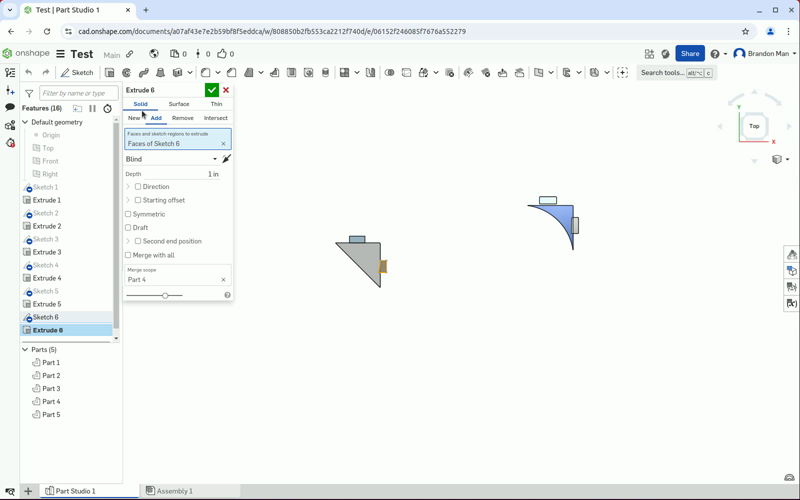
mouse_move(137, 120)
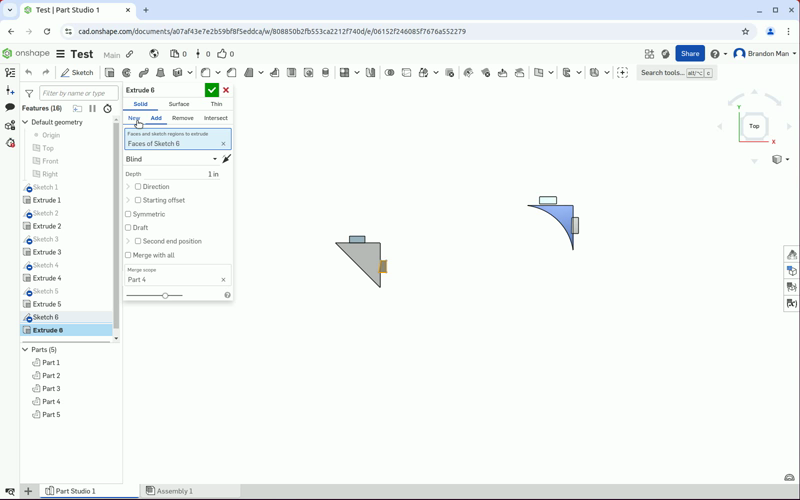
click(137, 120)
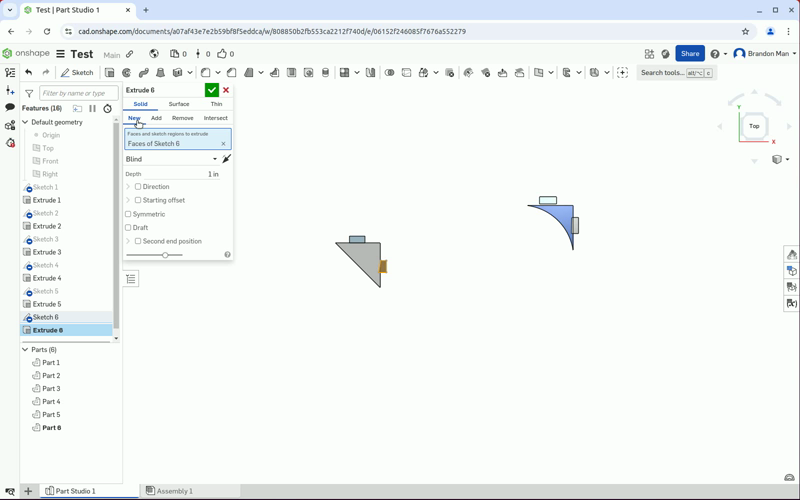
key(tab, 4)
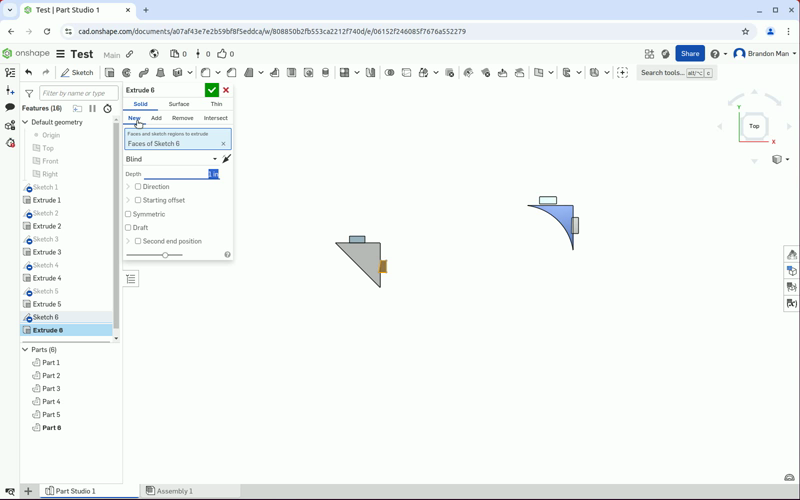
text(0.963)
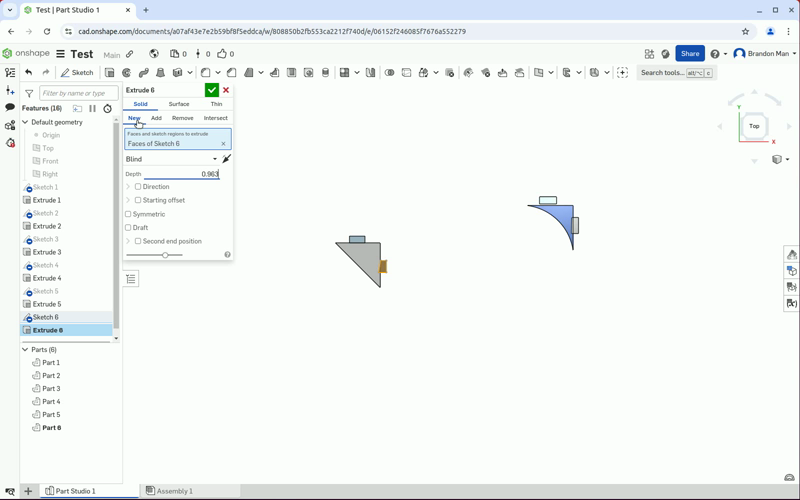
key(enter)
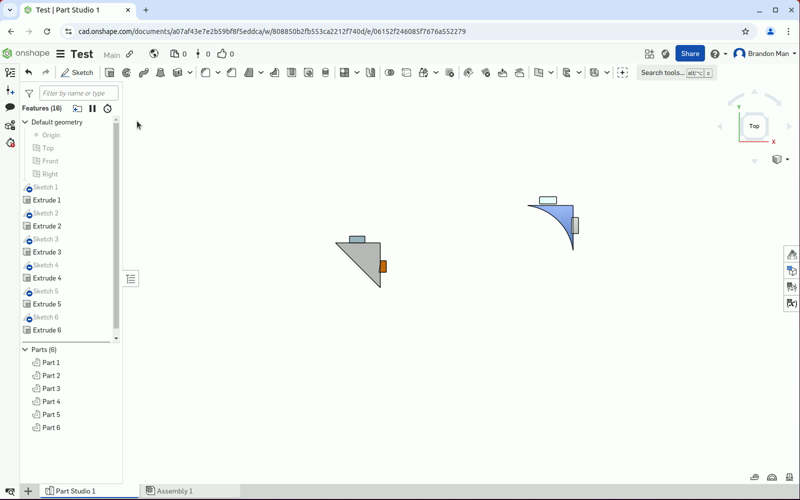
key(shift+h)
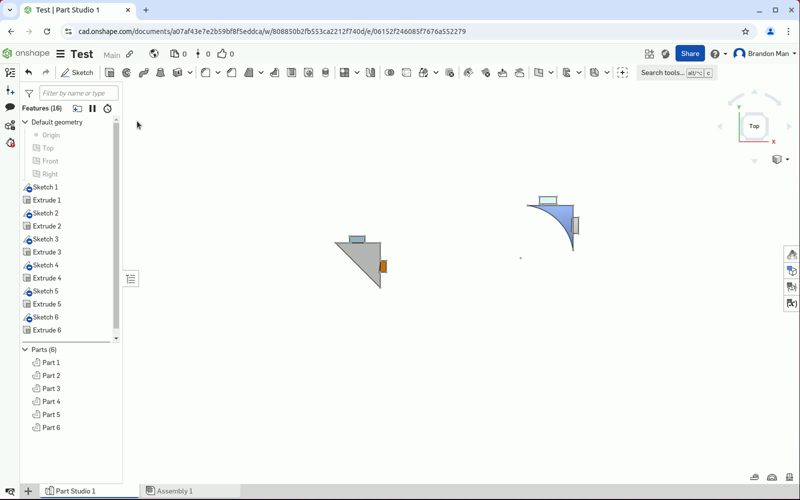
key(shift+h)
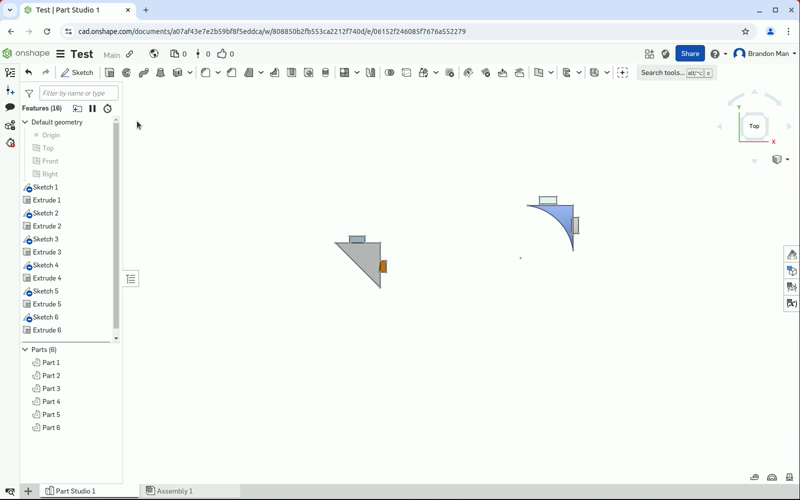
key(shift+7)
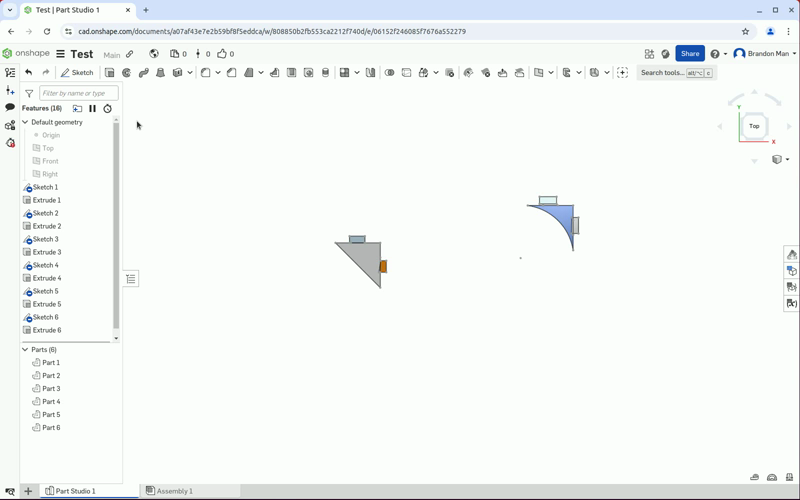
key(up, 3)
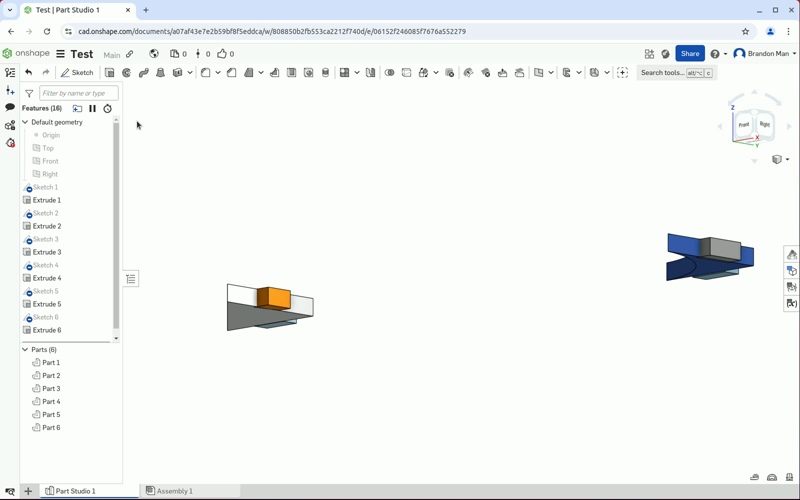
key(left, 3)
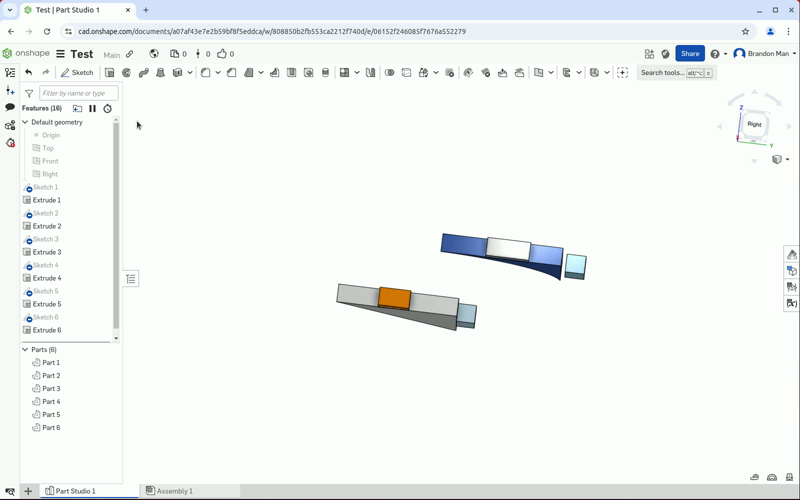
key(right, 3)
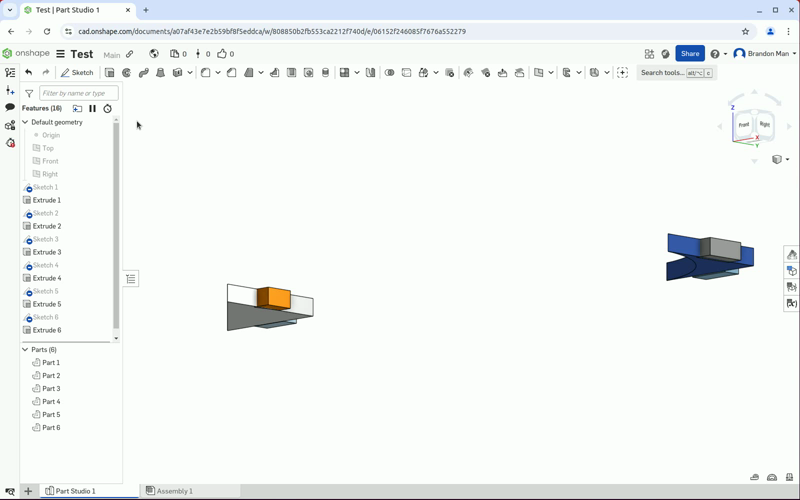
key(down, 3)
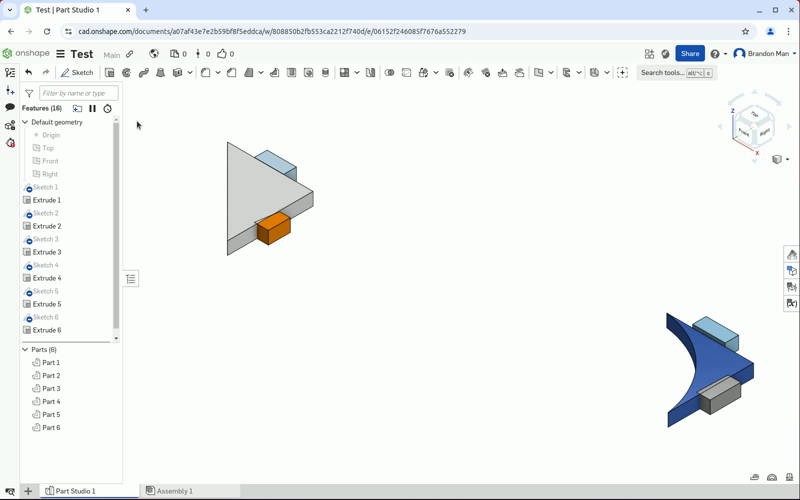
mouse_move(69, 189)
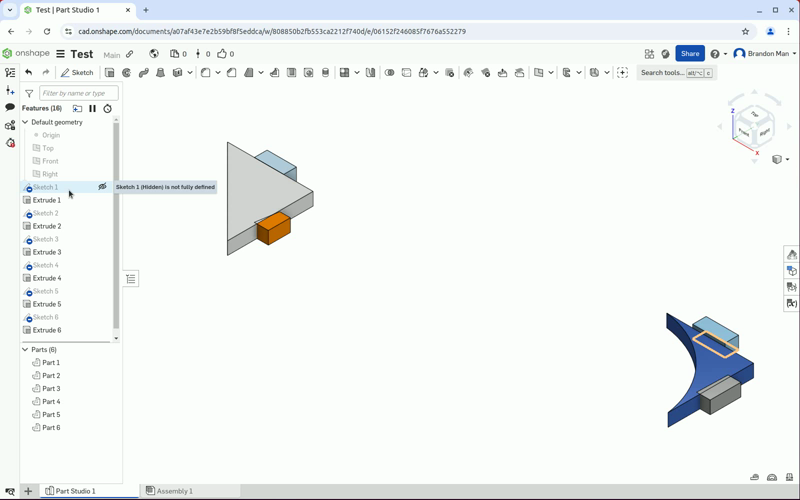
click(69, 189)